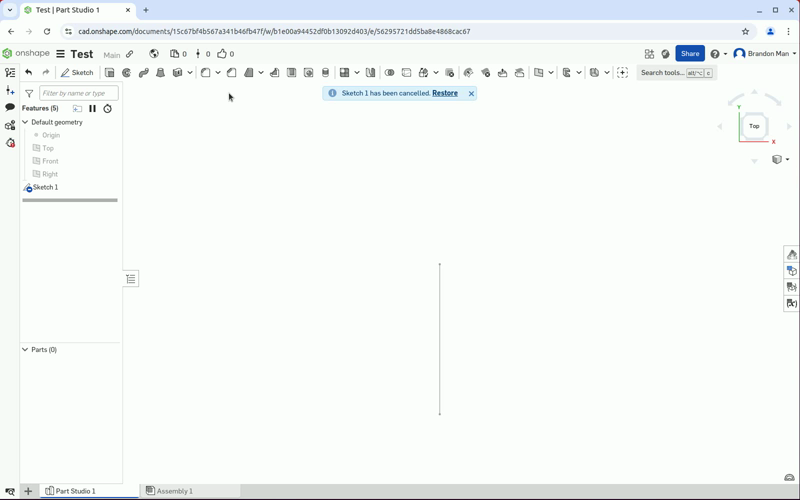
key(shift+h)
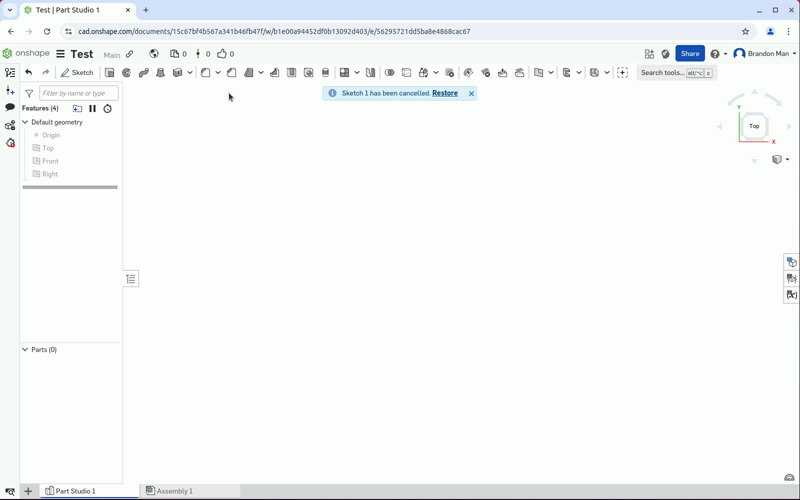
mouse_move(73, 352)
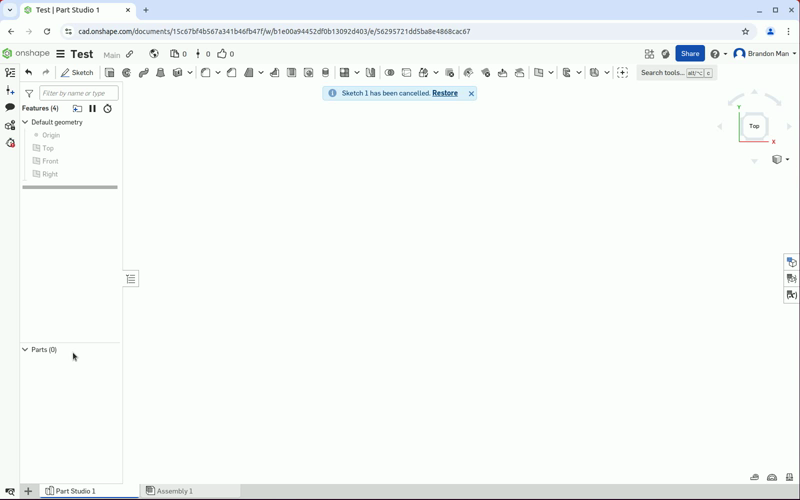
key(y)
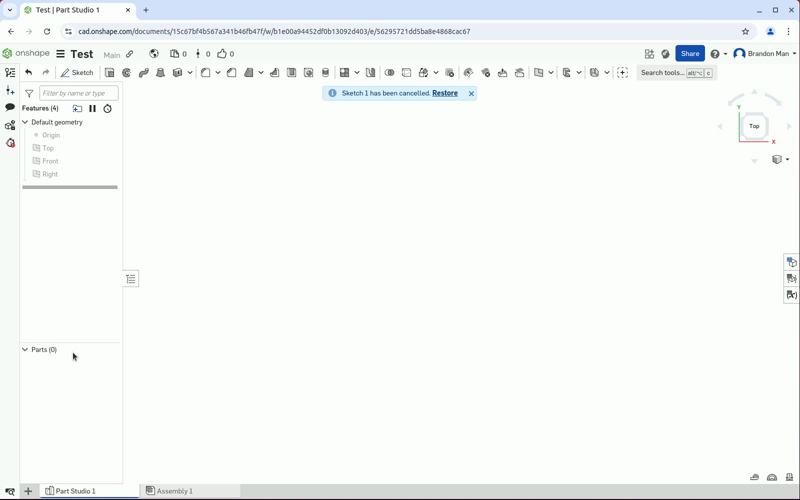
key(shift+p)
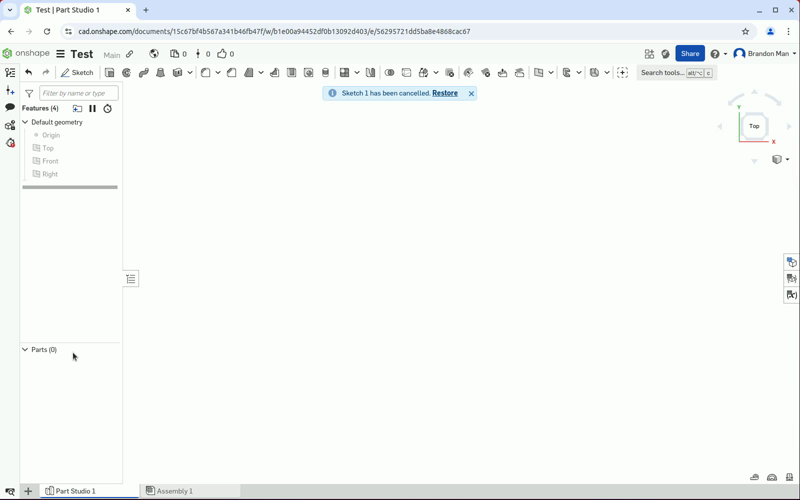
key(space)
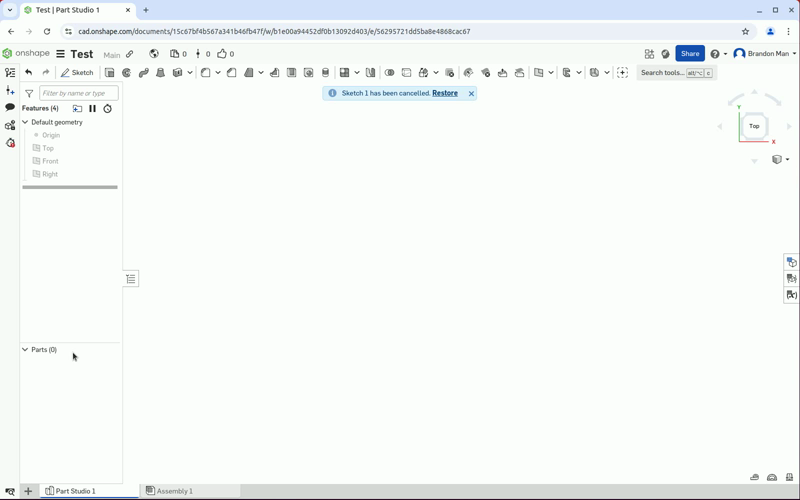
key_down(shift)
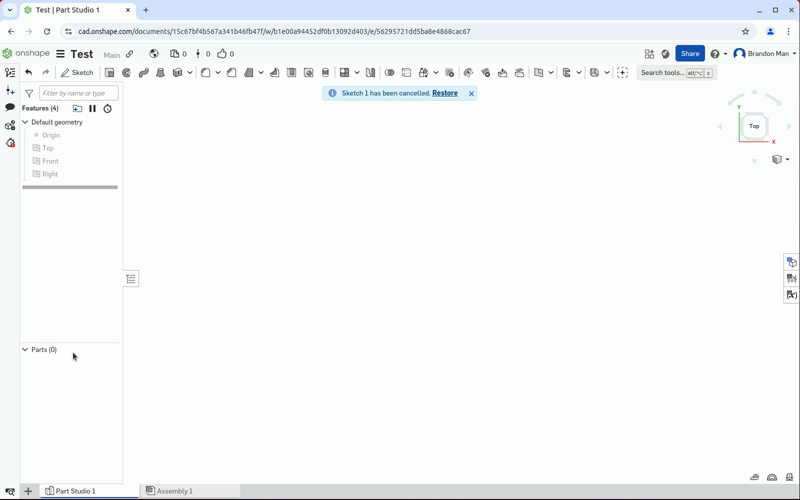
key(up)
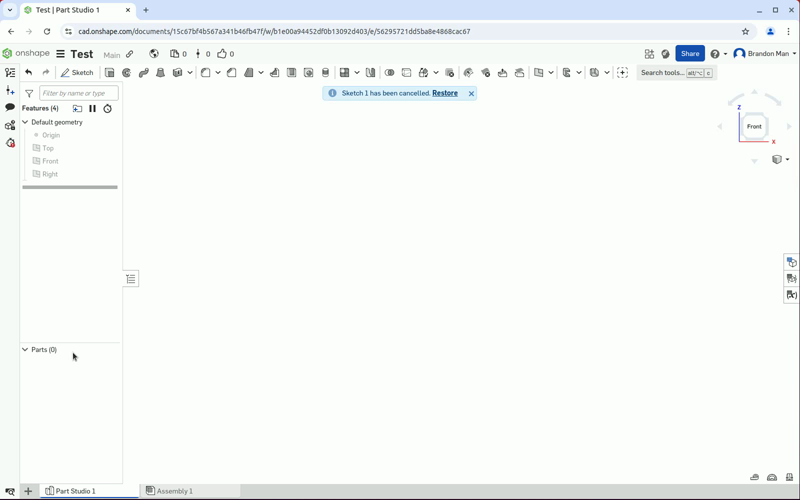
key_up(shift)
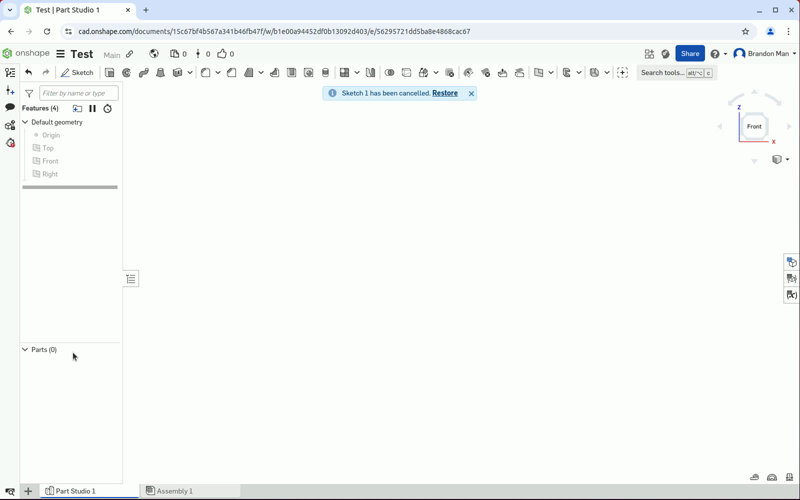
key(space)
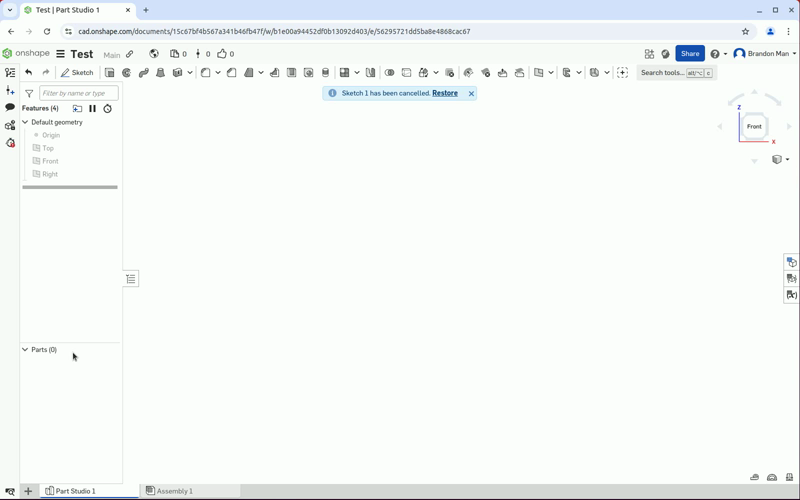
key_down(shift)
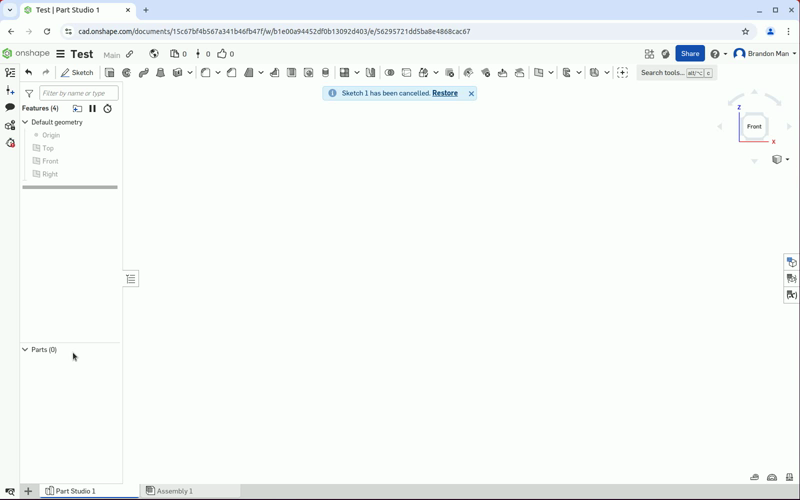
key(left)
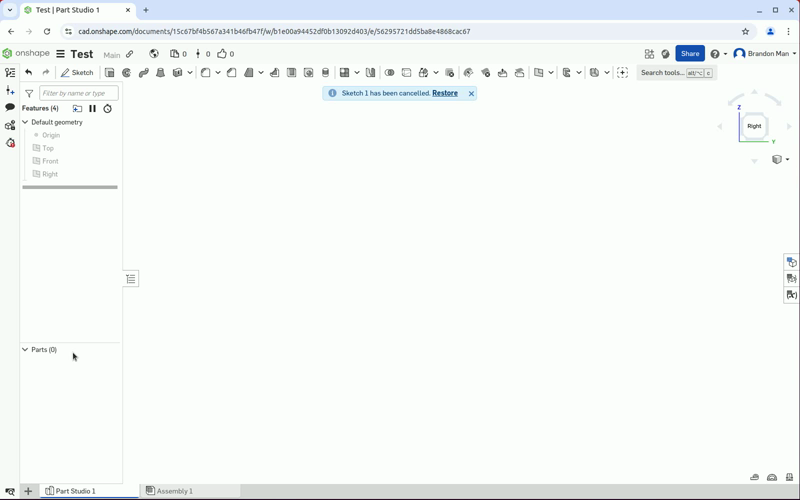
key_up(shift)
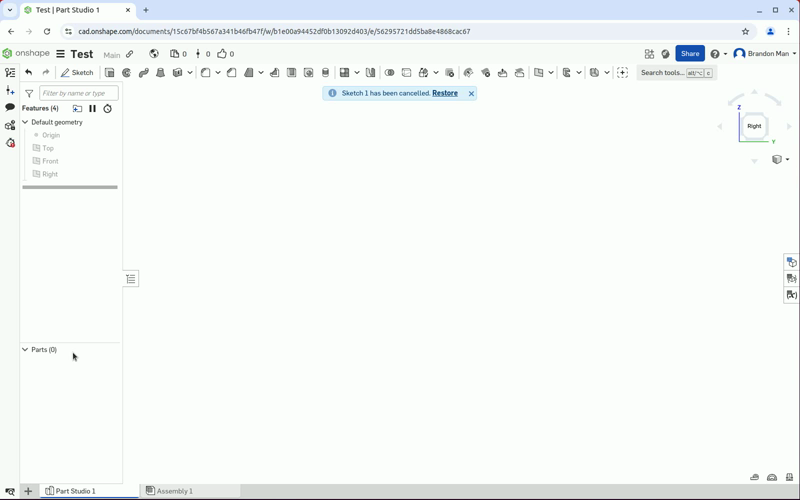
mouse_move(73, 352)
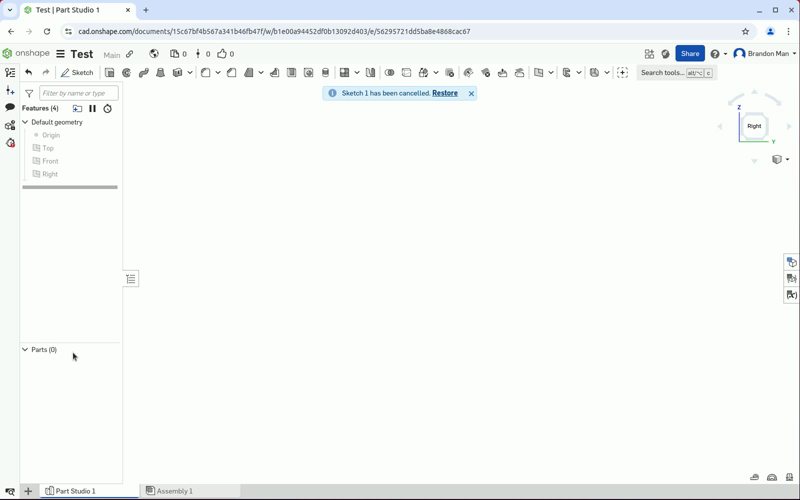
key(shift+y)
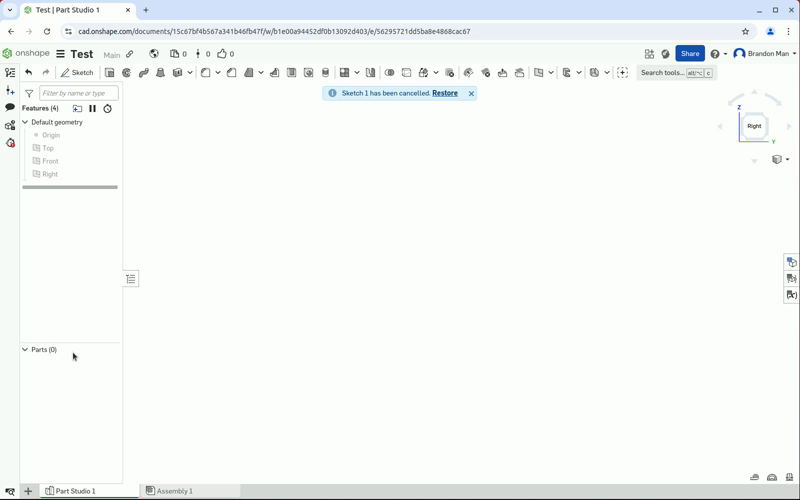
key(shift+s)
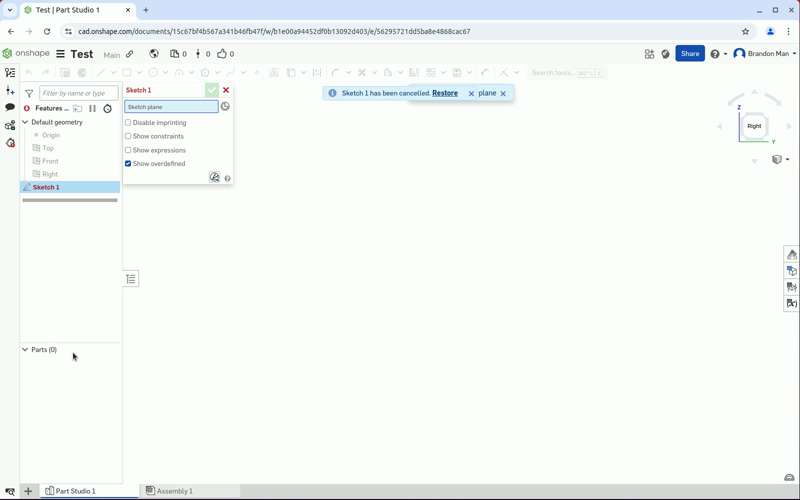
mouse_move(73, 176)
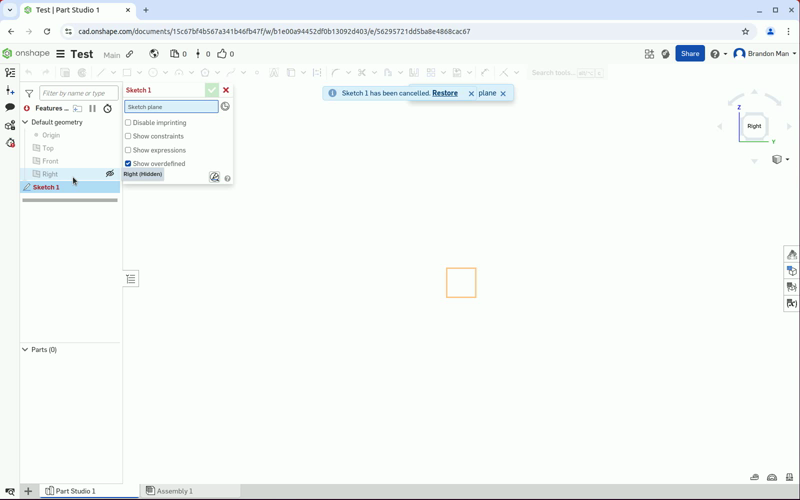
click(73, 176)
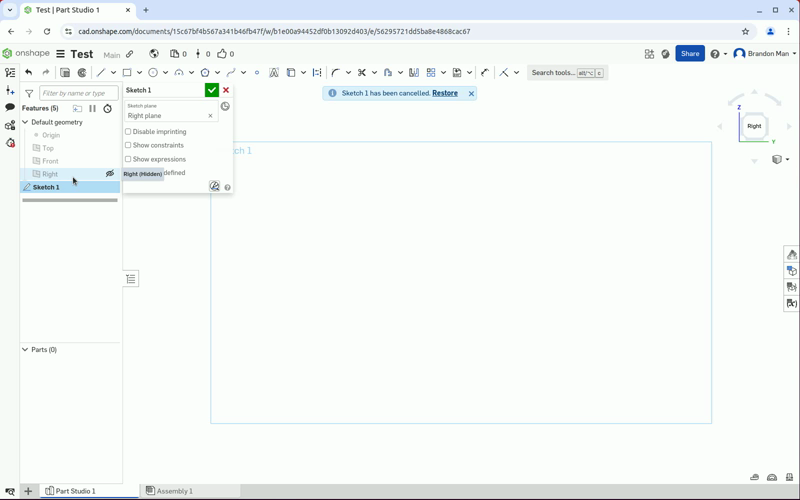
mouse_move(73, 352)
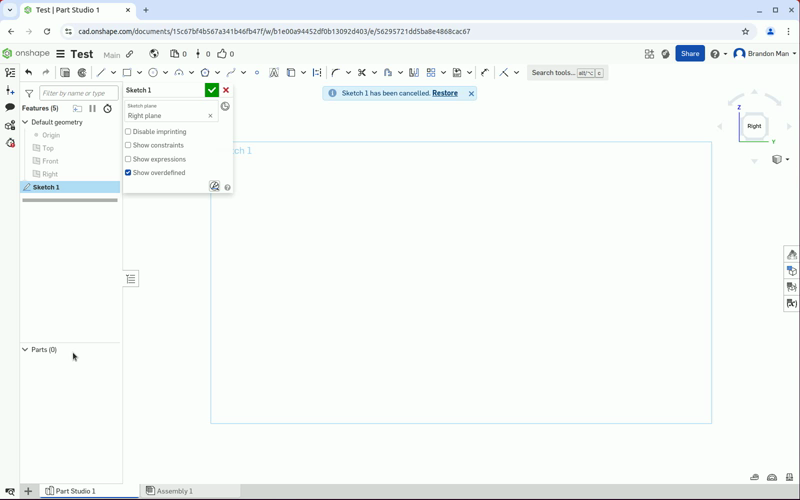
key(y)
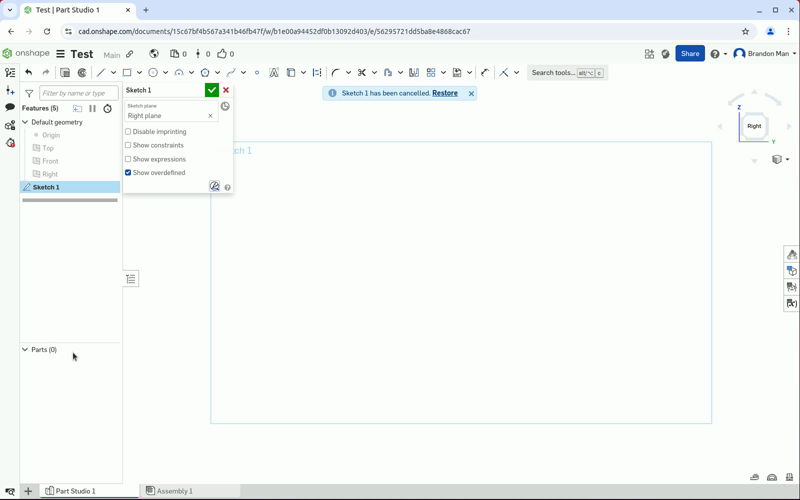
key(l)
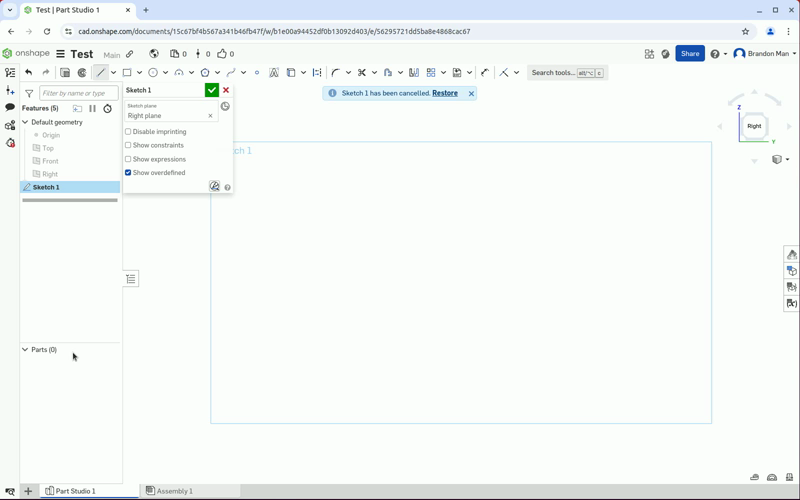
key_down(shift)
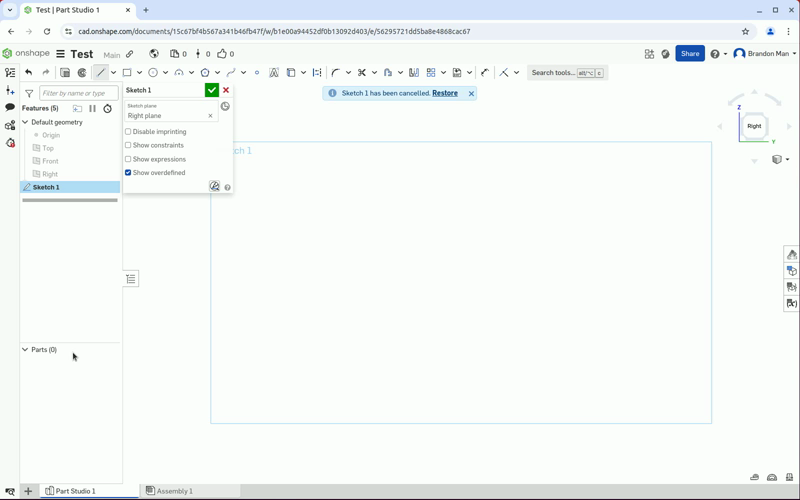
mouse_move(472, 282)
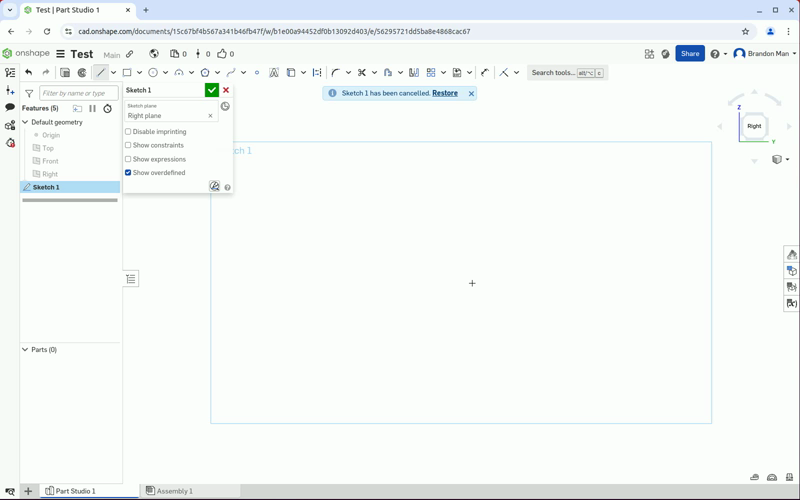
click(472, 282)
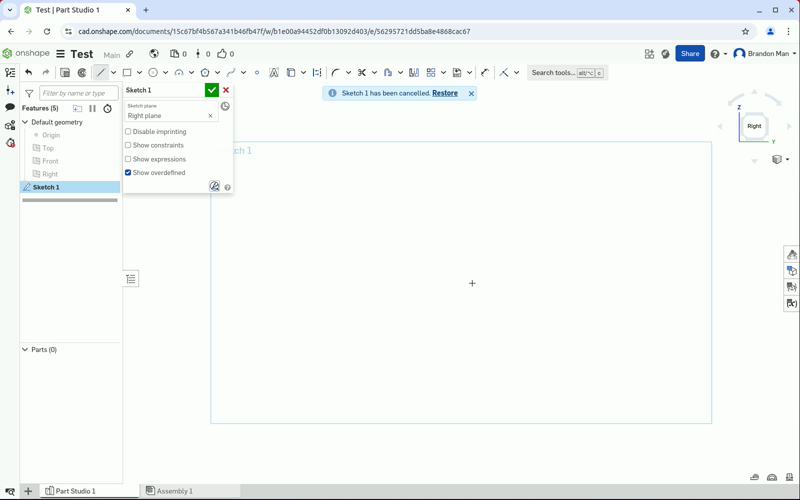
key_up(shift)
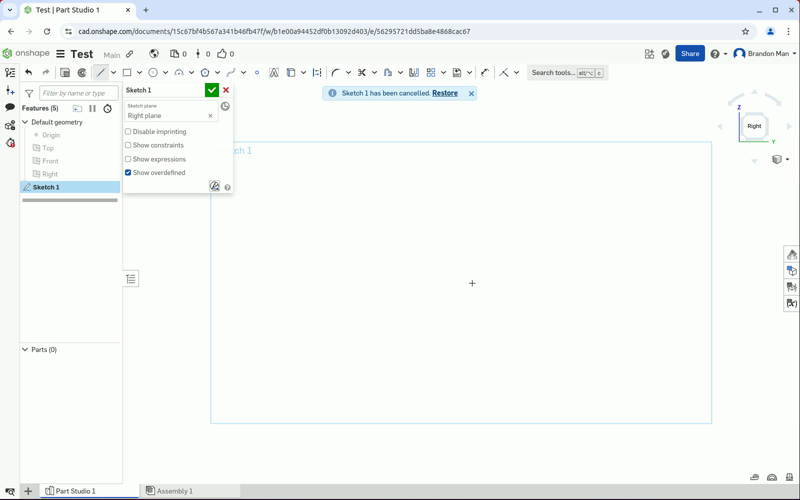
key_down(shift)
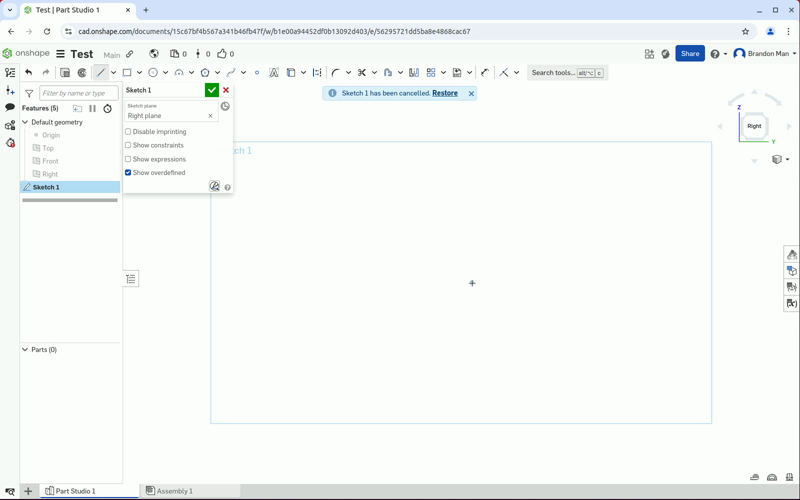
mouse_move(563, 282)
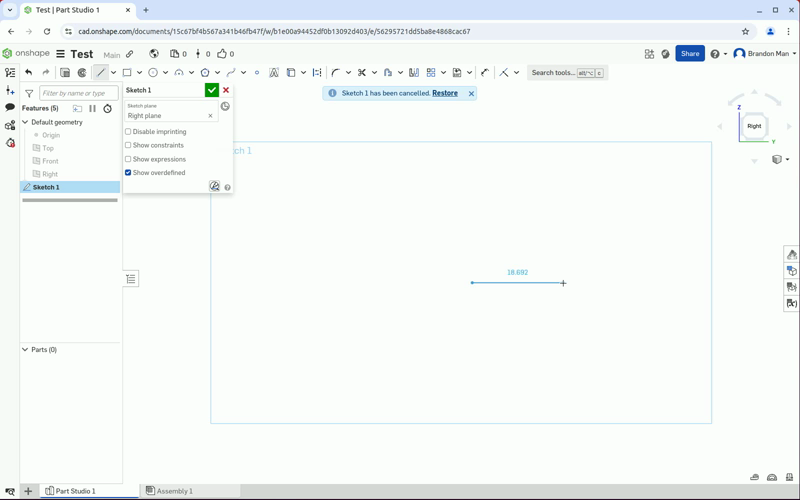
click(563, 282)
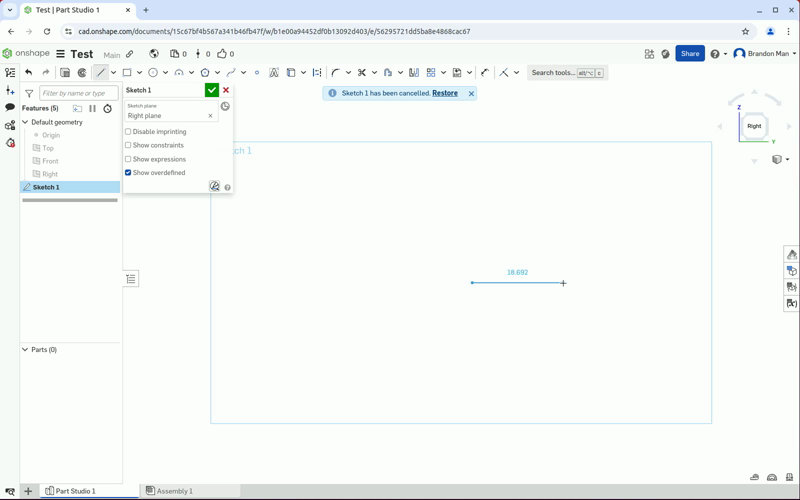
key_up(shift)
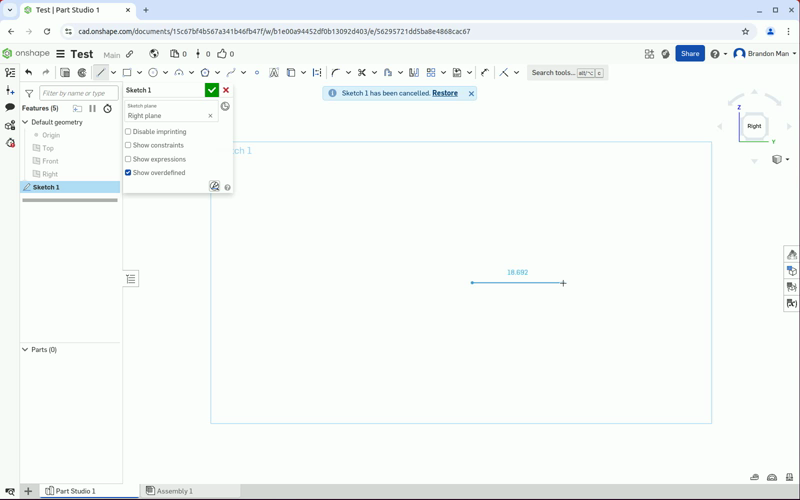
key_down(shift)
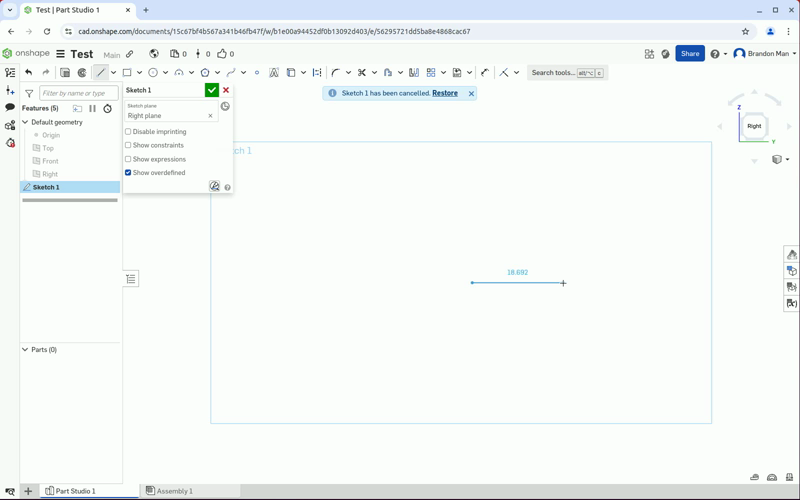
mouse_move(589, 282)
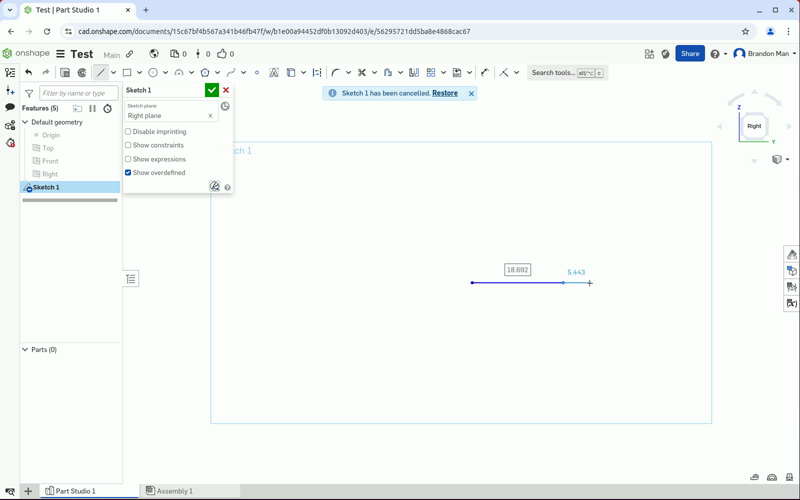
mouse_move(563, 276)
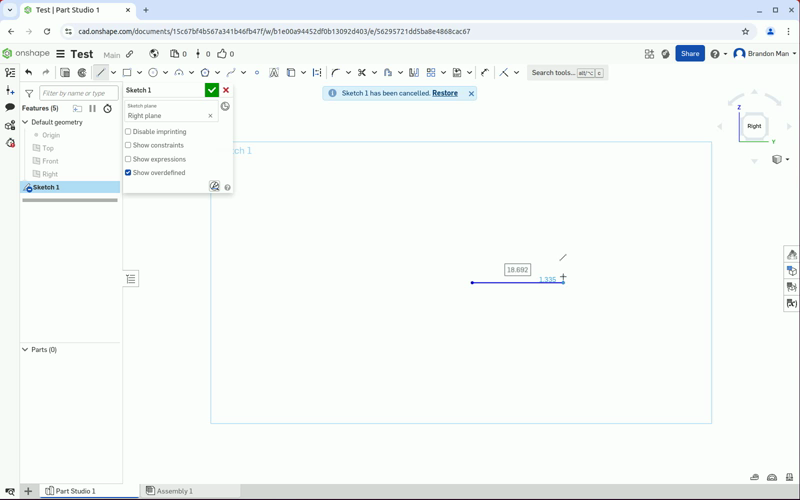
scroll(6)
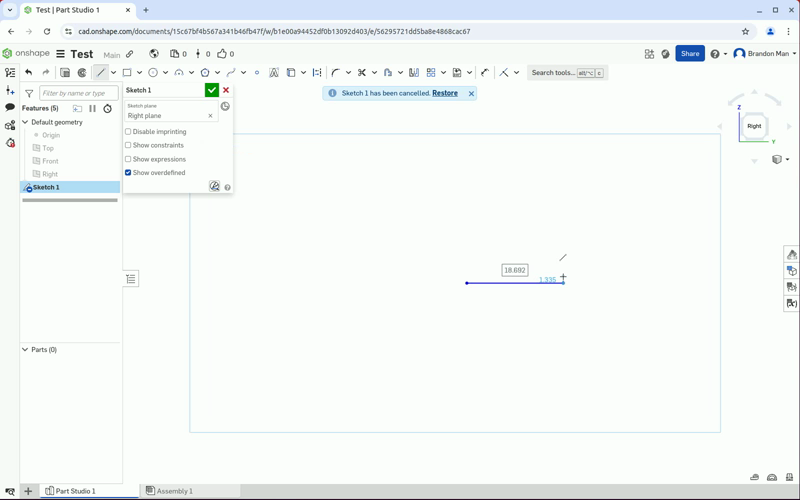
scroll(6)
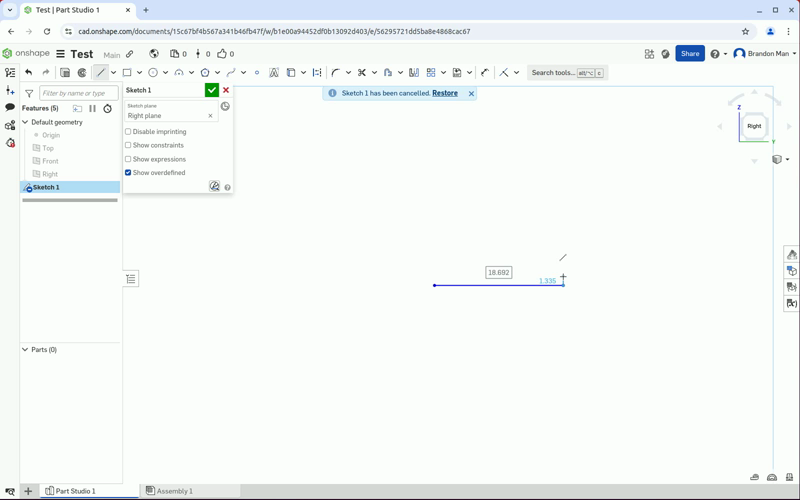
scroll(6)
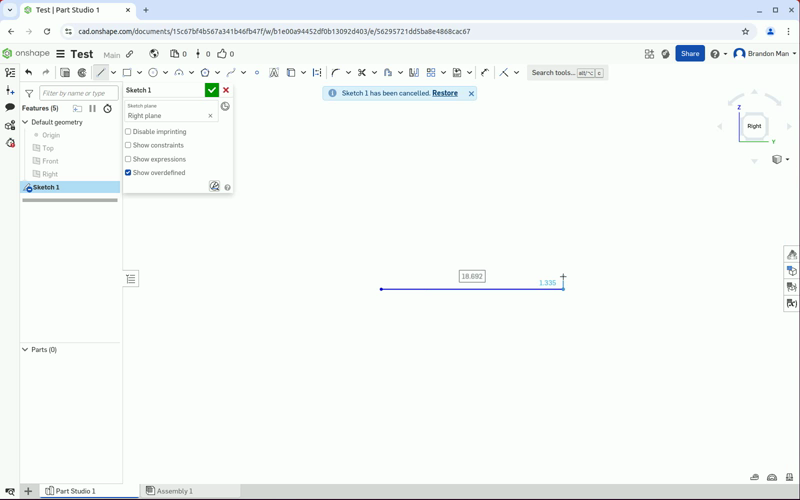
scroll(6)
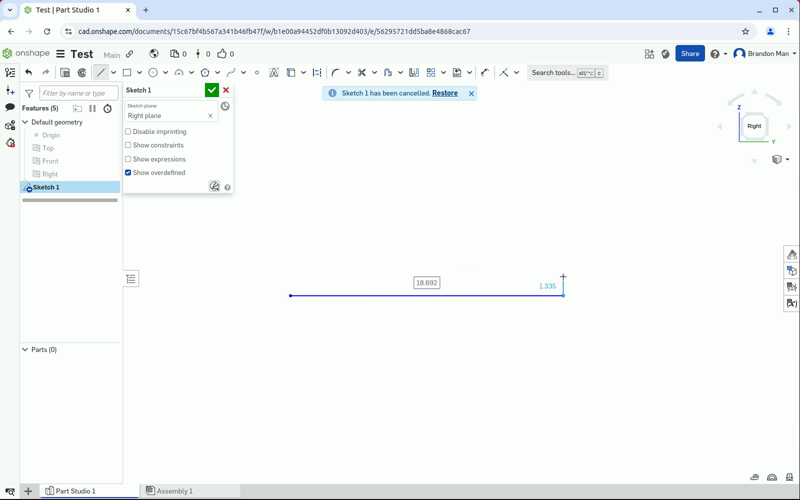
scroll(6)
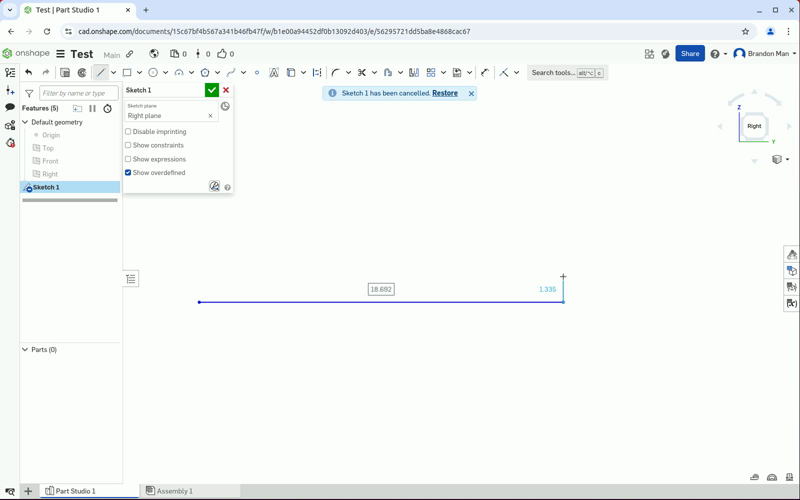
scroll(6)
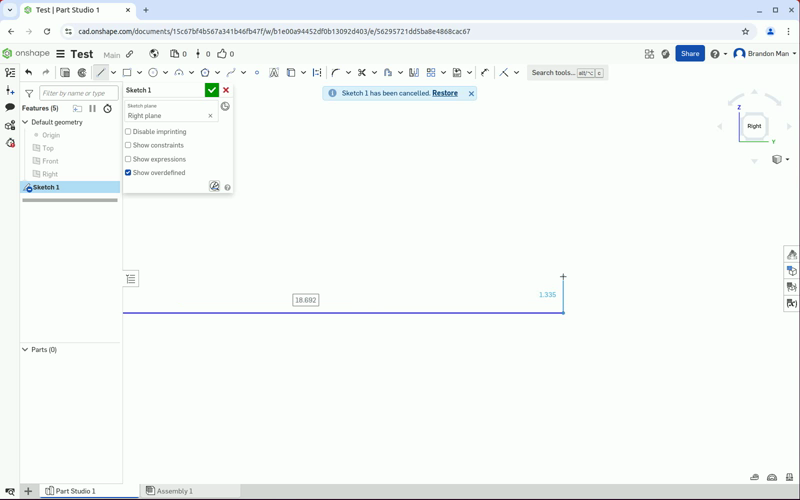
scroll(6)
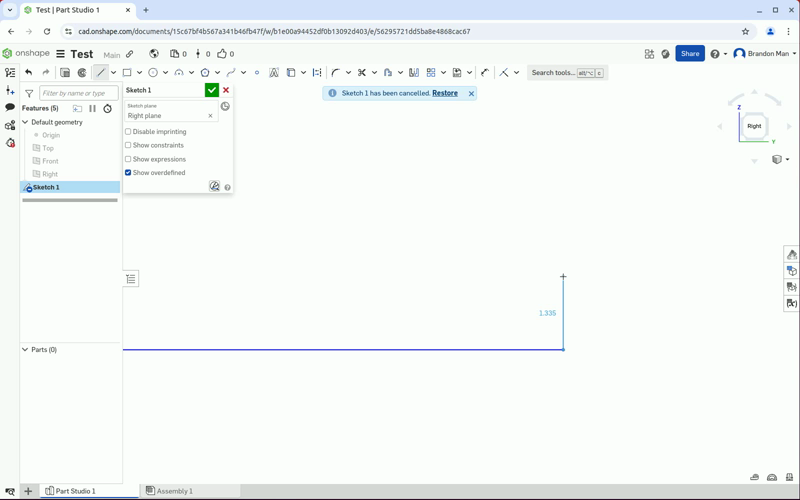
click(563, 276)
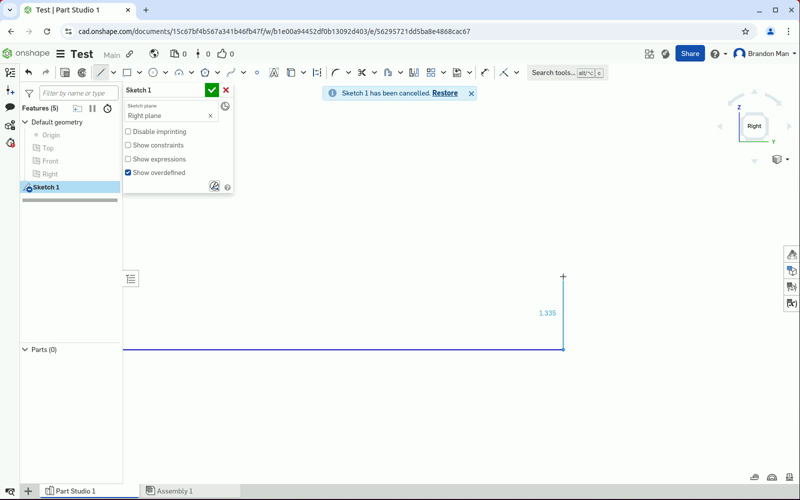
scroll(-6)
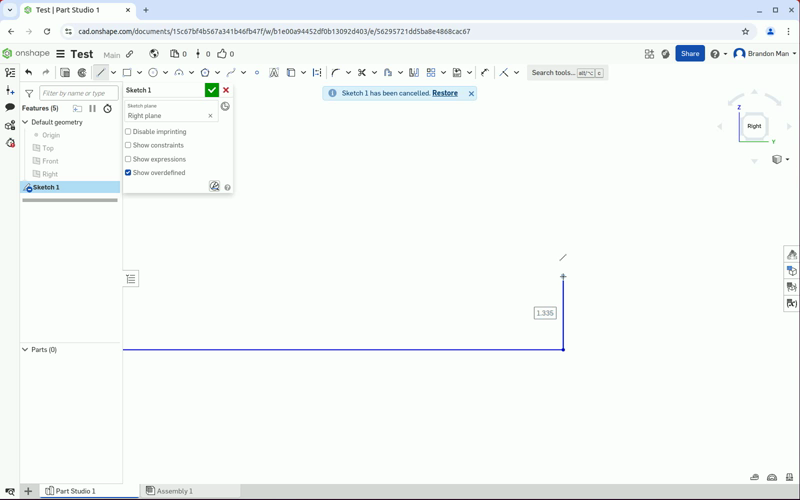
scroll(-6)
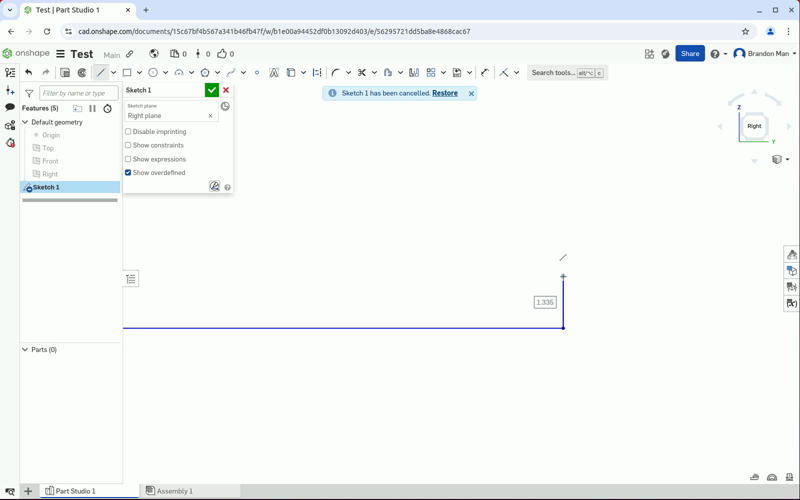
scroll(-6)
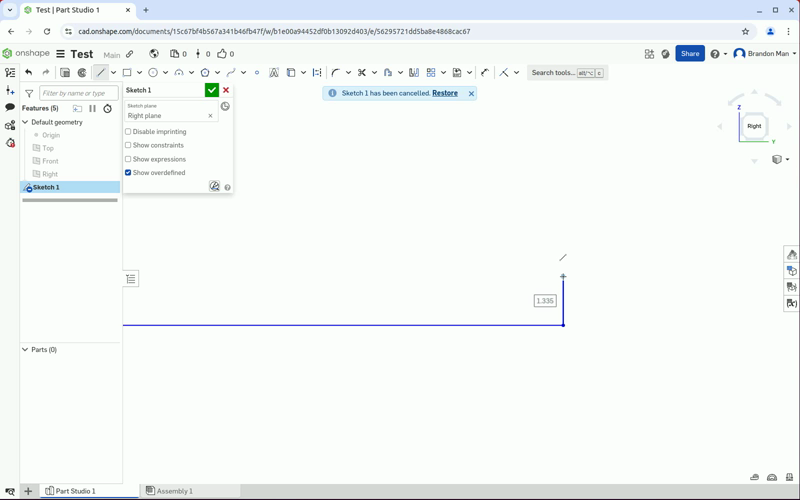
scroll(-6)
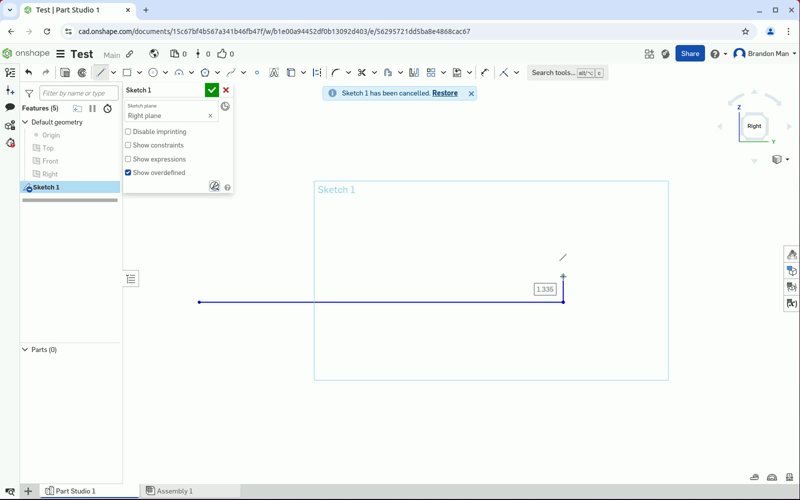
scroll(-6)
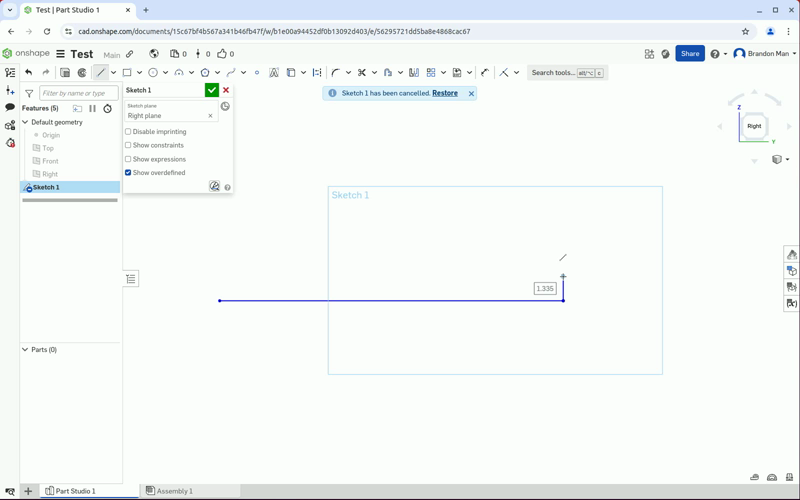
scroll(-6)
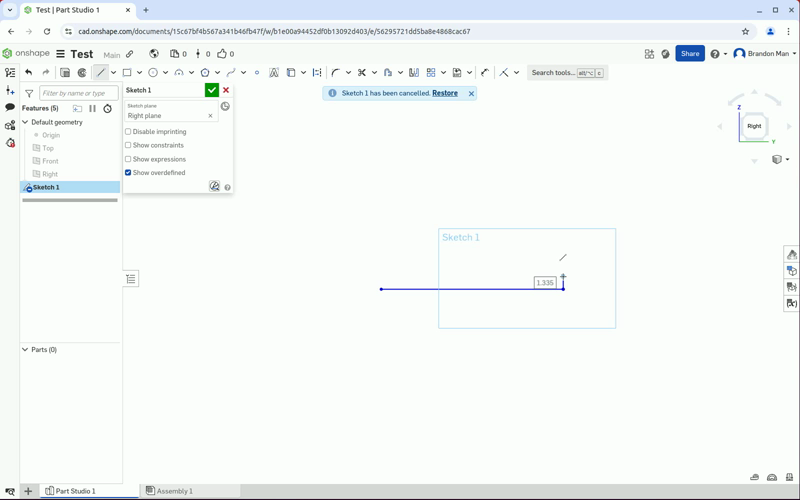
scroll(-6)
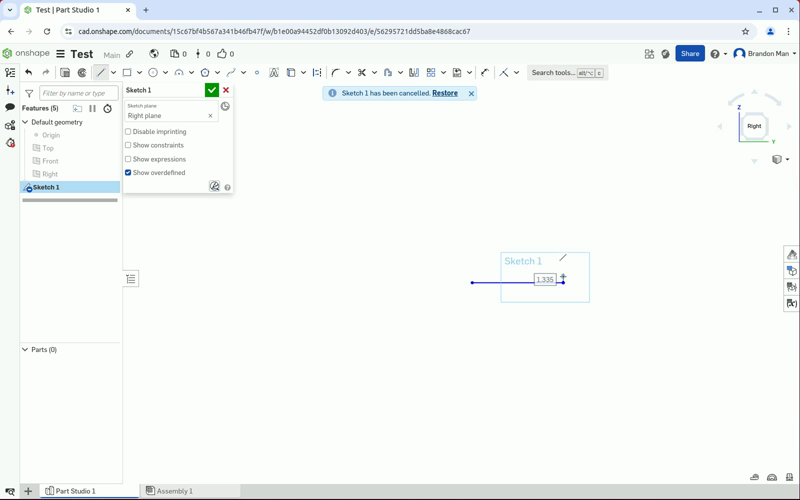
key_up(shift)
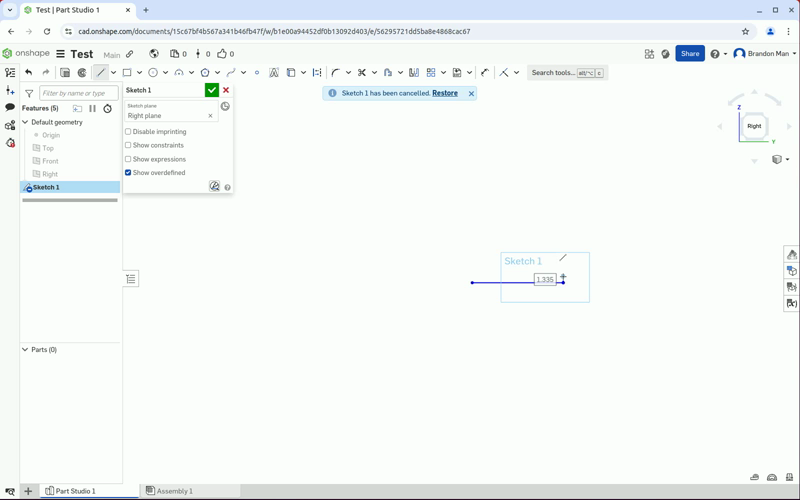
key_down(shift)
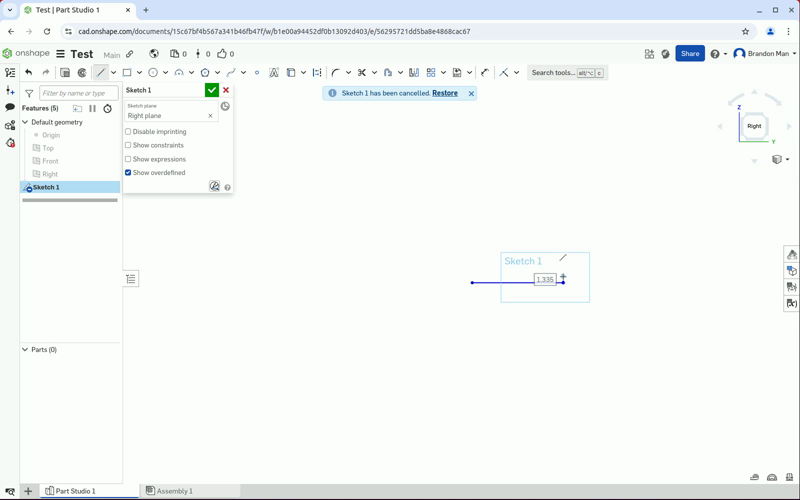
mouse_move(589, 276)
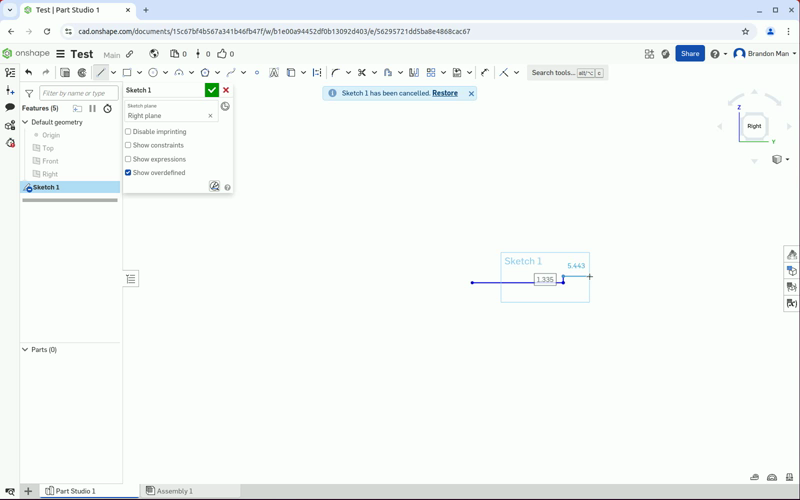
mouse_move(563, 273)
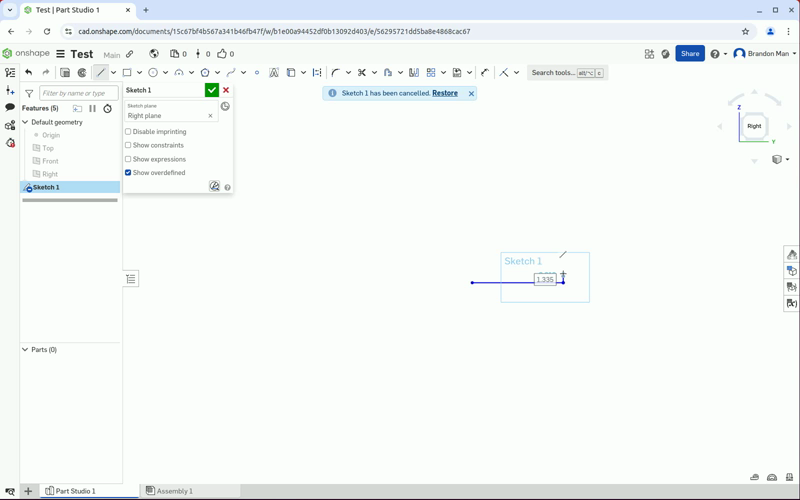
scroll(6)
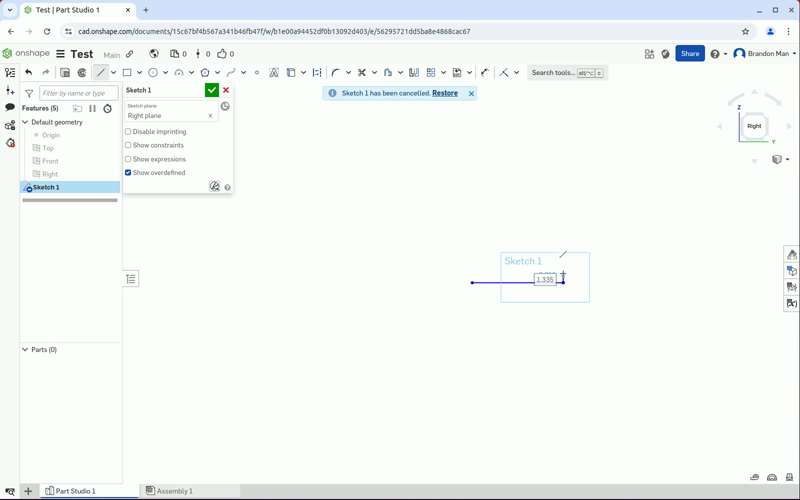
scroll(6)
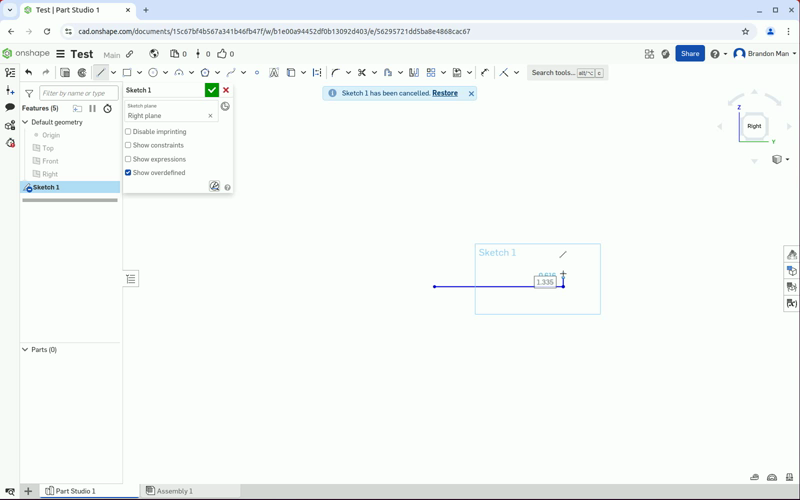
scroll(6)
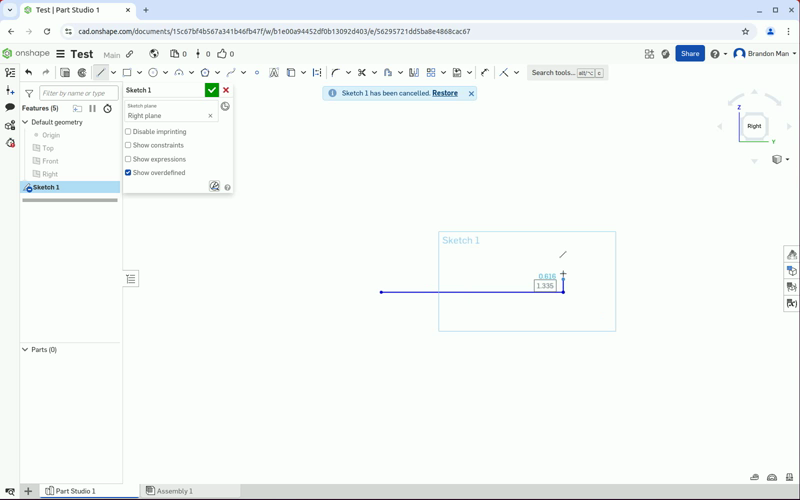
scroll(6)
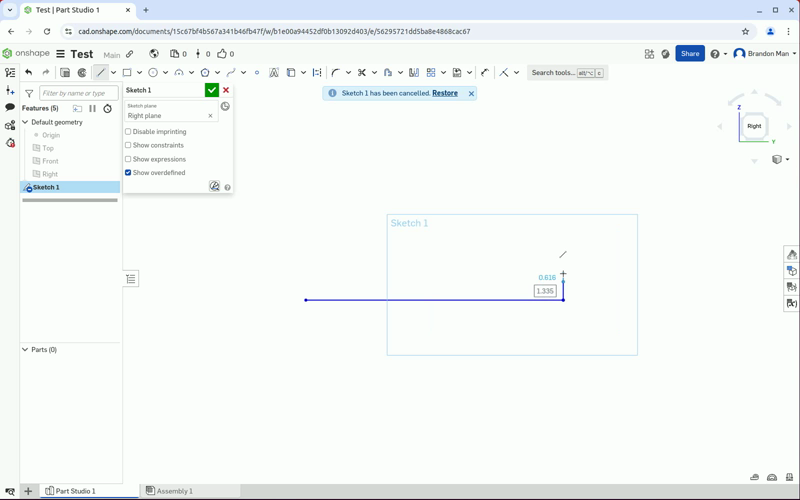
scroll(6)
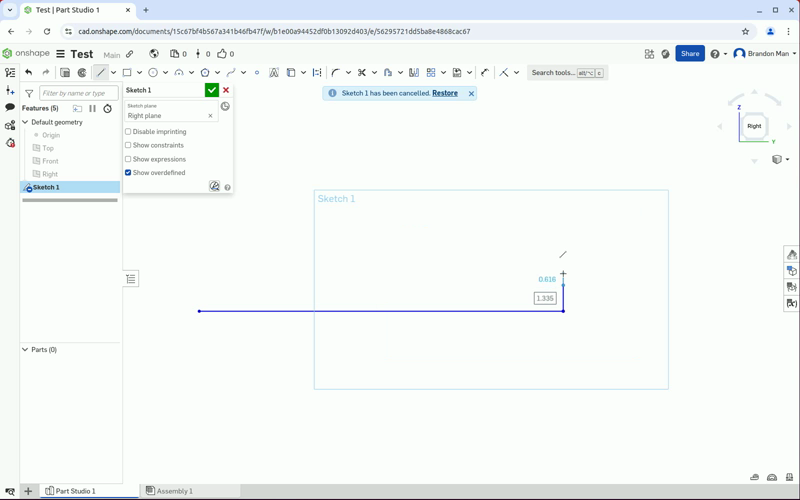
scroll(6)
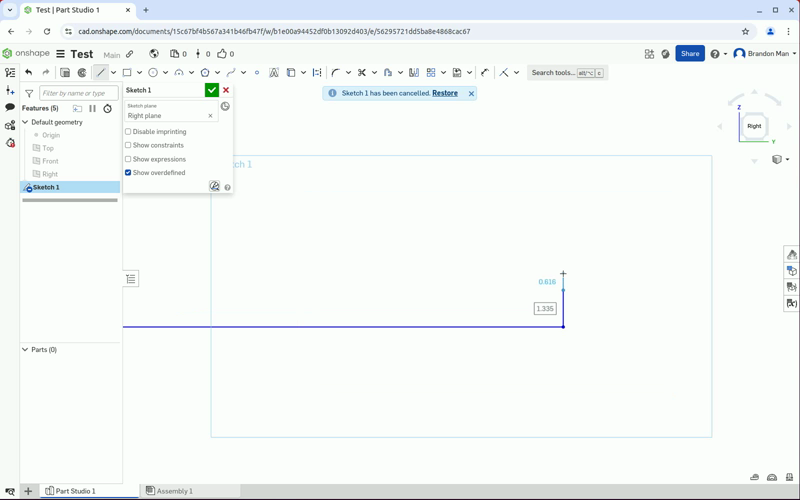
scroll(6)
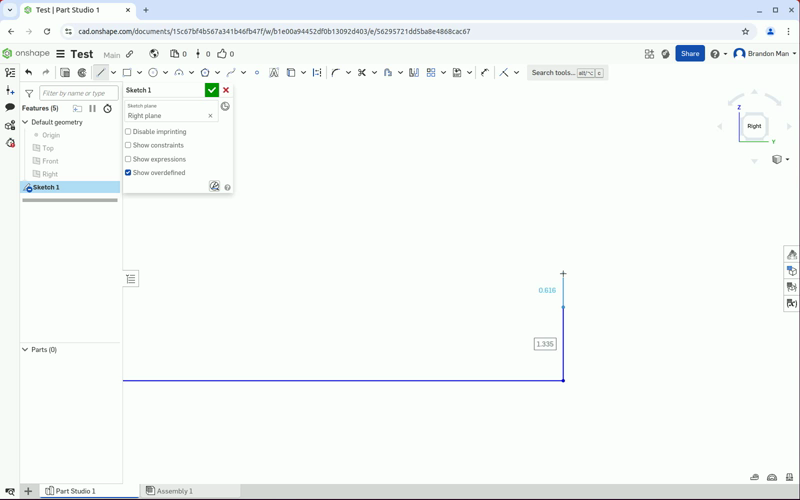
click(563, 273)
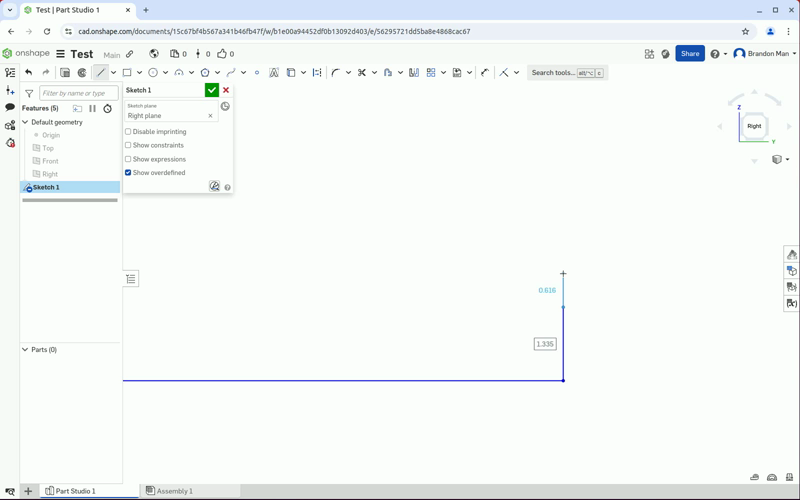
scroll(-6)
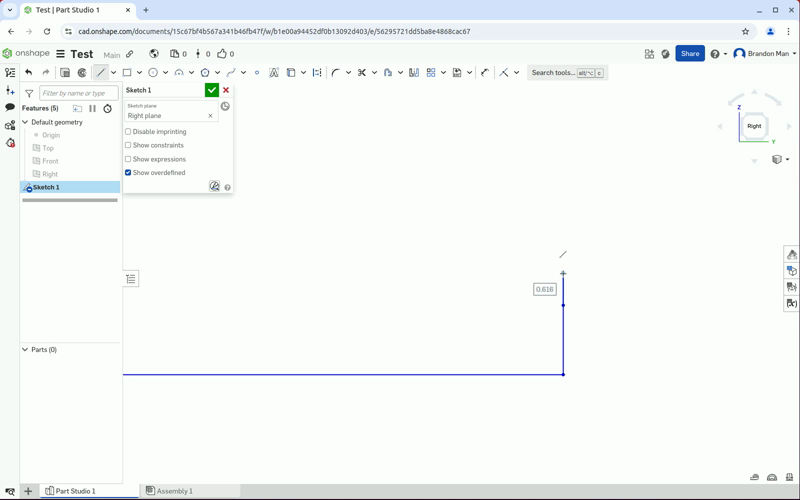
scroll(-6)
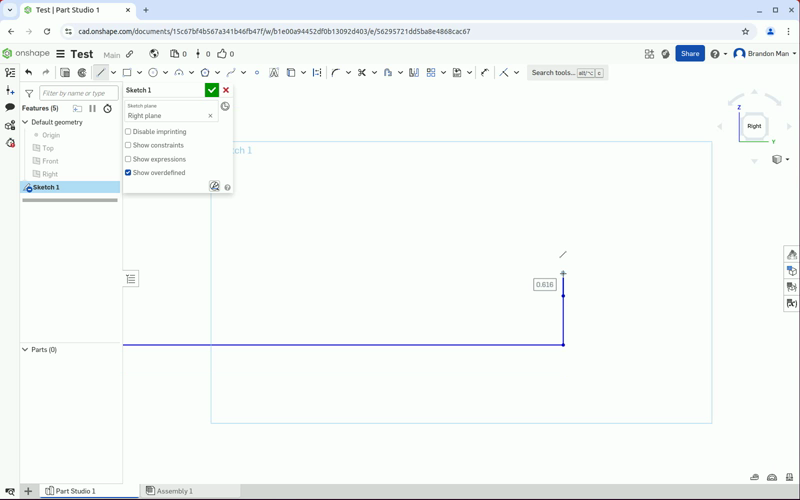
scroll(-6)
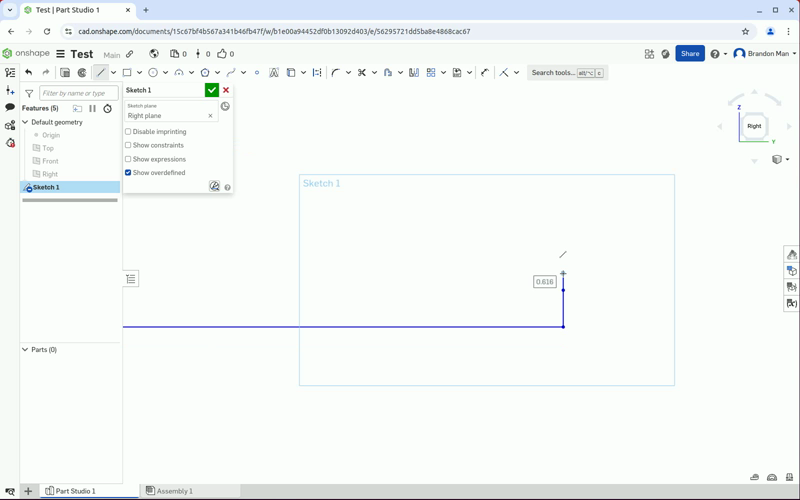
scroll(-6)
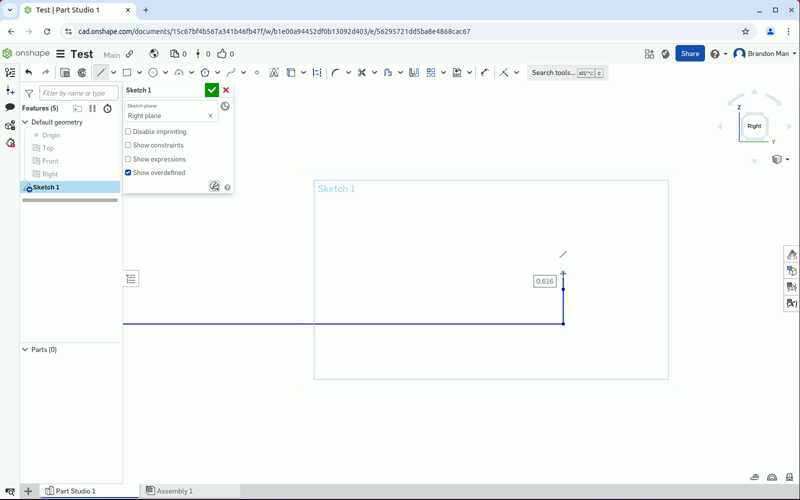
scroll(-6)
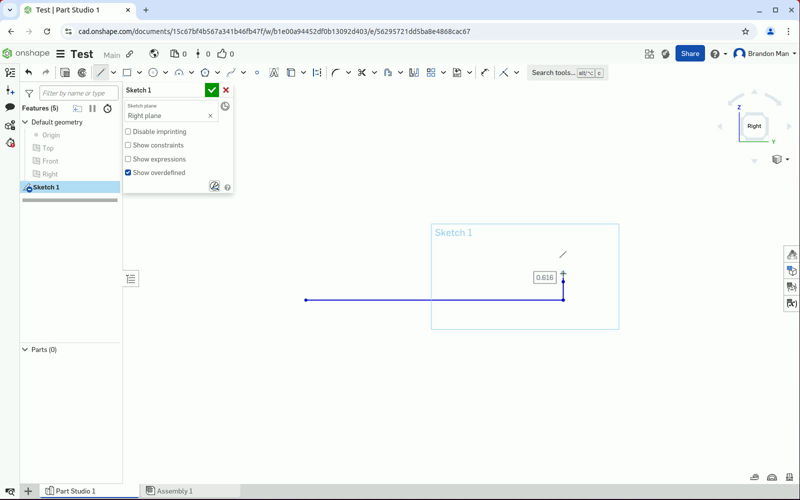
scroll(-6)
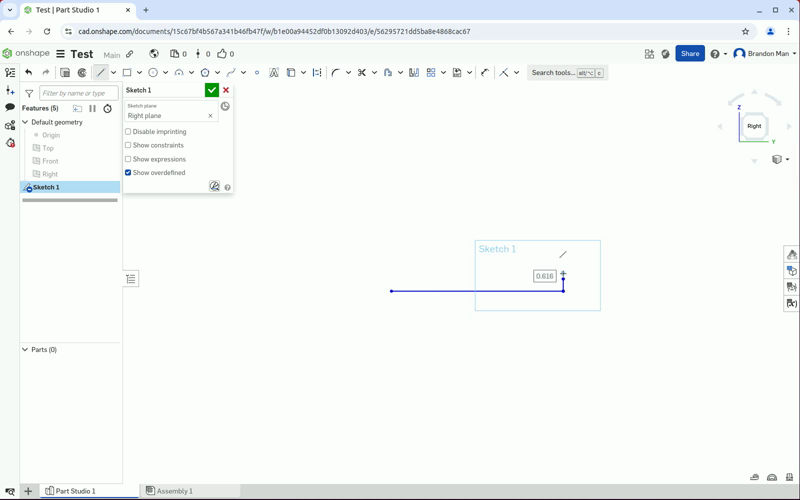
scroll(-6)
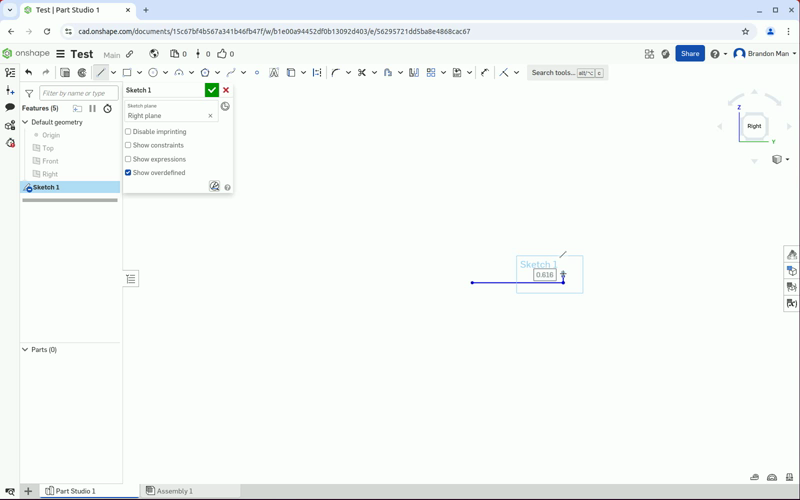
key_up(shift)
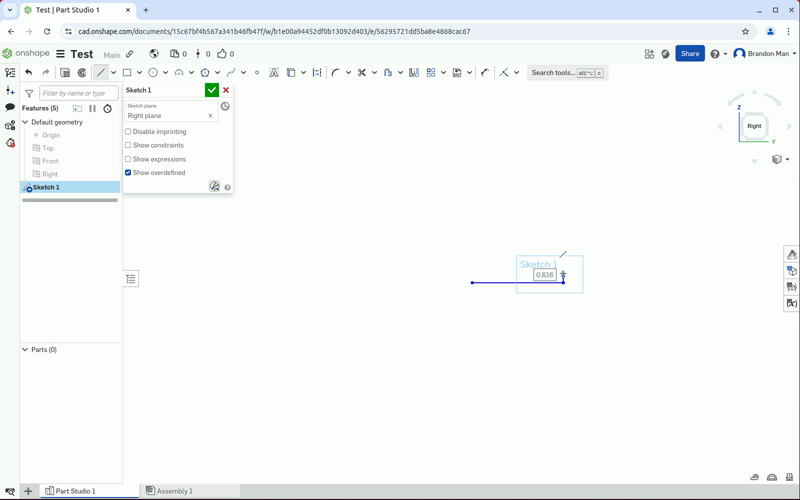
key_down(shift)
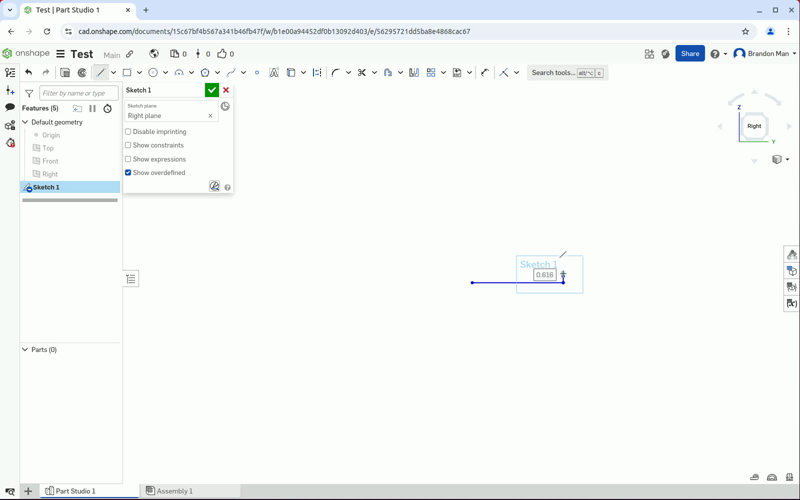
mouse_move(589, 273)
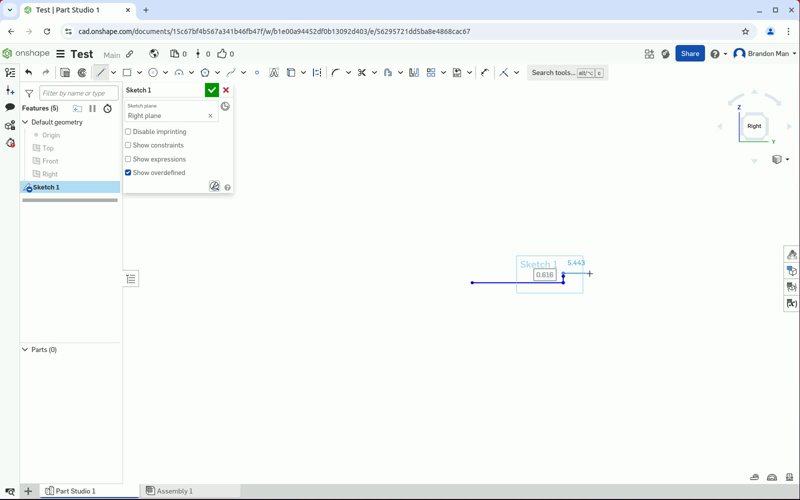
mouse_move(563, 267)
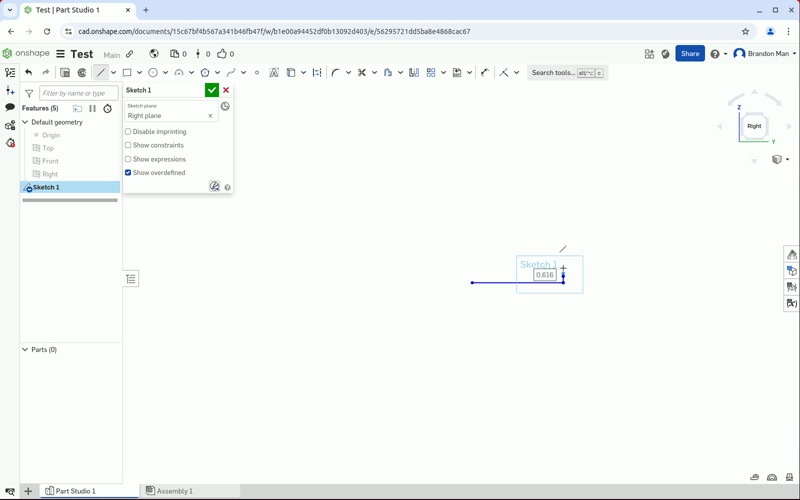
scroll(6)
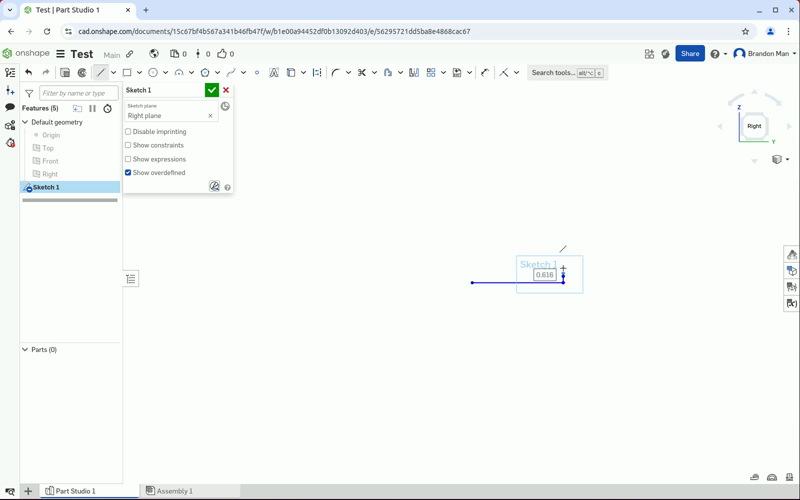
scroll(6)
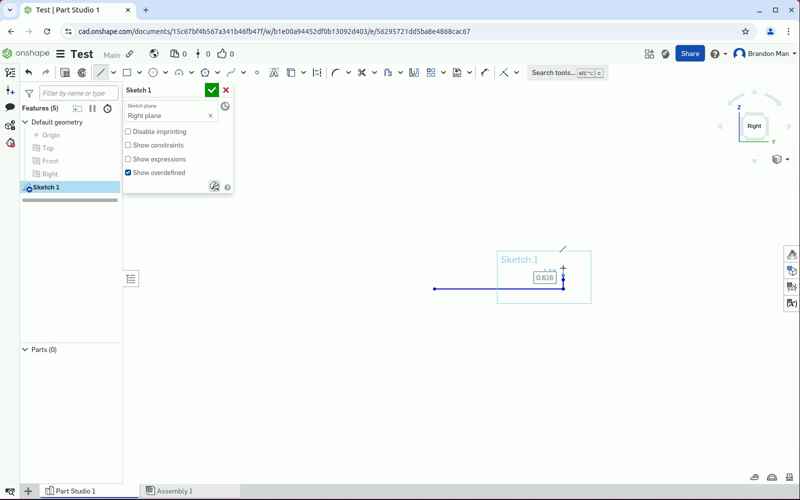
scroll(6)
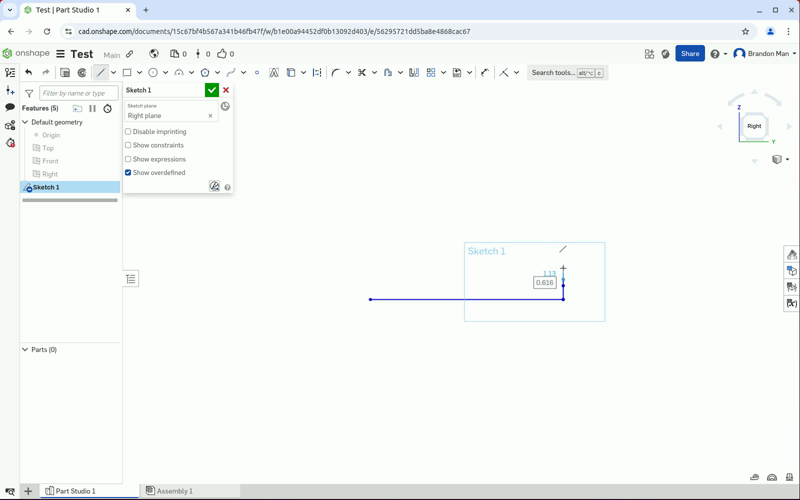
scroll(6)
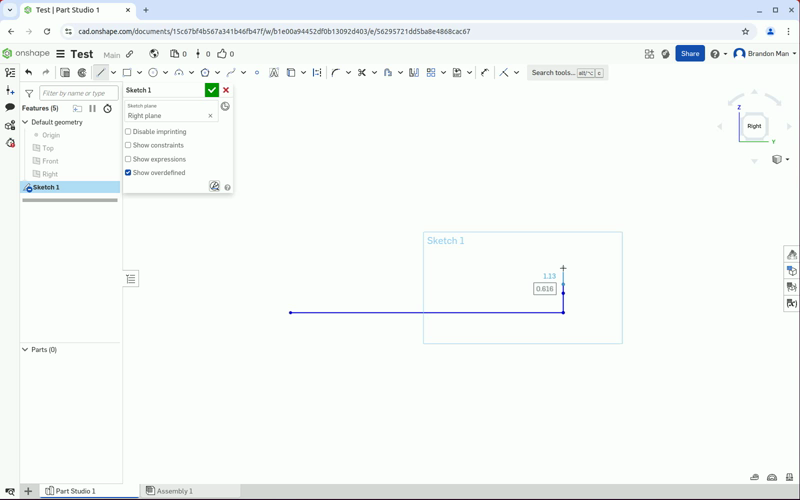
scroll(6)
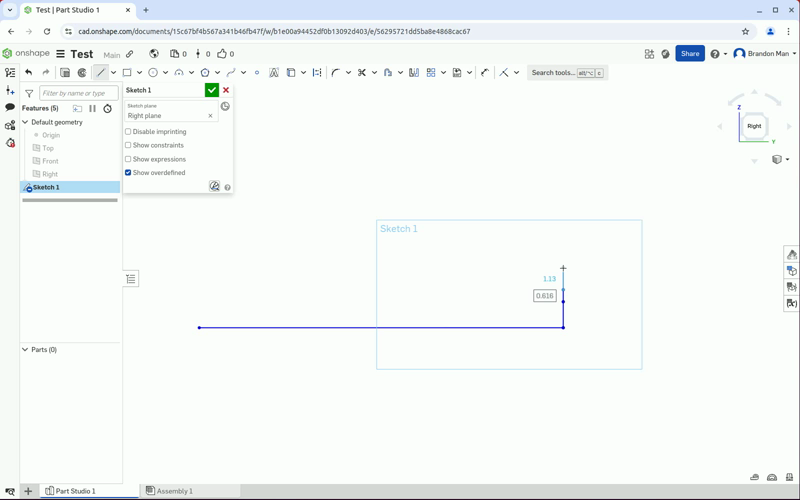
scroll(6)
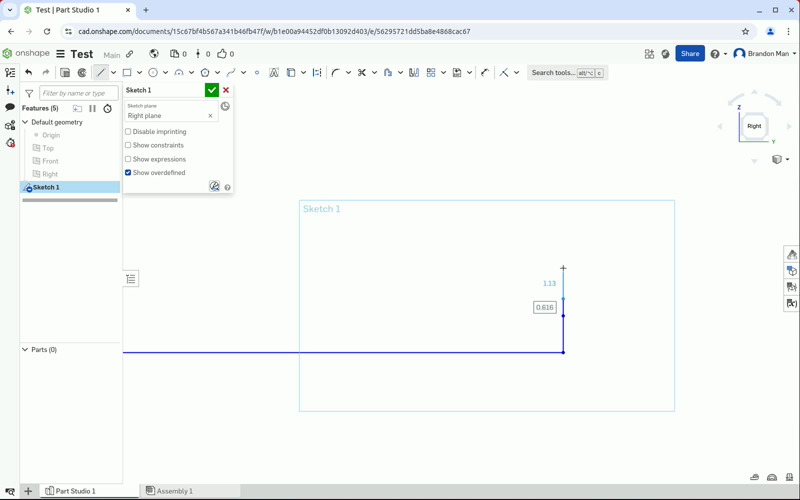
scroll(6)
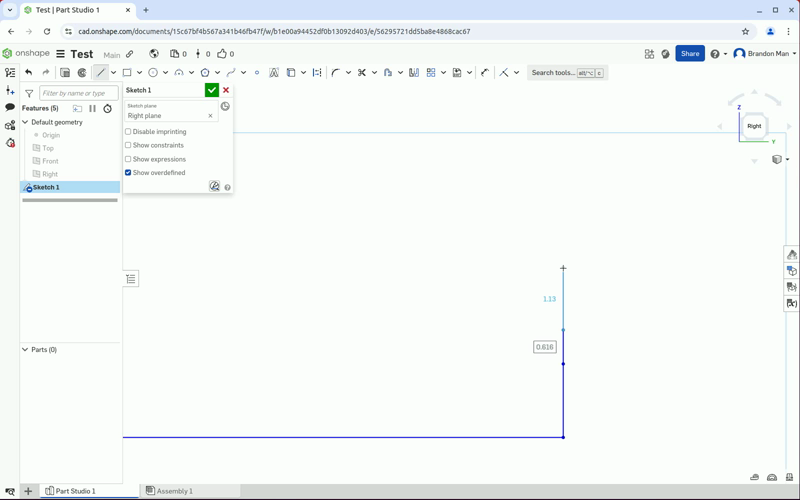
click(563, 267)
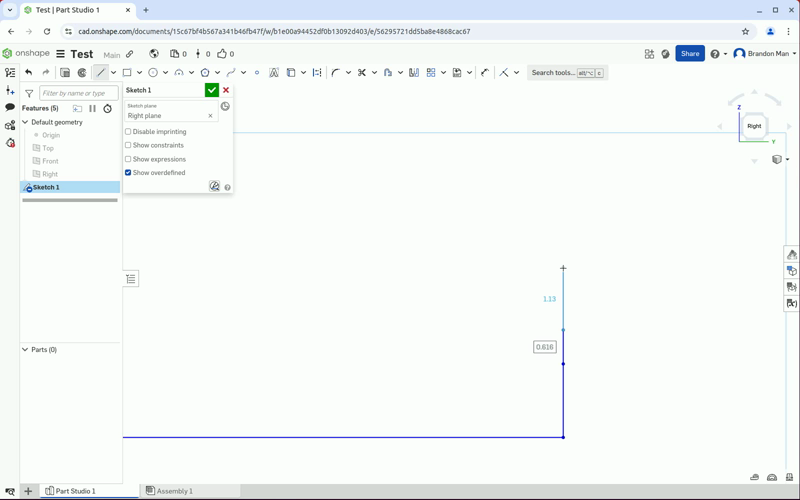
scroll(-6)
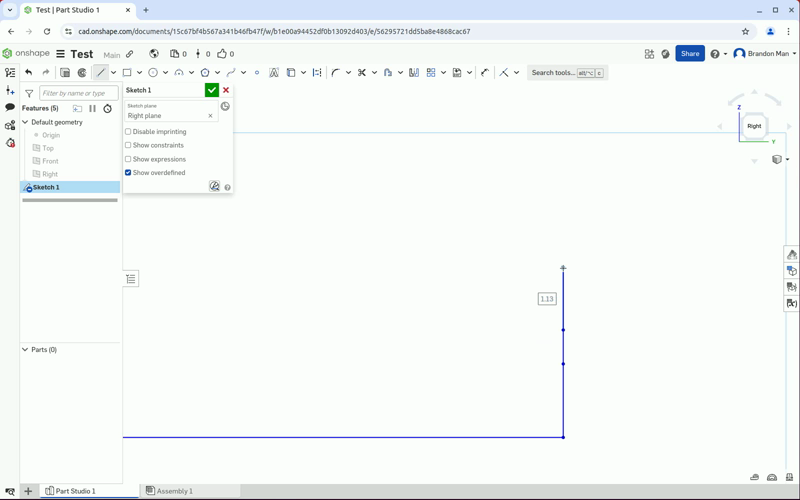
scroll(-6)
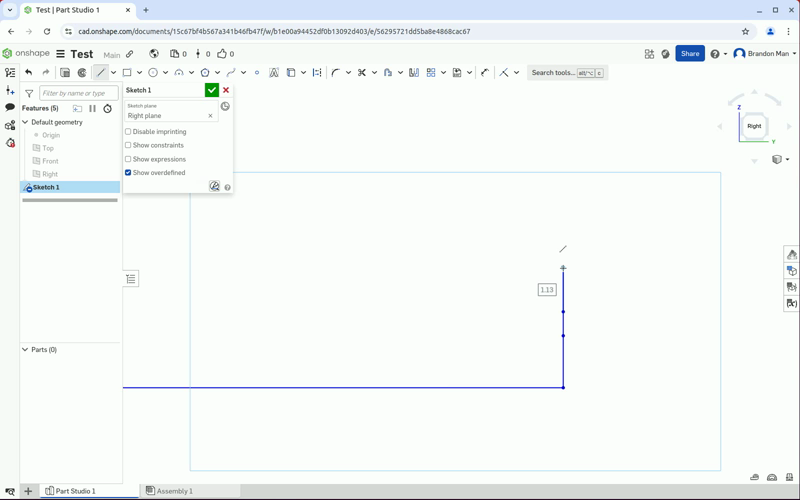
scroll(-6)
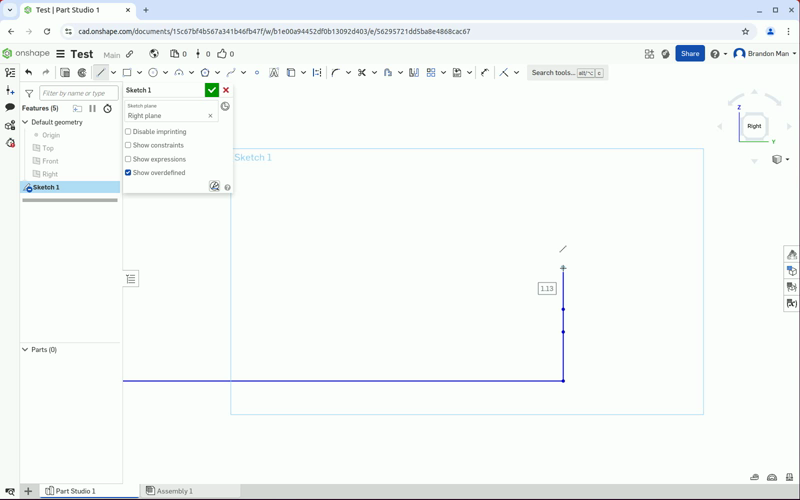
scroll(-6)
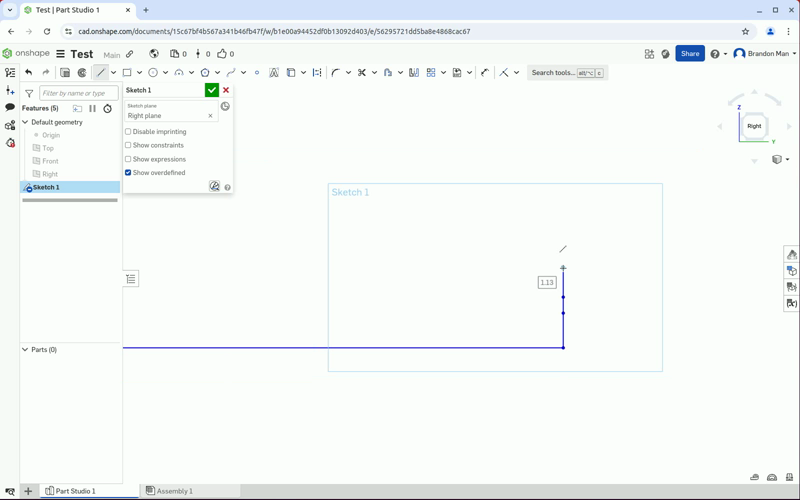
scroll(-6)
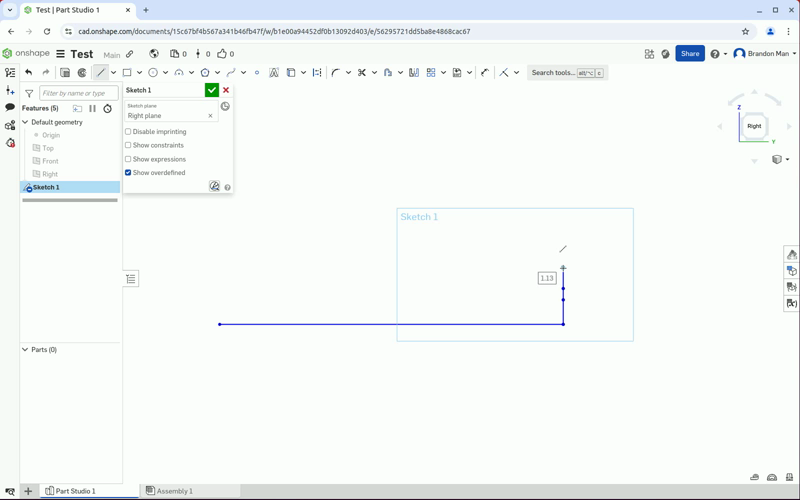
scroll(-6)
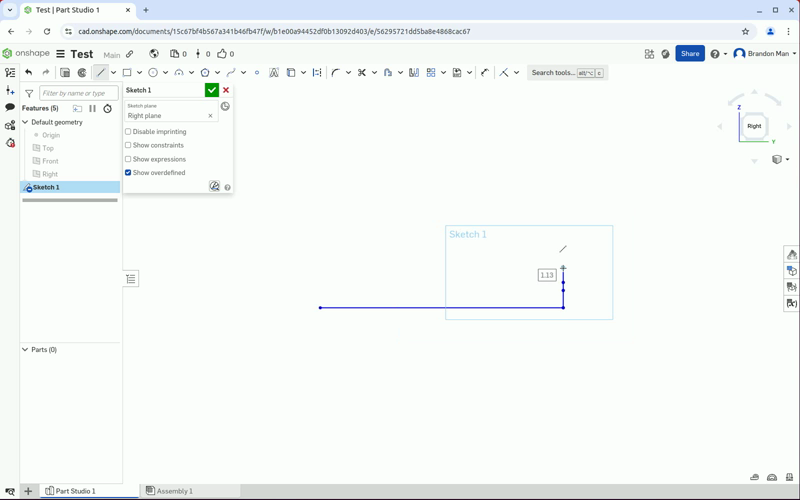
scroll(-6)
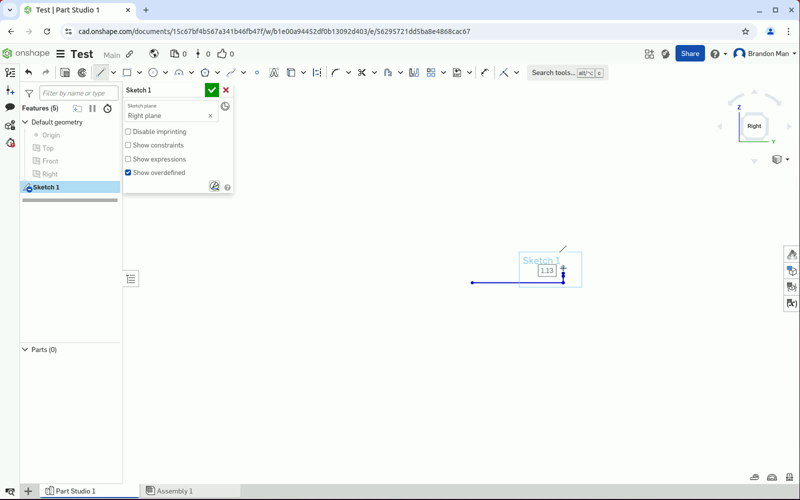
key_up(shift)
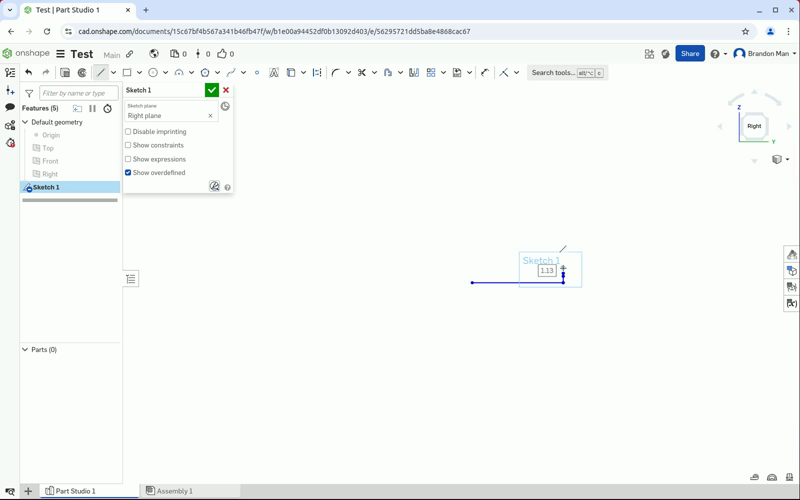
key_down(shift)
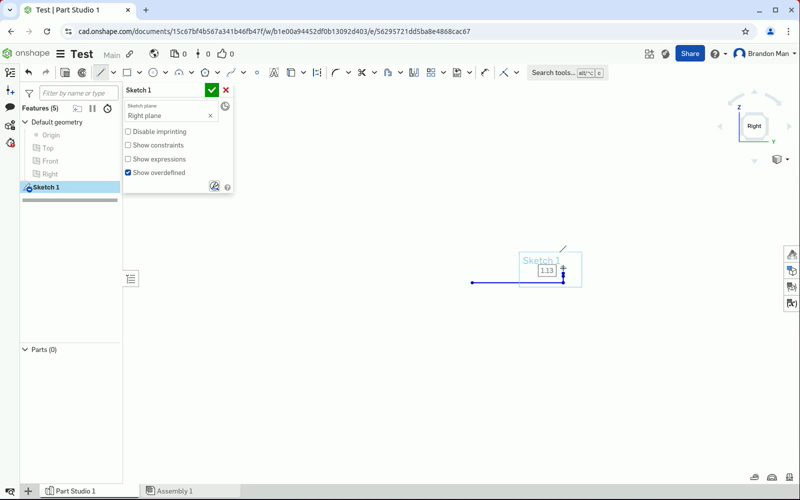
mouse_move(589, 267)
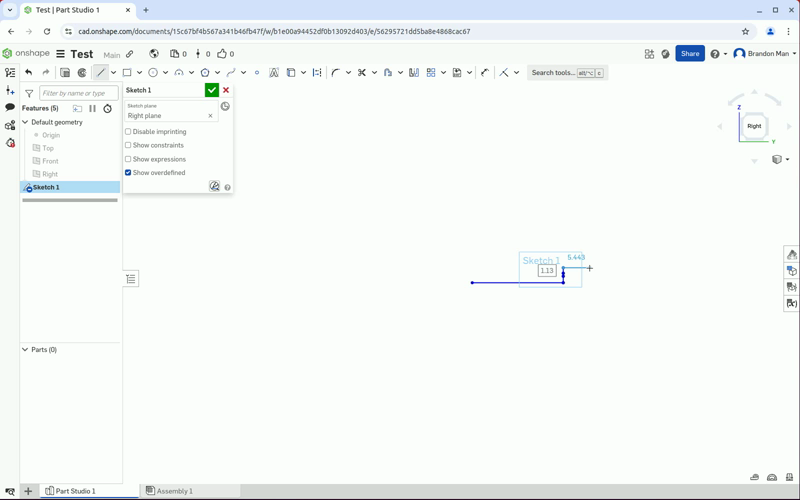
mouse_move(552, 267)
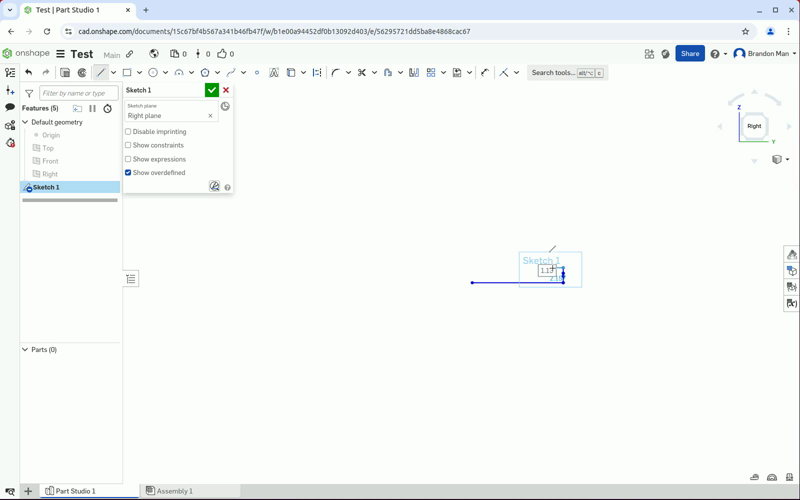
click(552, 267)
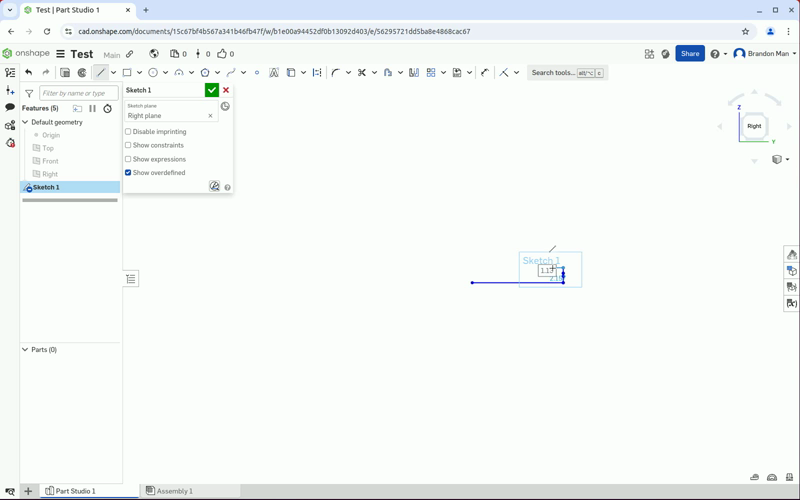
key_up(shift)
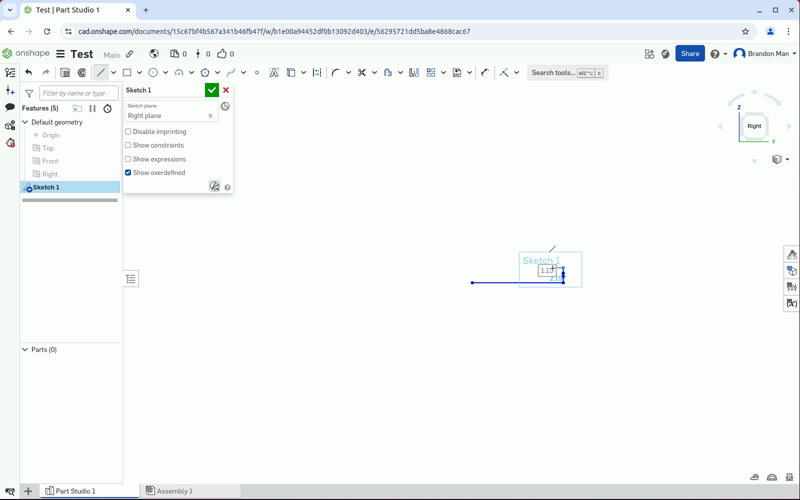
key_down(shift)
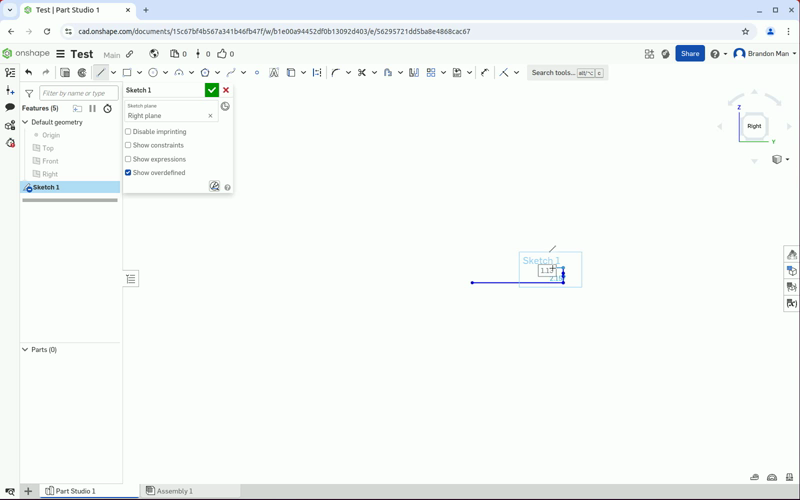
mouse_move(582, 267)
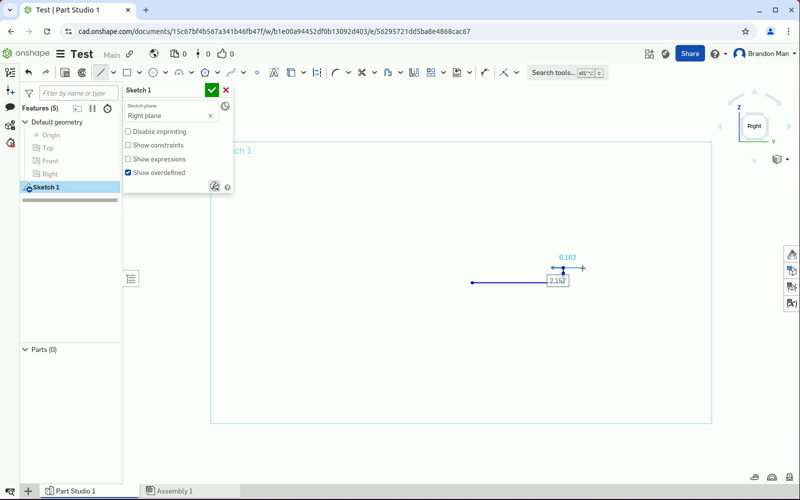
mouse_move(552, 273)
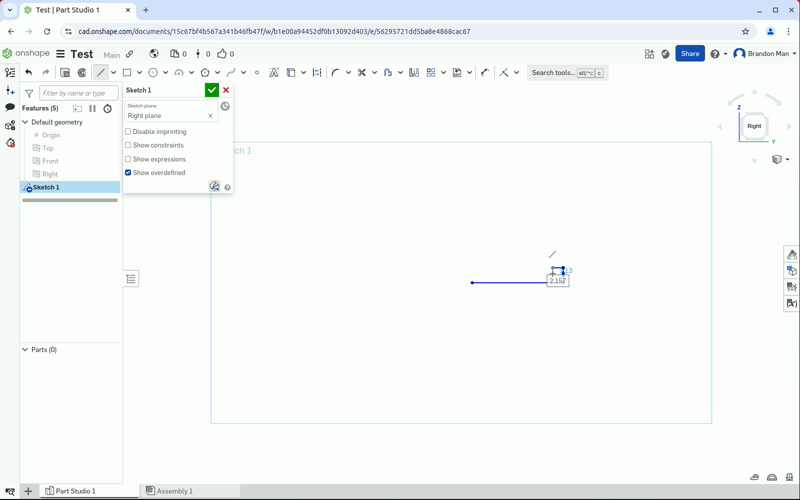
scroll(6)
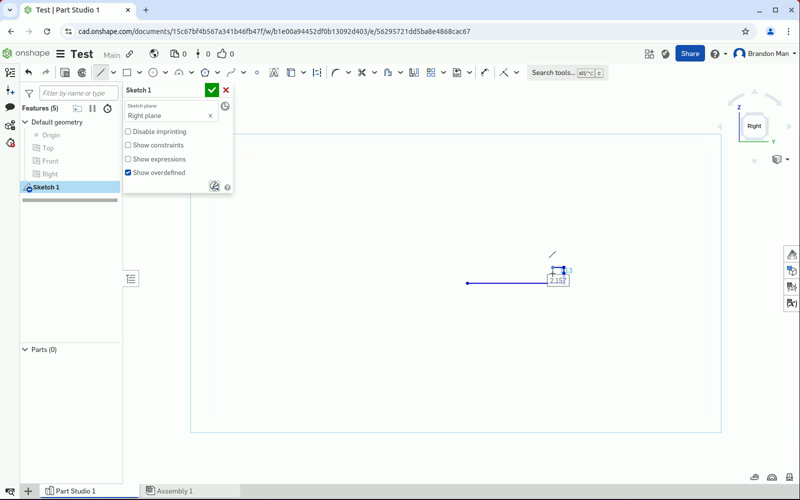
scroll(6)
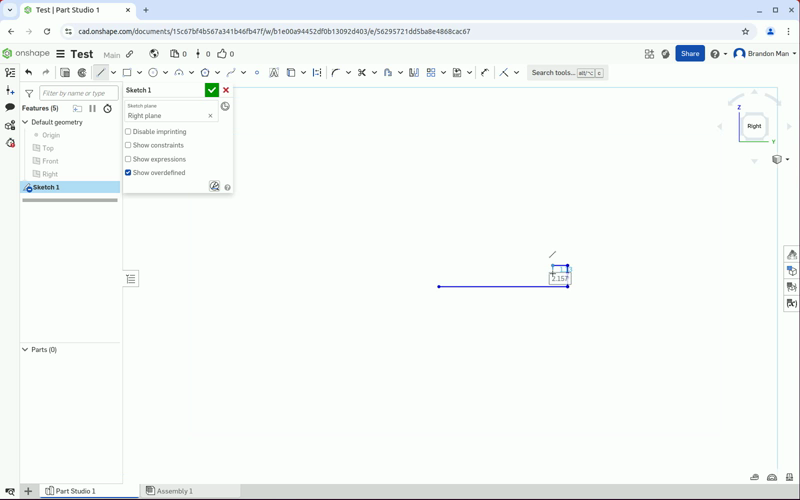
scroll(6)
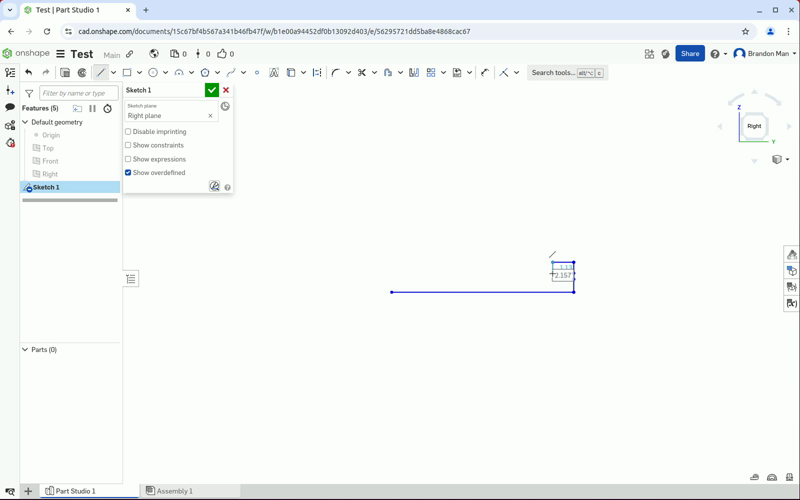
scroll(6)
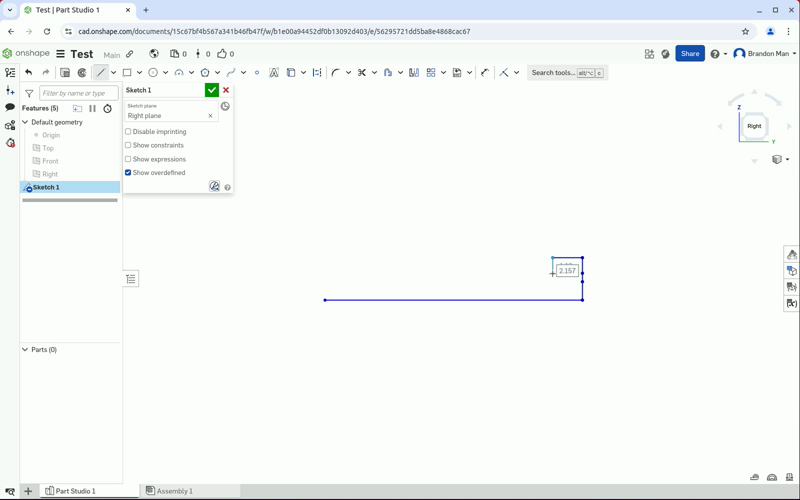
scroll(6)
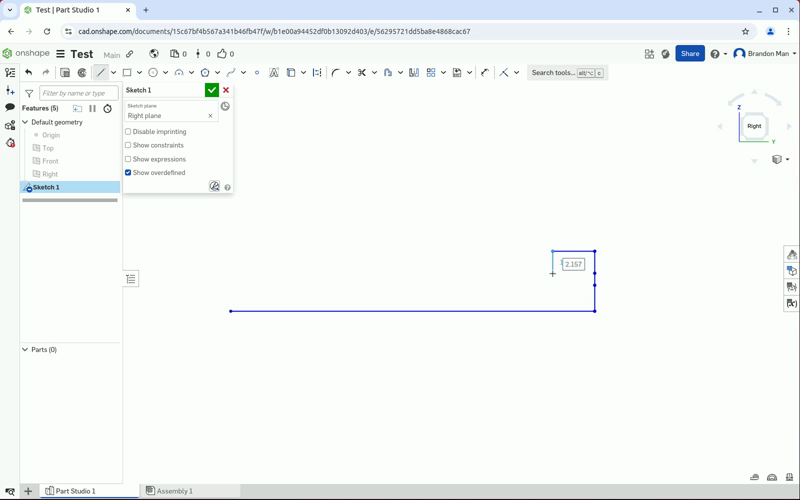
scroll(6)
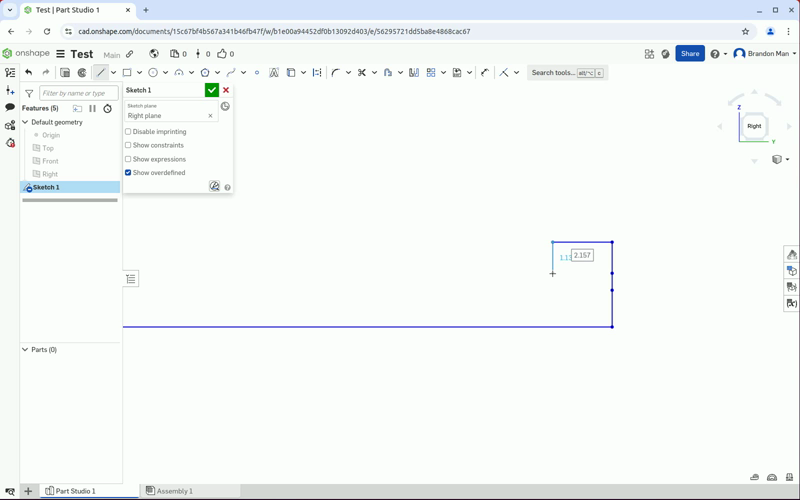
scroll(6)
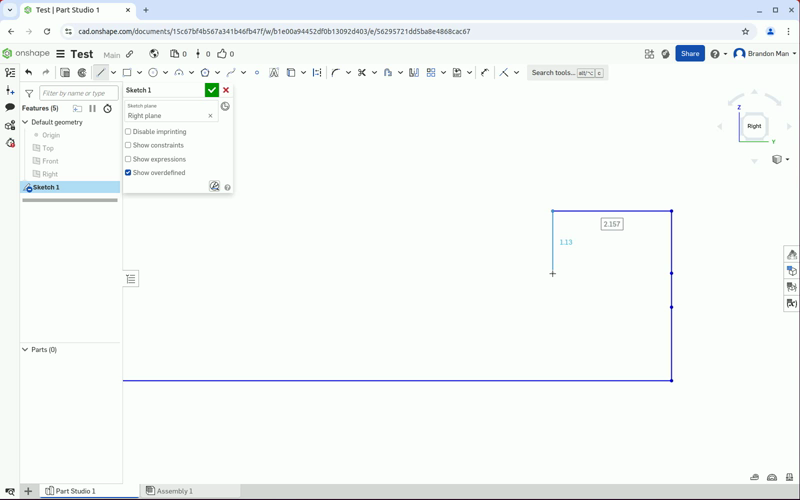
click(552, 273)
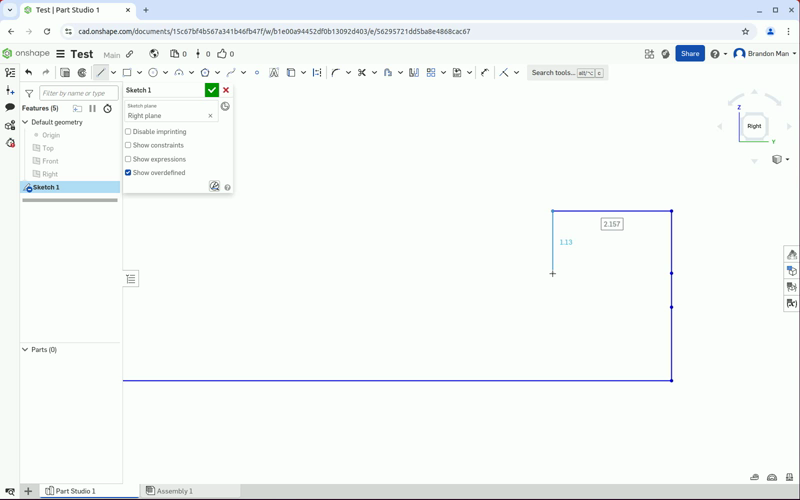
scroll(-6)
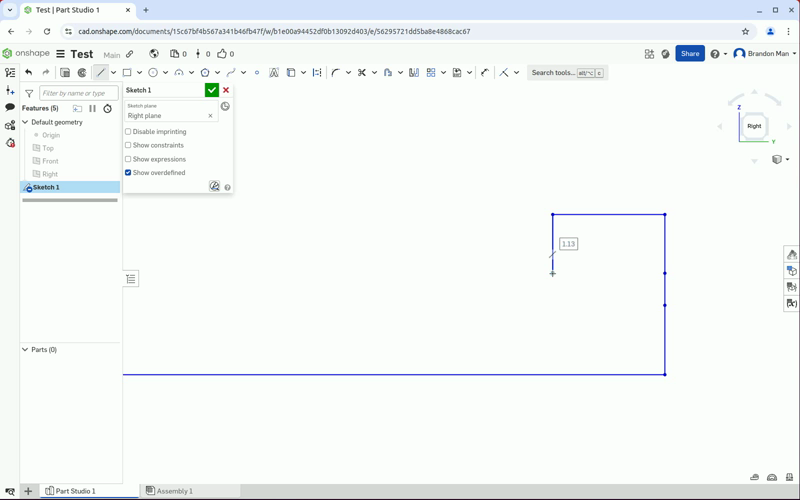
scroll(-6)
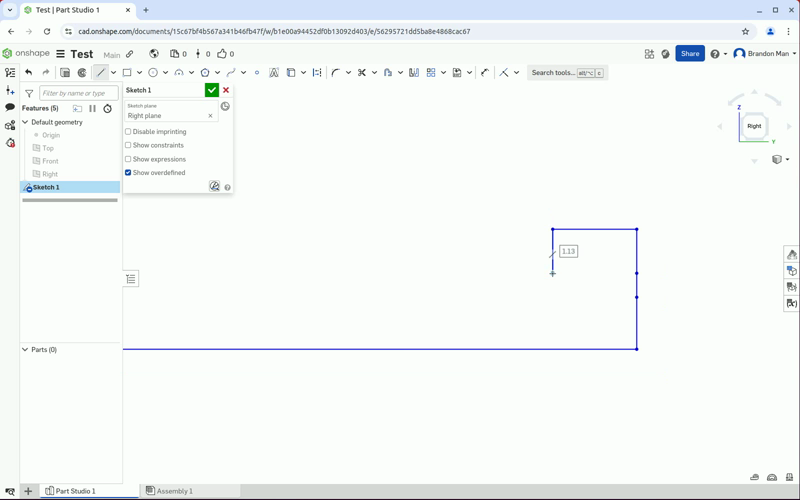
scroll(-6)
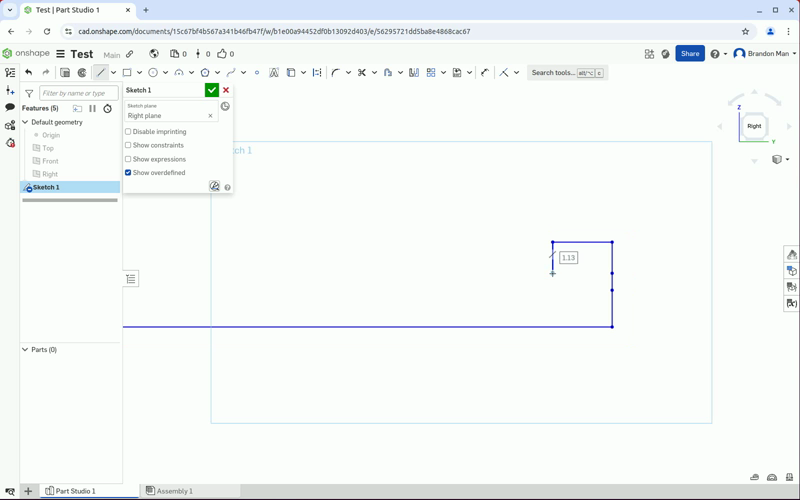
scroll(-6)
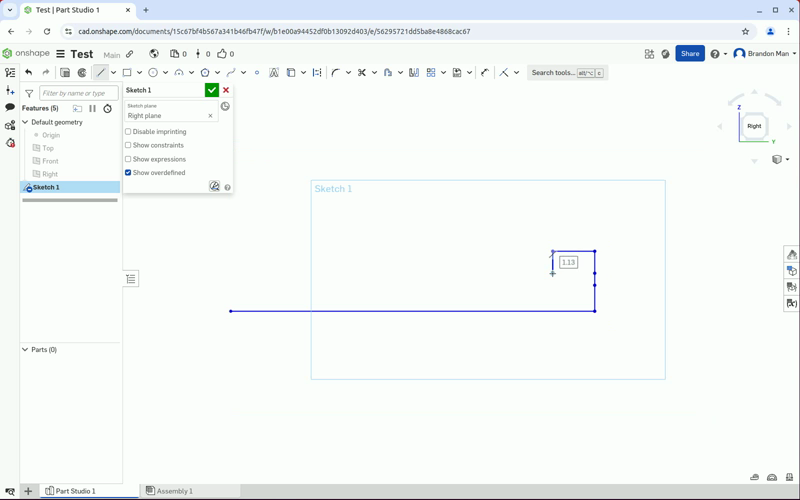
scroll(-6)
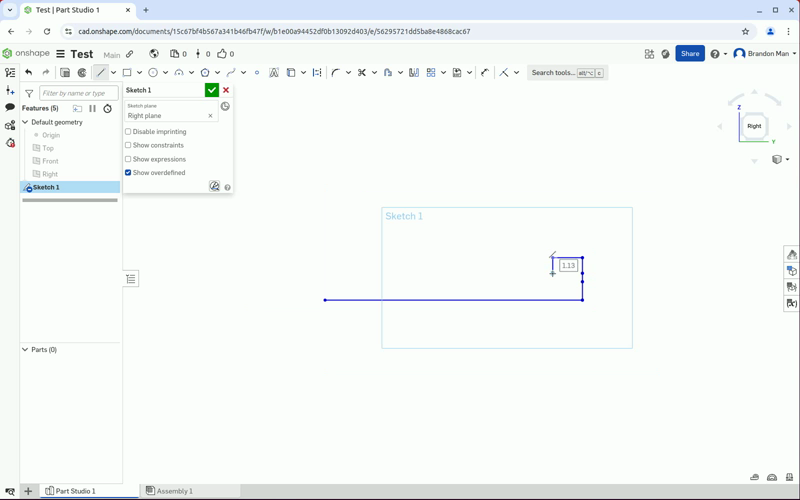
scroll(-6)
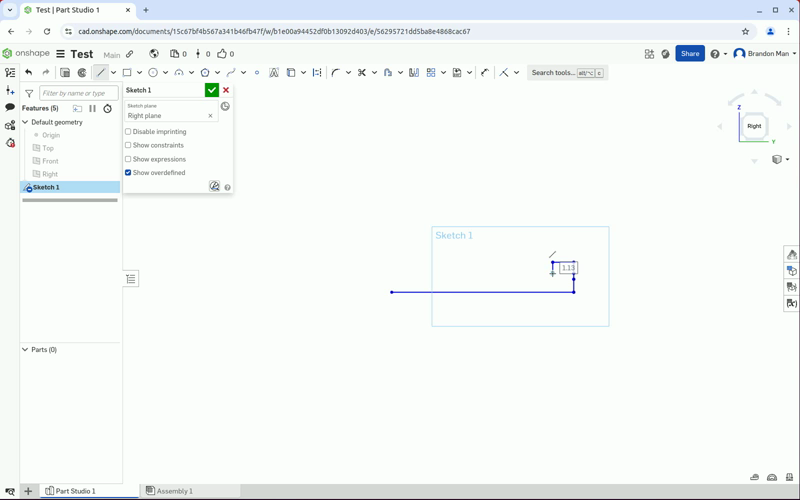
scroll(-6)
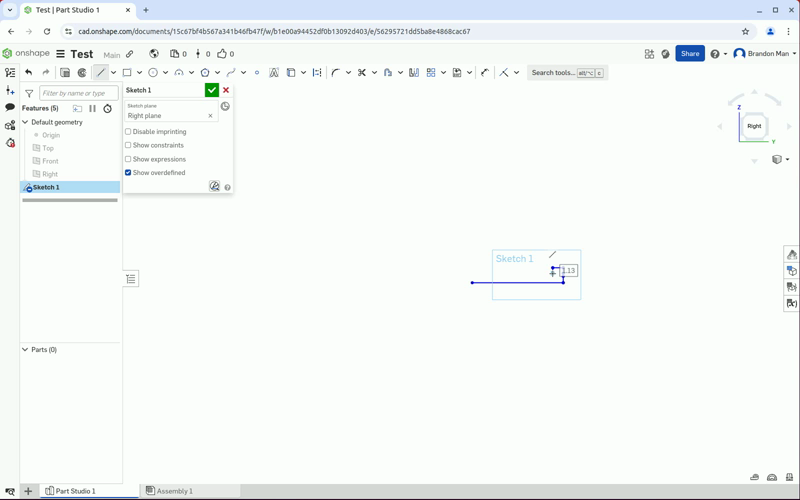
key_up(shift)
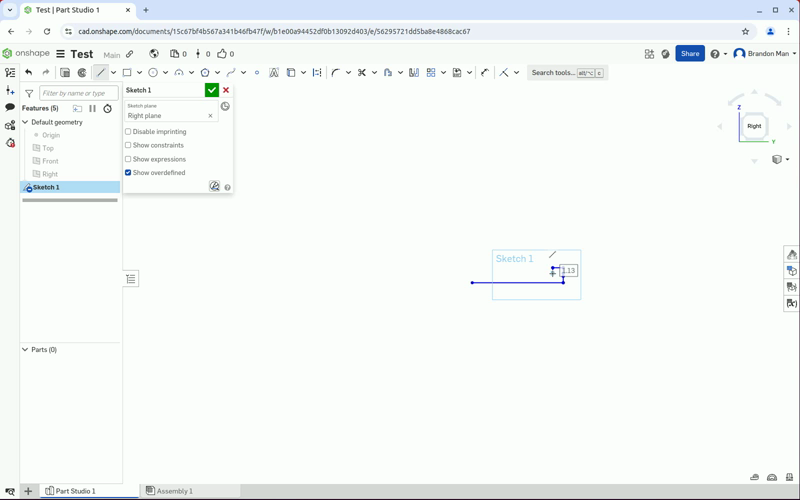
key_down(shift)
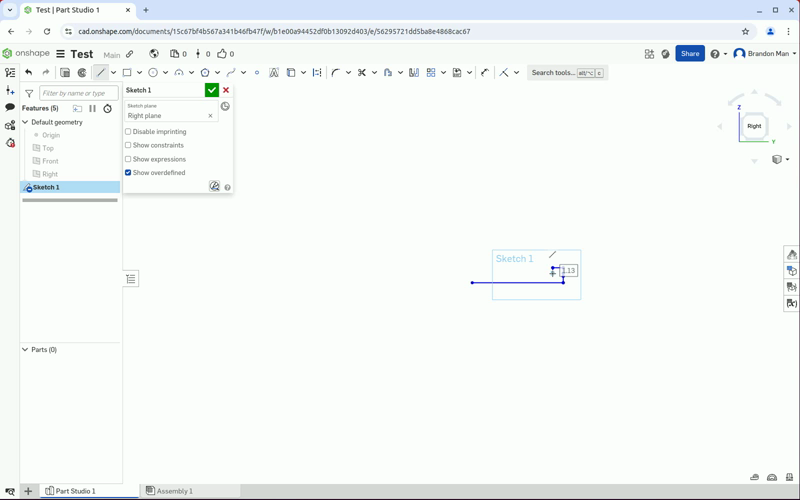
mouse_move(582, 273)
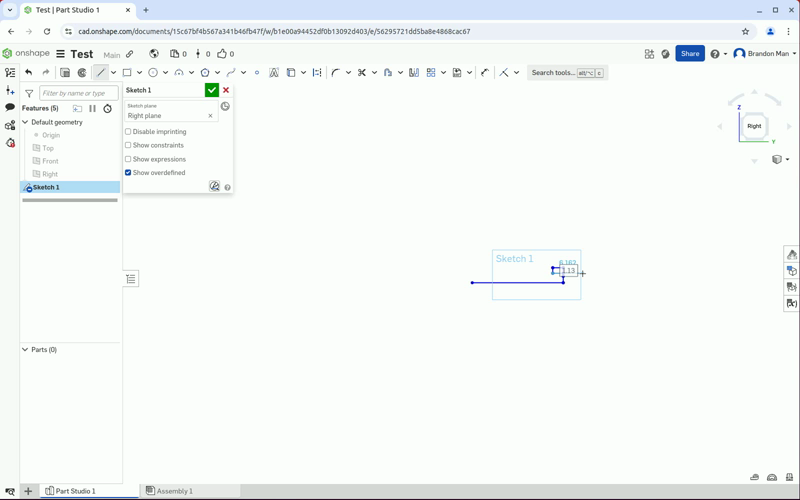
mouse_move(525, 273)
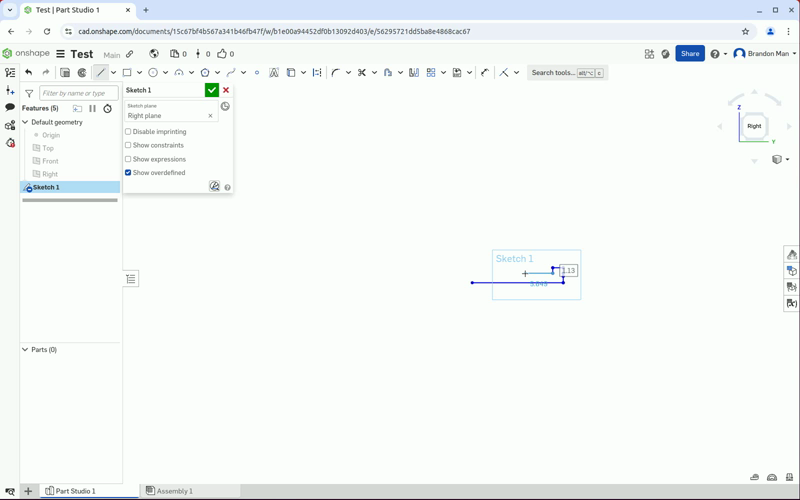
click(525, 273)
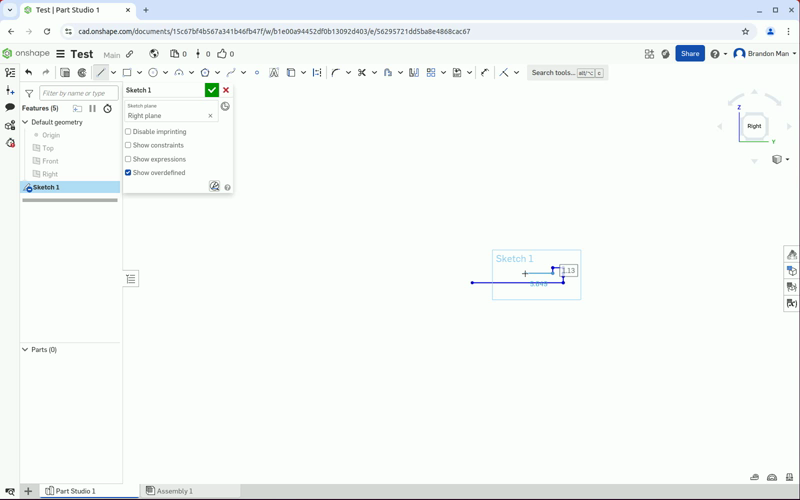
key_up(shift)
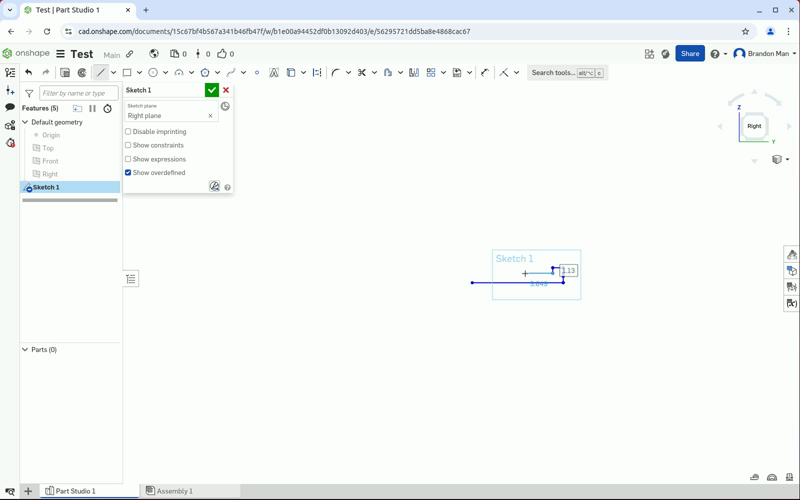
key_down(shift)
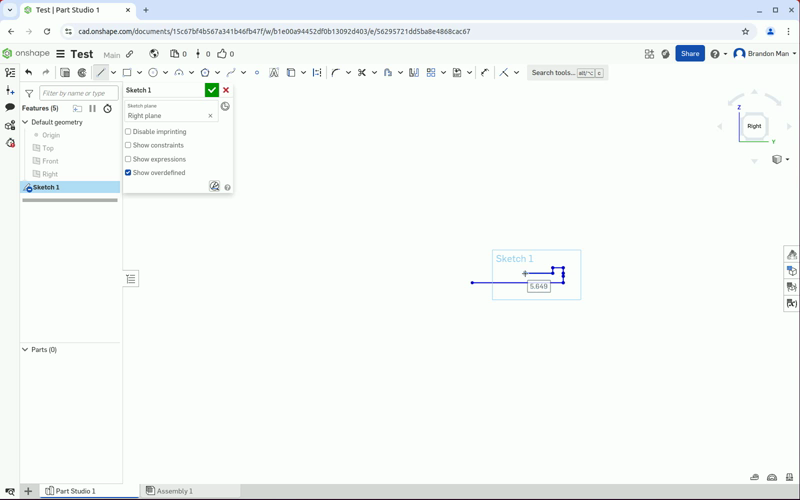
mouse_move(555, 273)
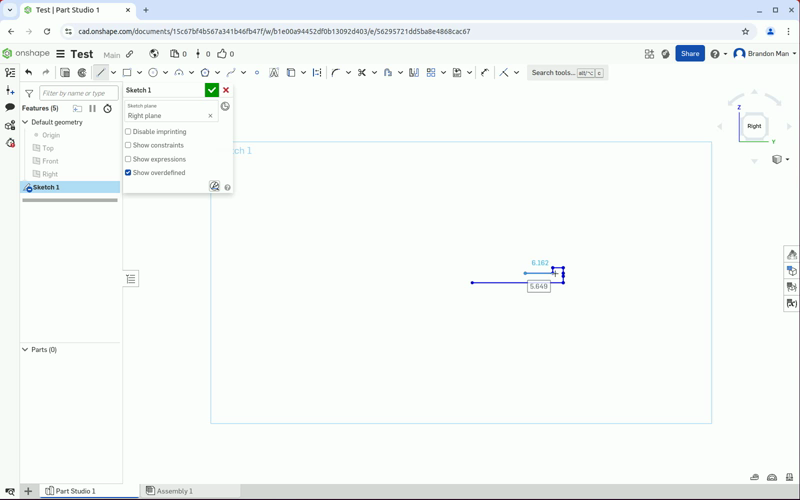
mouse_move(525, 267)
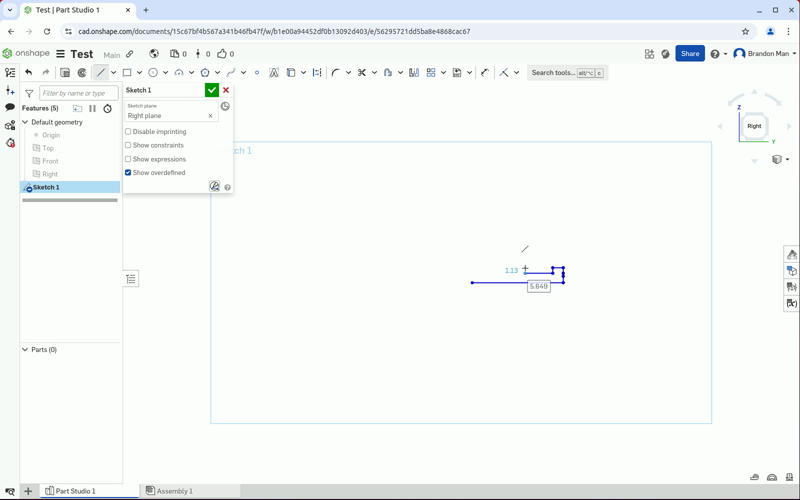
scroll(6)
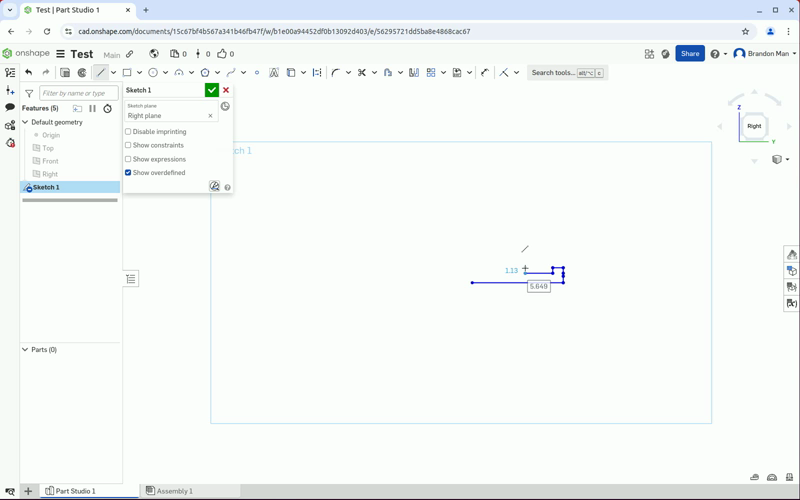
scroll(6)
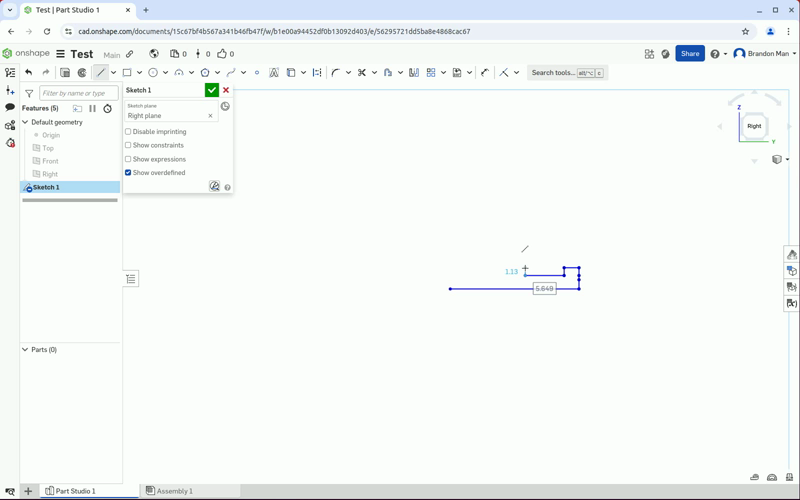
scroll(6)
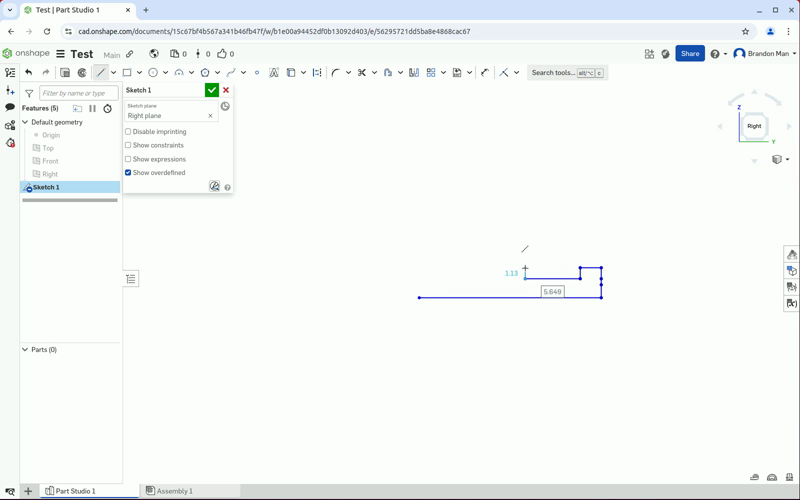
scroll(6)
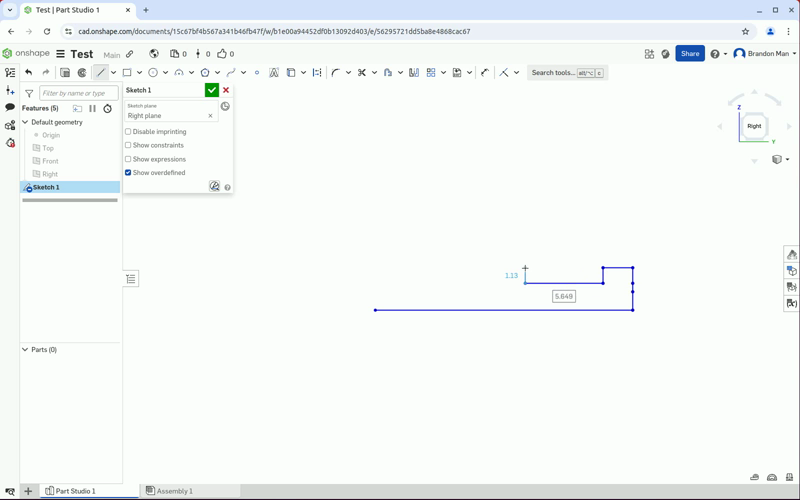
scroll(6)
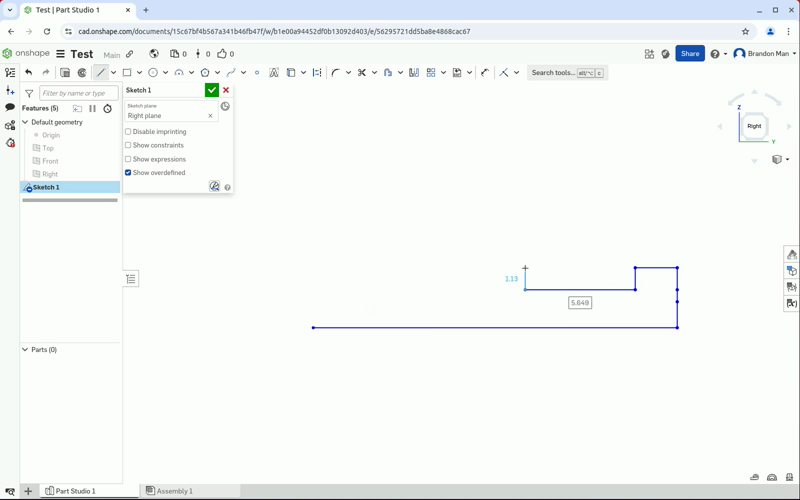
scroll(6)
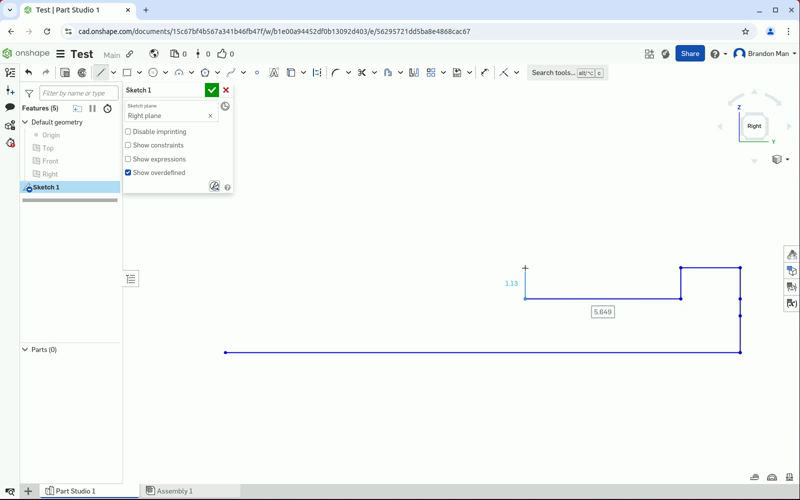
scroll(6)
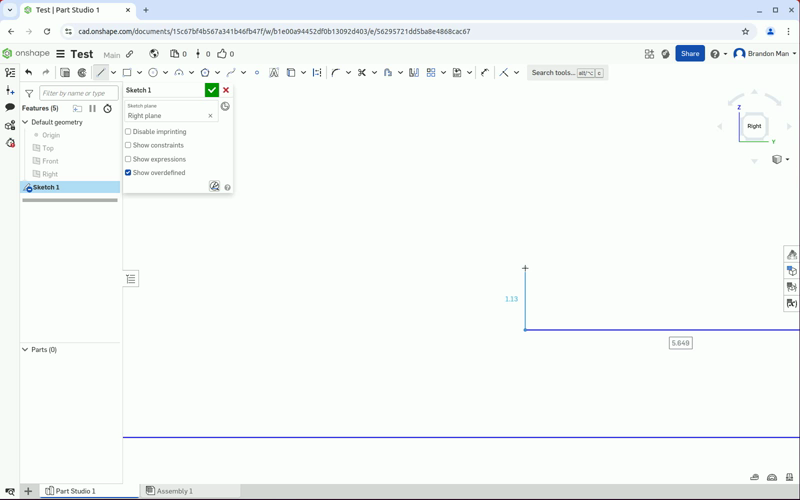
click(525, 267)
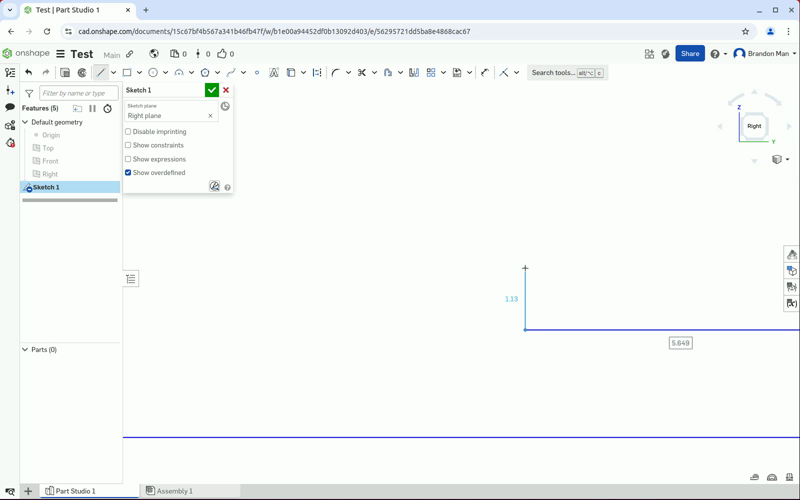
scroll(-6)
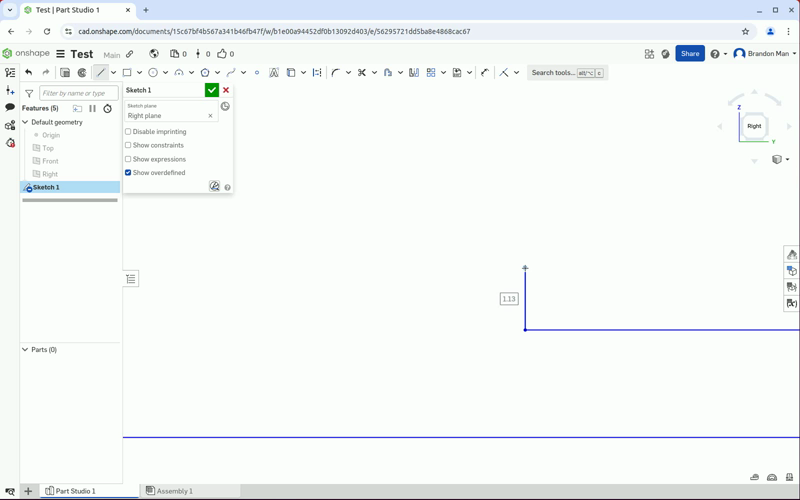
scroll(-6)
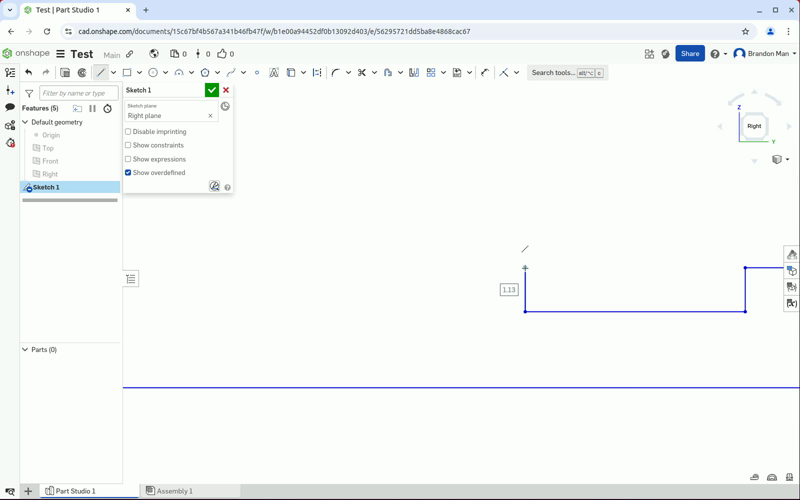
scroll(-6)
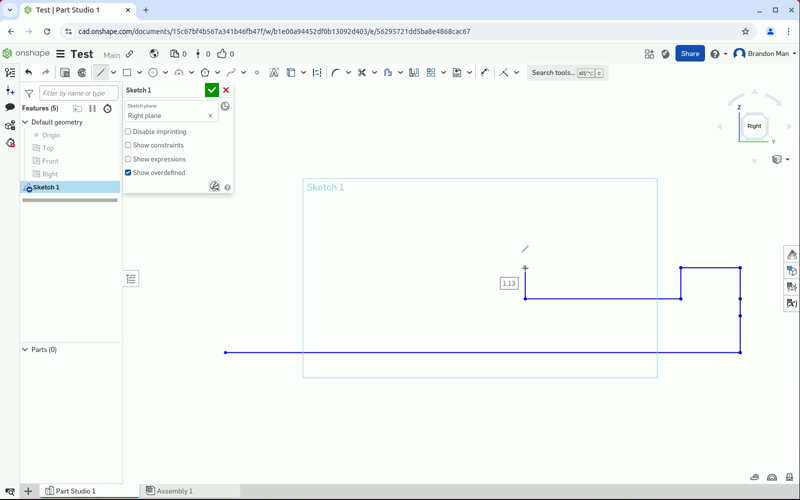
scroll(-6)
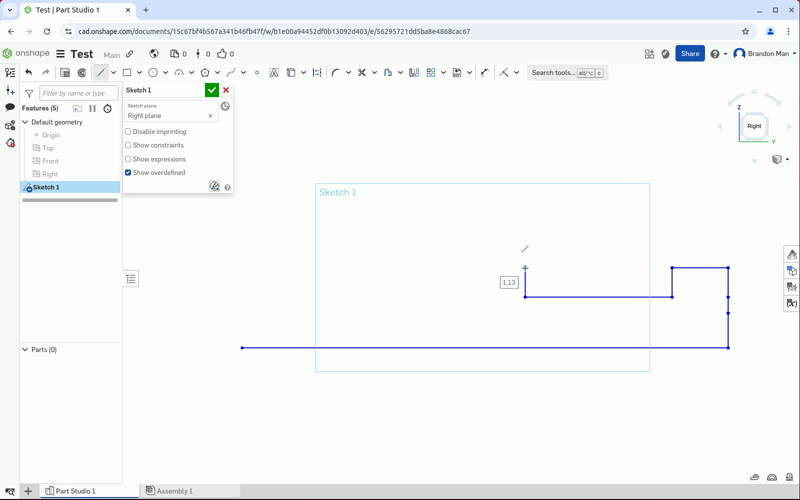
scroll(-6)
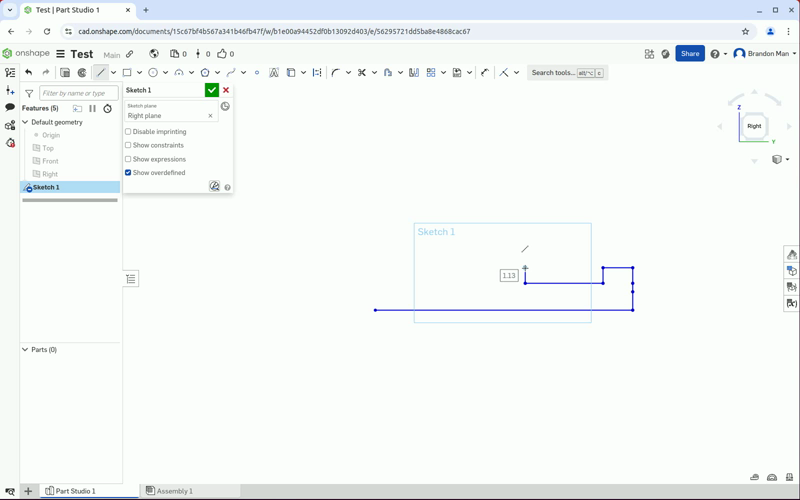
scroll(-6)
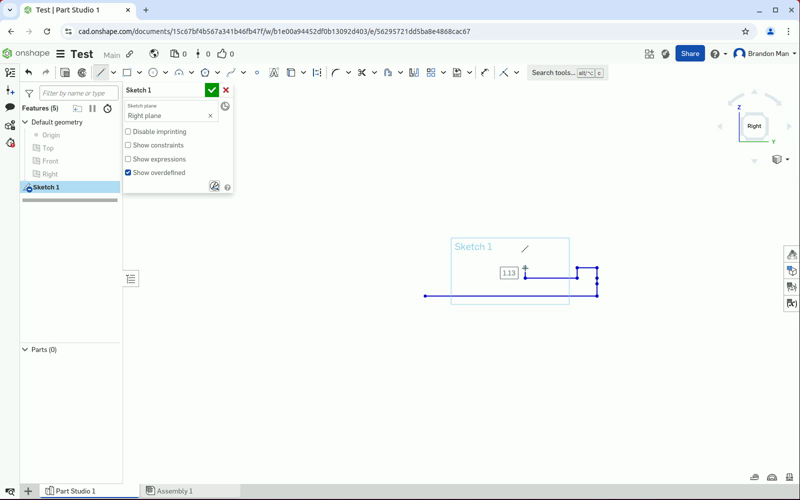
scroll(-6)
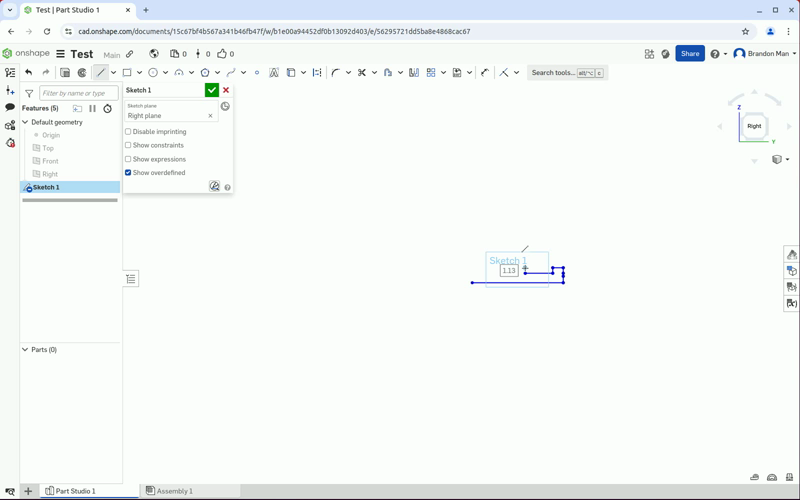
key_up(shift)
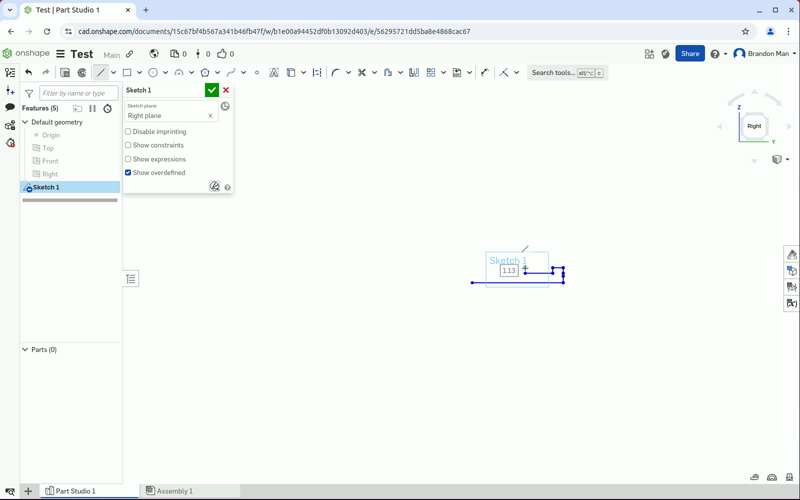
key_down(shift)
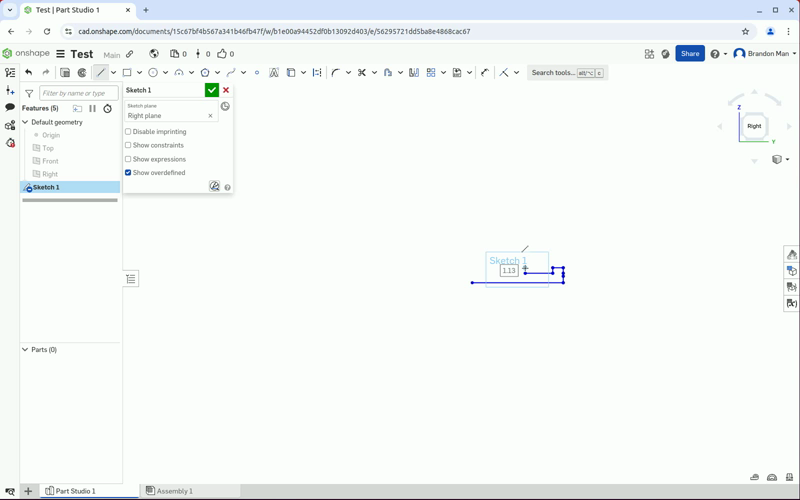
mouse_move(555, 267)
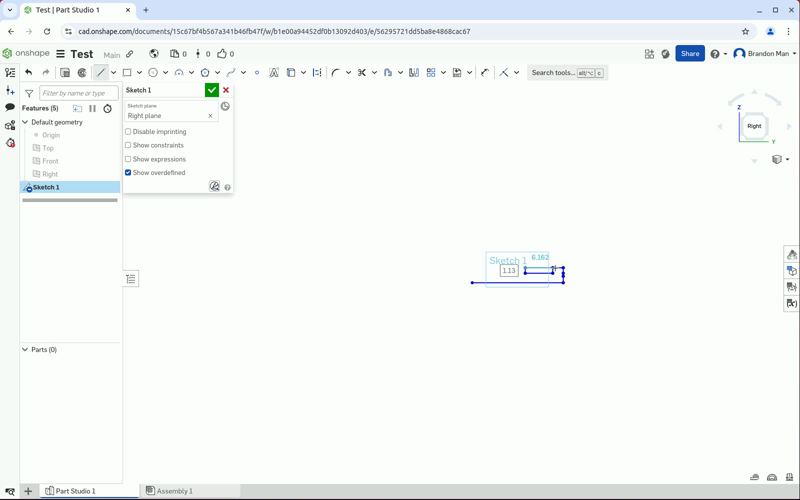
mouse_move(521, 267)
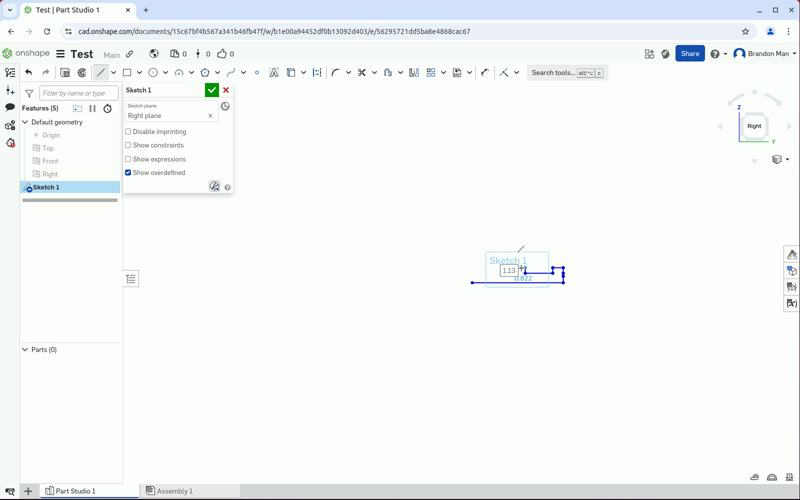
scroll(6)
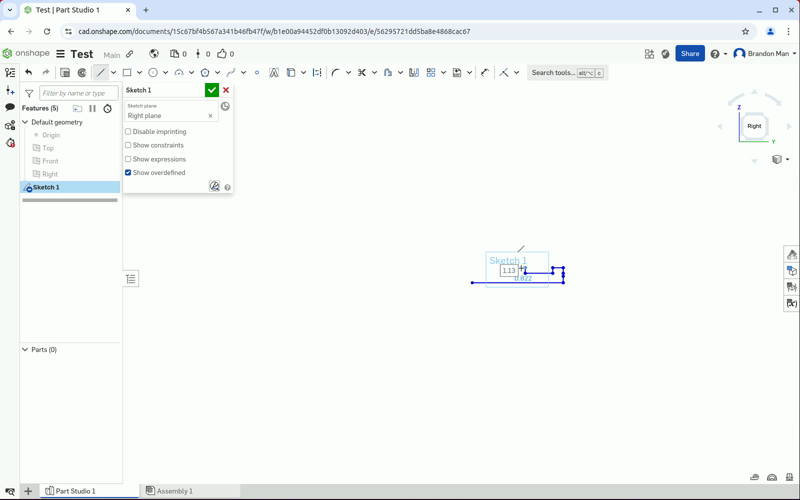
scroll(6)
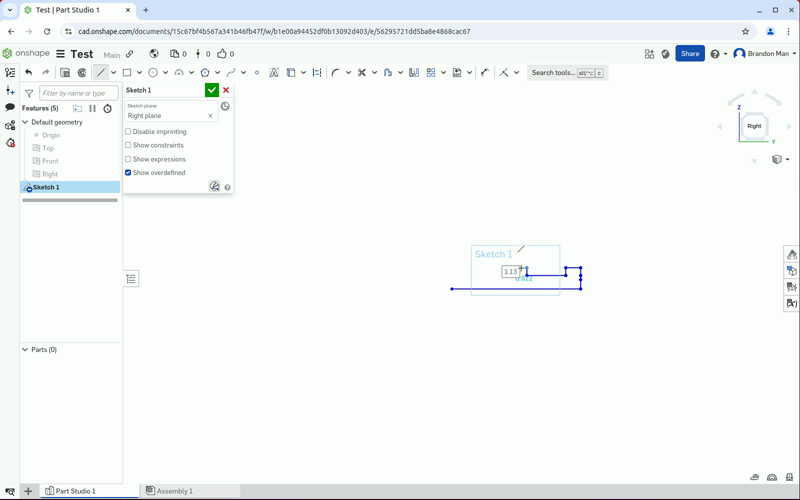
scroll(6)
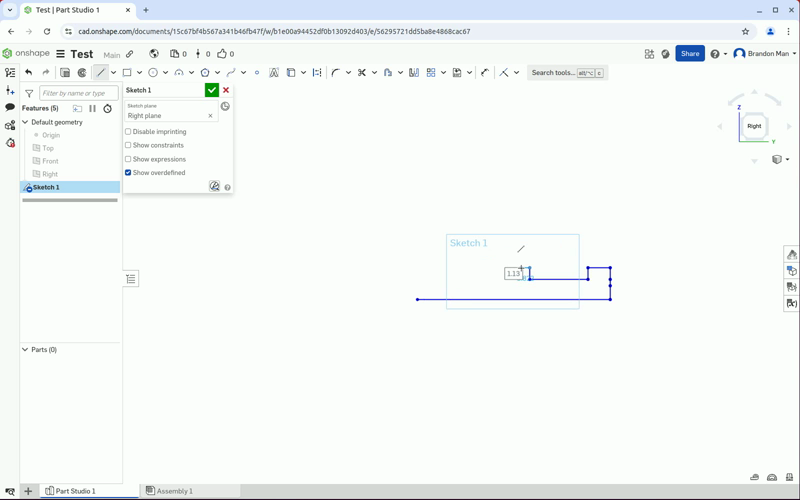
scroll(6)
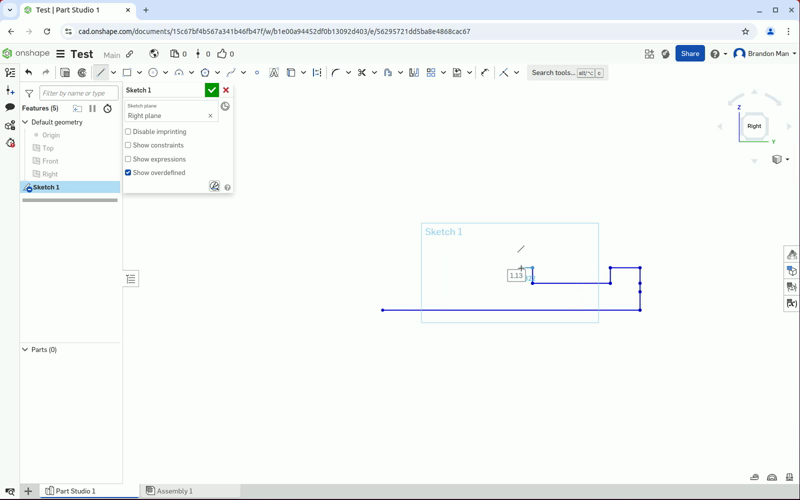
scroll(6)
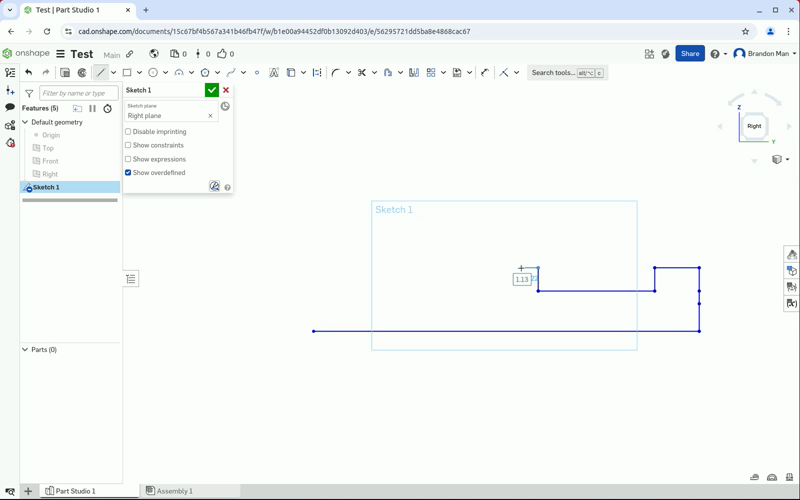
scroll(6)
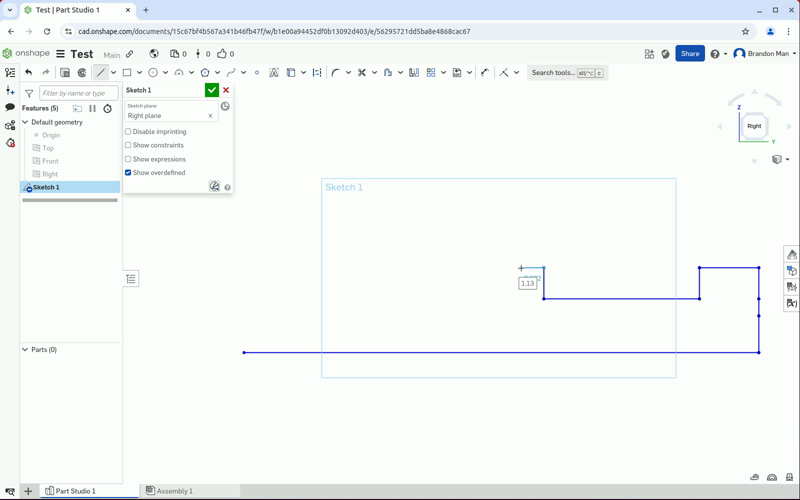
scroll(6)
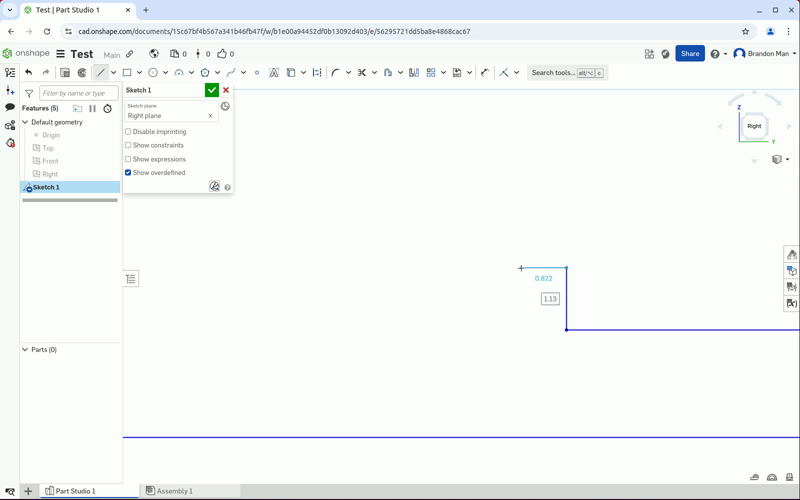
click(521, 267)
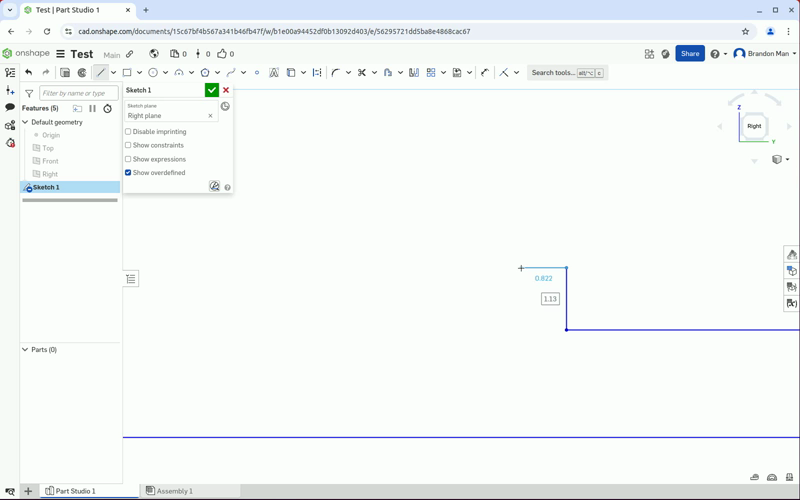
scroll(-6)
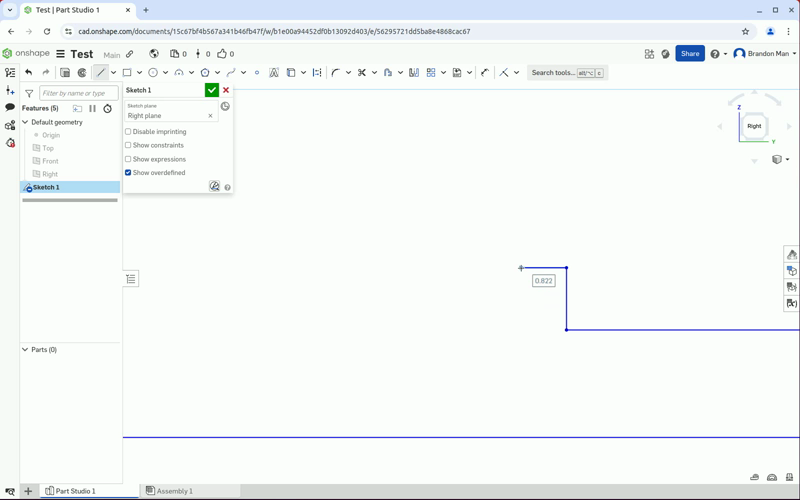
scroll(-6)
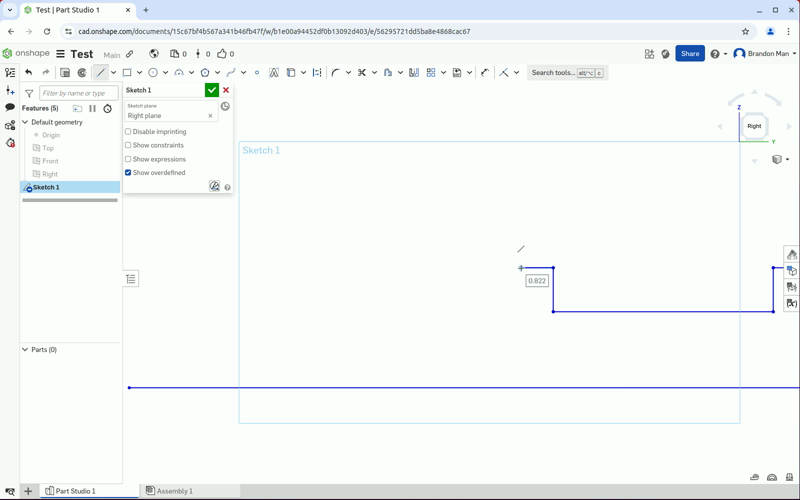
scroll(-6)
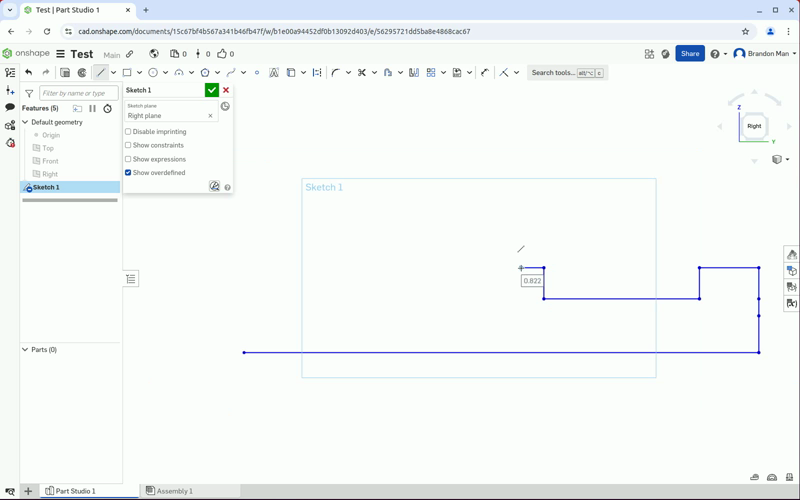
scroll(-6)
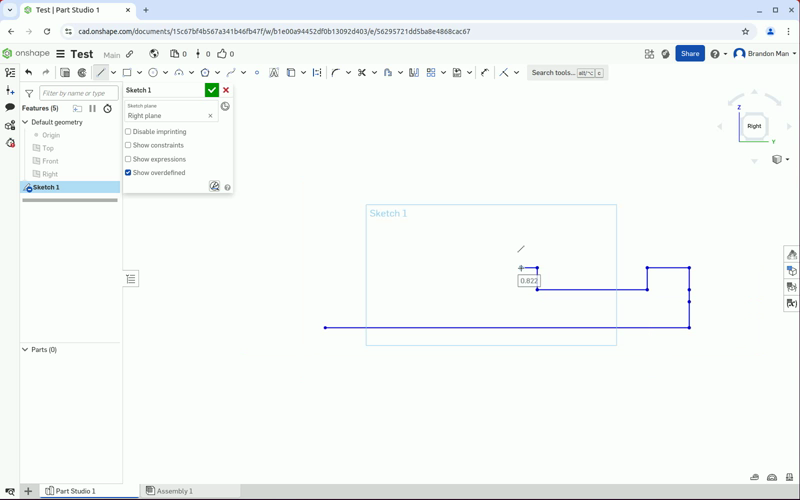
scroll(-6)
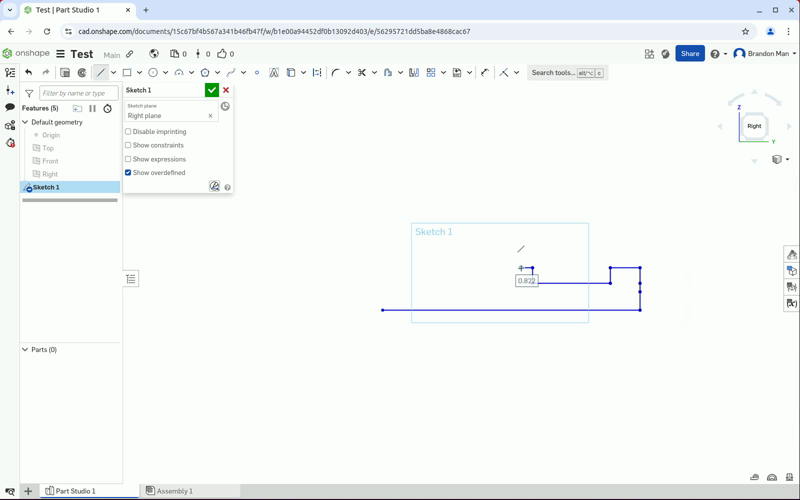
scroll(-6)
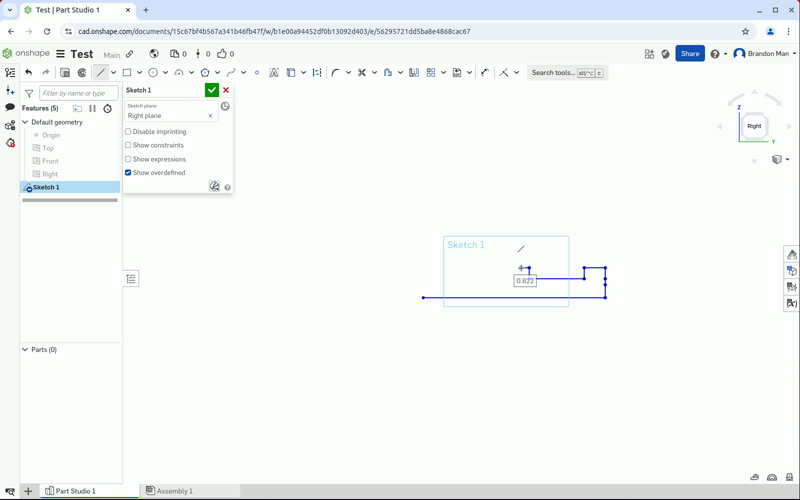
scroll(-6)
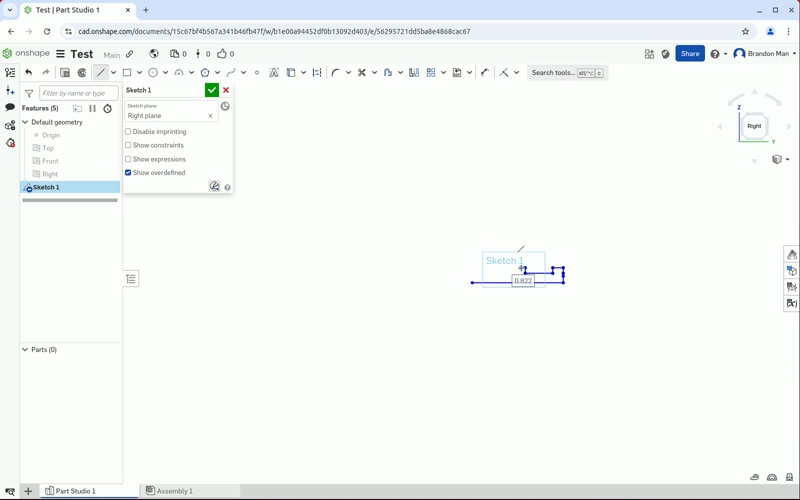
key_up(shift)
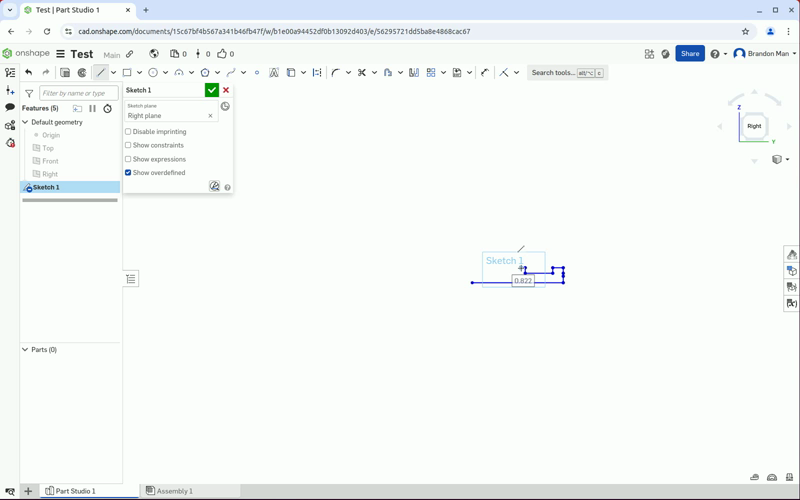
key_down(shift)
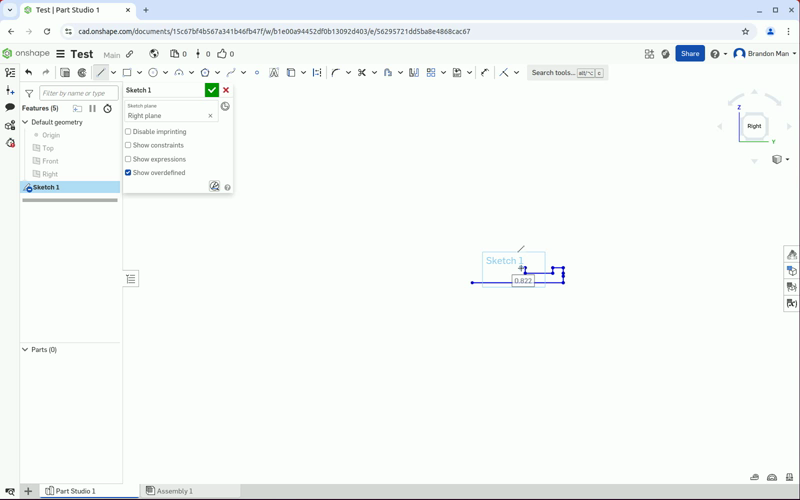
mouse_move(551, 267)
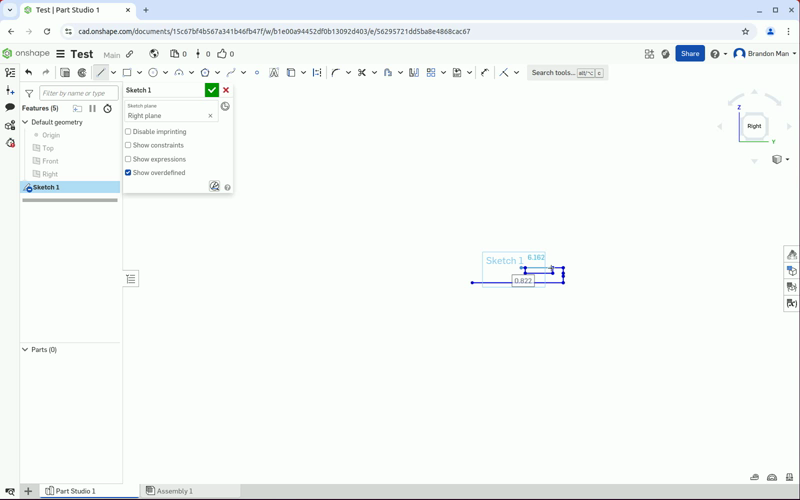
mouse_move(521, 273)
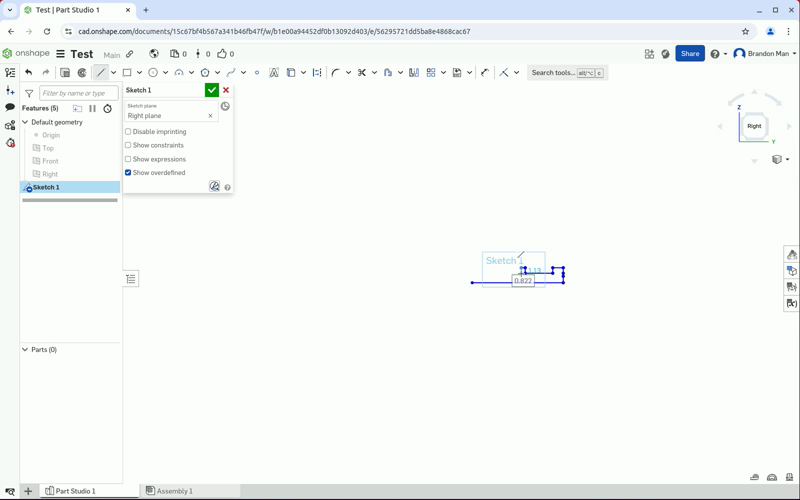
scroll(6)
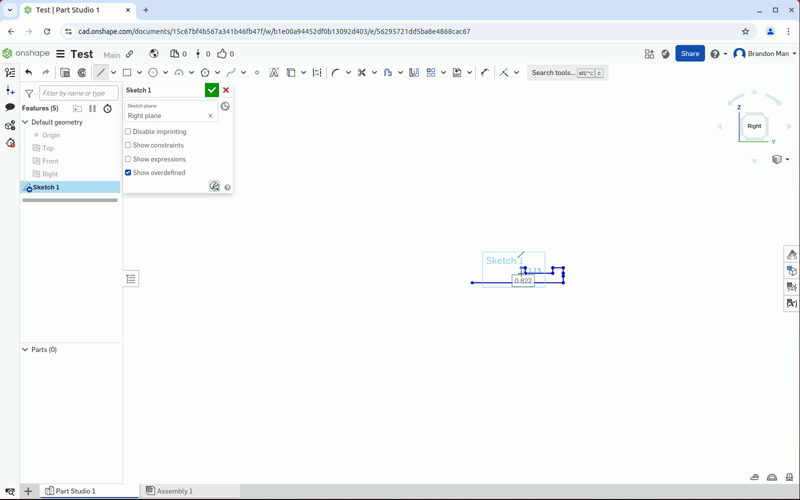
scroll(6)
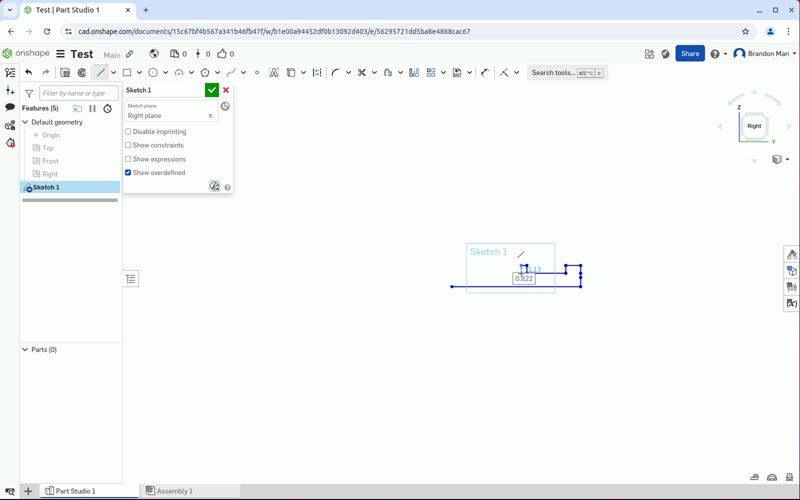
scroll(6)
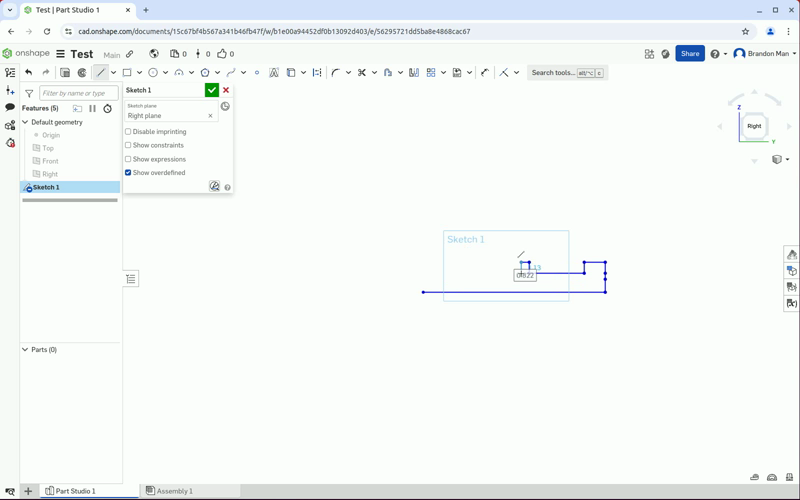
scroll(6)
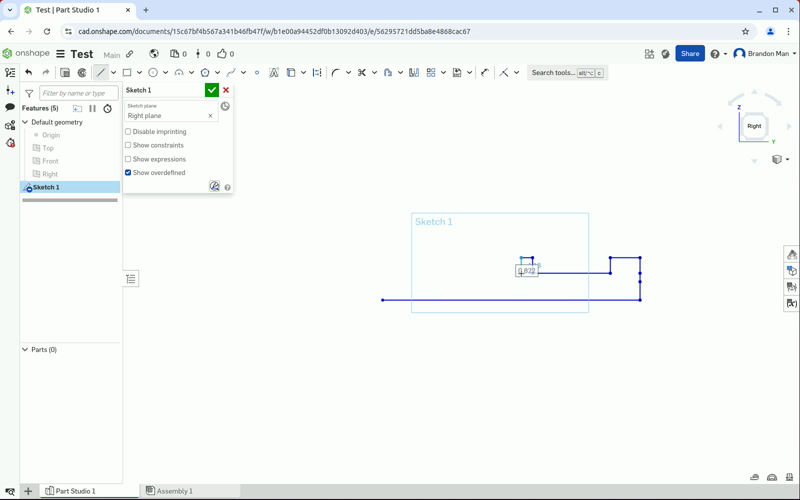
scroll(6)
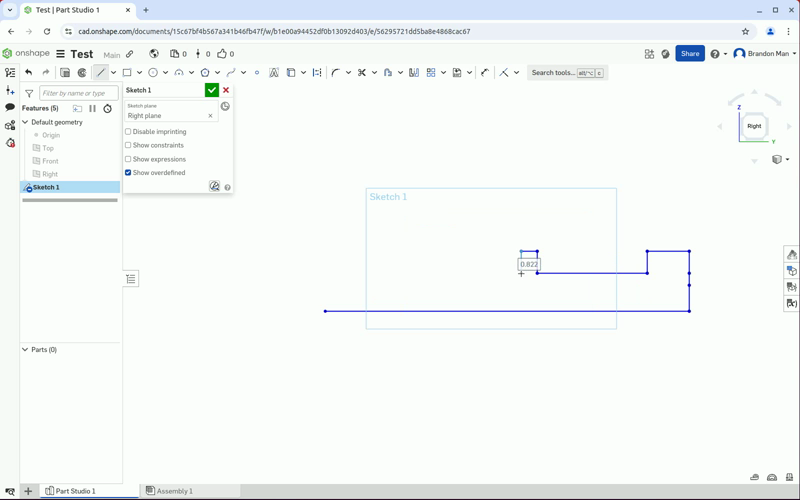
scroll(6)
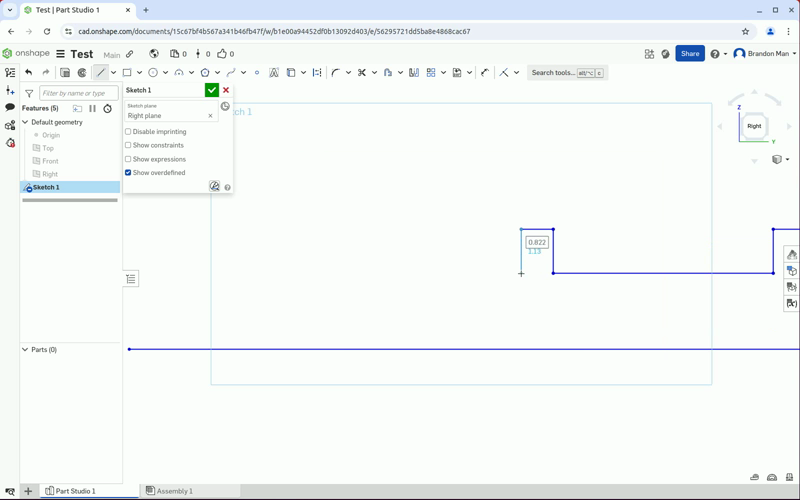
scroll(6)
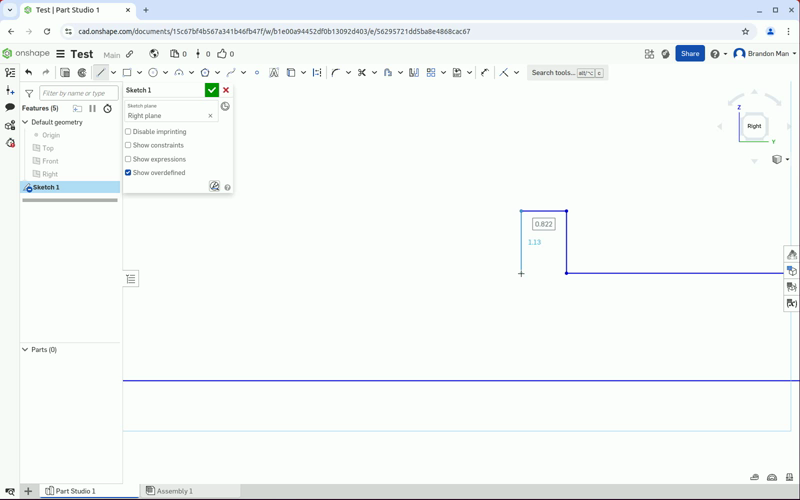
click(521, 273)
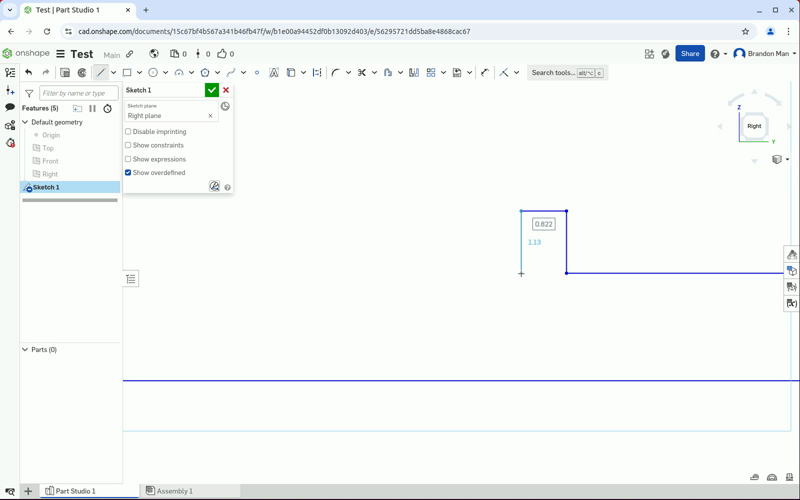
scroll(-6)
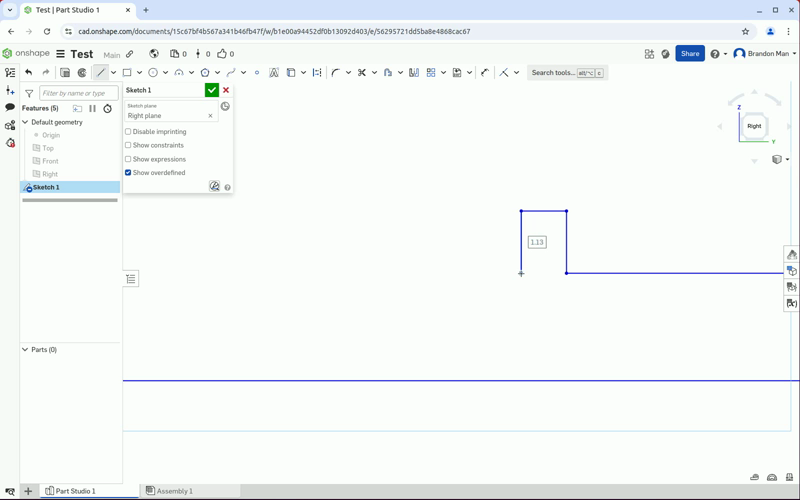
scroll(-6)
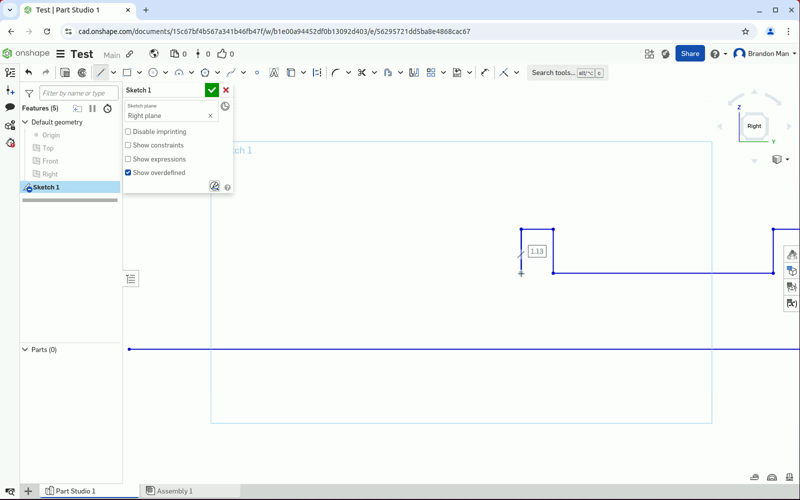
scroll(-6)
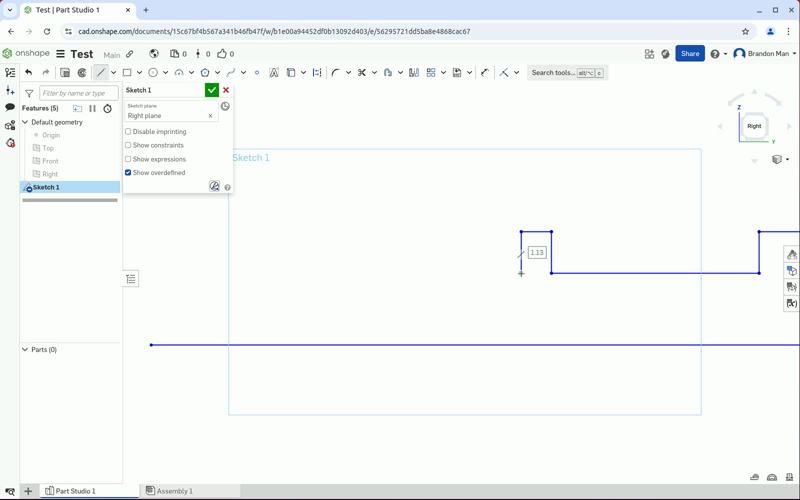
scroll(-6)
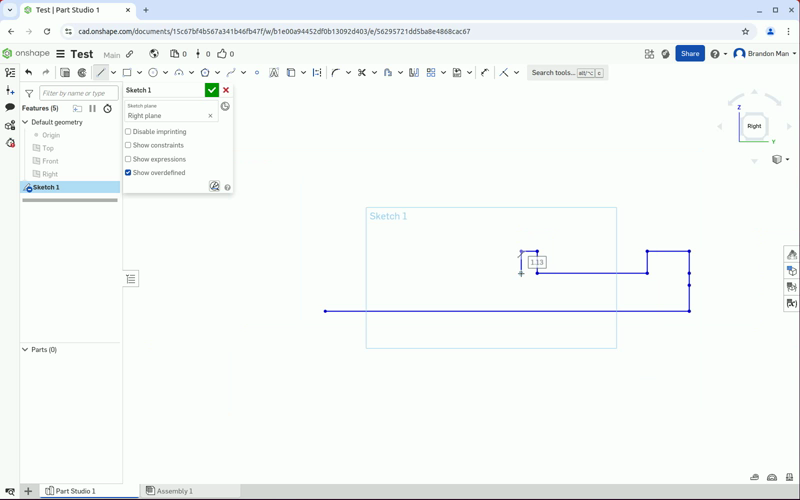
scroll(-6)
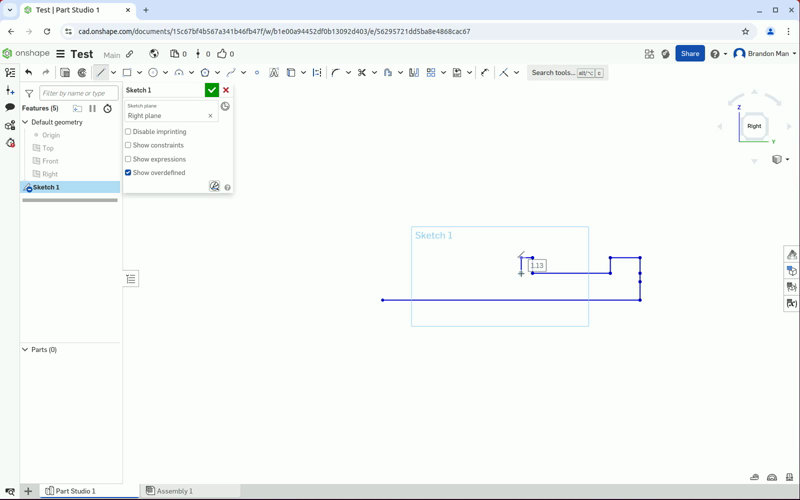
scroll(-6)
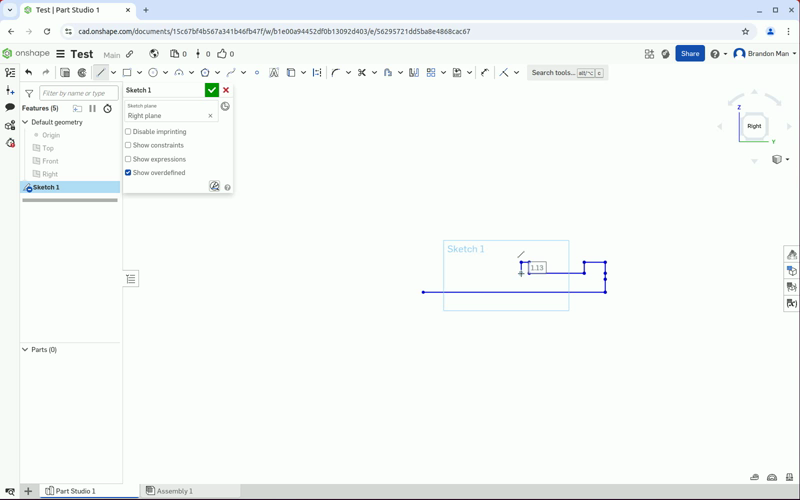
scroll(-6)
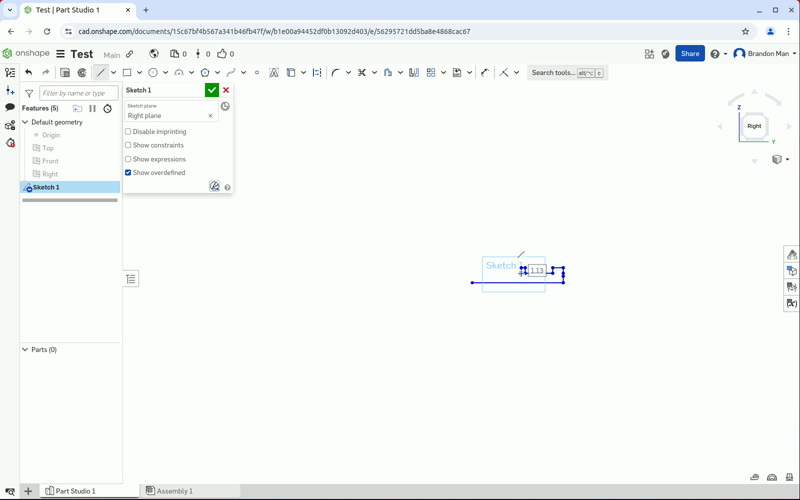
key_up(shift)
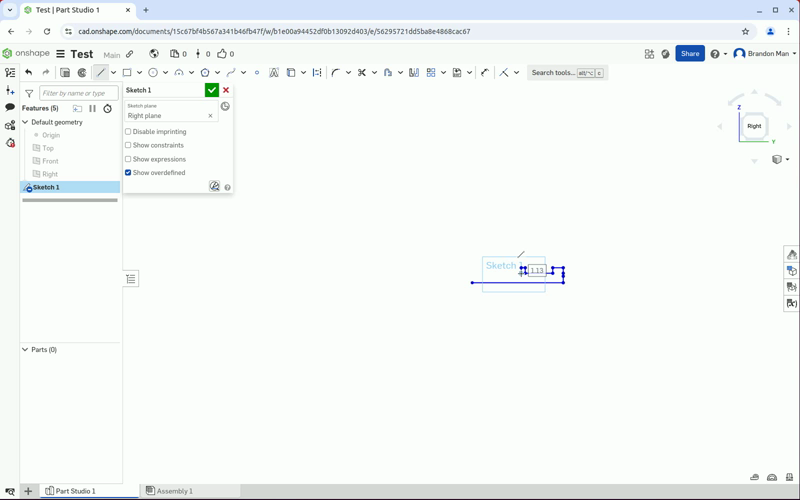
key_down(shift)
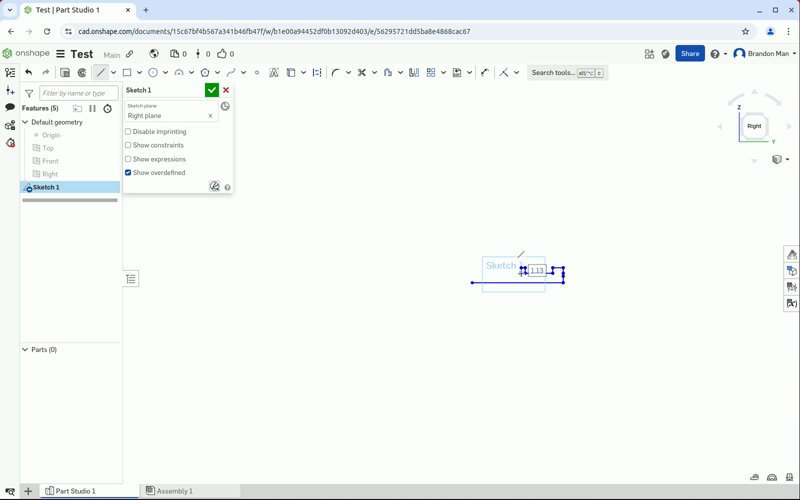
mouse_move(551, 273)
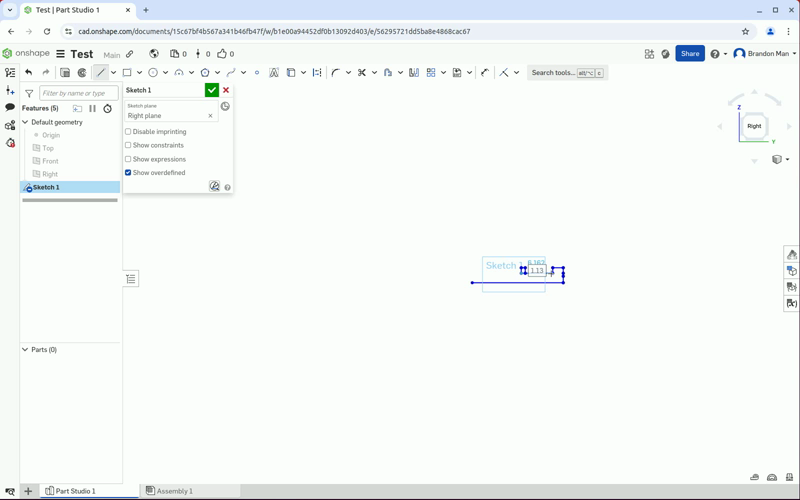
mouse_move(477, 273)
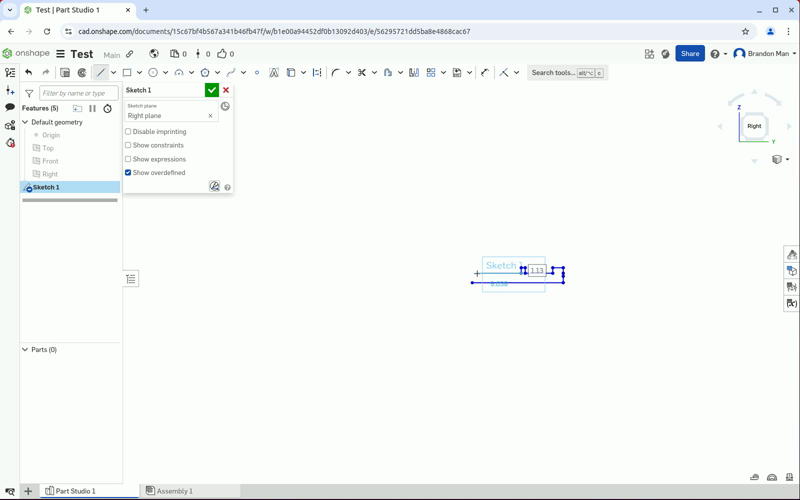
click(477, 273)
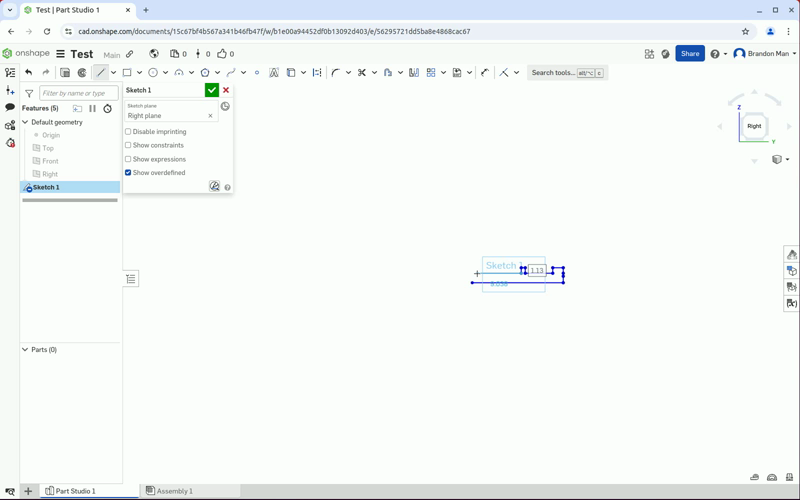
key_up(shift)
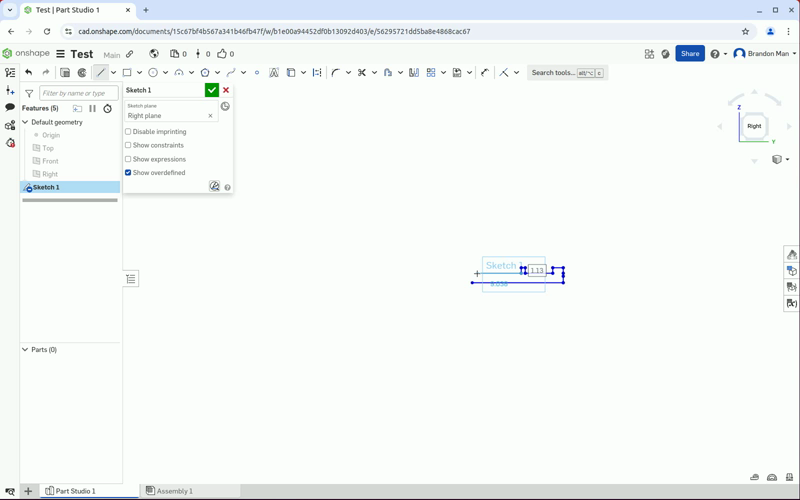
key_down(shift)
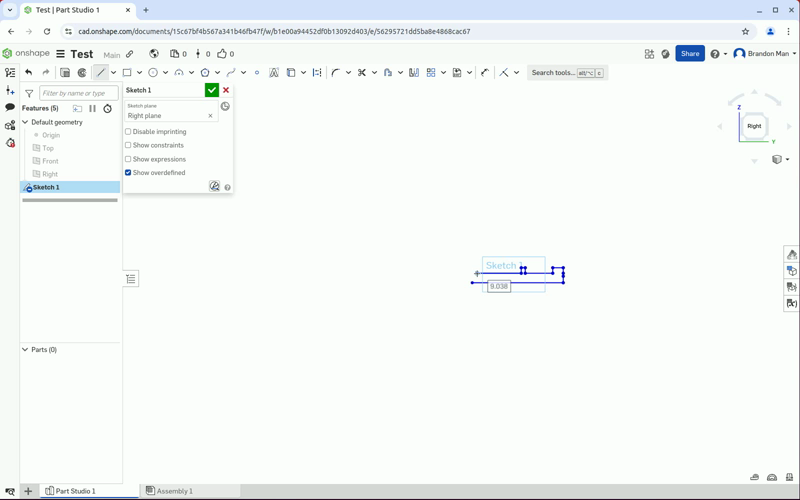
mouse_move(507, 273)
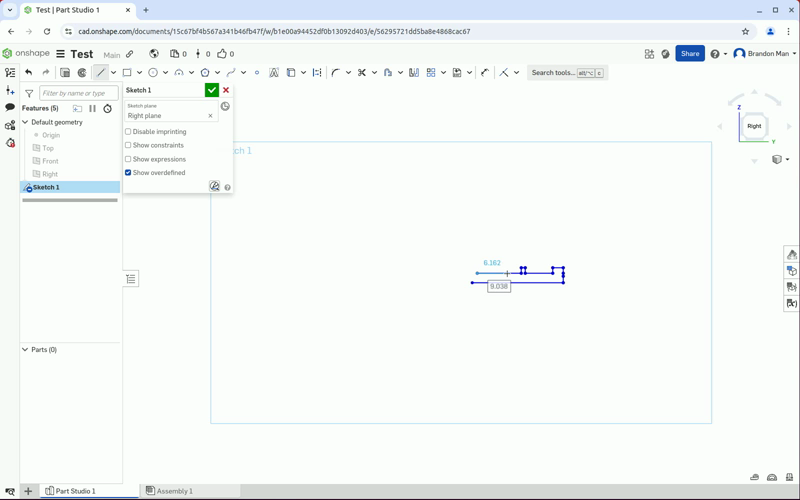
mouse_move(477, 267)
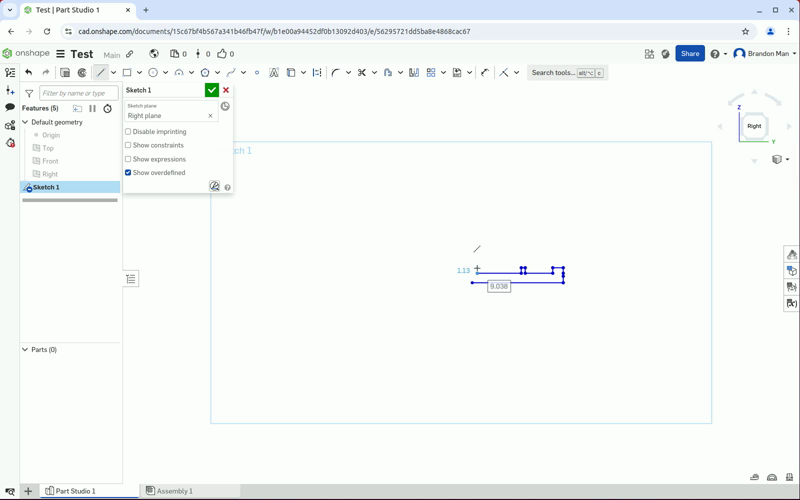
scroll(6)
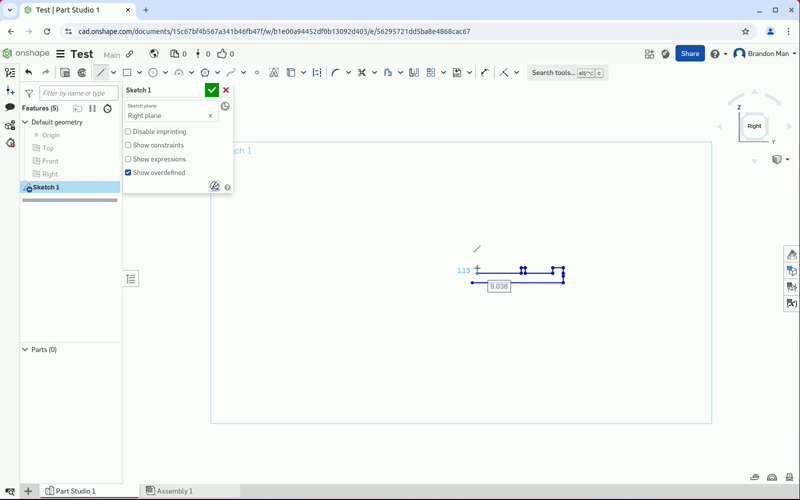
scroll(6)
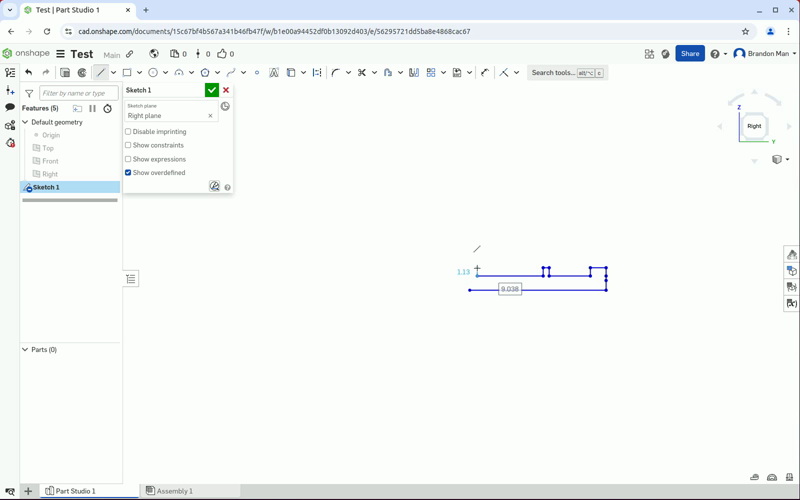
scroll(6)
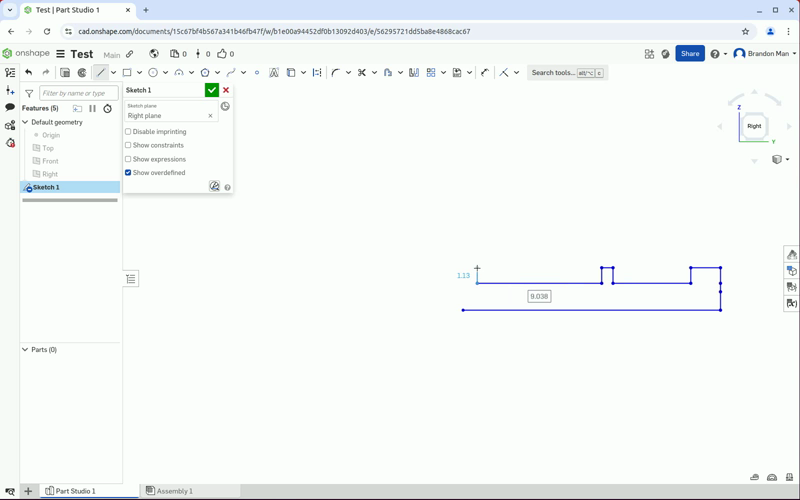
scroll(6)
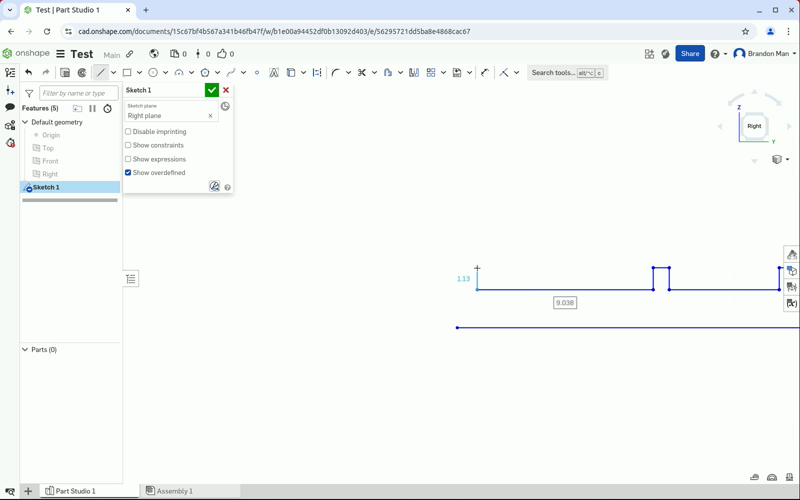
scroll(6)
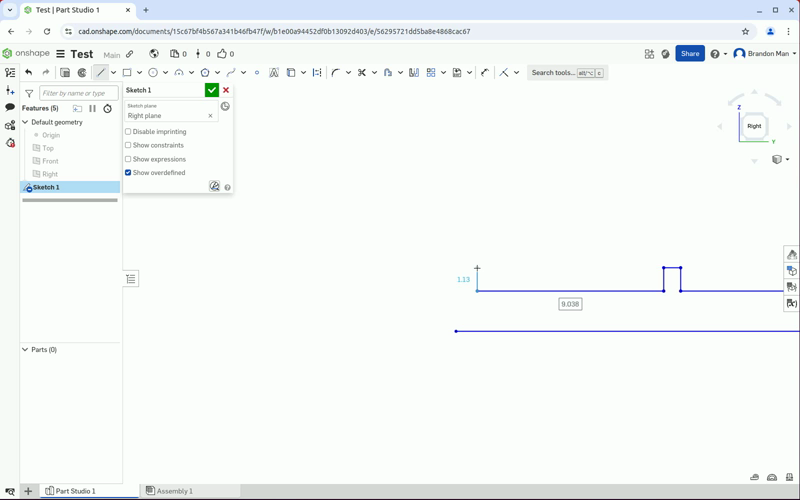
scroll(6)
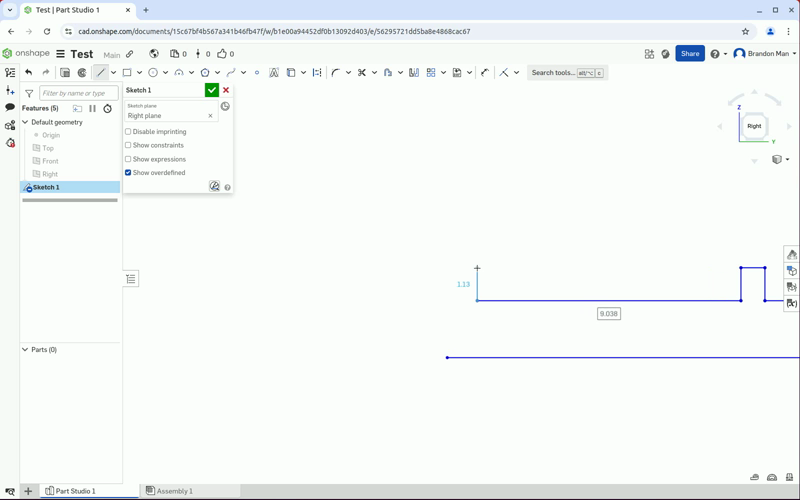
scroll(6)
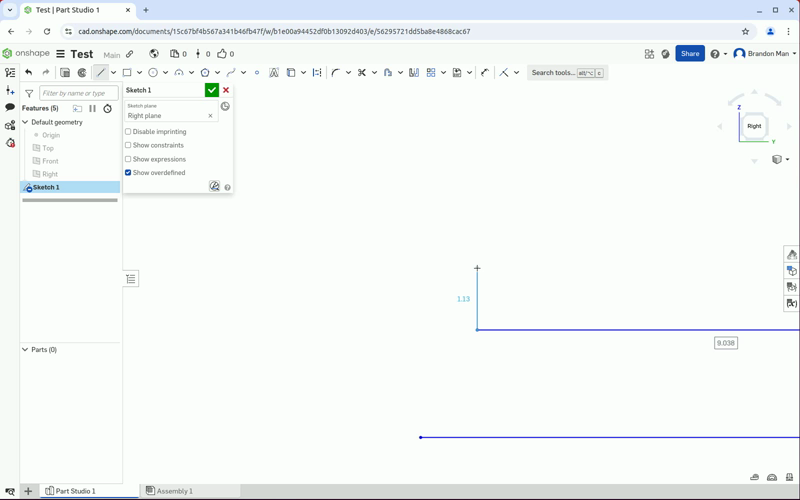
click(477, 267)
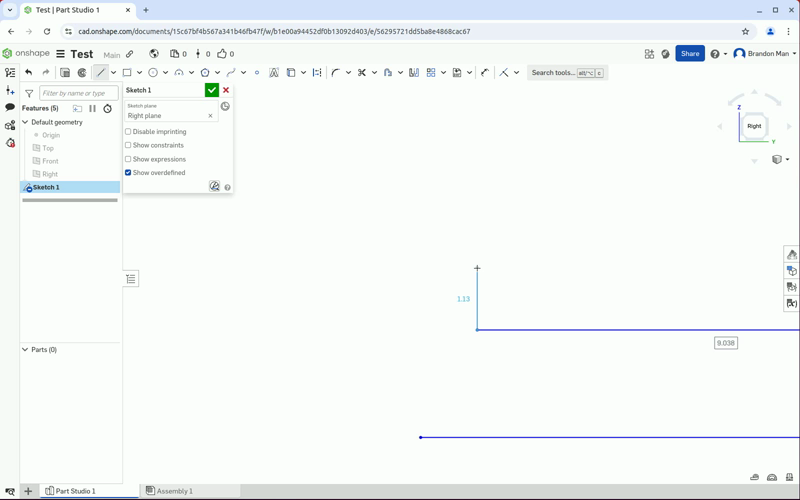
scroll(-6)
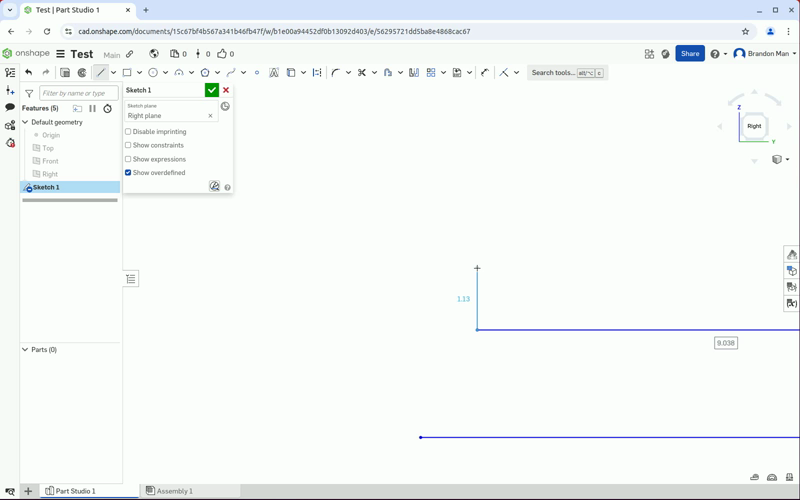
scroll(-6)
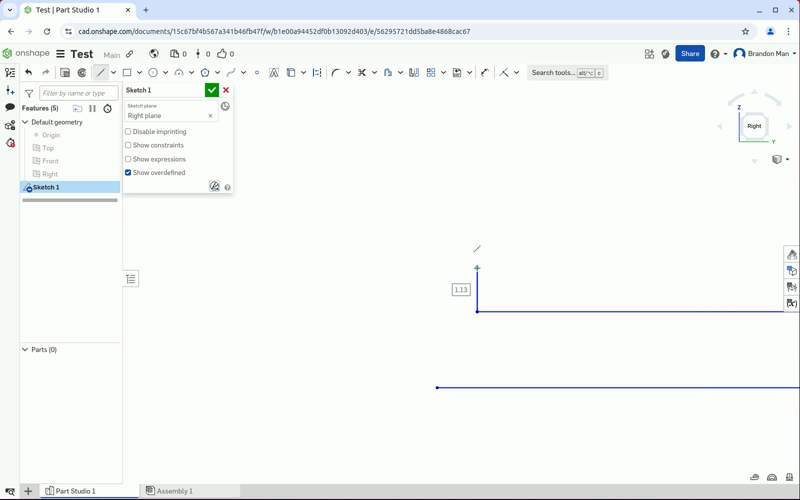
scroll(-6)
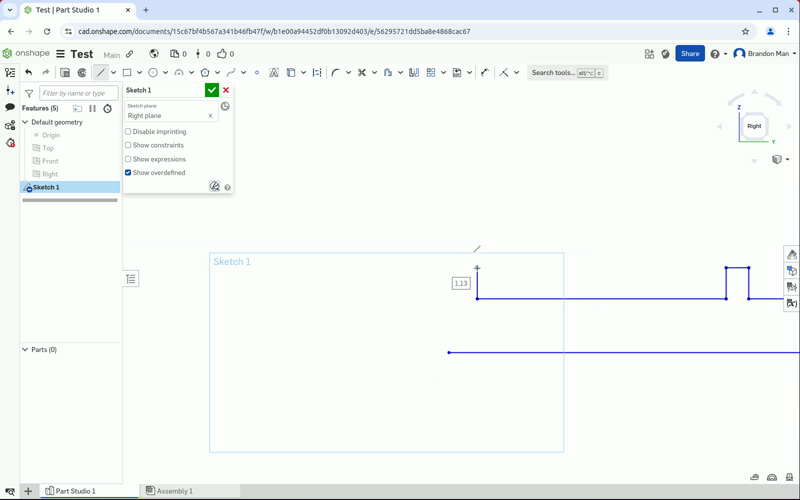
scroll(-6)
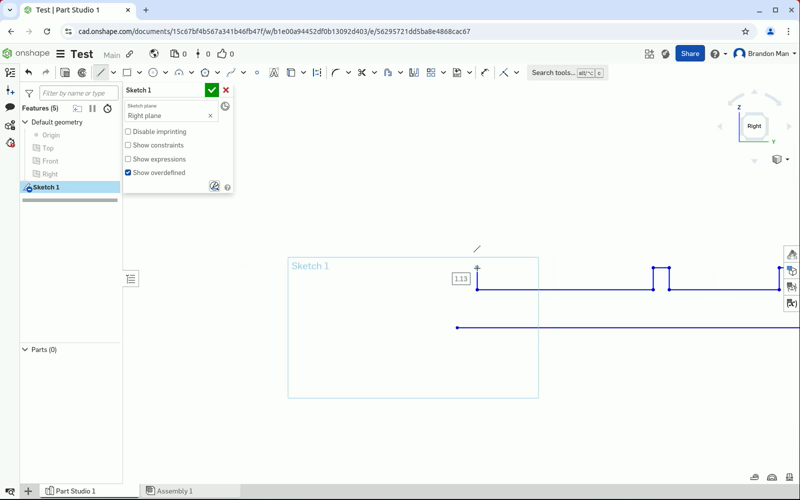
scroll(-6)
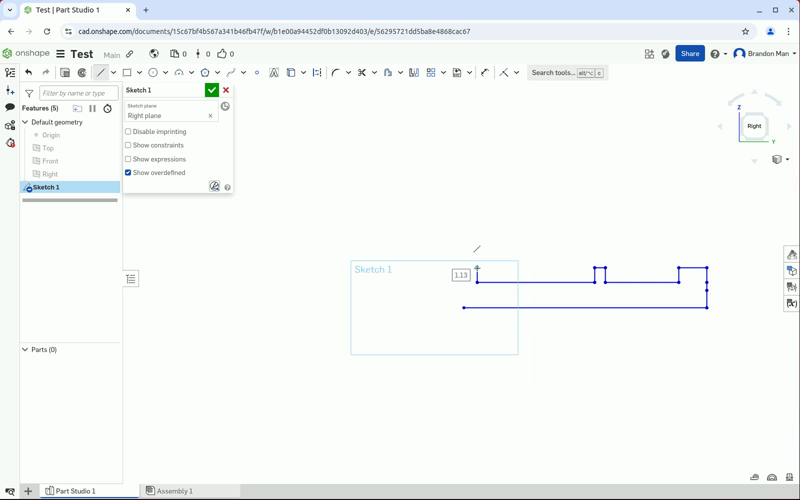
scroll(-6)
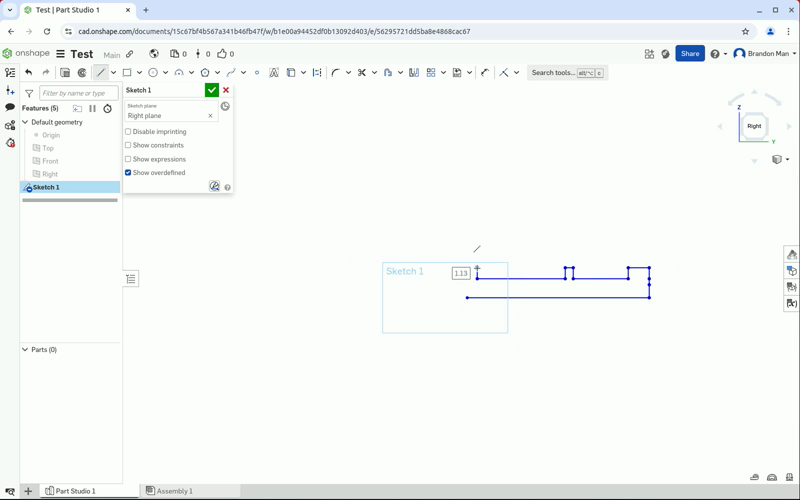
scroll(-6)
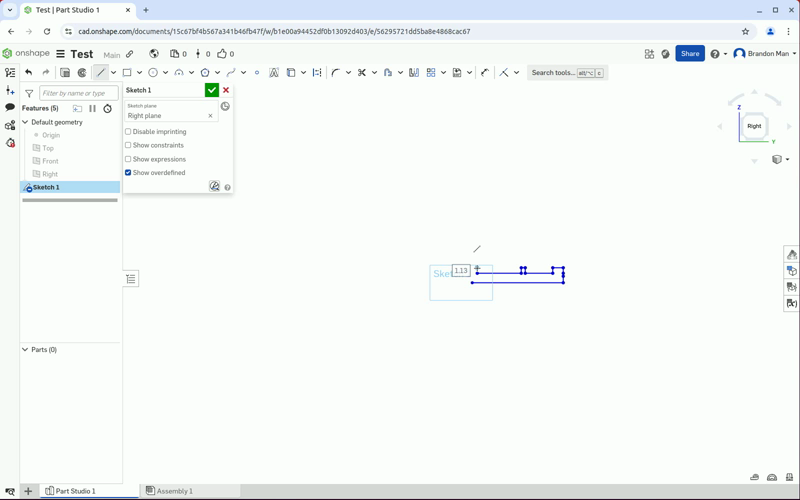
key_up(shift)
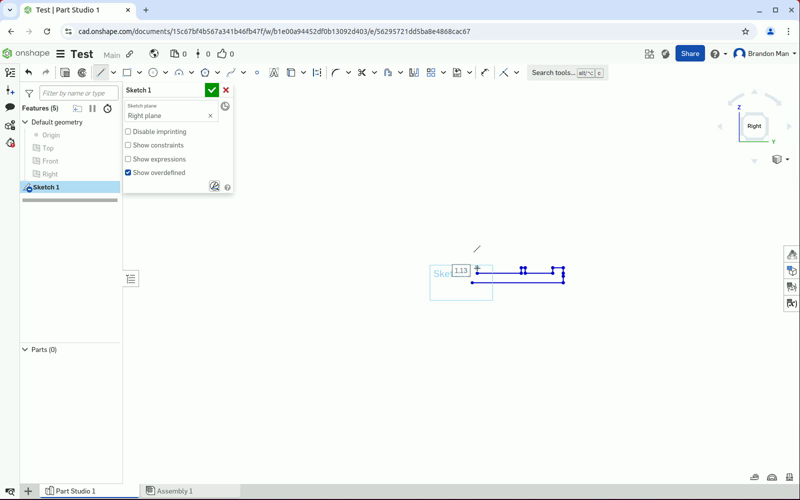
key_down(shift)
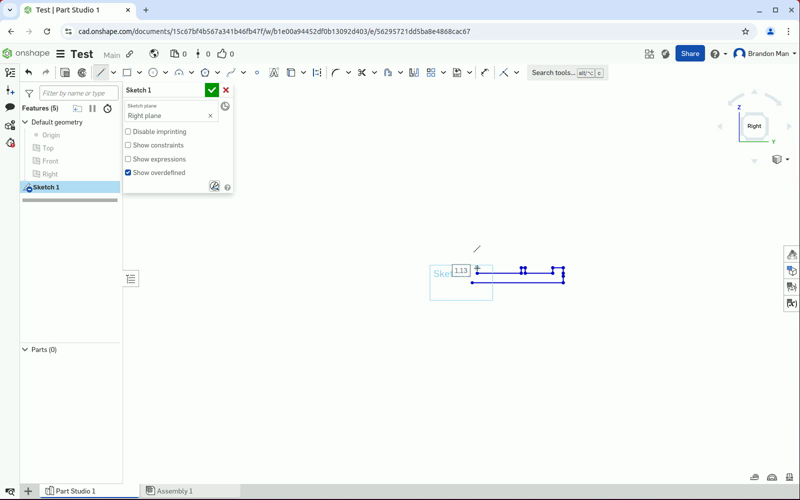
mouse_move(507, 267)
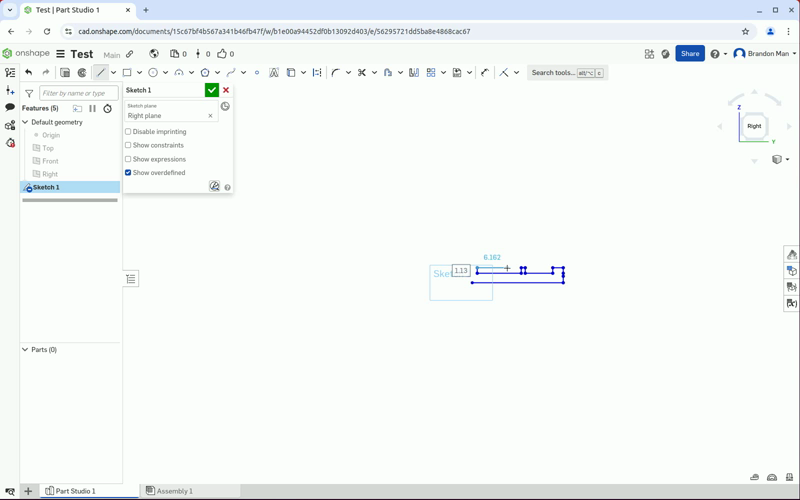
mouse_move(472, 267)
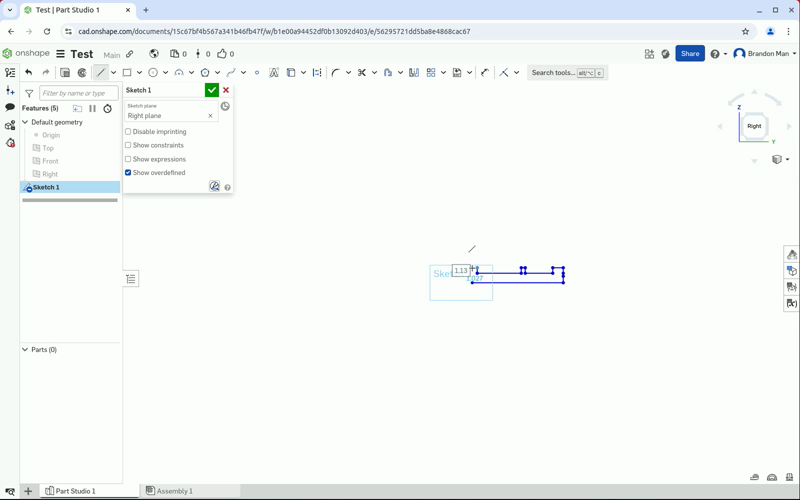
scroll(6)
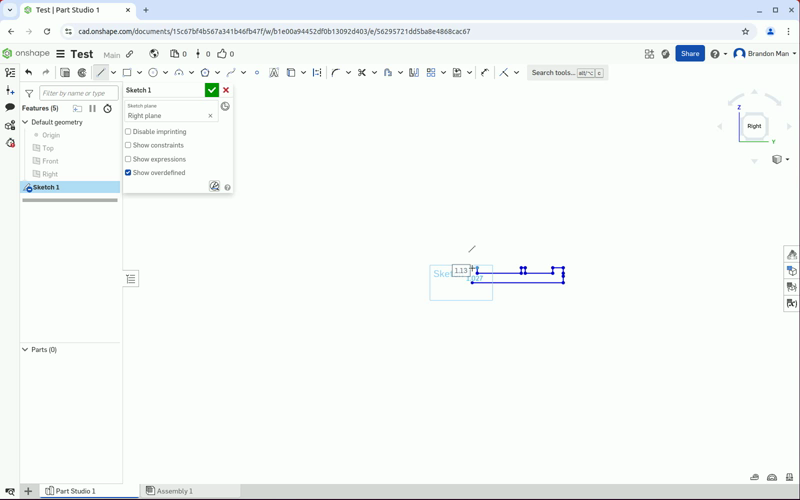
scroll(6)
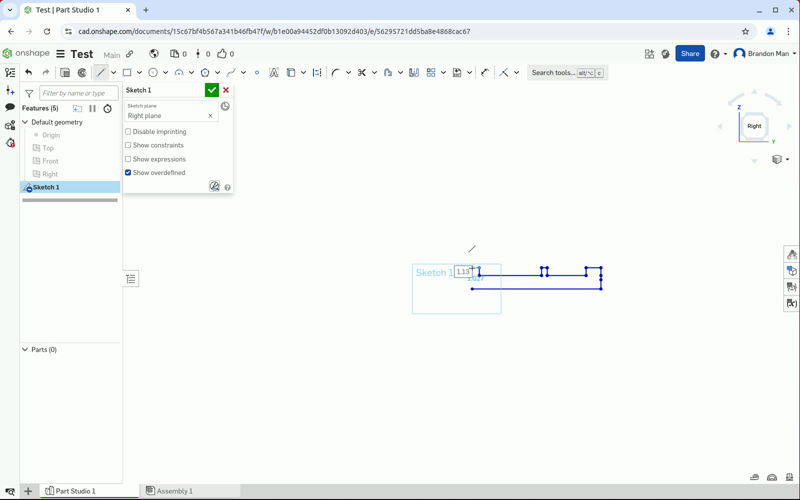
scroll(6)
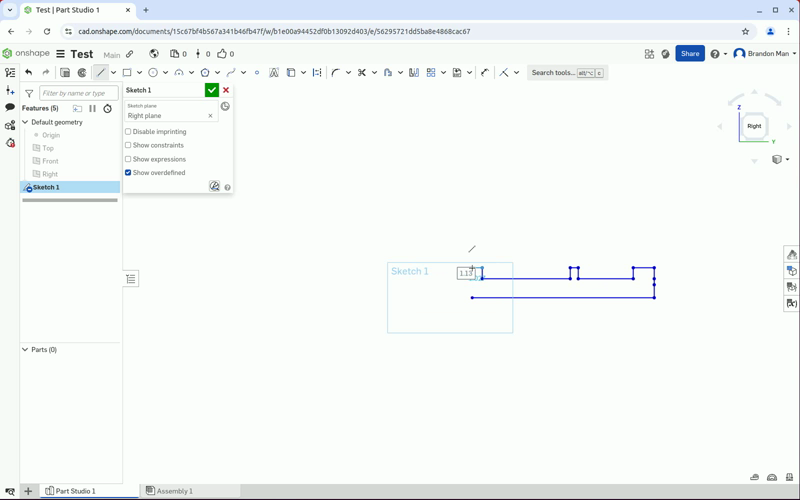
scroll(6)
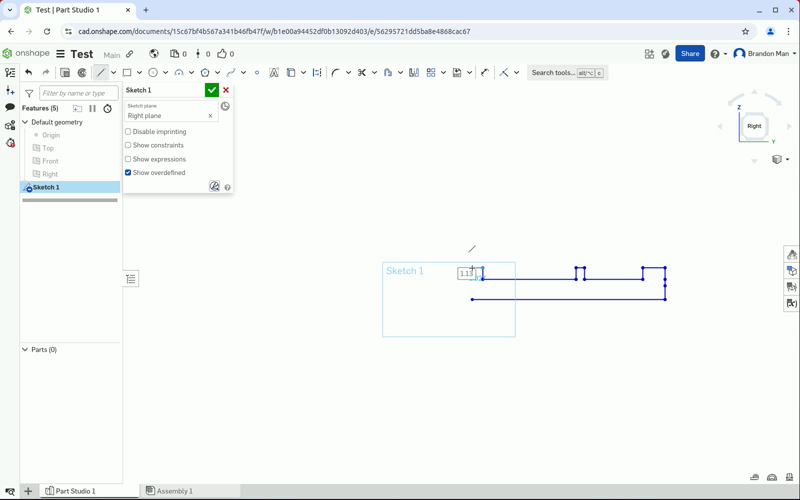
scroll(6)
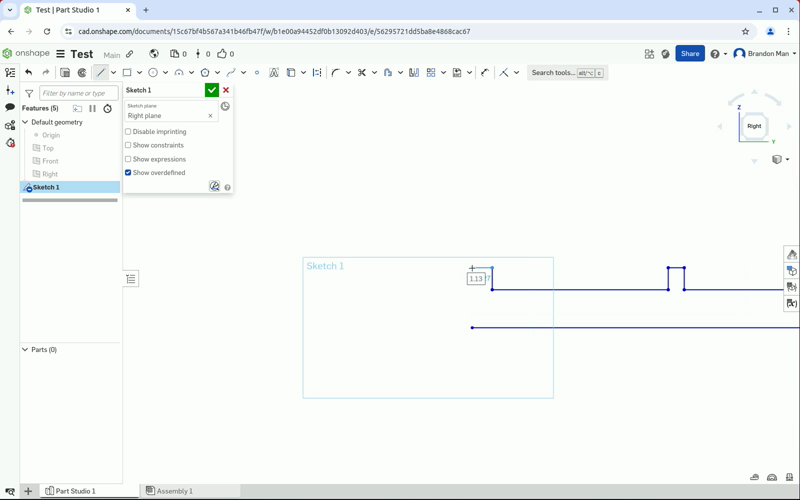
scroll(6)
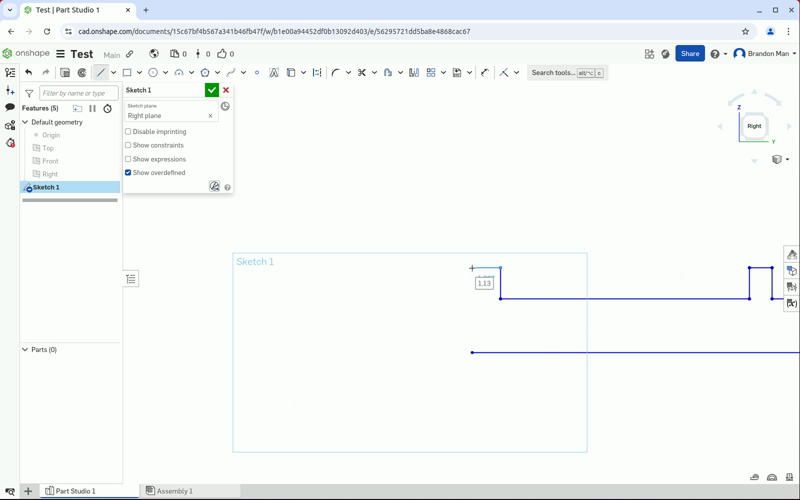
scroll(6)
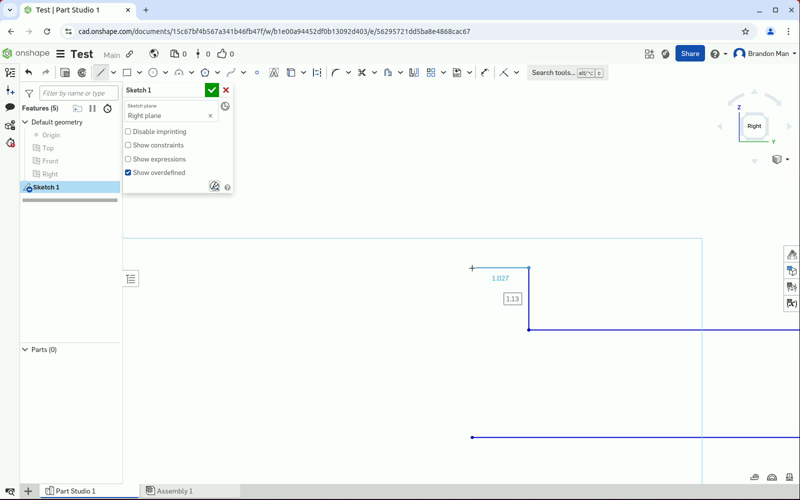
click(472, 267)
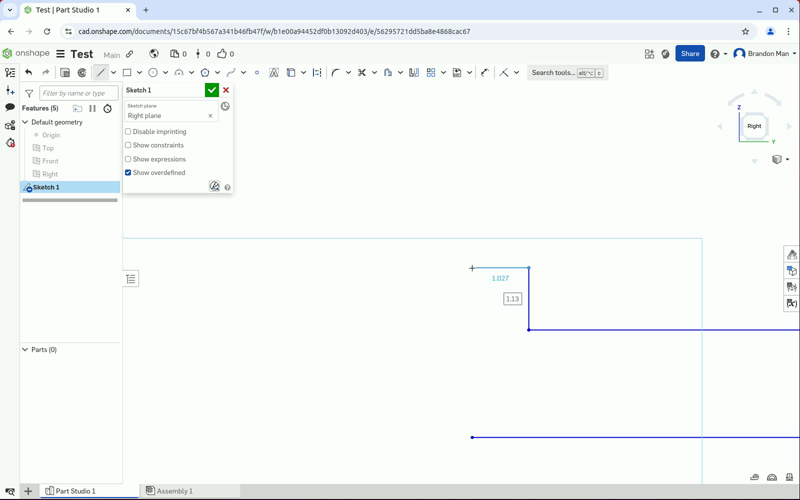
scroll(-6)
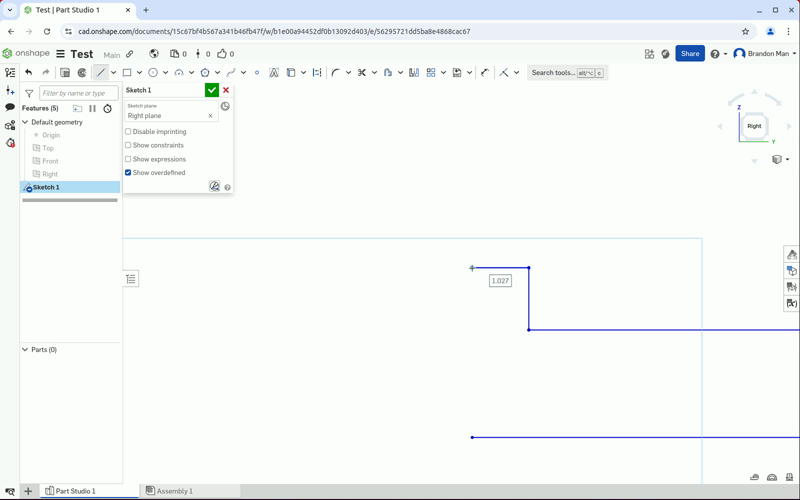
scroll(-6)
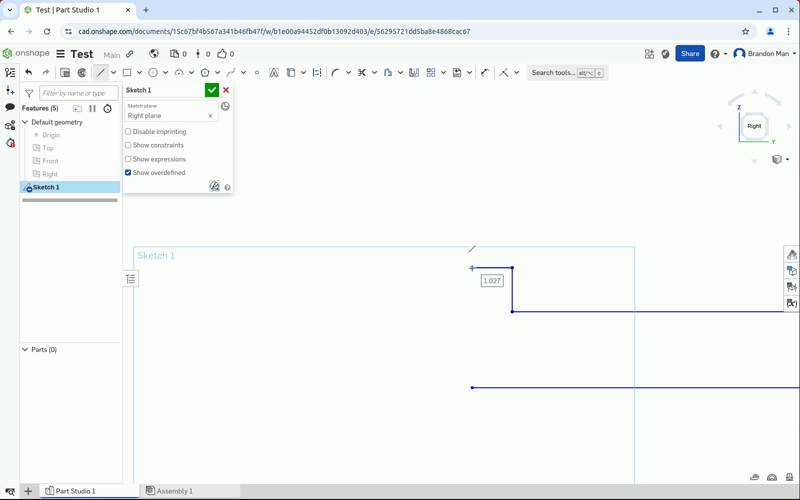
scroll(-6)
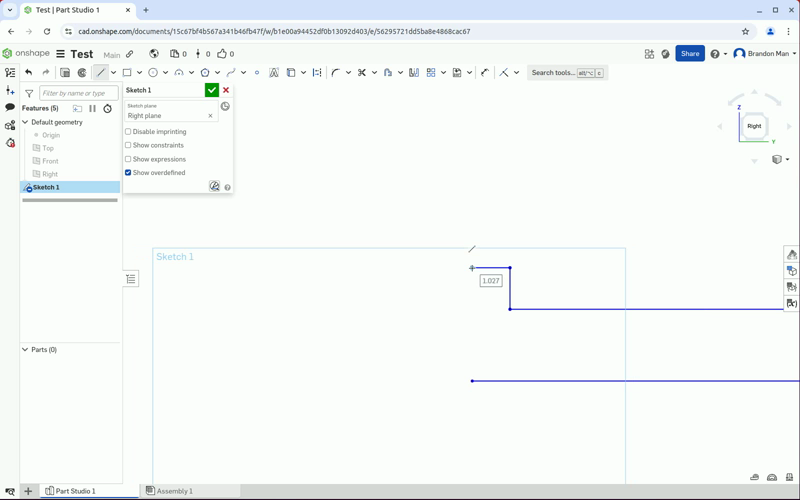
scroll(-6)
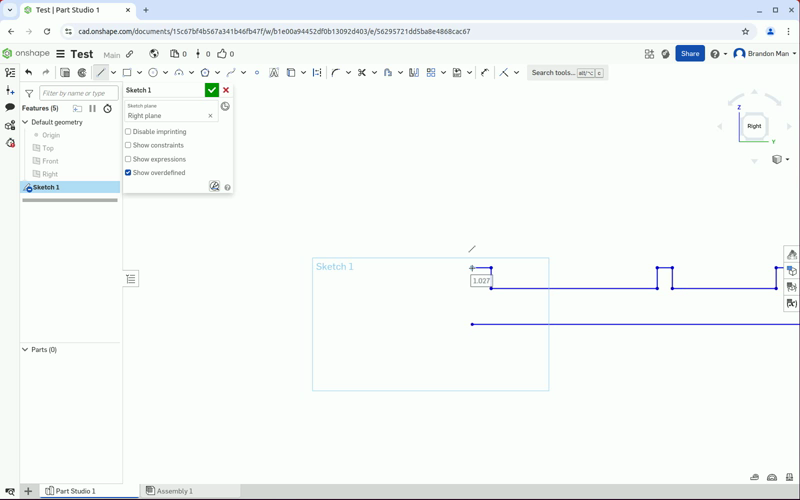
scroll(-6)
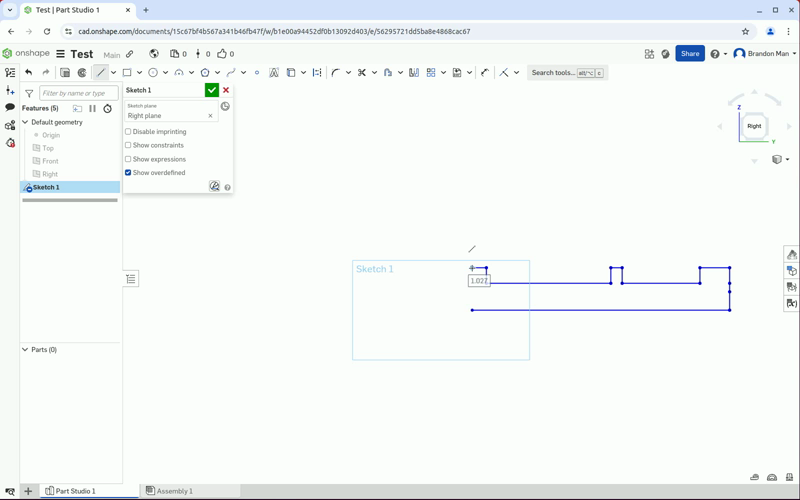
scroll(-6)
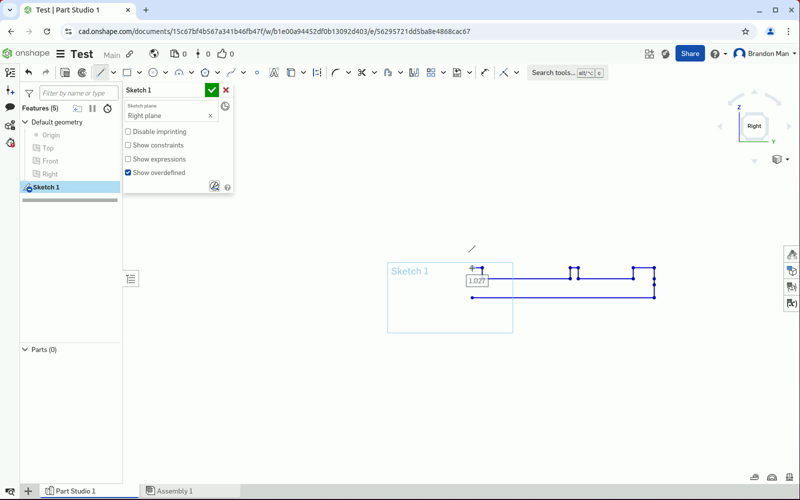
scroll(-6)
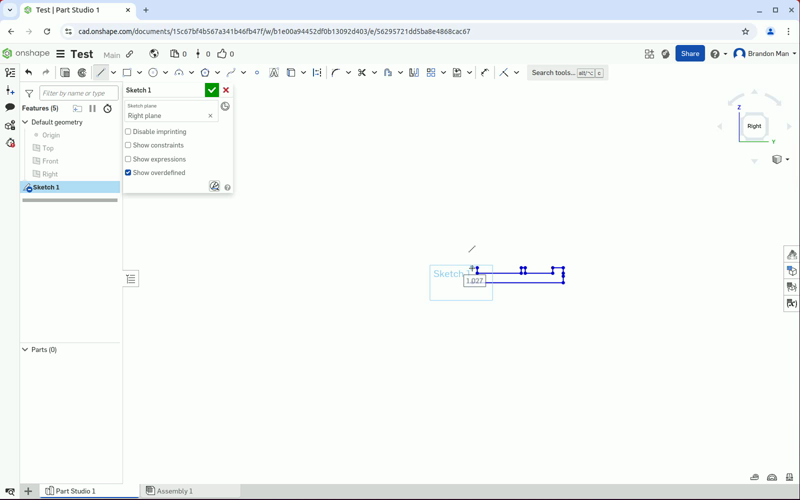
key_up(shift)
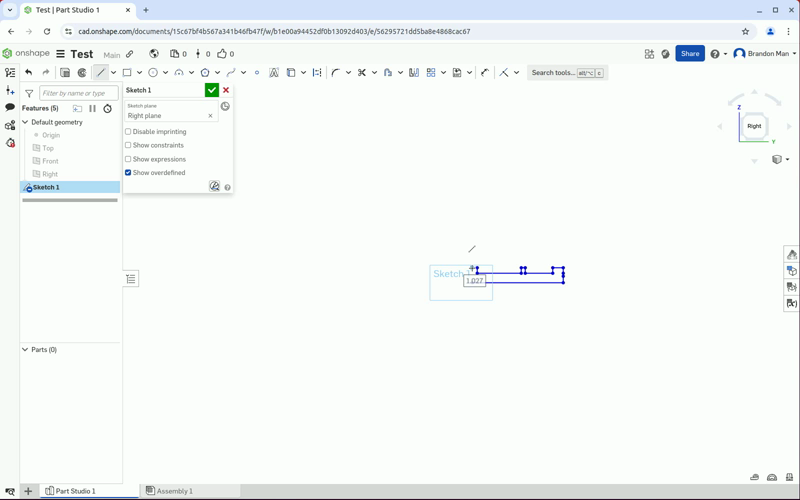
mouse_move(502, 267)
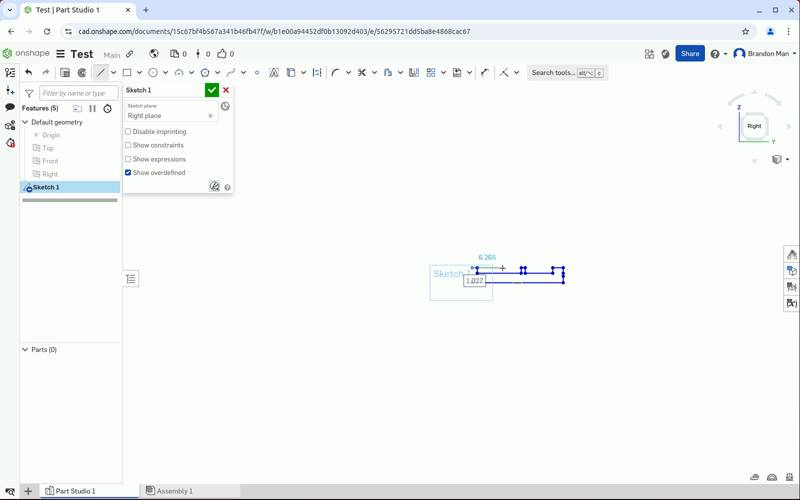
key_down(shift)
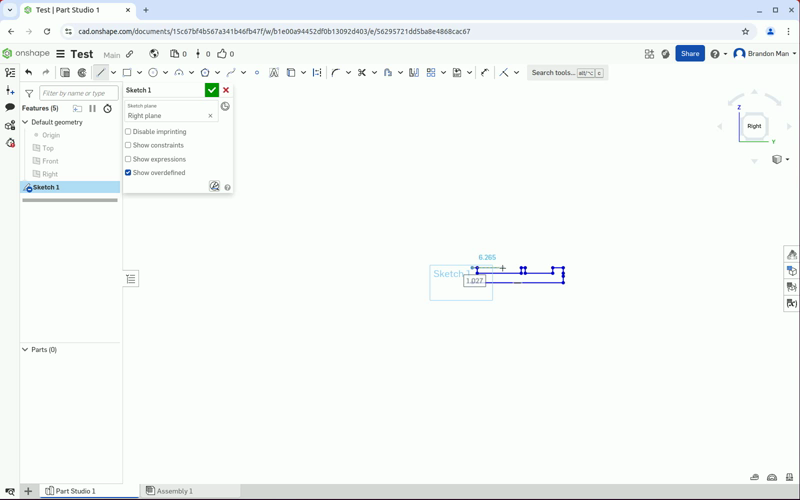
mouse_move(472, 282)
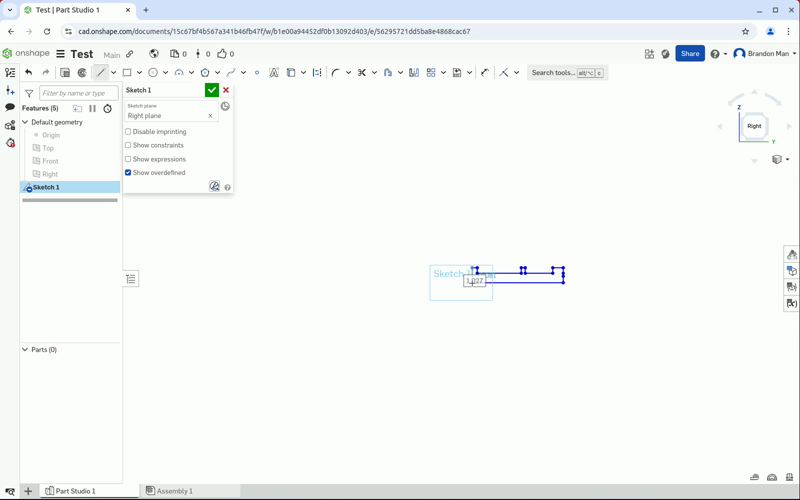
key_up(shift)
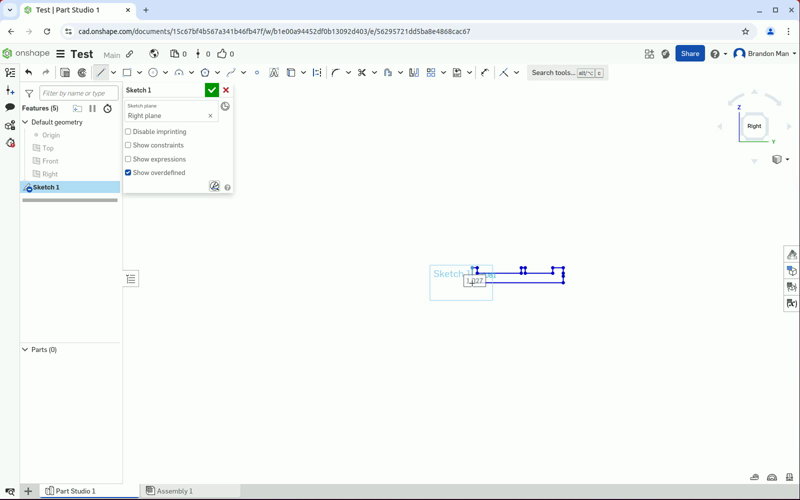
click(472, 282)
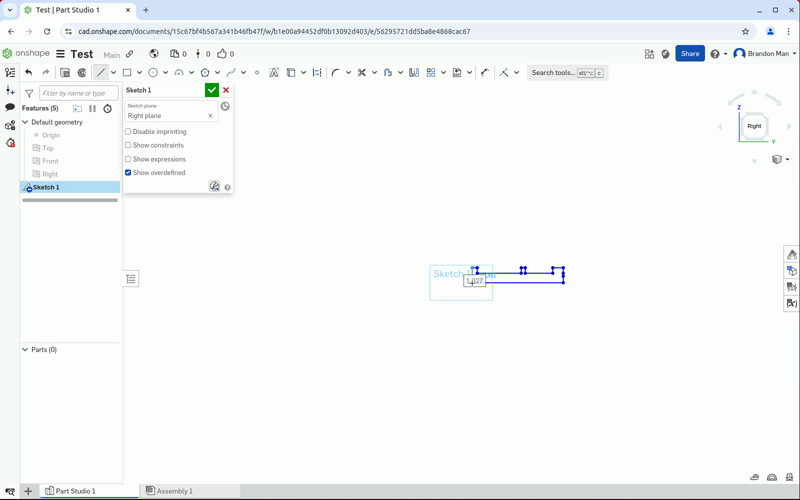
key(esc)
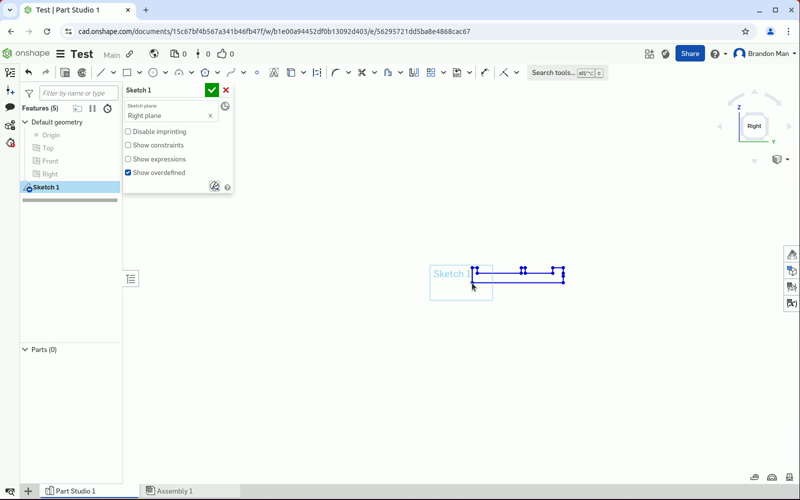
mouse_move(540, 276)
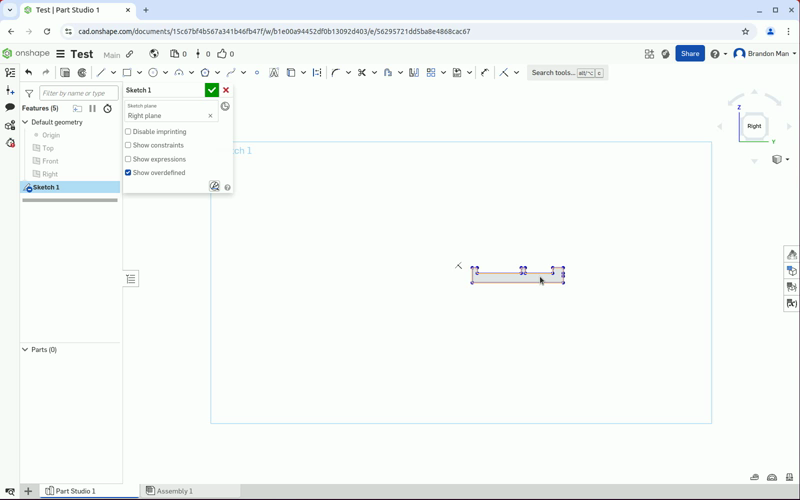
scroll(6)
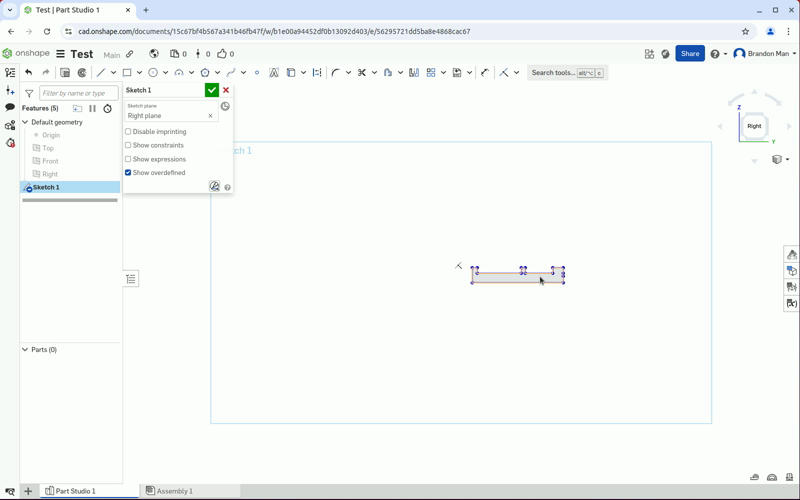
scroll(6)
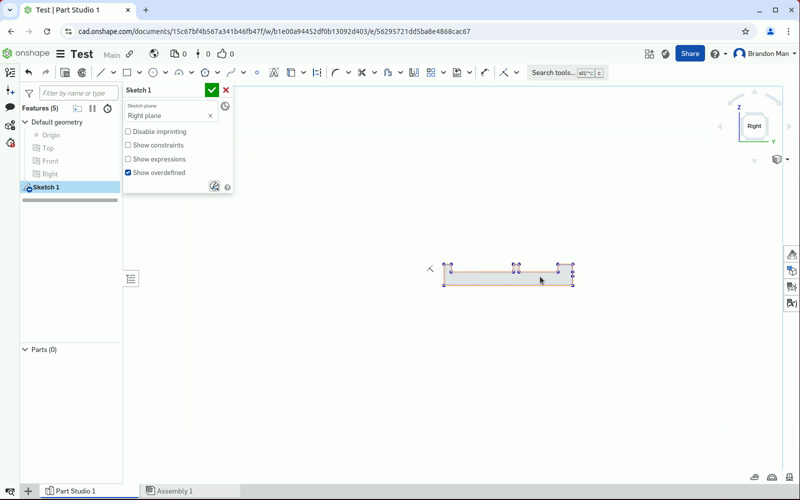
scroll(6)
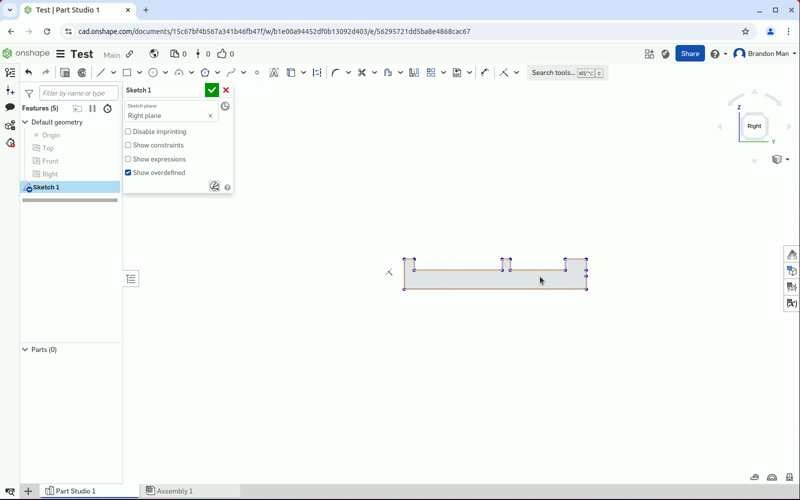
scroll(6)
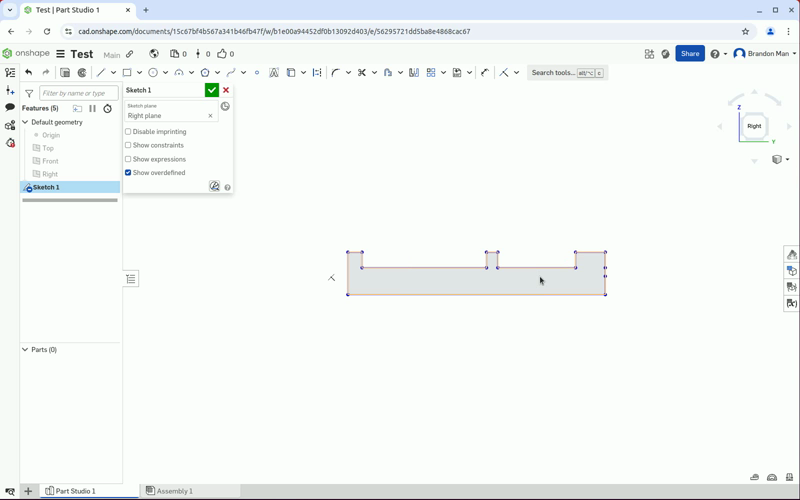
scroll(6)
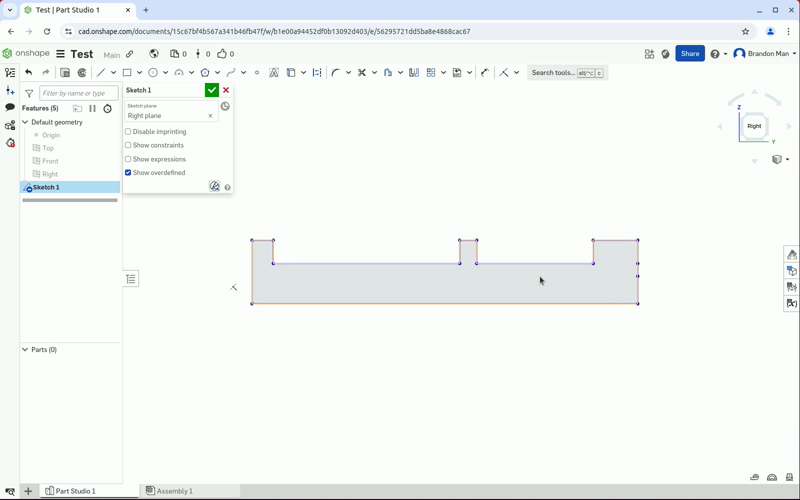
scroll(6)
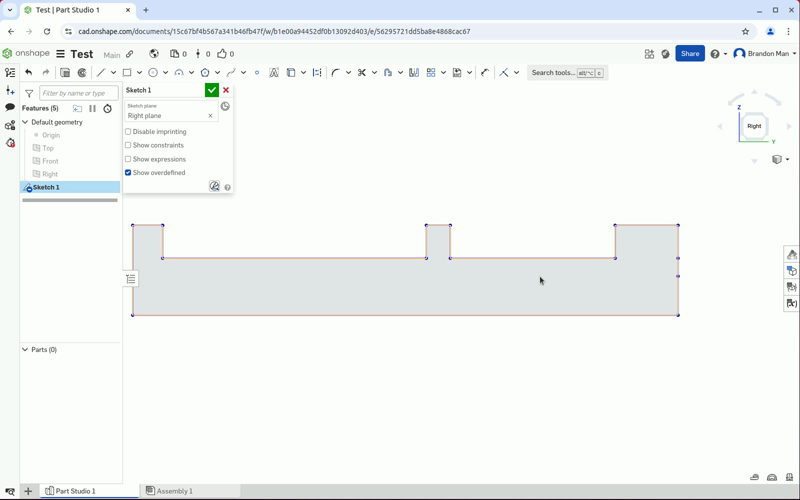
scroll(6)
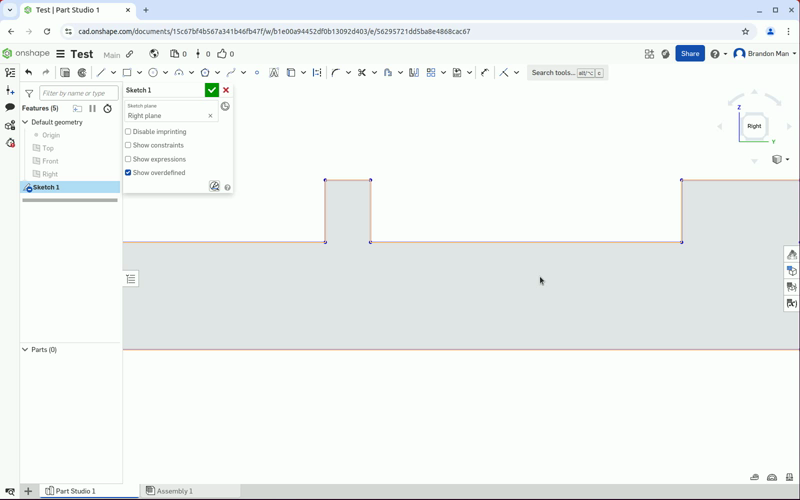
click(540, 276)
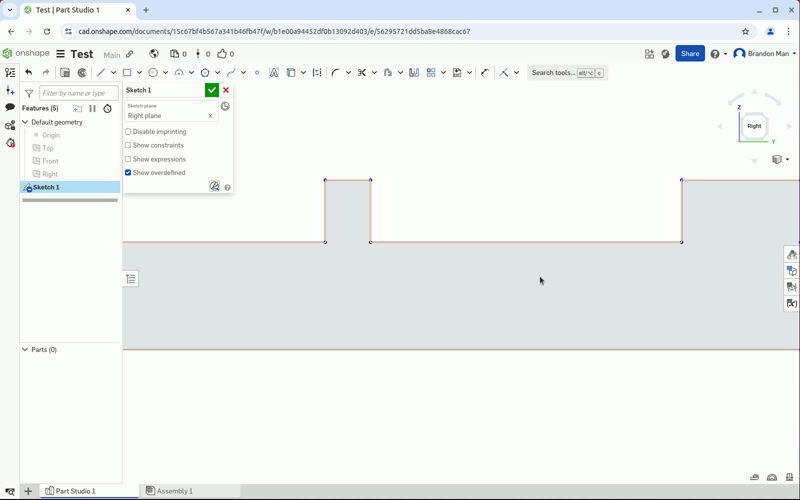
scroll(-6)
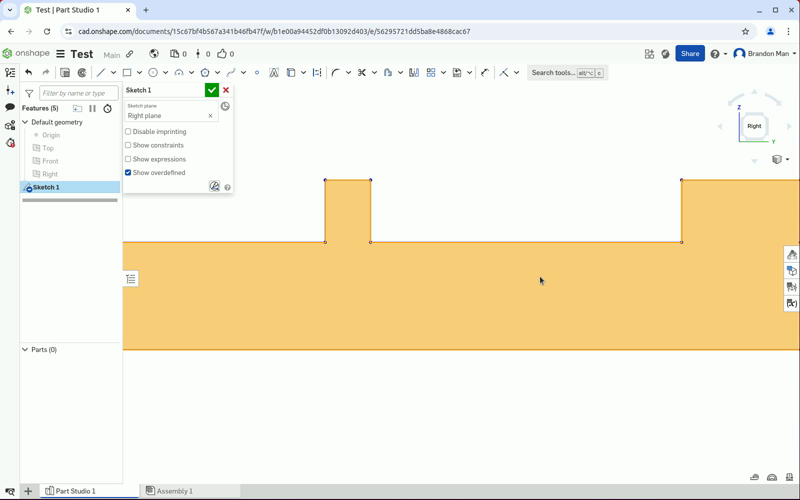
scroll(-6)
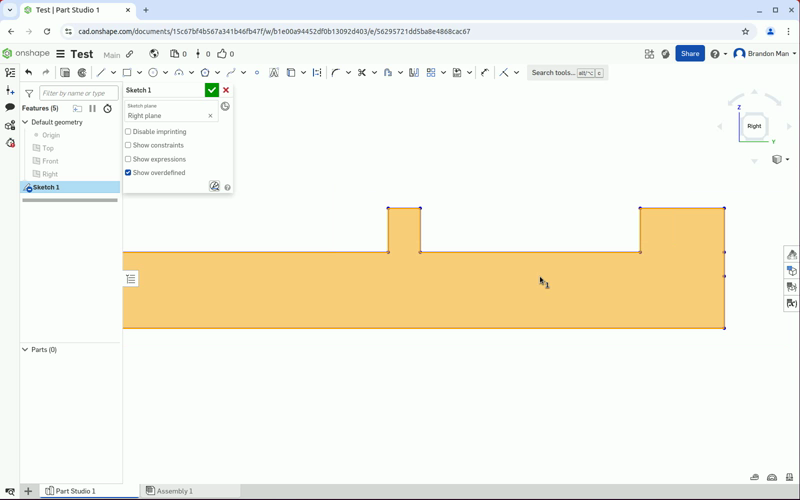
scroll(-6)
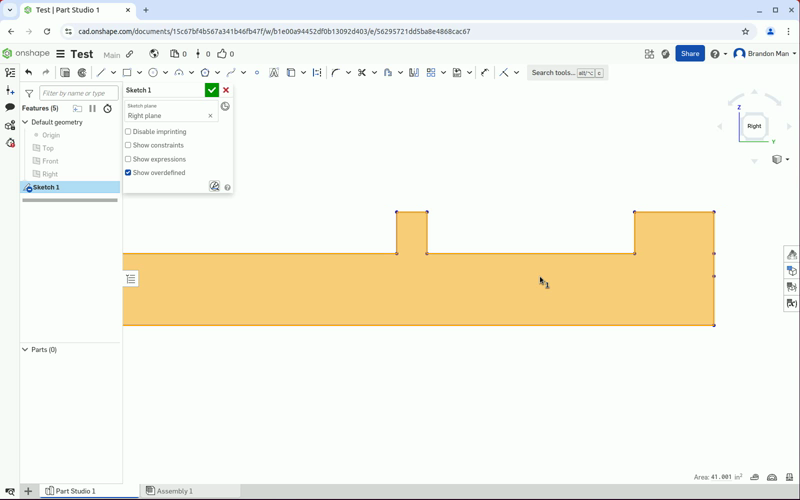
scroll(-6)
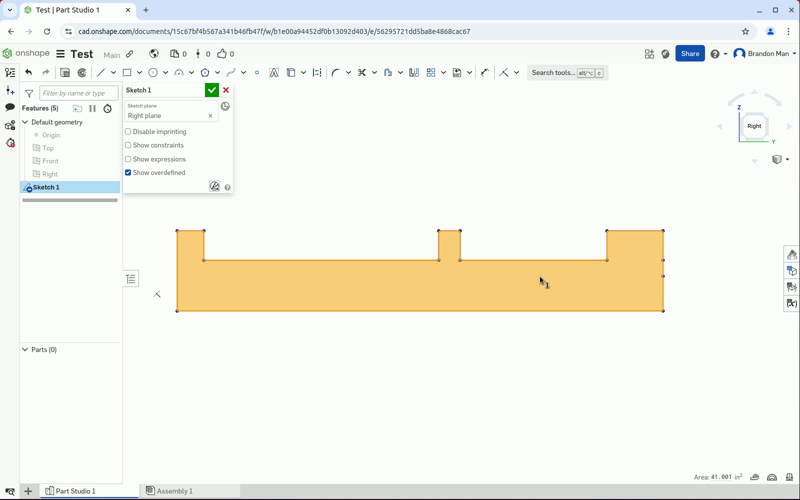
scroll(-6)
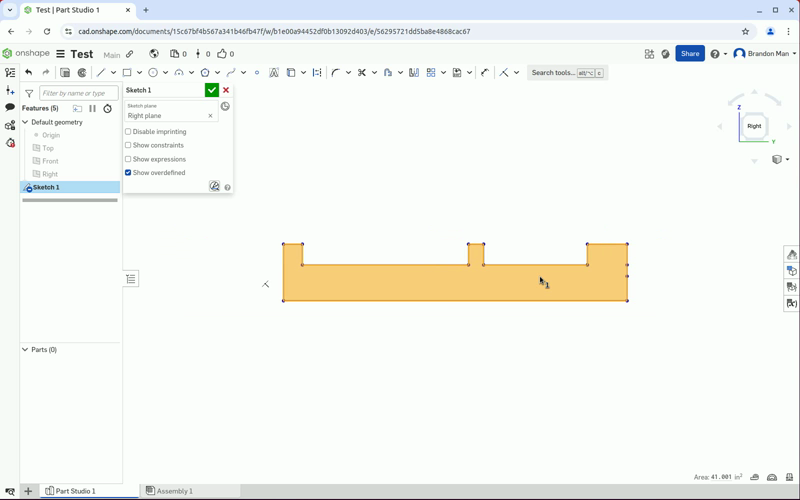
scroll(-6)
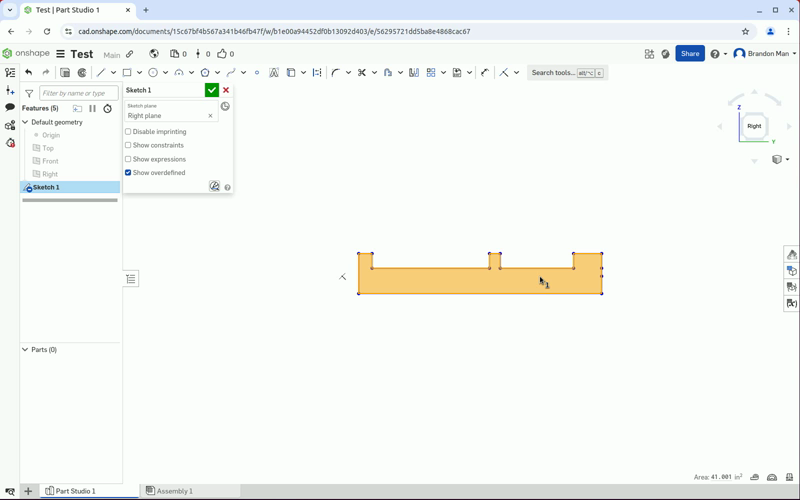
scroll(-6)
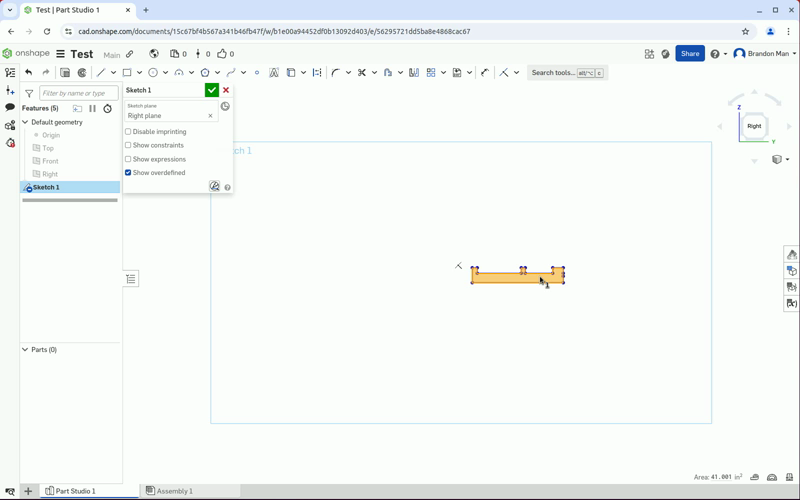
mouse_move(73, 352)
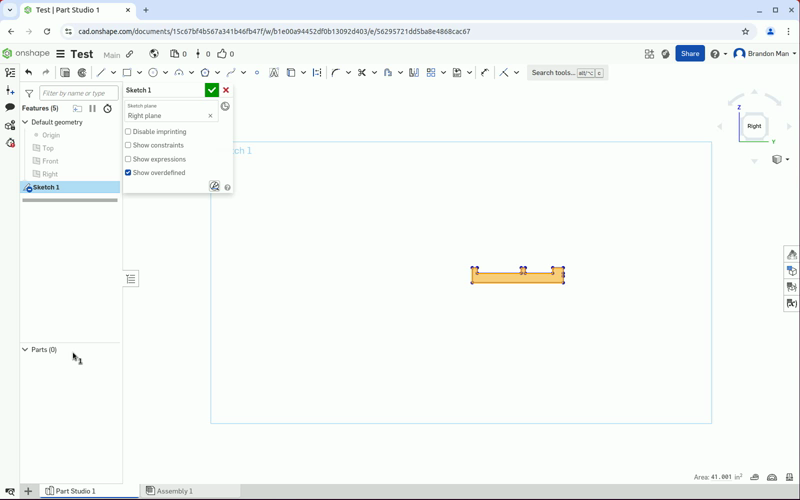
key(shift+y)
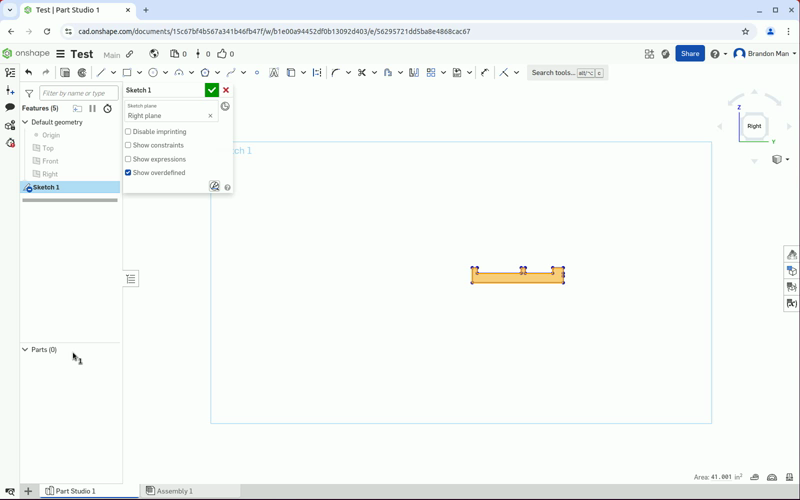
key(shift+e)
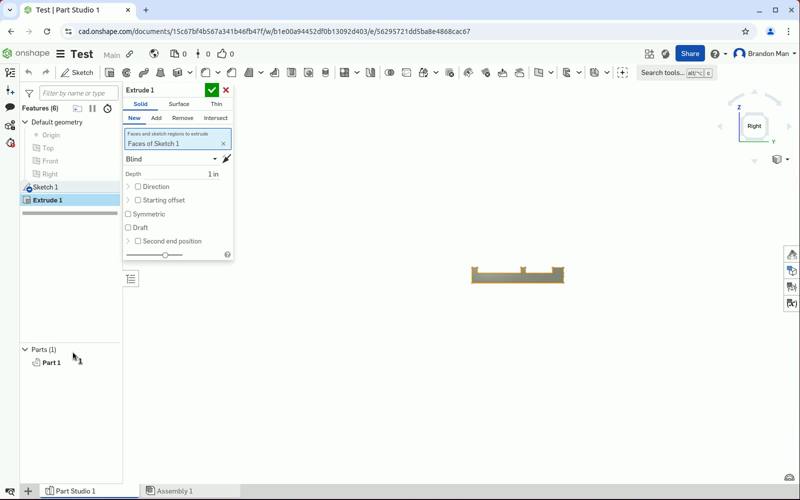
mouse_move(143, 106)
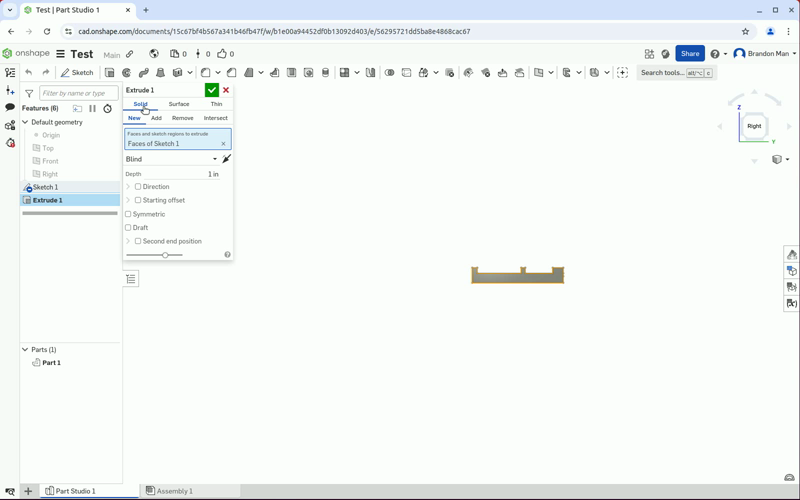
click(143, 106)
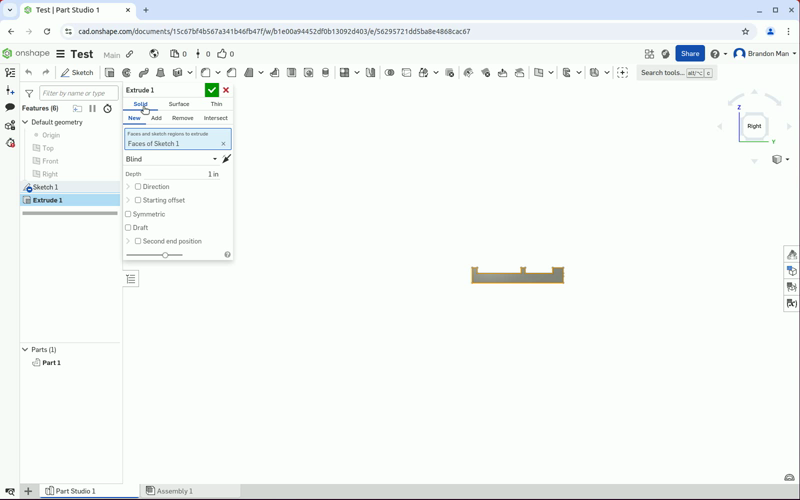
mouse_move(137, 120)
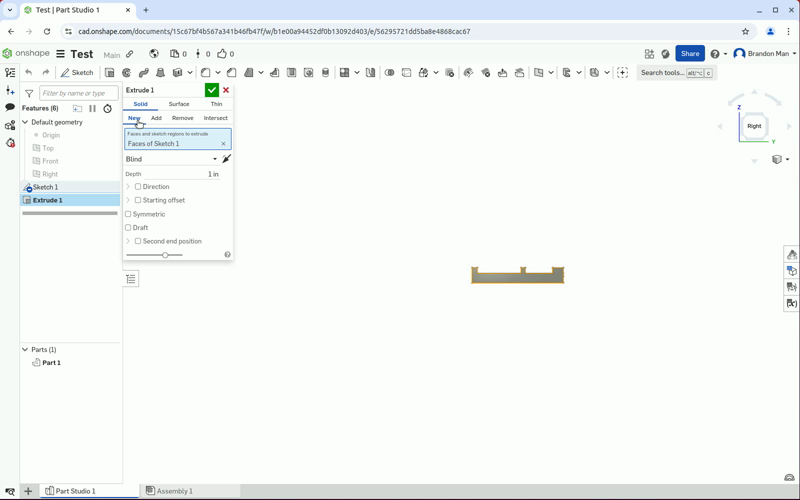
click(137, 120)
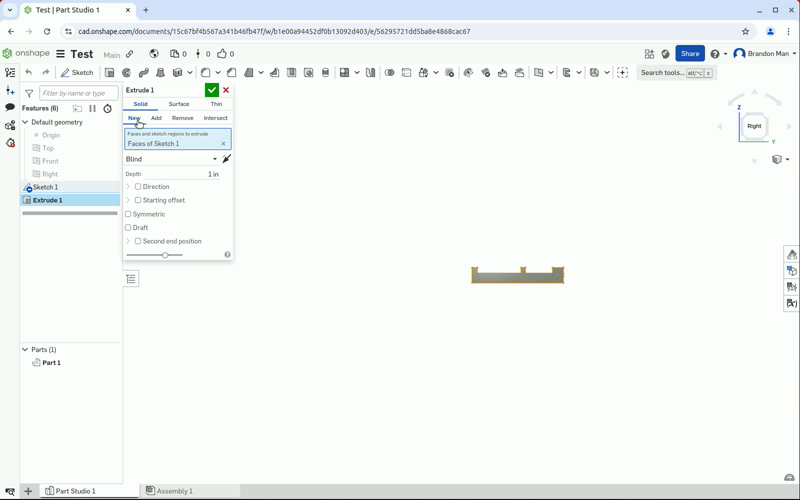
key(tab, 4)
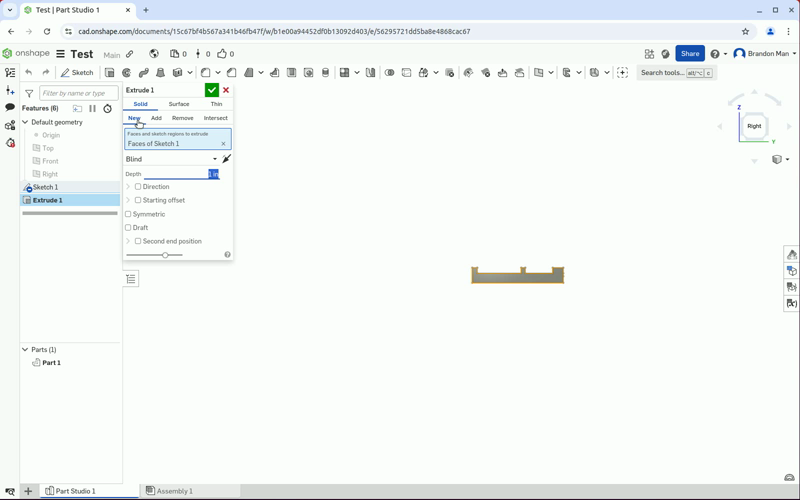
text(0.481)
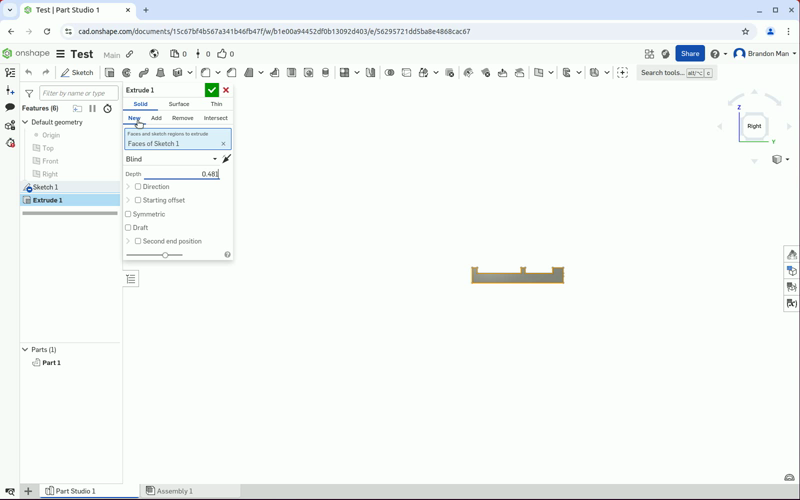
key(enter)
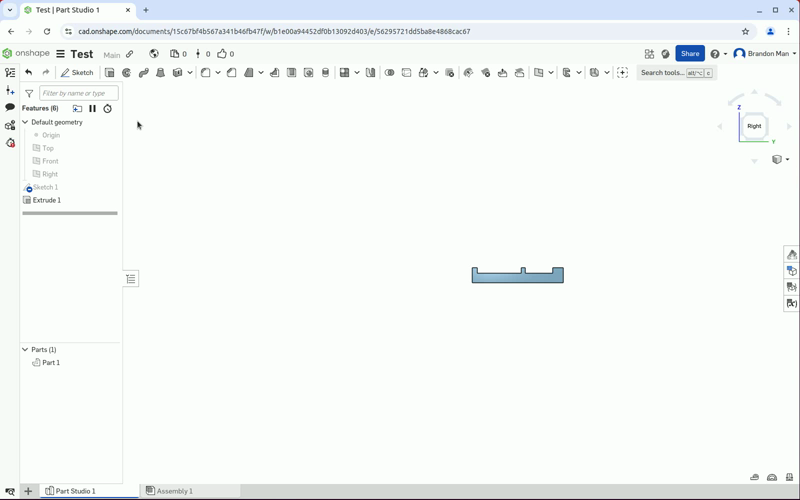
key(shift+h)
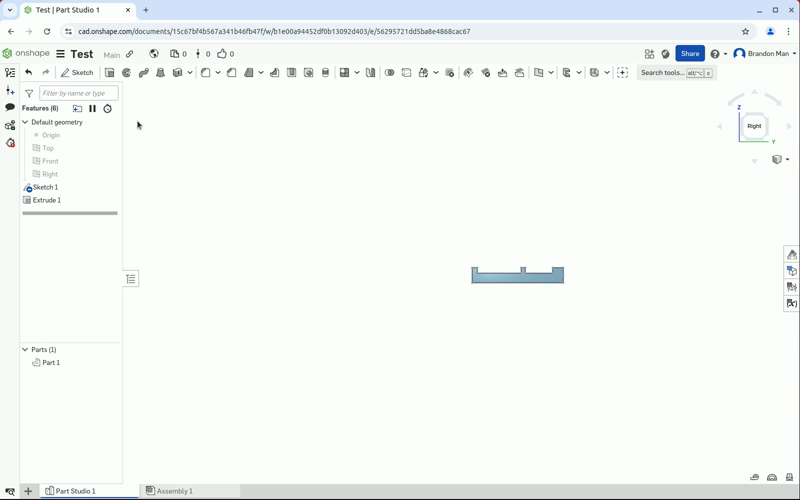
key(shift+h)
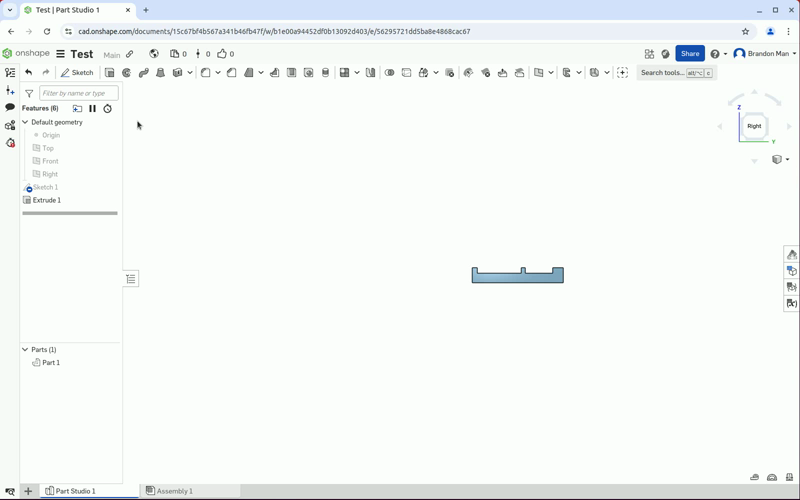
mouse_move(73, 189)
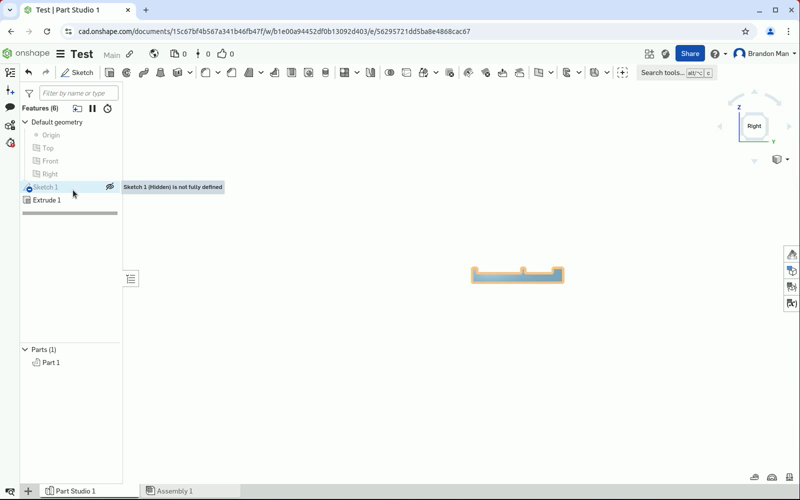
click(73, 189)
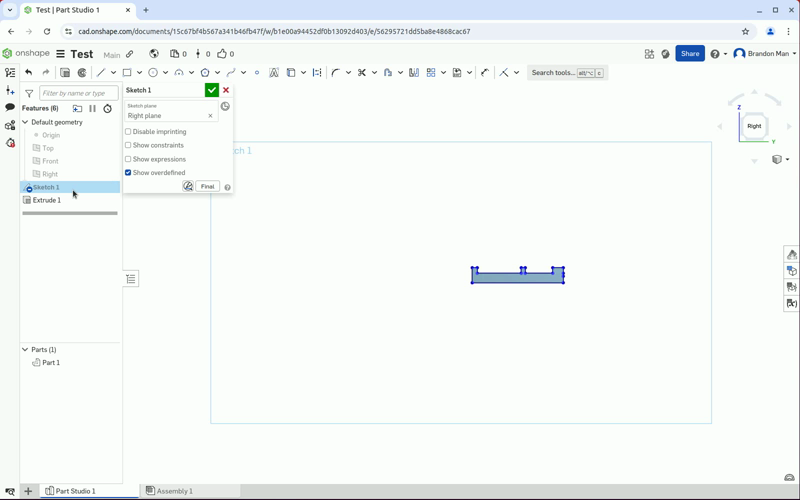
mouse_move(229, 92)
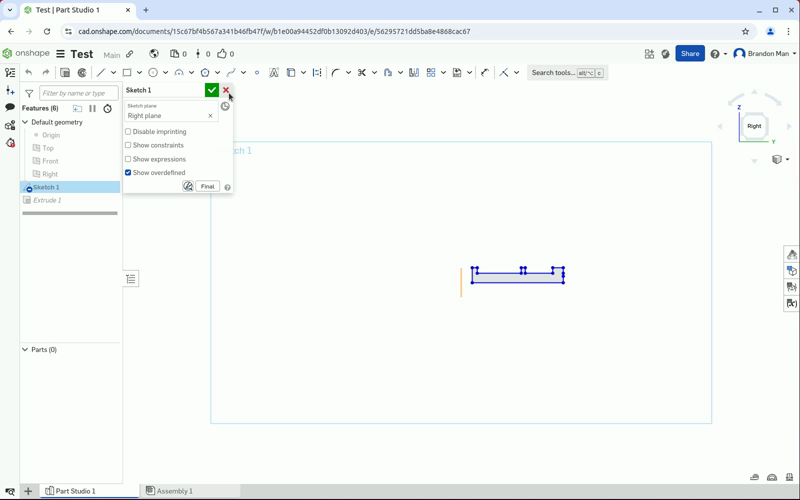
click(229, 92)
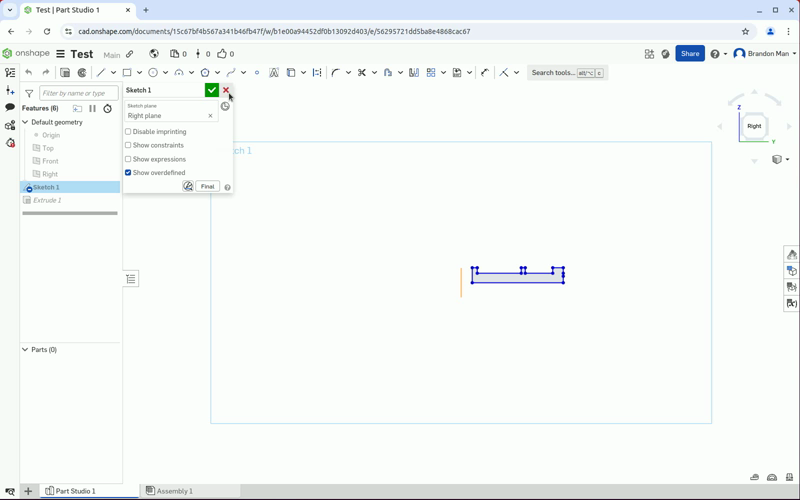
key(shift+s)
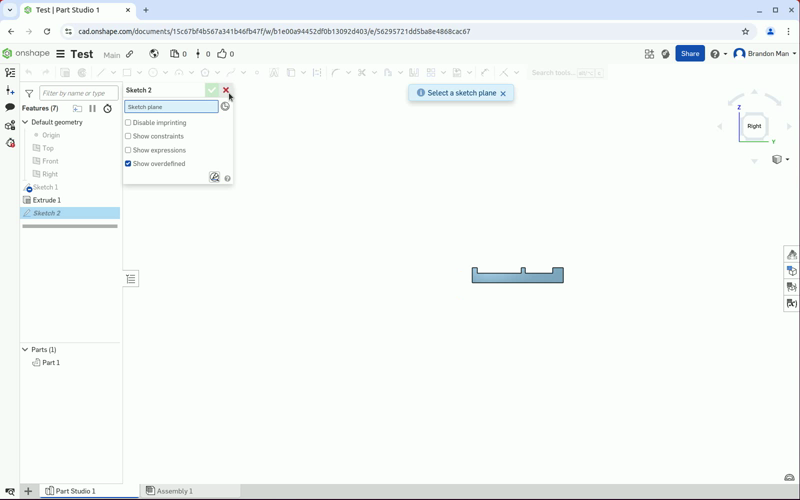
mouse_move(73, 176)
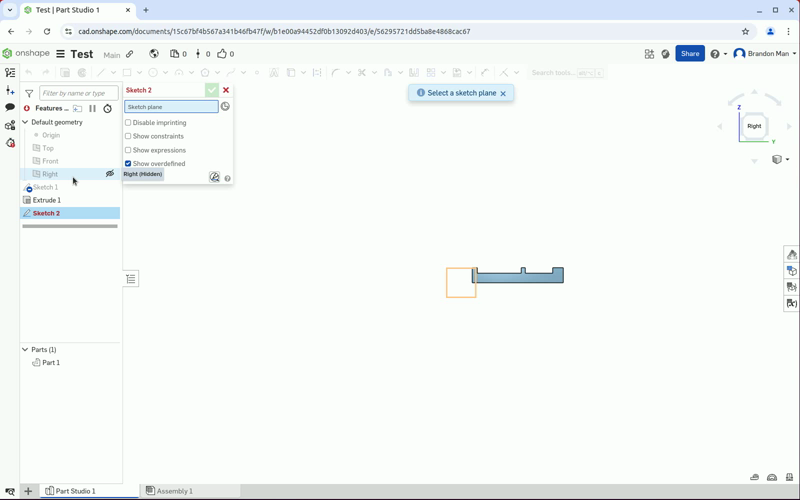
click(73, 176)
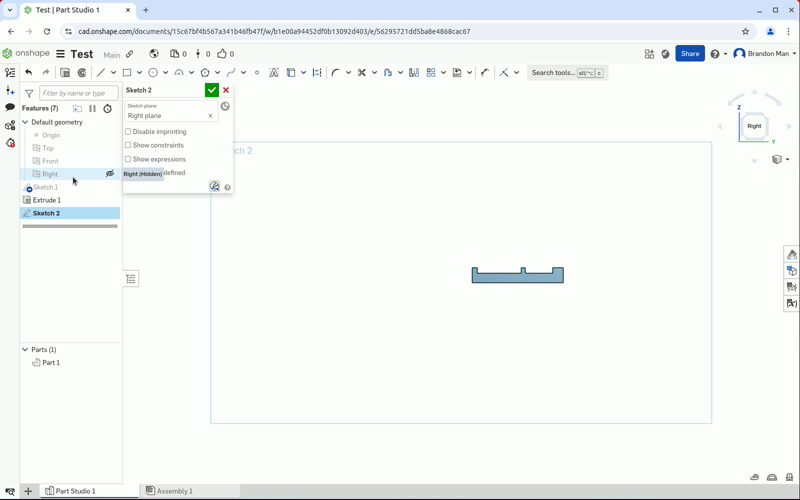
mouse_move(73, 352)
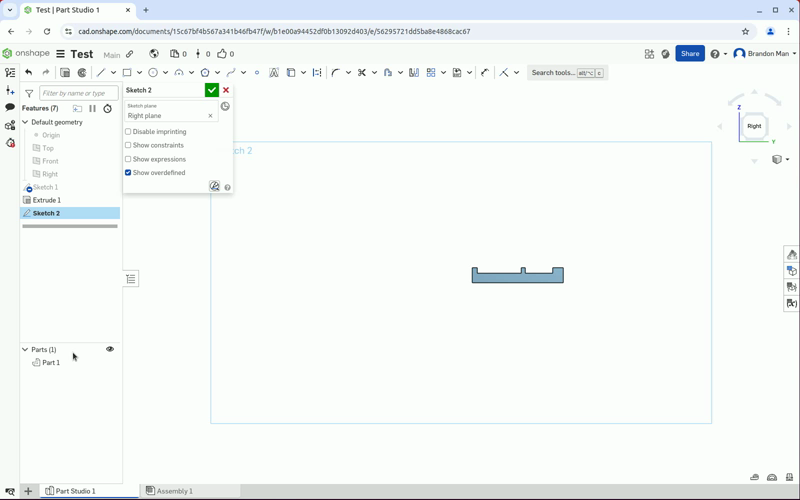
key(y)
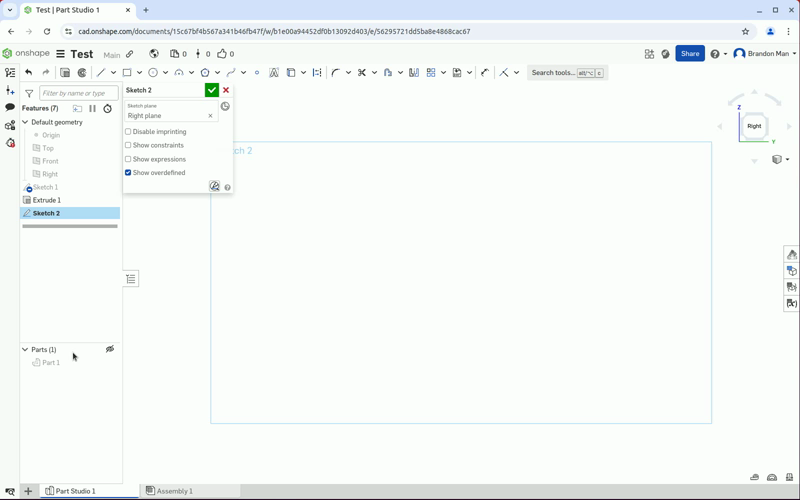
key(l)
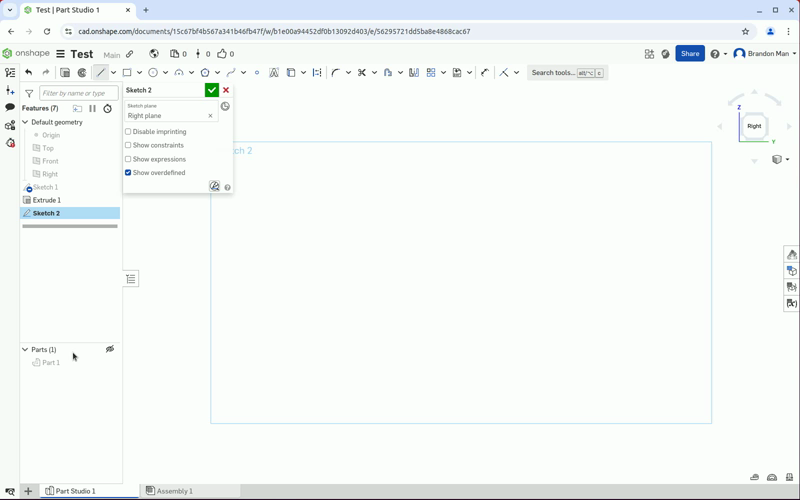
key_down(shift)
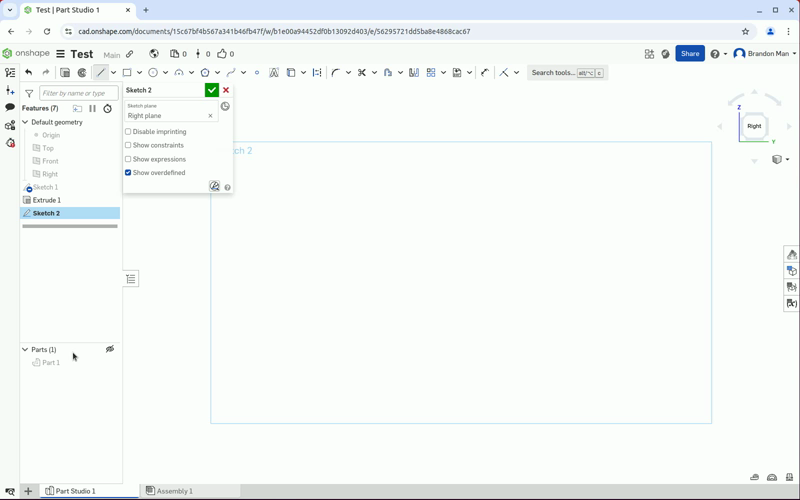
mouse_move(472, 280)
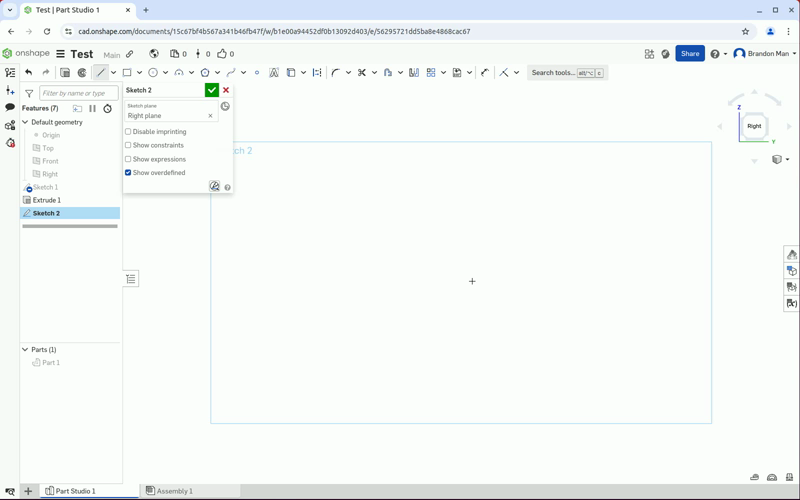
click(472, 280)
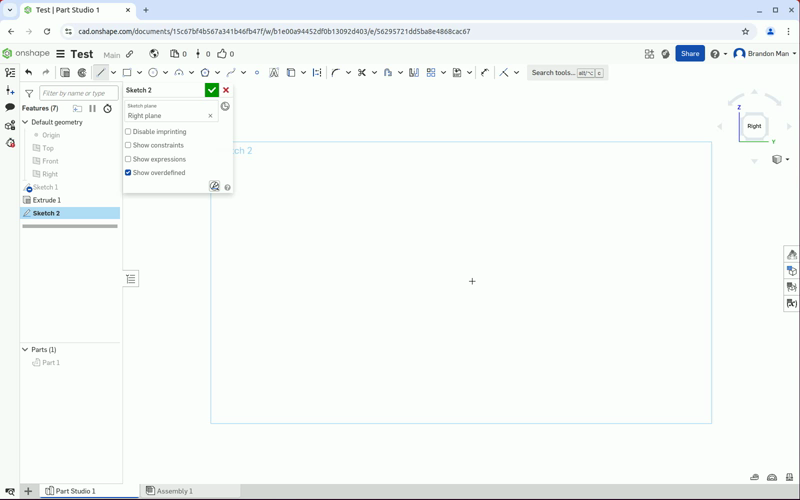
key_up(shift)
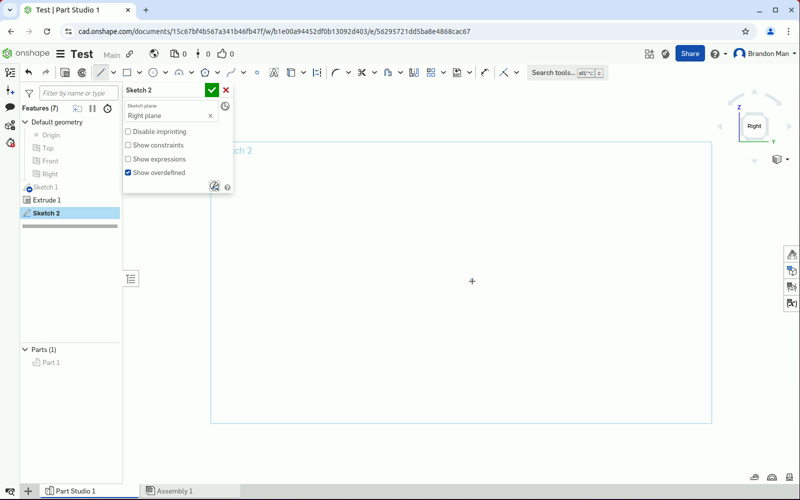
key_down(shift)
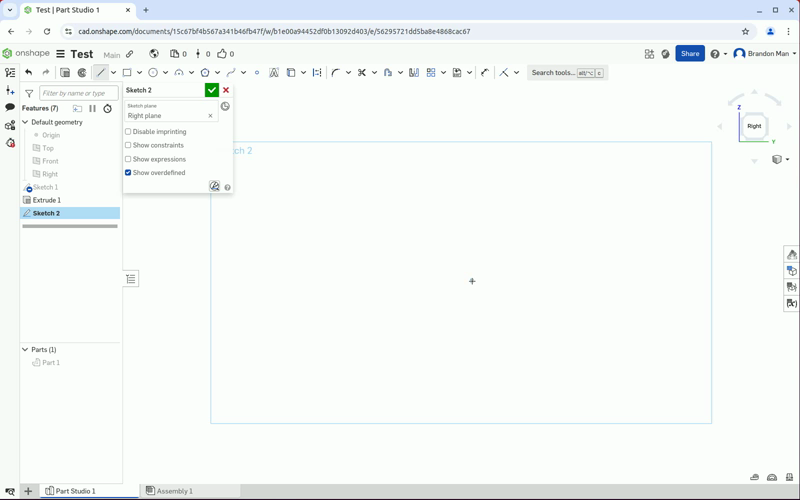
mouse_move(563, 280)
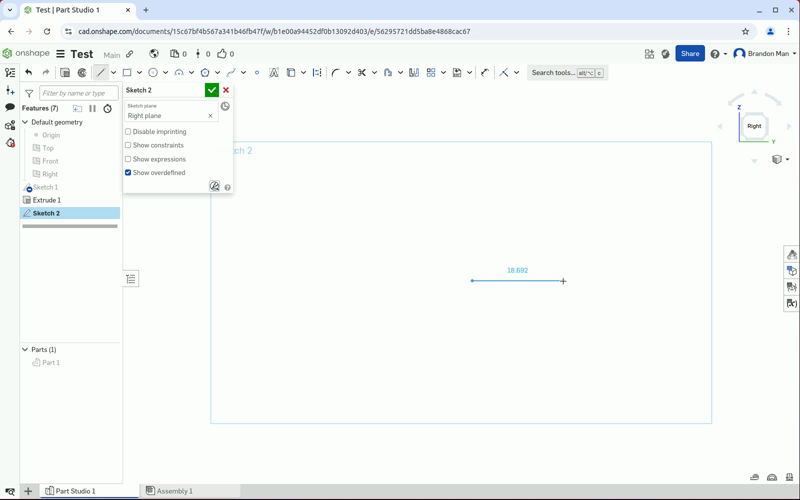
click(563, 280)
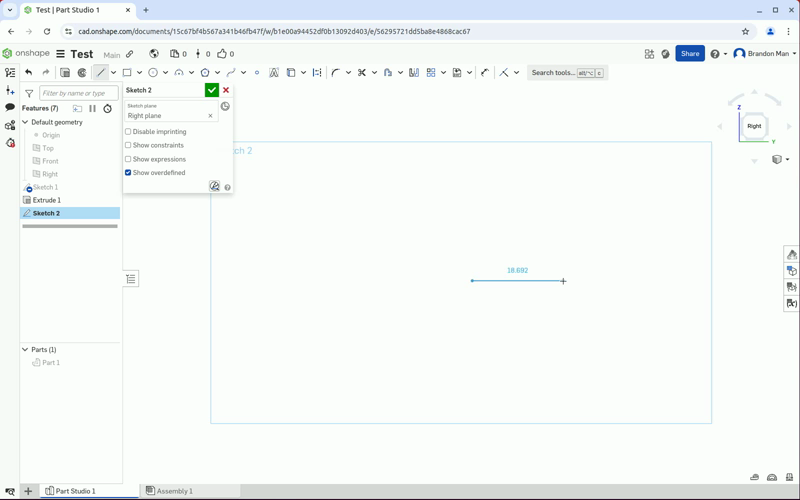
key_up(shift)
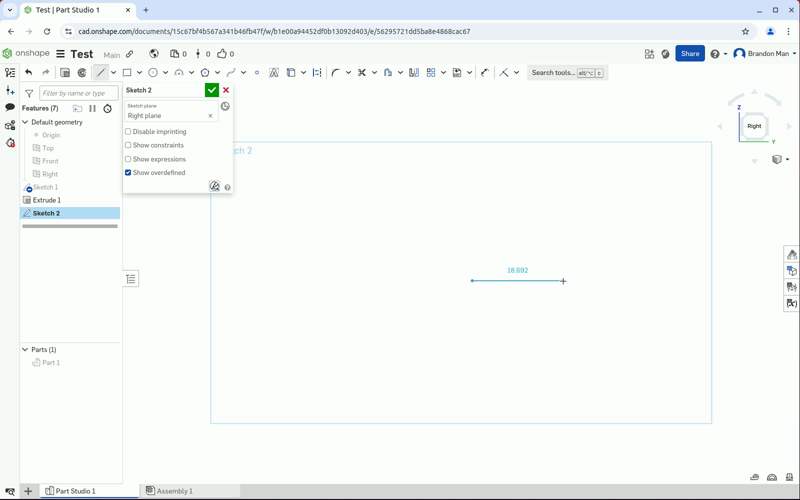
key_down(shift)
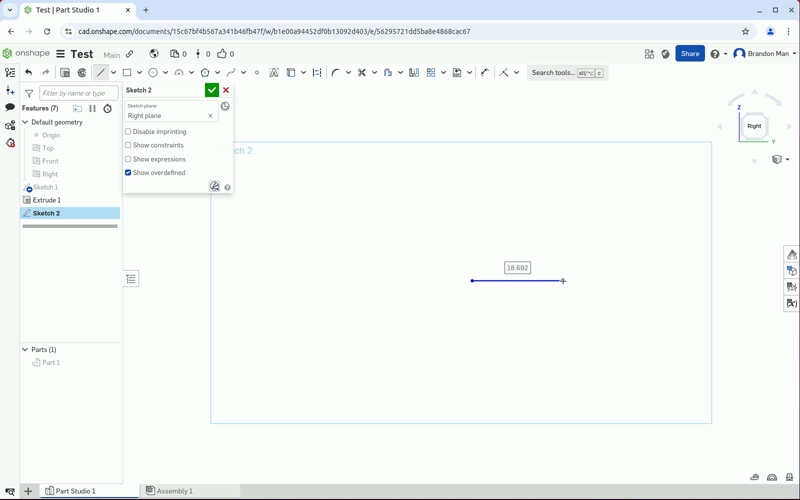
mouse_move(589, 280)
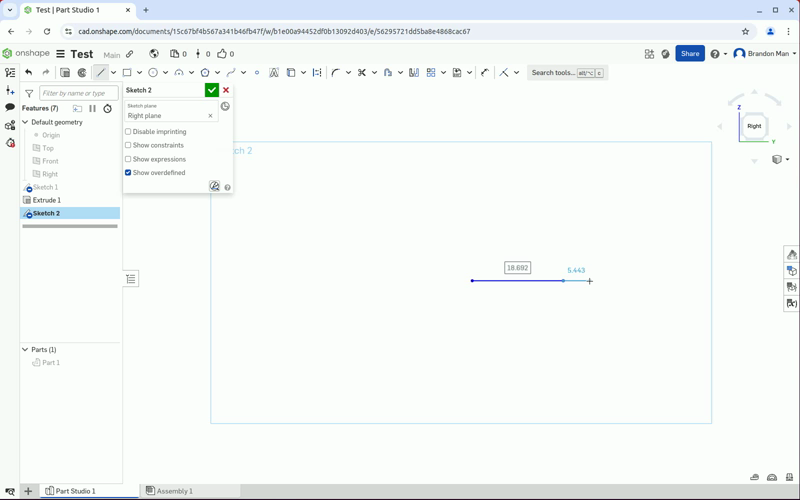
mouse_move(563, 276)
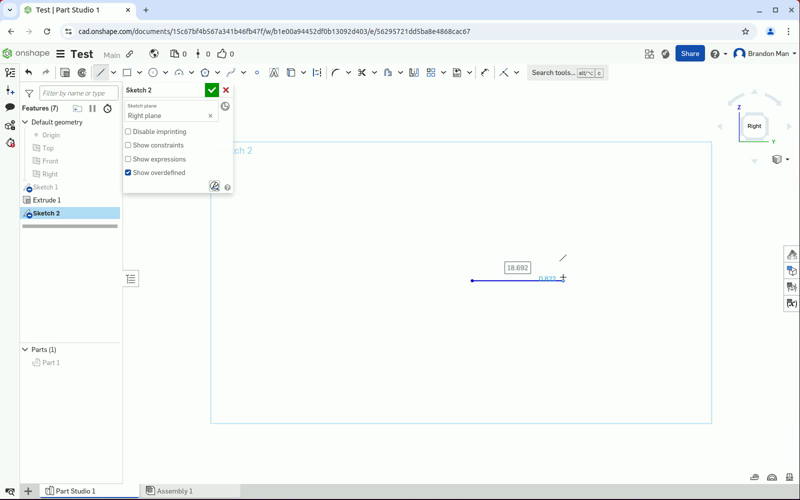
scroll(6)
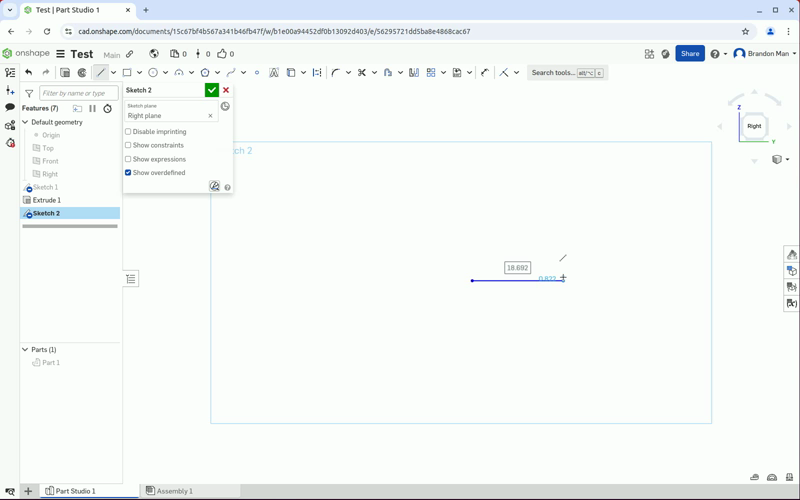
scroll(6)
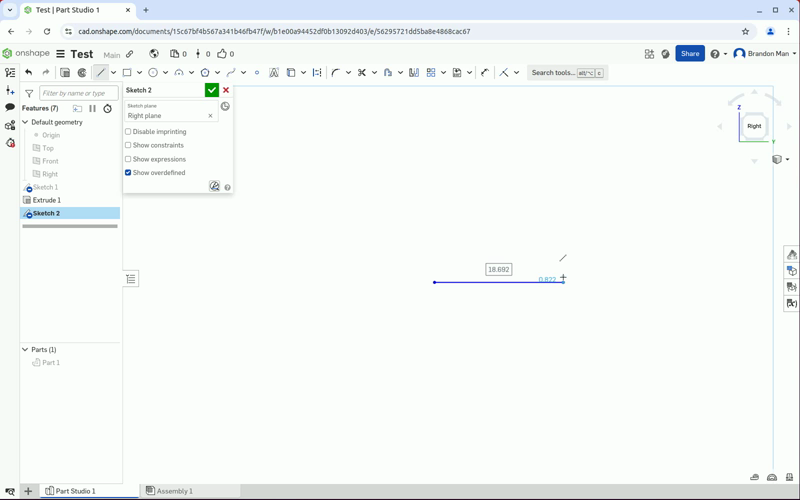
scroll(6)
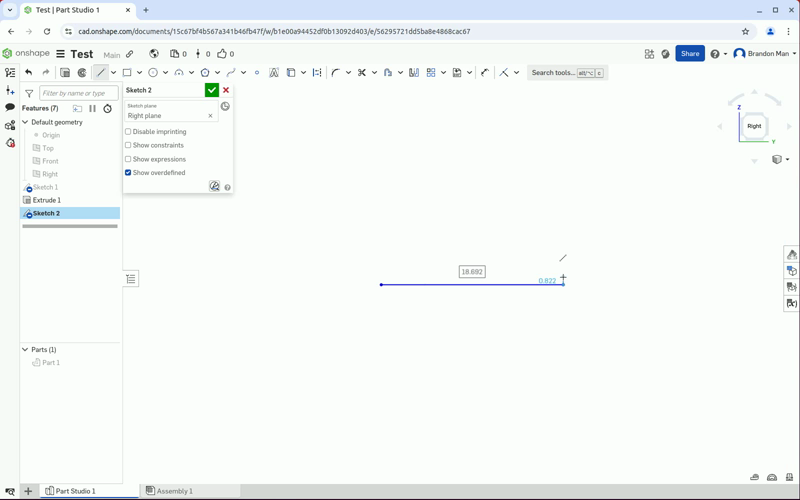
scroll(6)
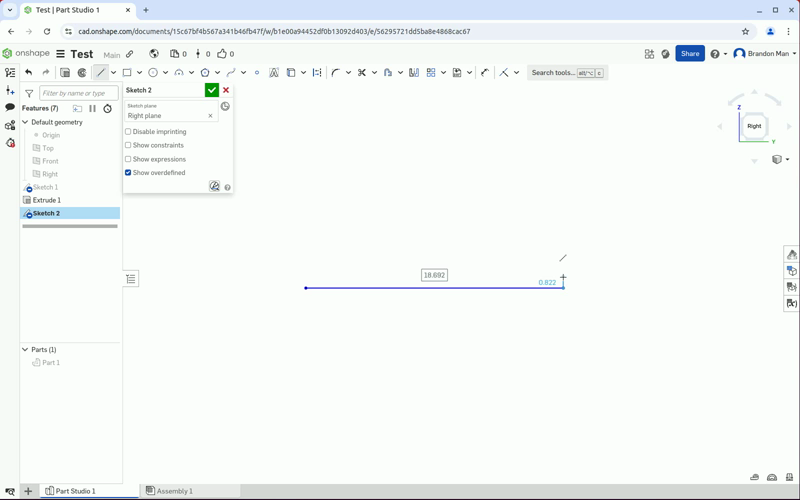
scroll(6)
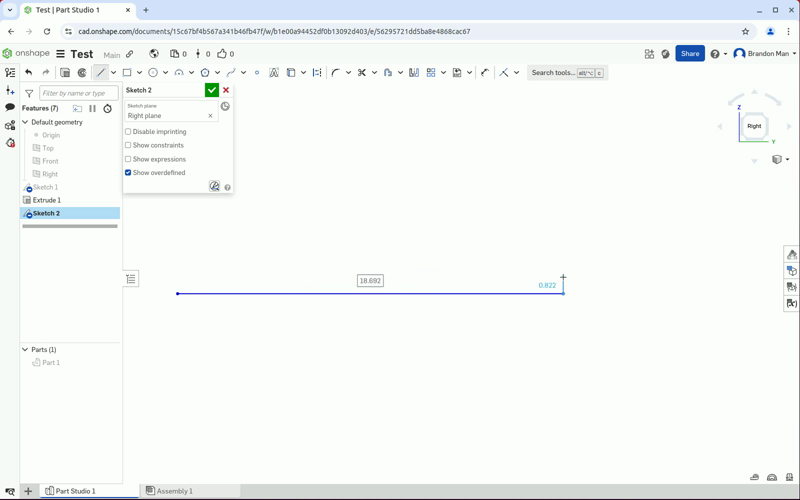
scroll(6)
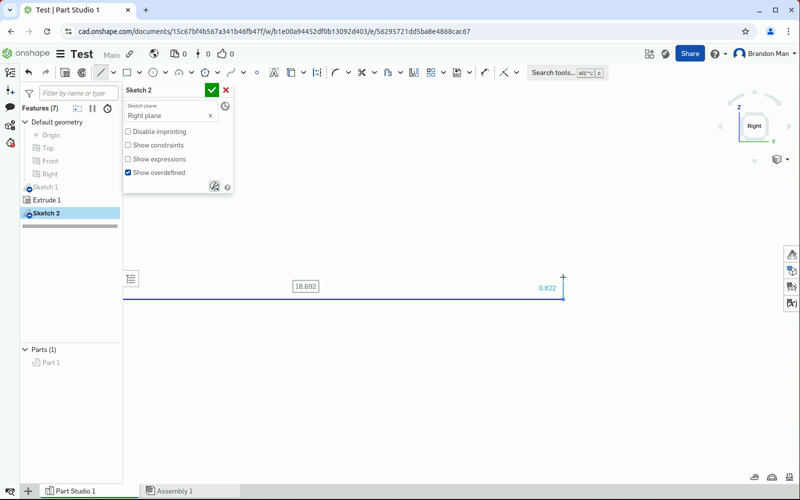
scroll(6)
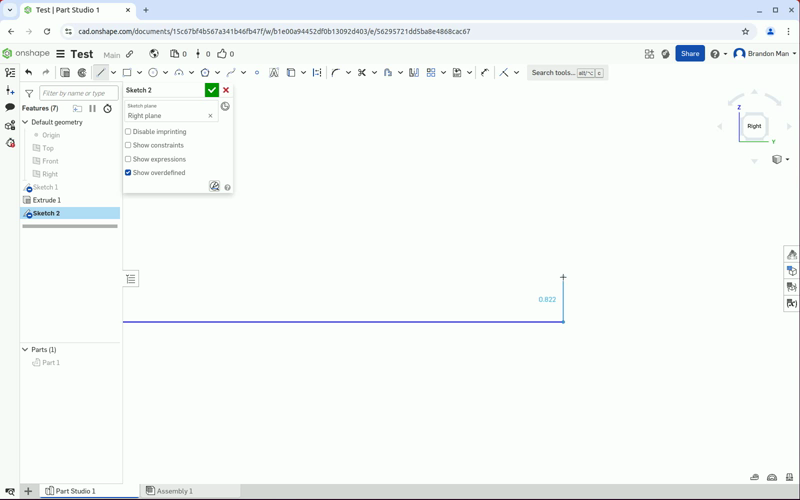
click(563, 276)
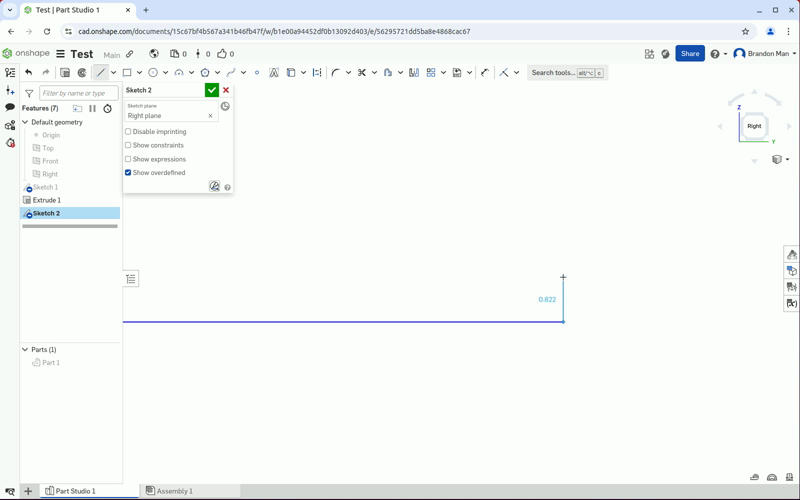
scroll(-6)
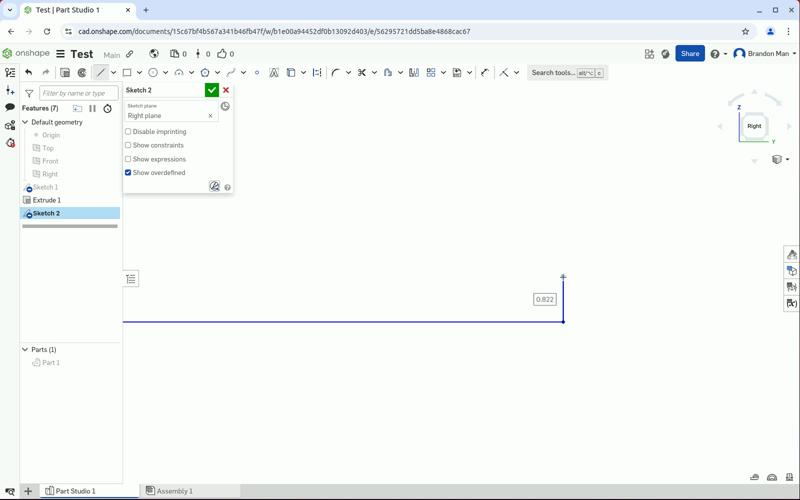
scroll(-6)
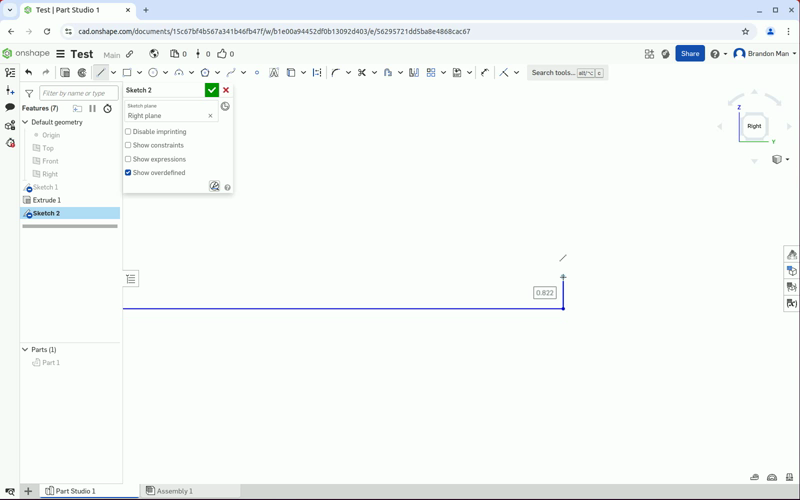
scroll(-6)
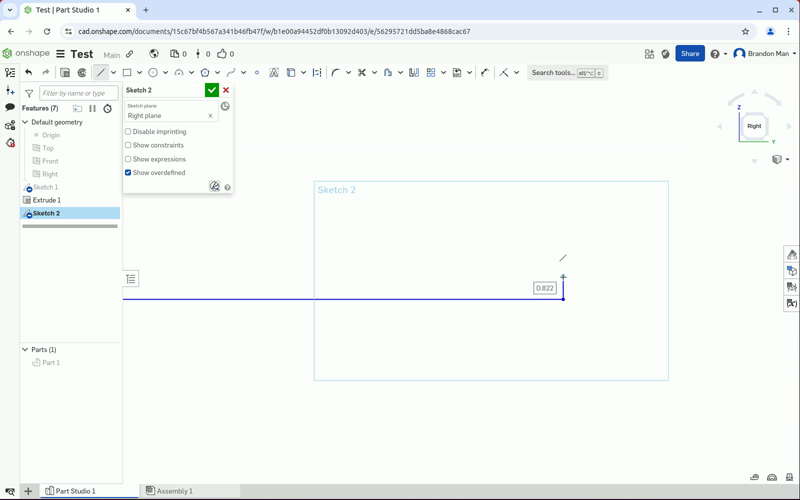
scroll(-6)
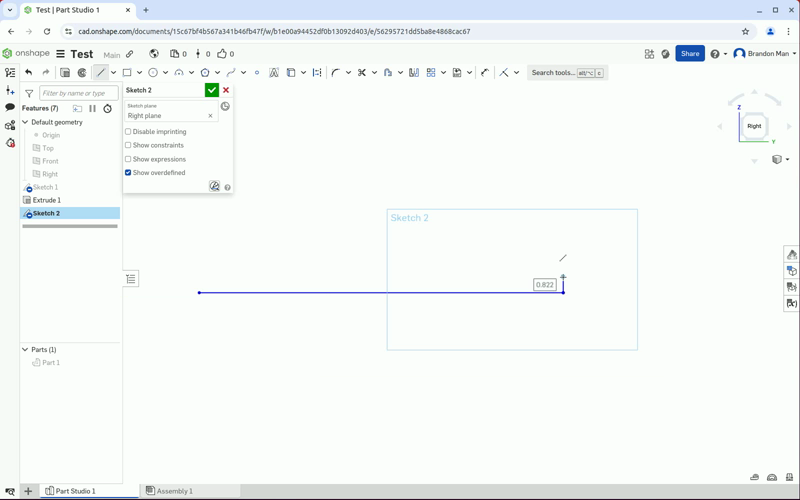
scroll(-6)
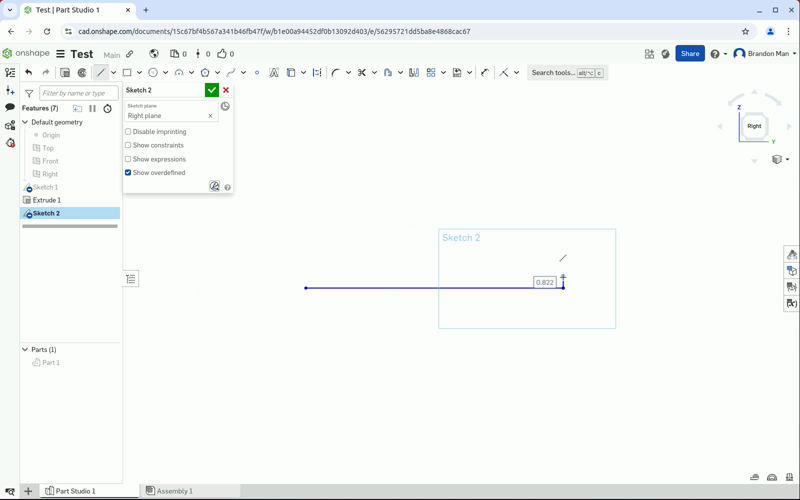
scroll(-6)
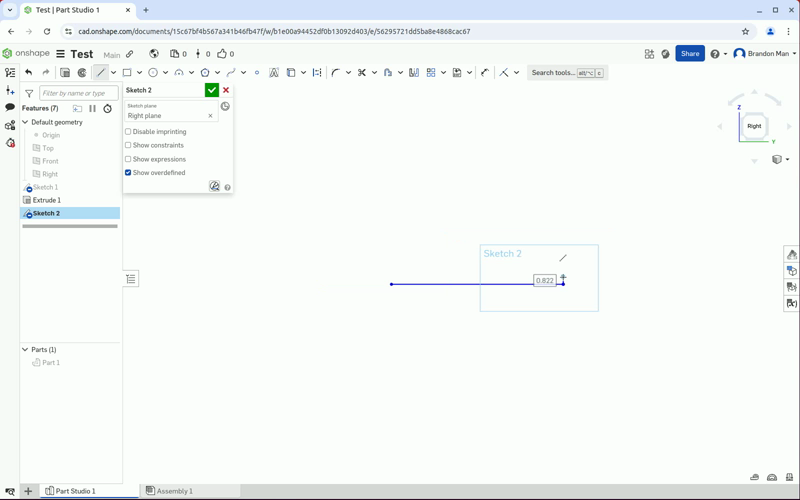
scroll(-6)
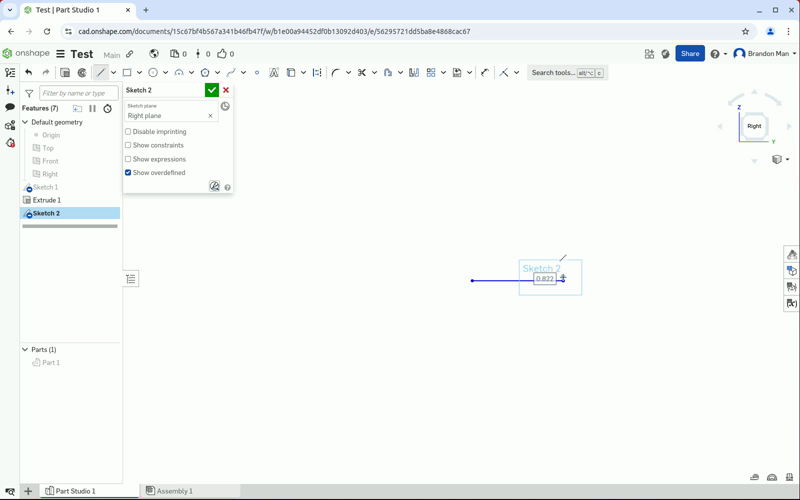
key_up(shift)
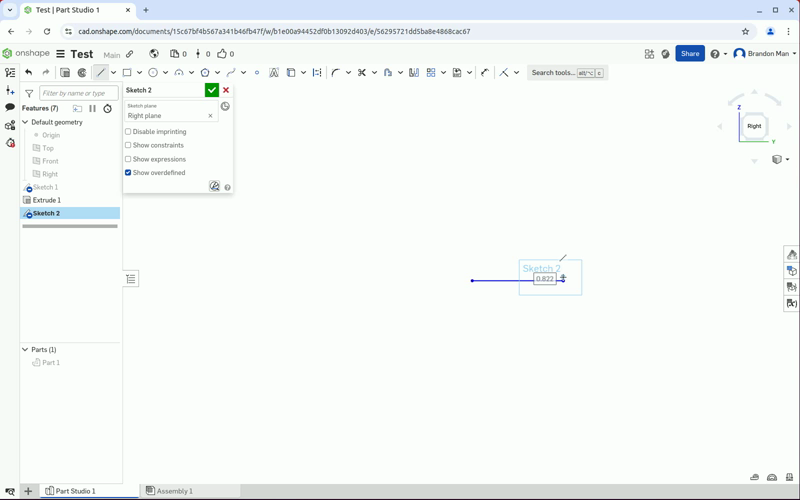
key_down(shift)
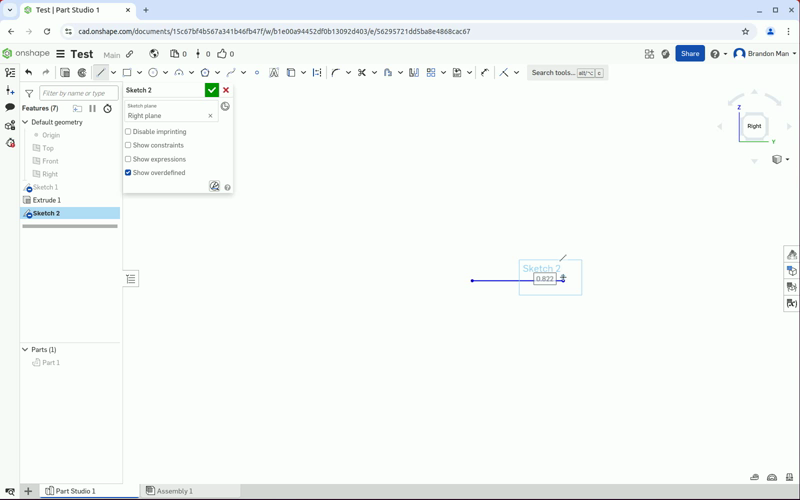
mouse_move(472, 276)
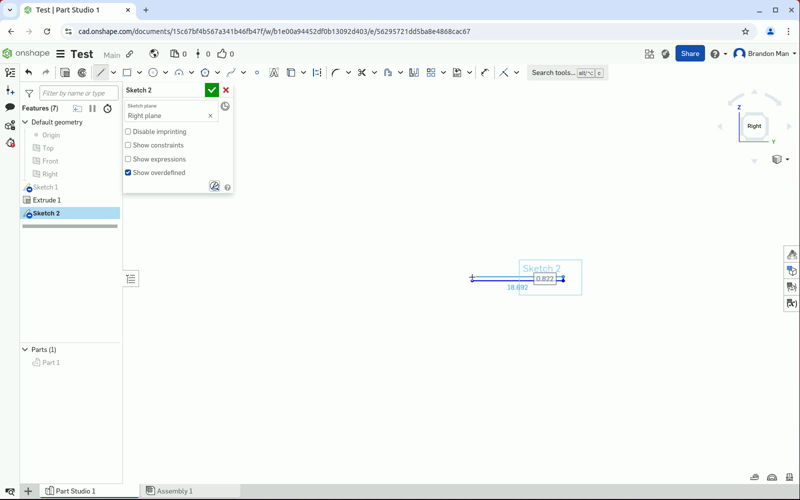
scroll(6)
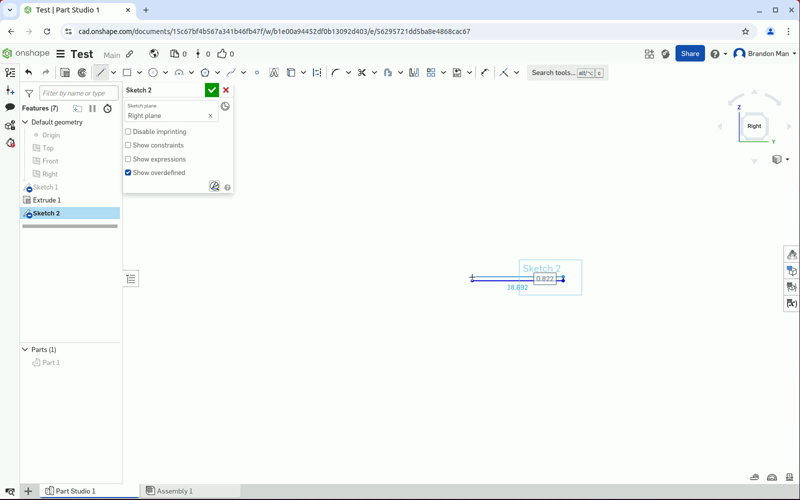
scroll(6)
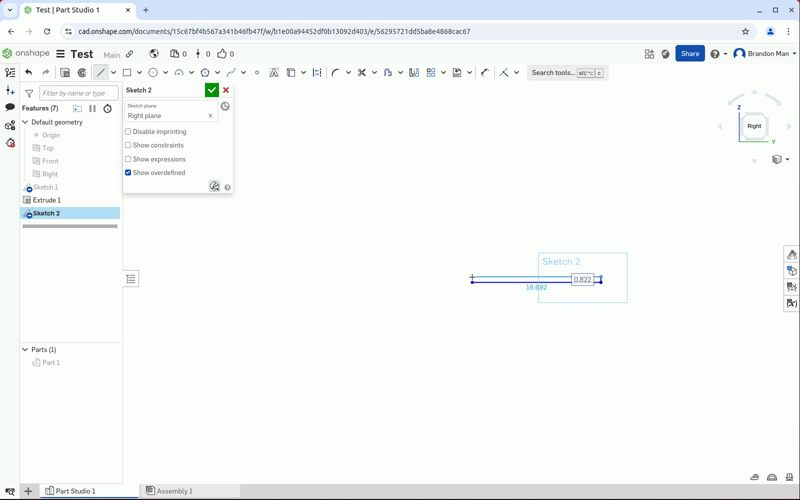
scroll(6)
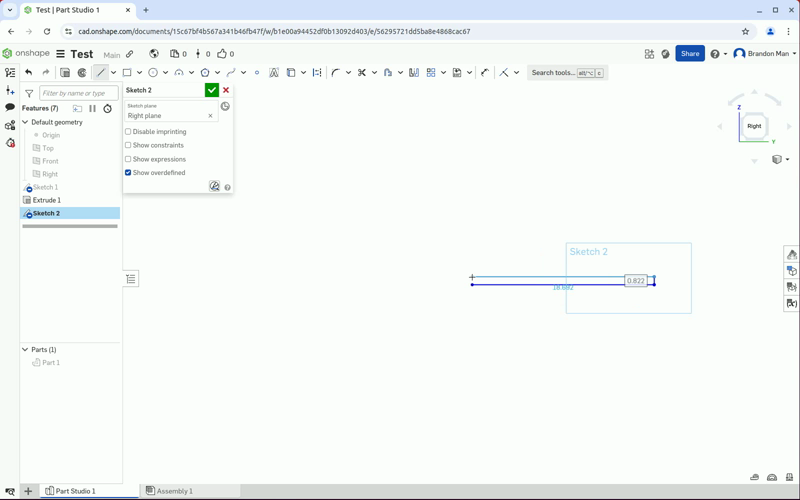
scroll(6)
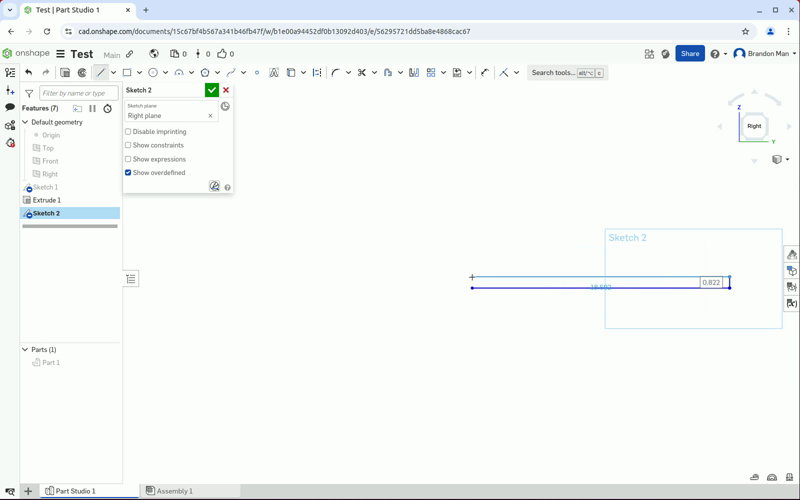
scroll(6)
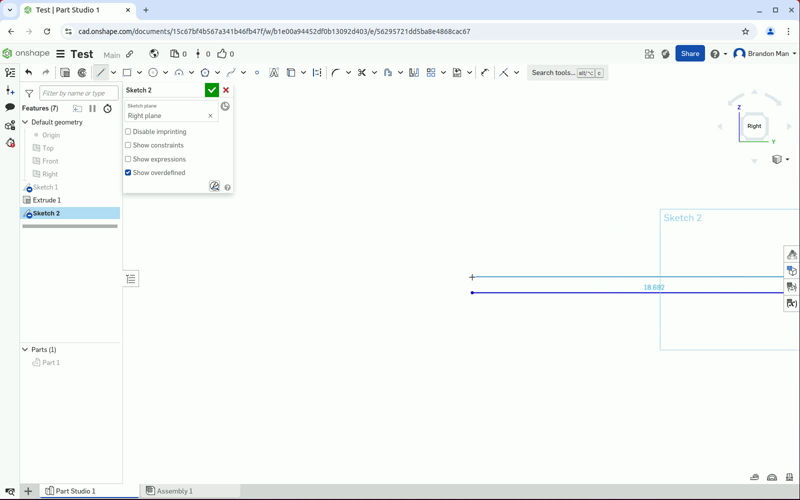
scroll(6)
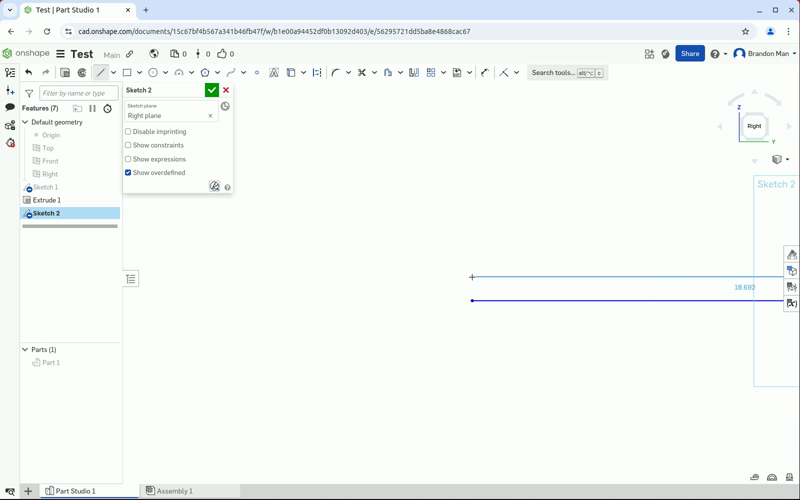
scroll(6)
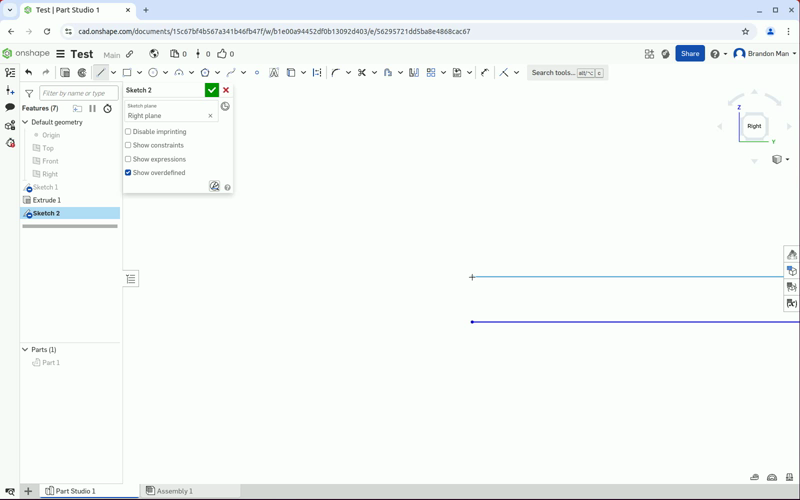
click(472, 276)
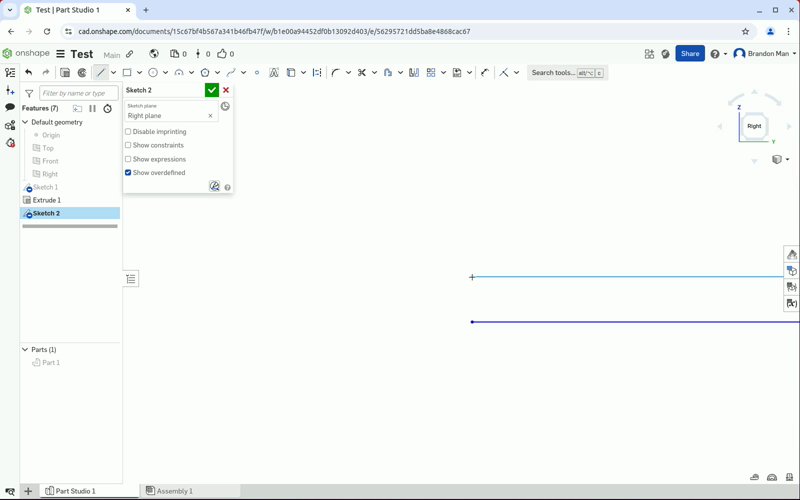
scroll(-6)
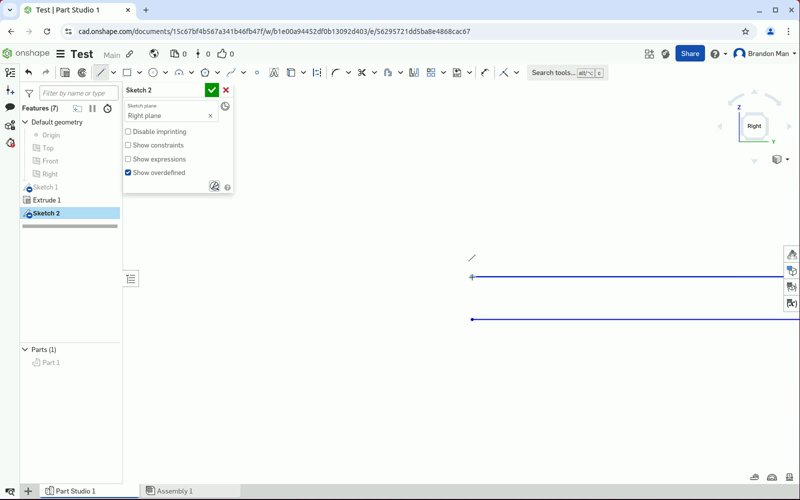
scroll(-6)
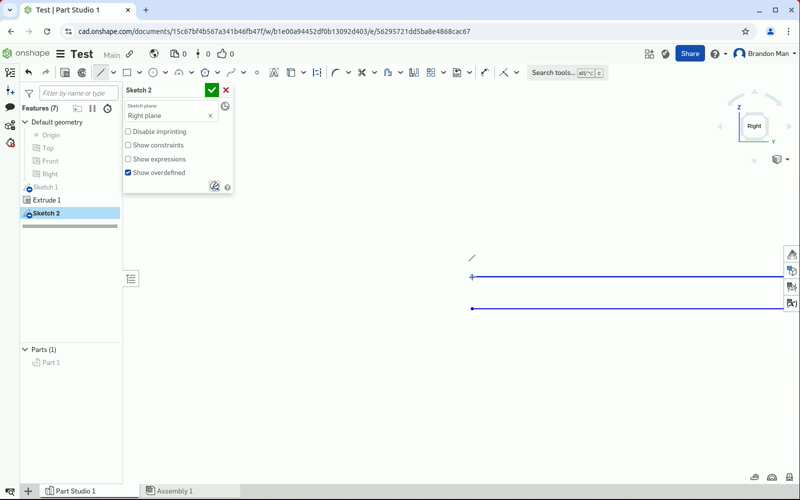
scroll(-6)
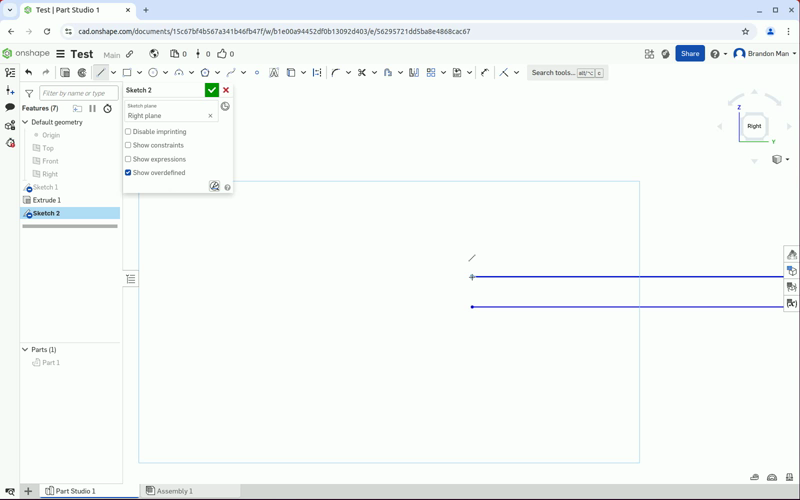
scroll(-6)
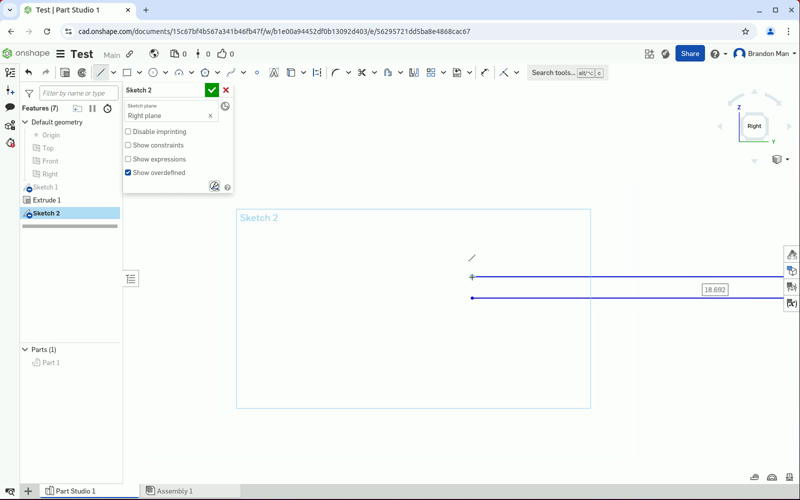
scroll(-6)
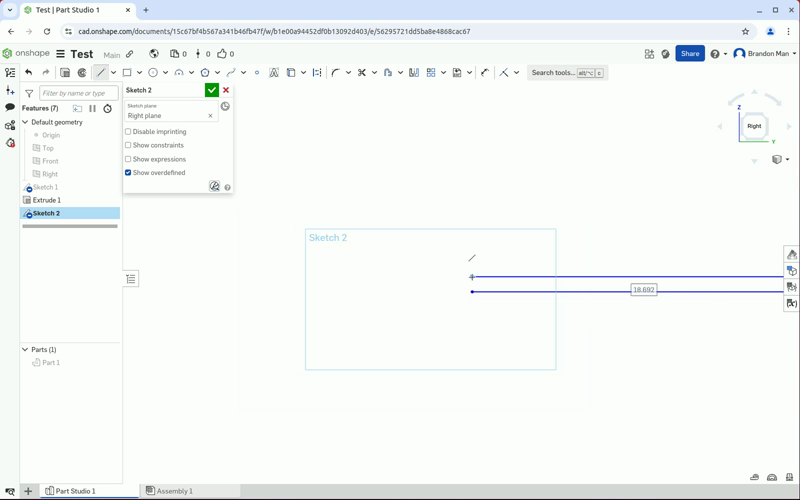
scroll(-6)
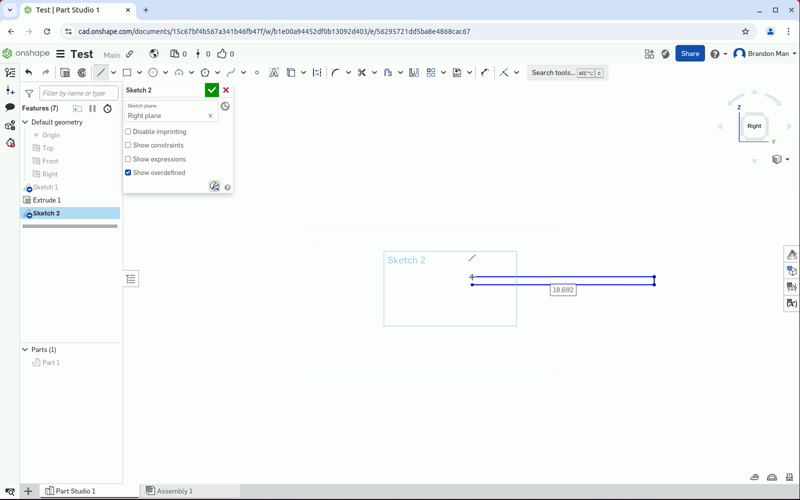
scroll(-6)
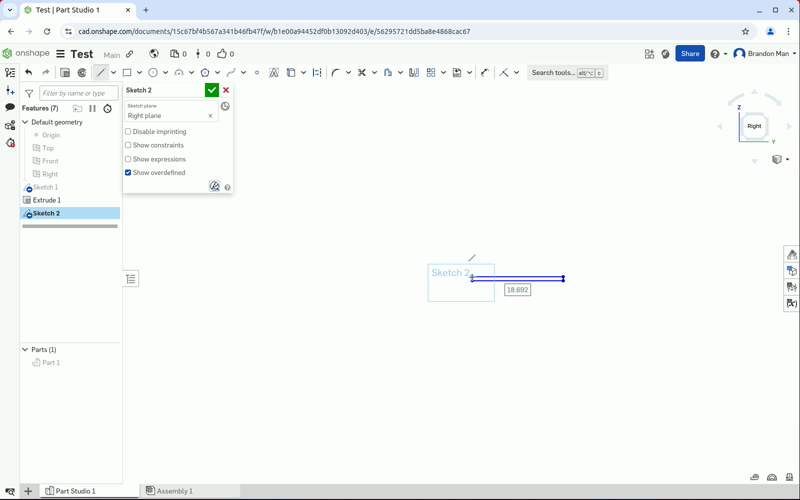
key_up(shift)
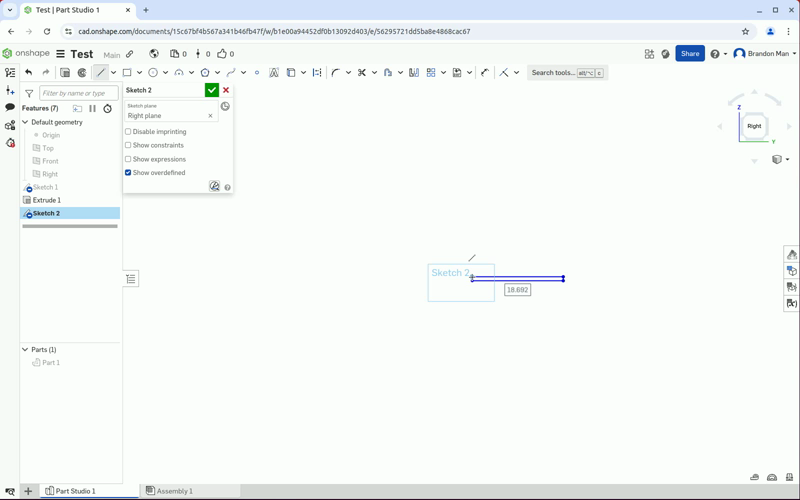
mouse_move(502, 276)
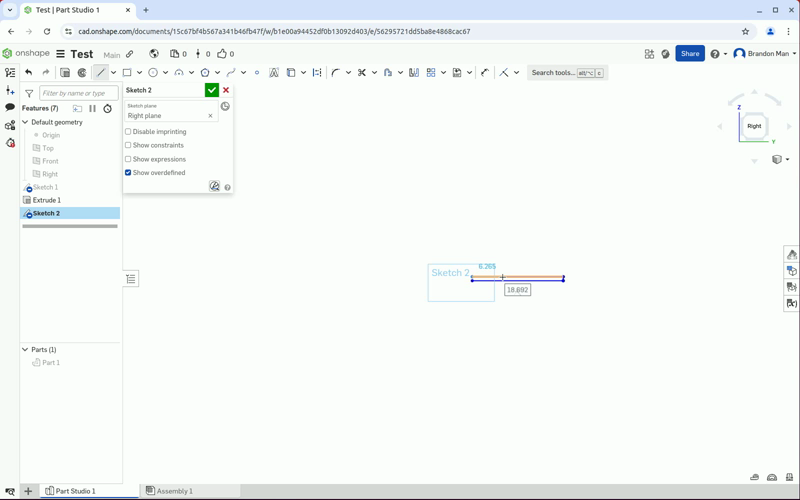
key_down(shift)
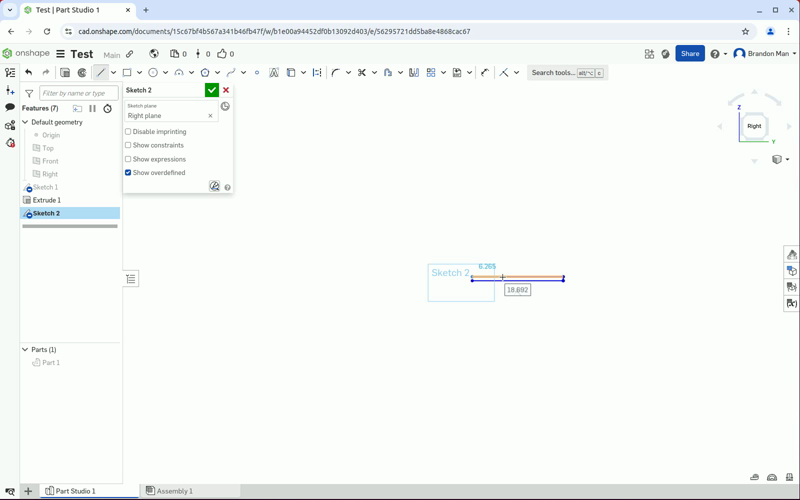
mouse_move(472, 280)
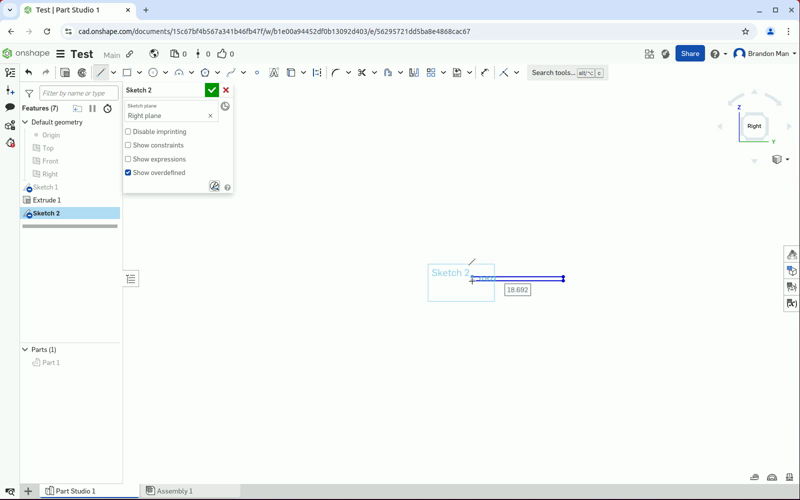
scroll(6)
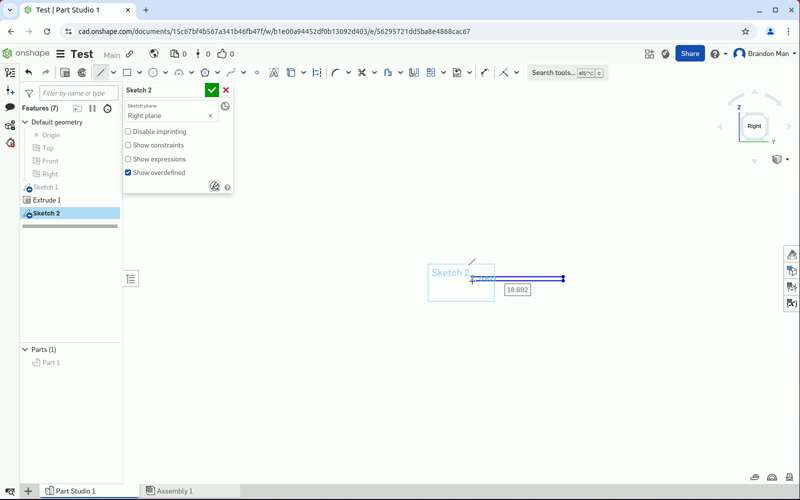
scroll(6)
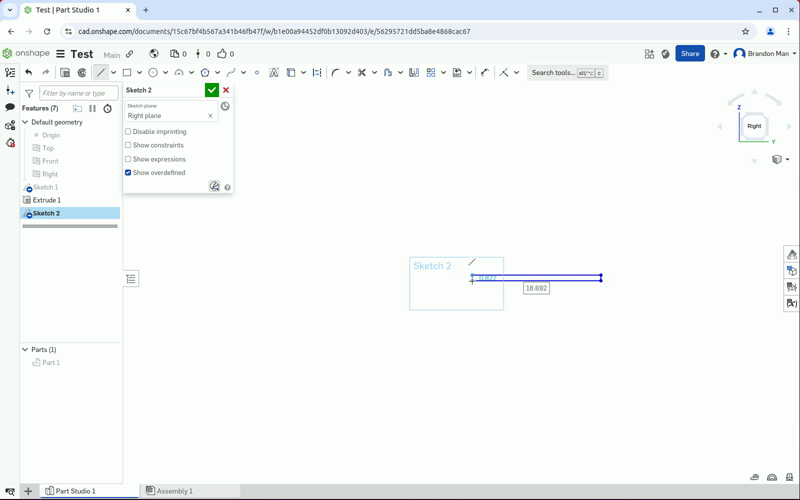
scroll(6)
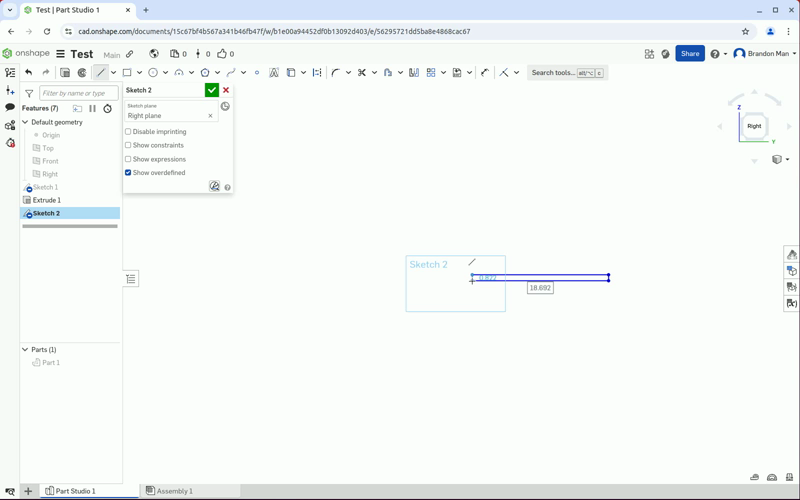
scroll(6)
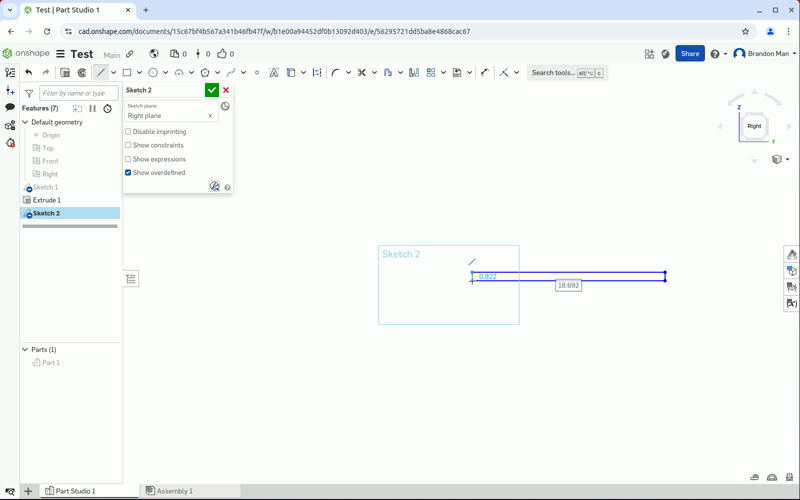
scroll(6)
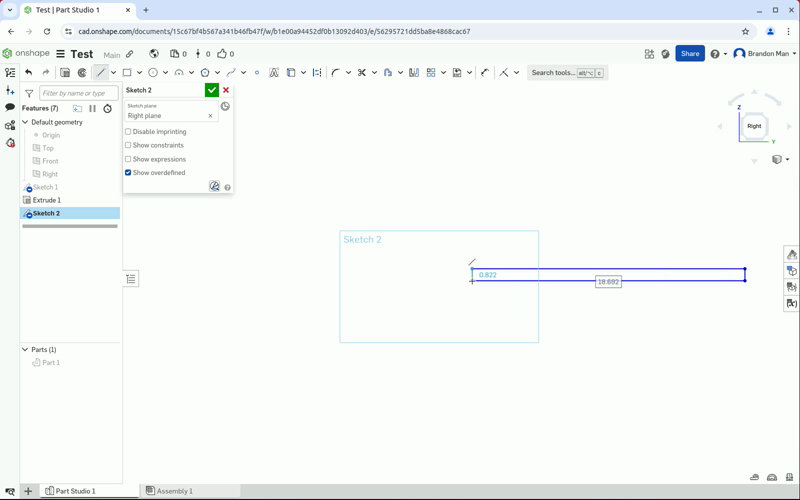
scroll(6)
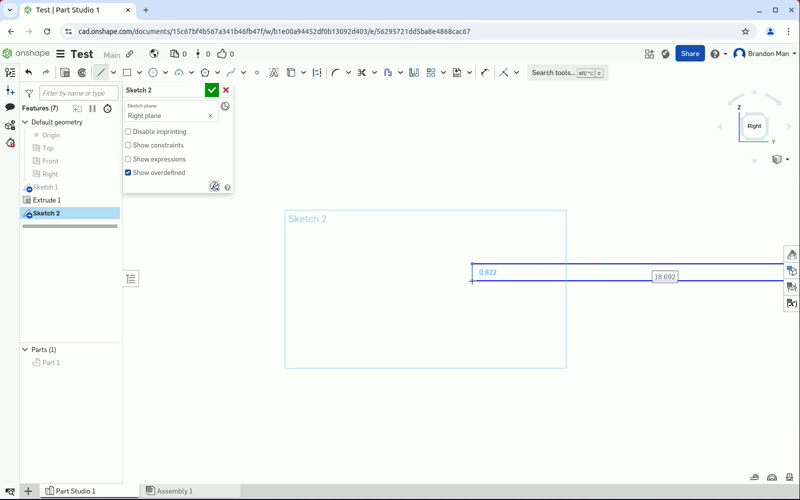
scroll(6)
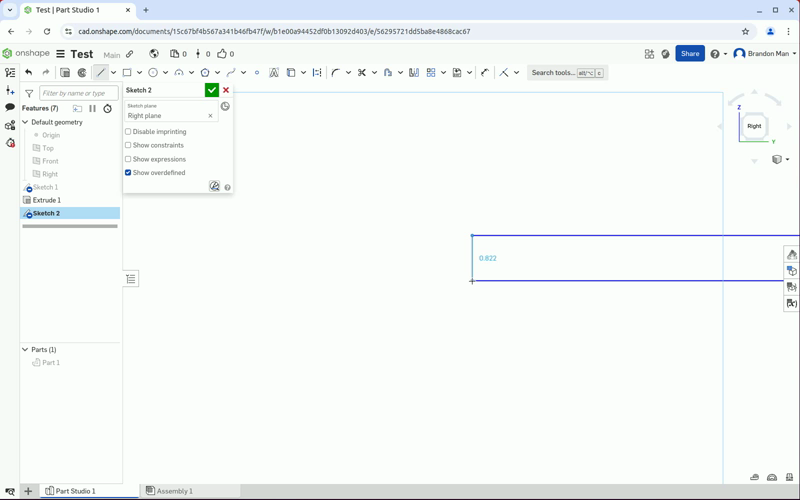
key_up(shift)
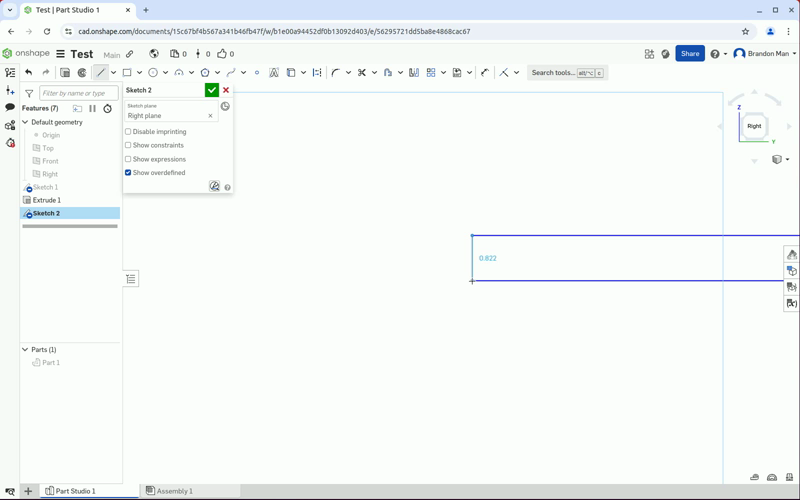
click(472, 280)
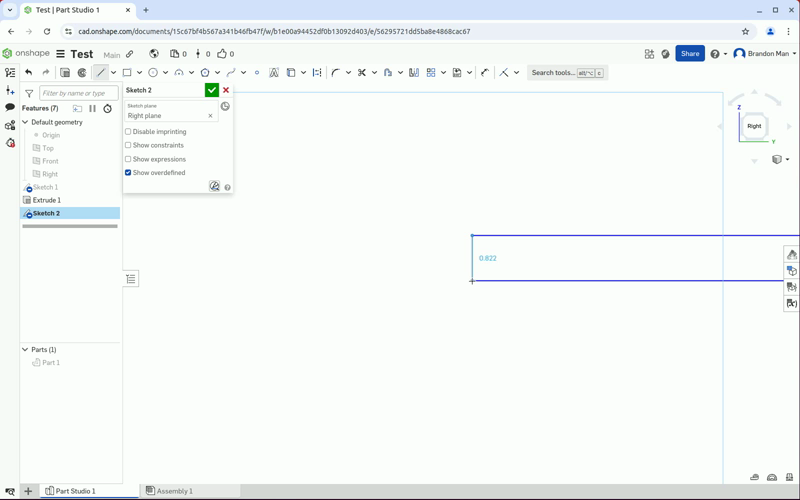
scroll(-6)
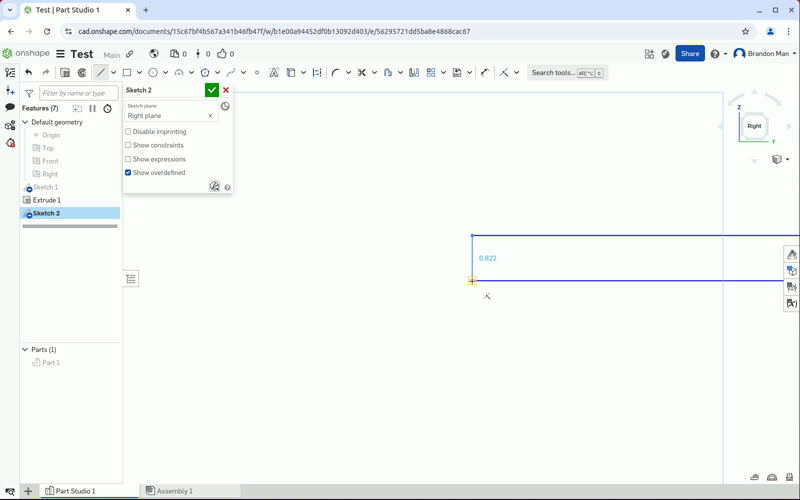
scroll(-6)
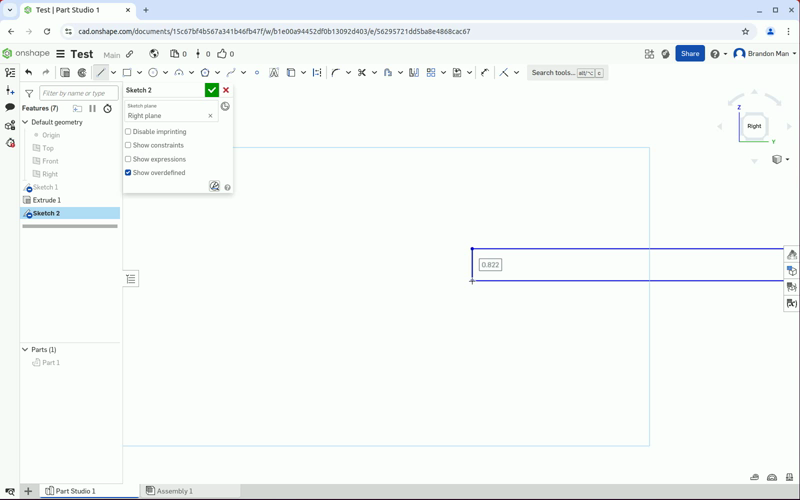
scroll(-6)
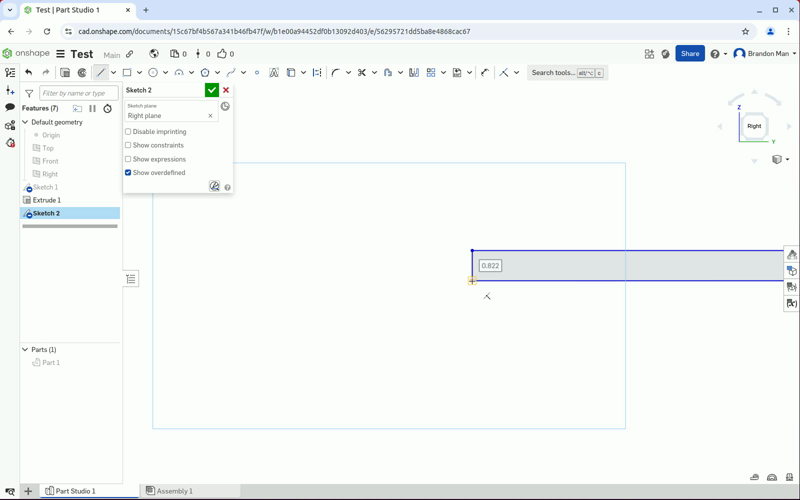
scroll(-6)
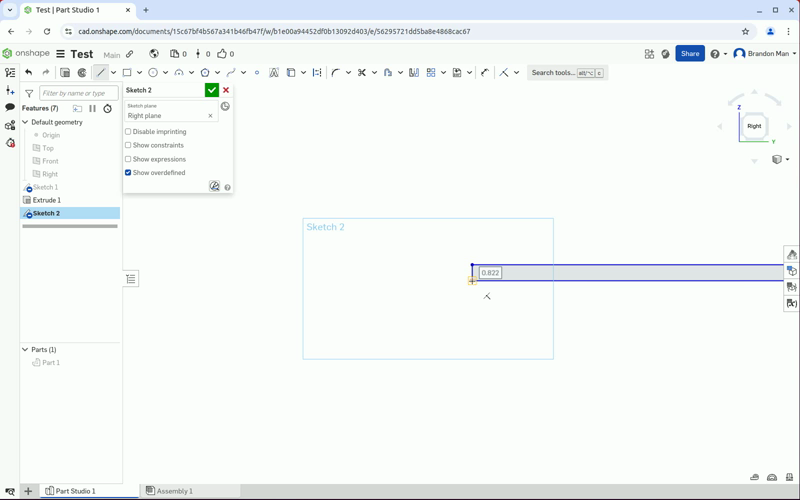
scroll(-6)
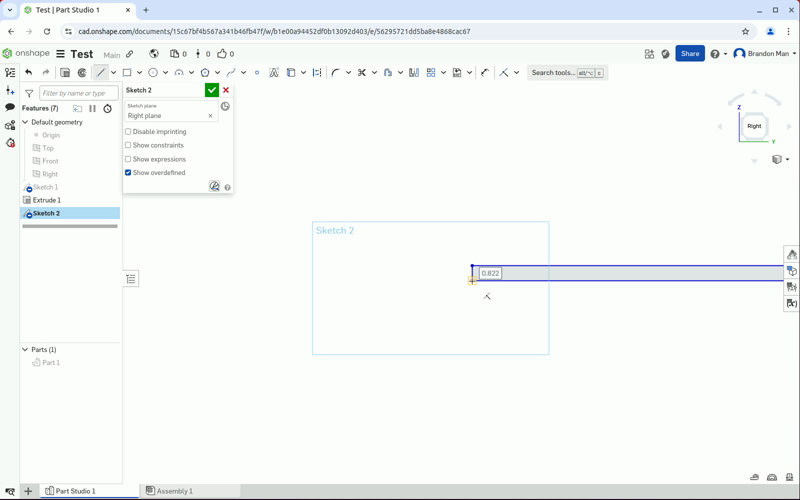
scroll(-6)
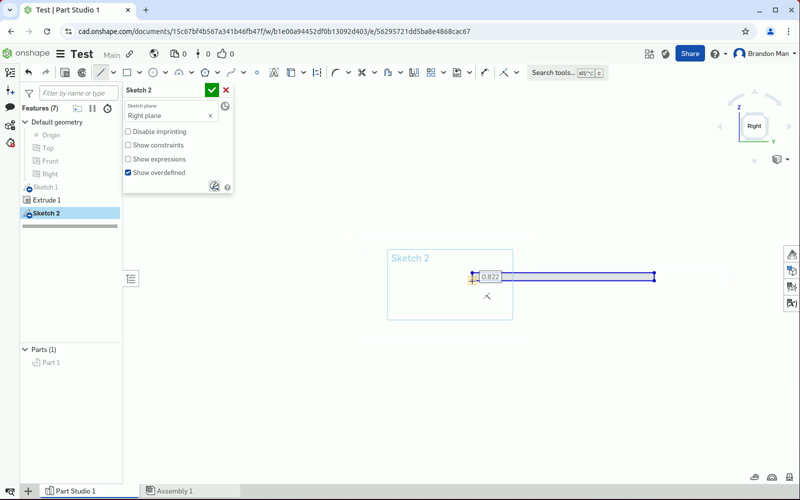
scroll(-6)
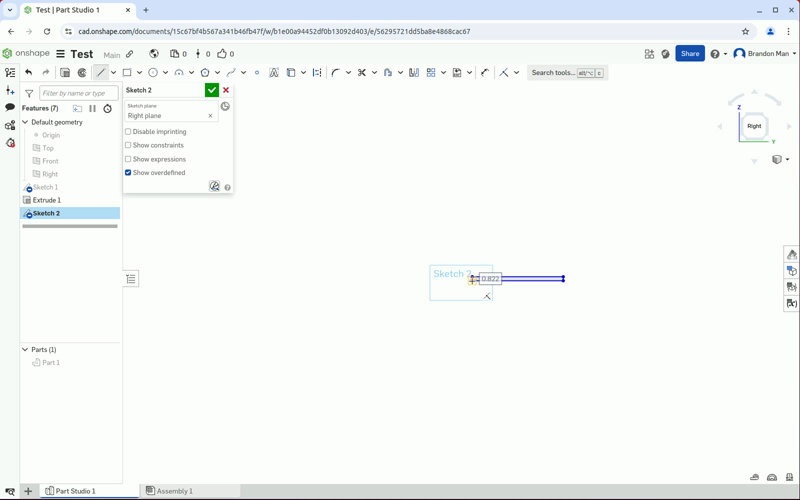
key(esc)
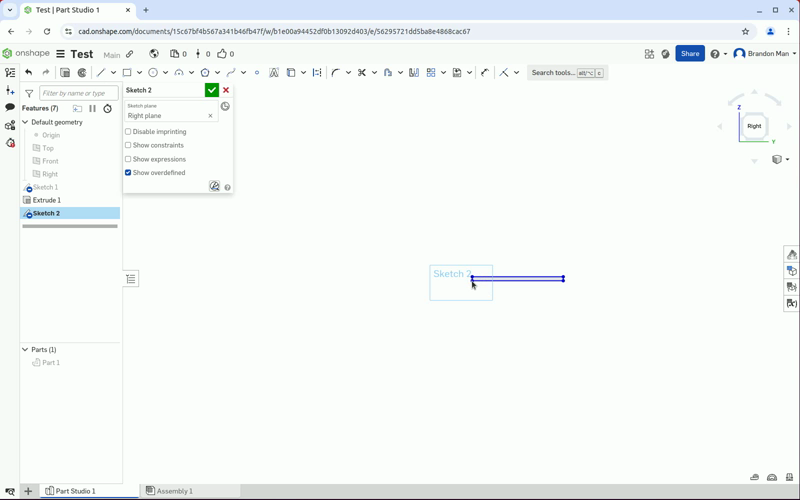
mouse_move(489, 276)
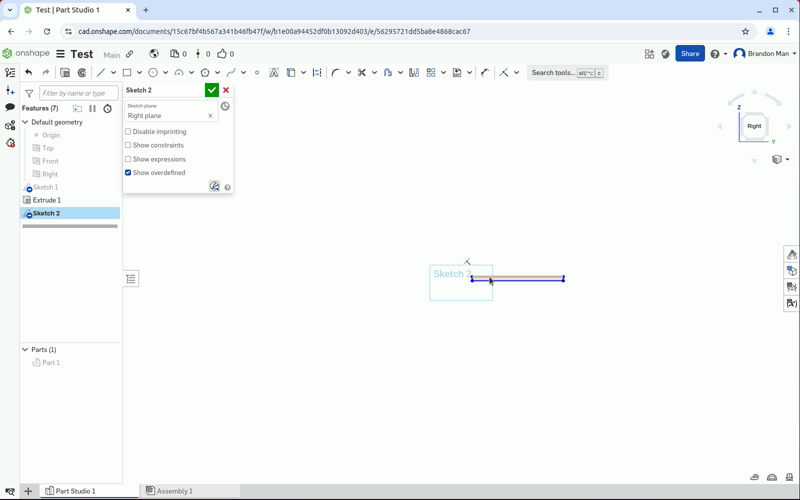
scroll(6)
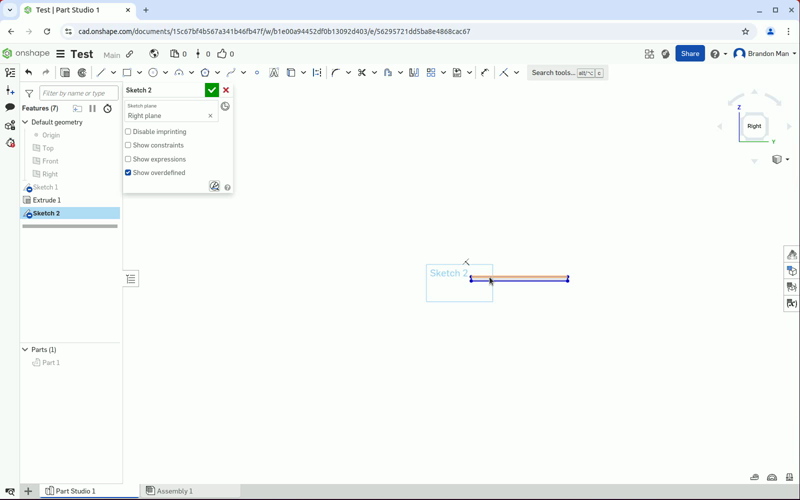
scroll(6)
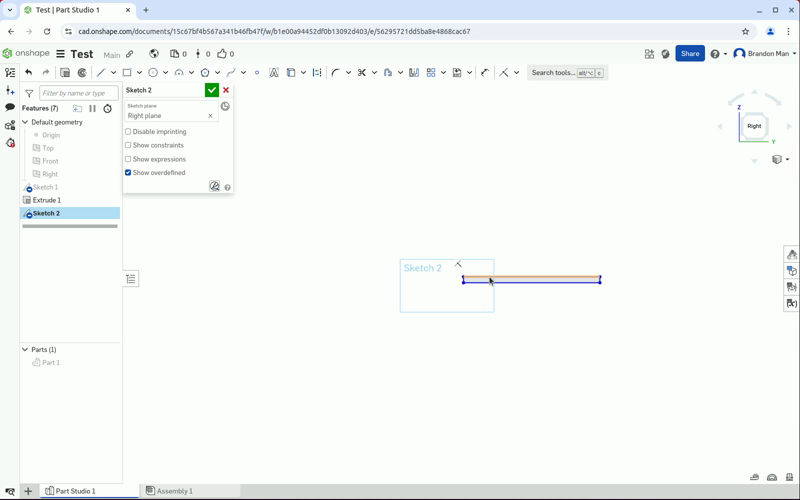
scroll(6)
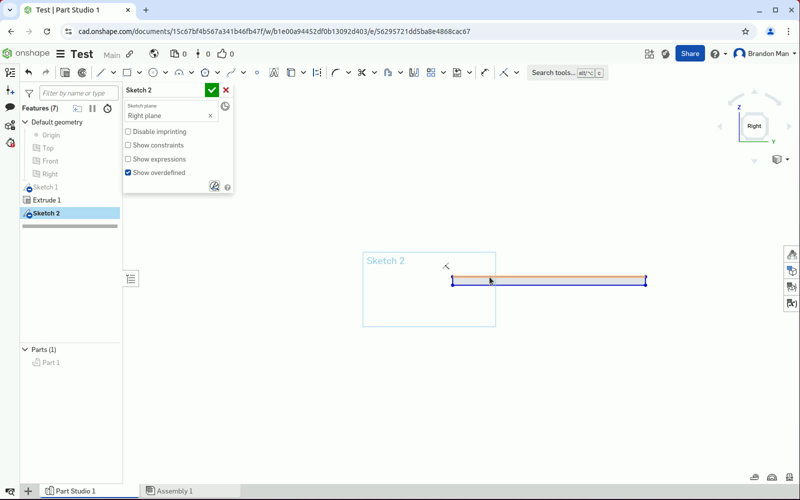
scroll(6)
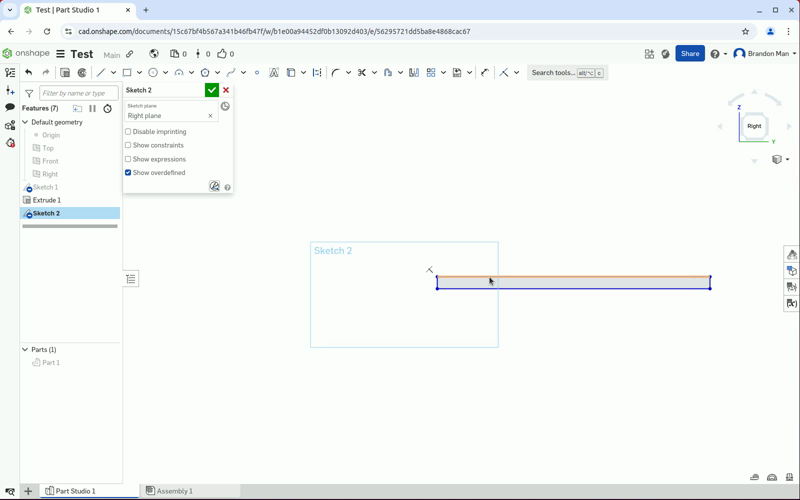
scroll(6)
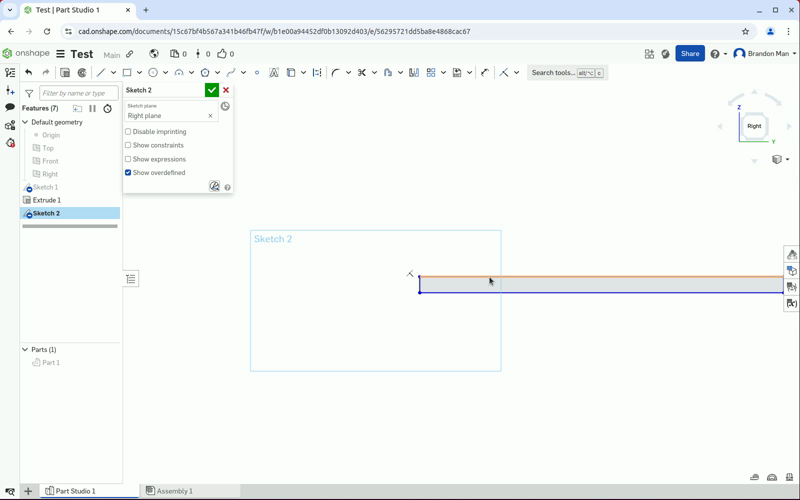
scroll(6)
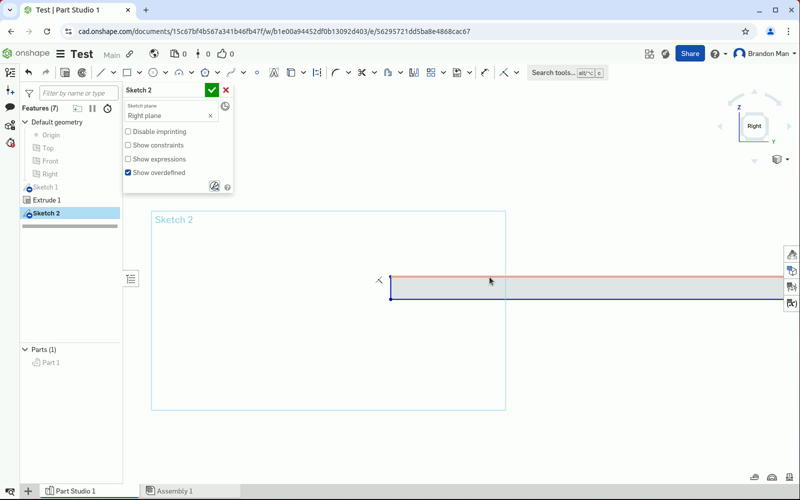
scroll(6)
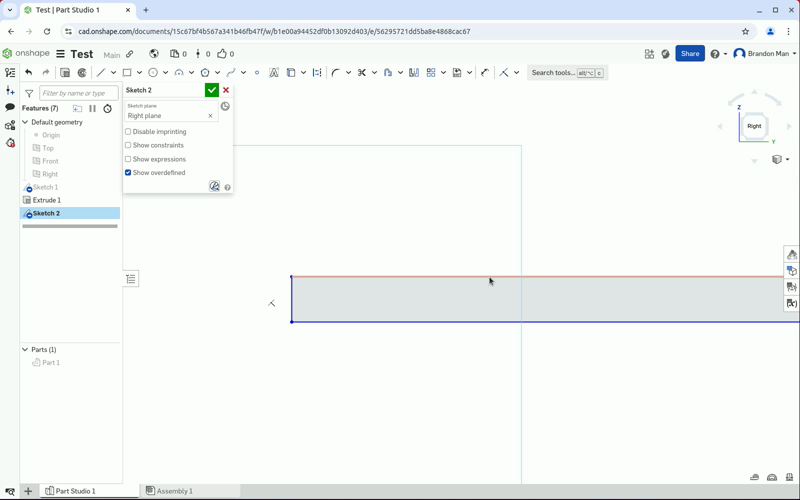
click(489, 276)
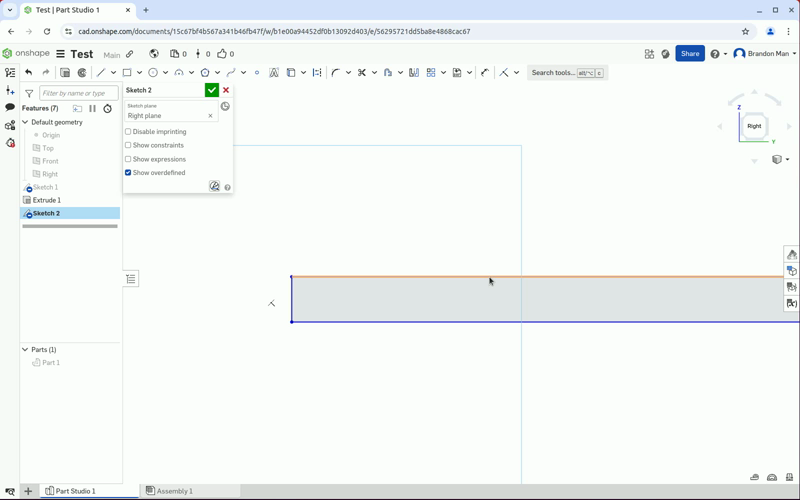
scroll(-6)
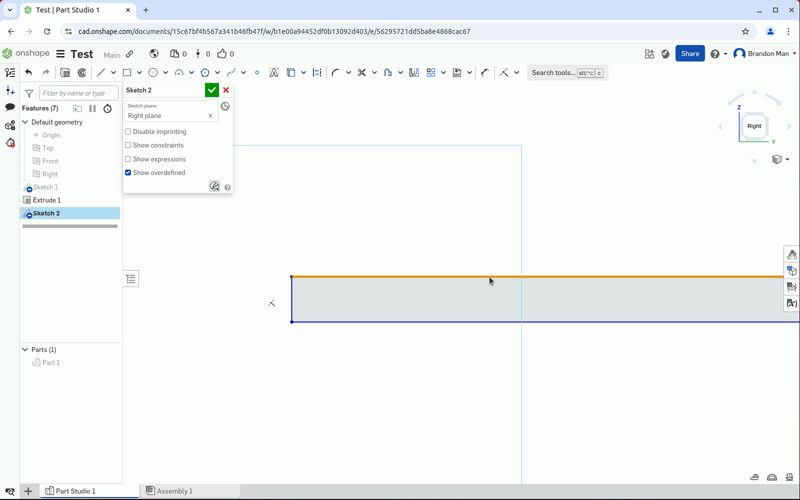
scroll(-6)
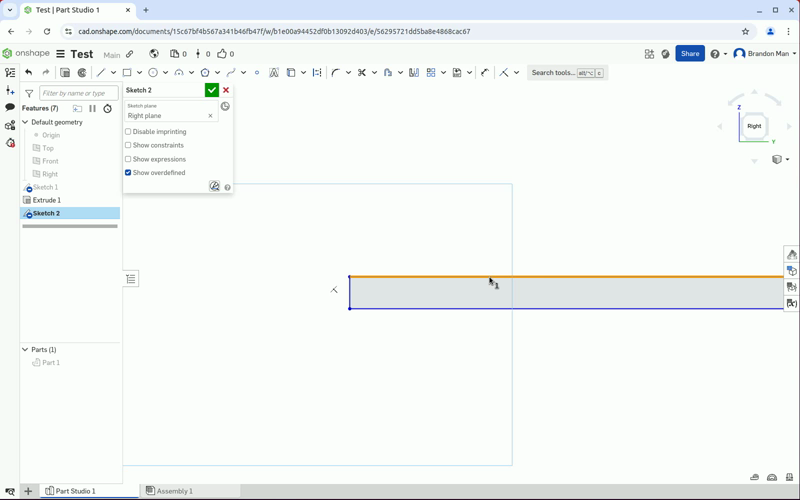
scroll(-6)
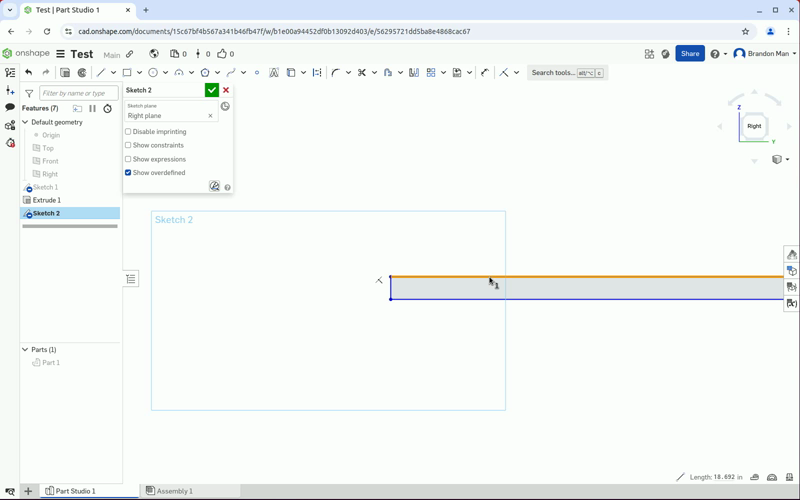
scroll(-6)
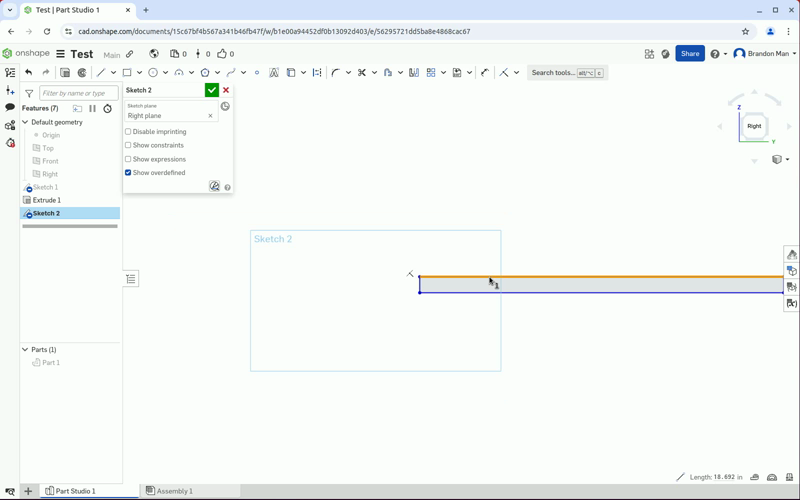
scroll(-6)
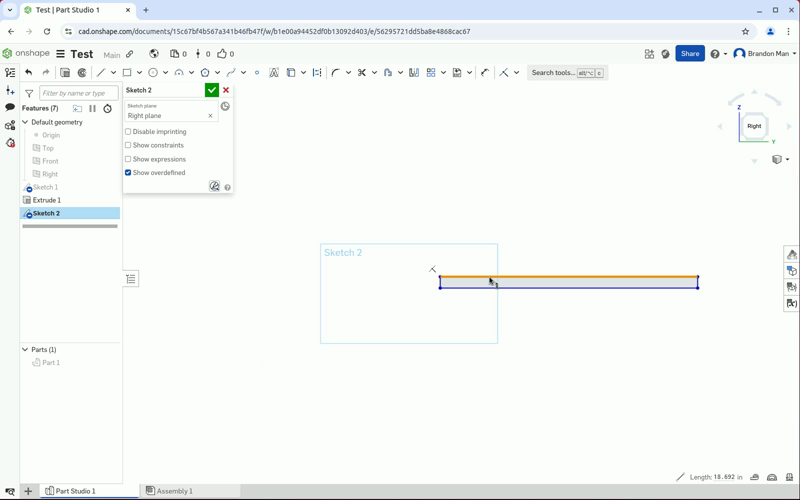
scroll(-6)
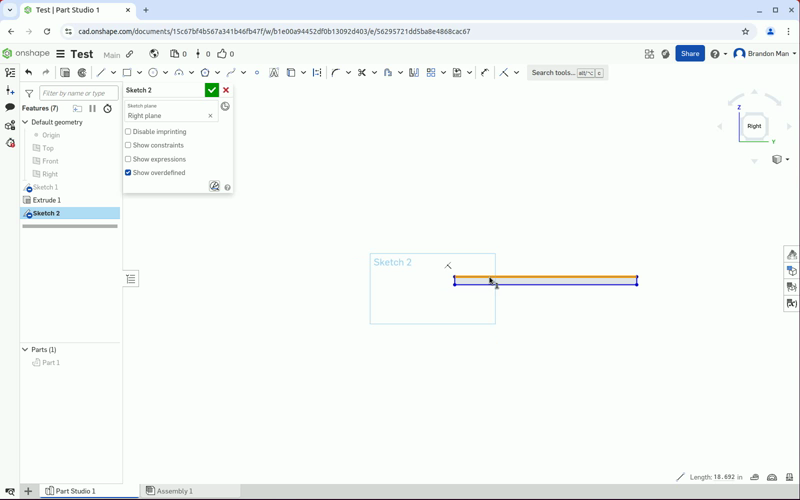
scroll(-6)
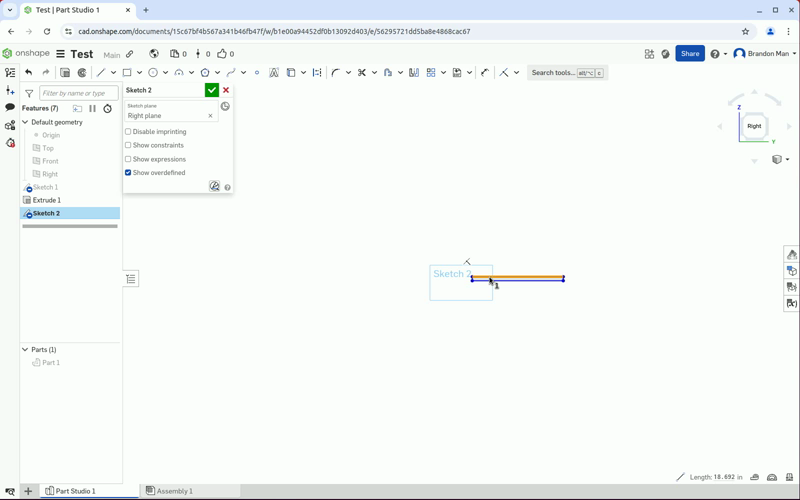
mouse_move(73, 352)
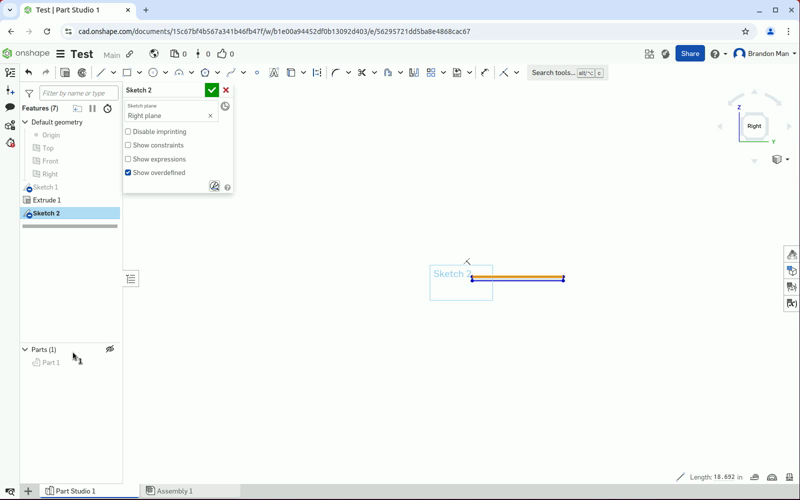
key(shift+y)
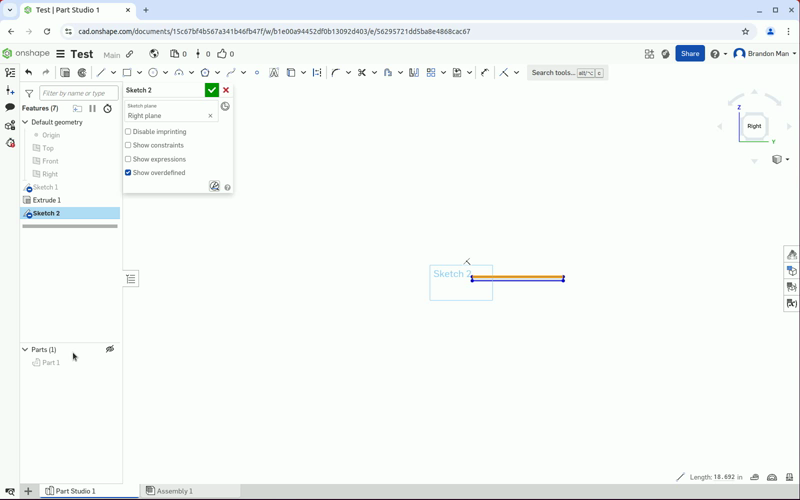
key(shift+e)
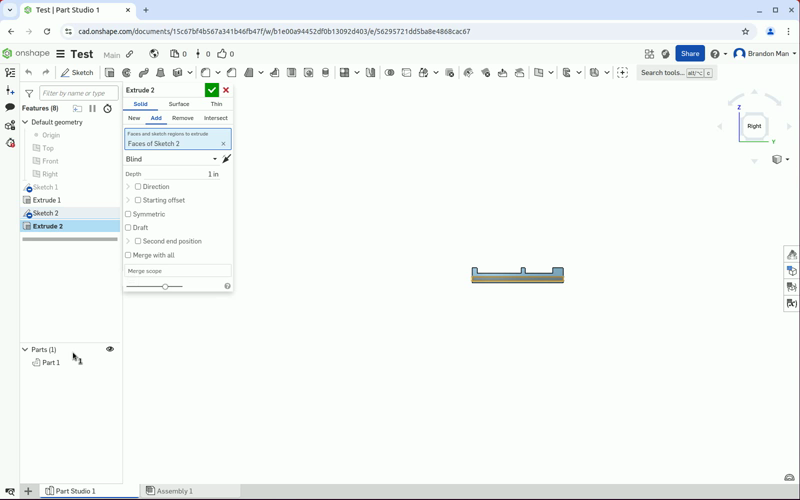
mouse_move(143, 106)
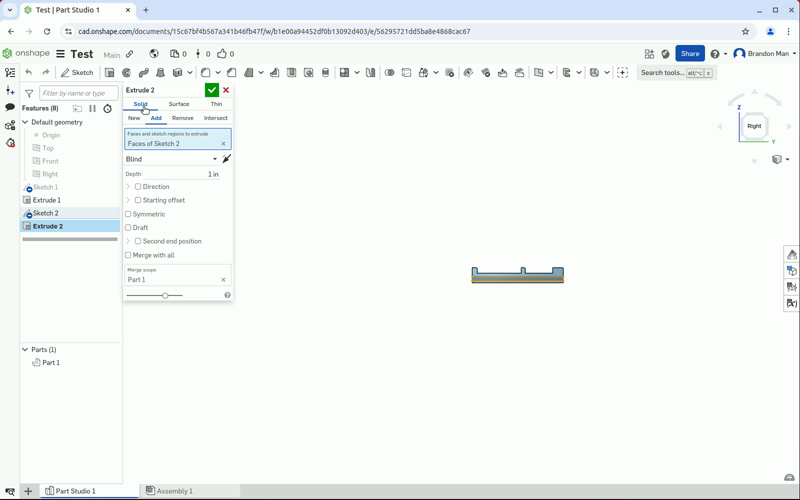
click(143, 106)
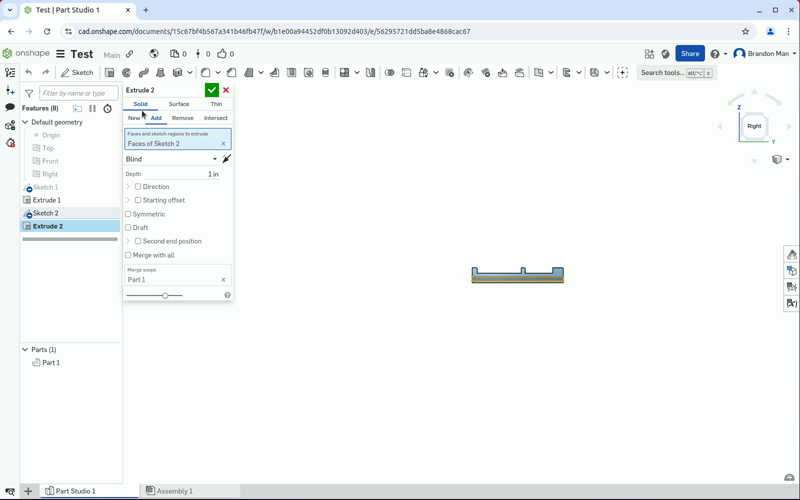
mouse_move(137, 120)
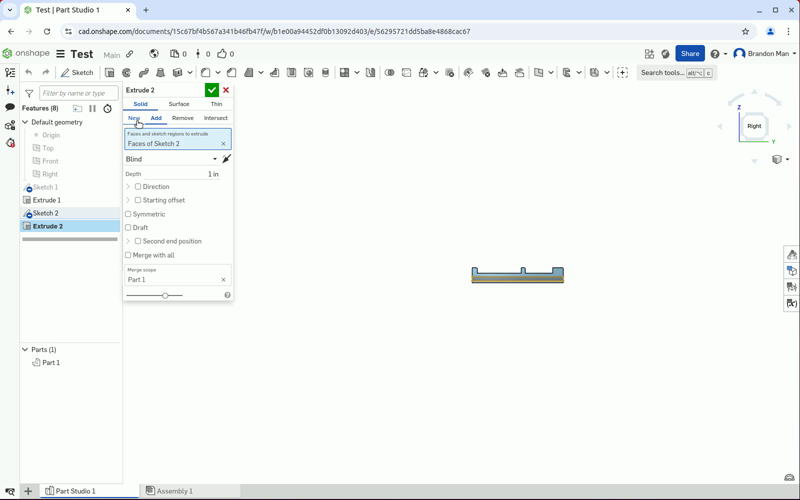
click(137, 120)
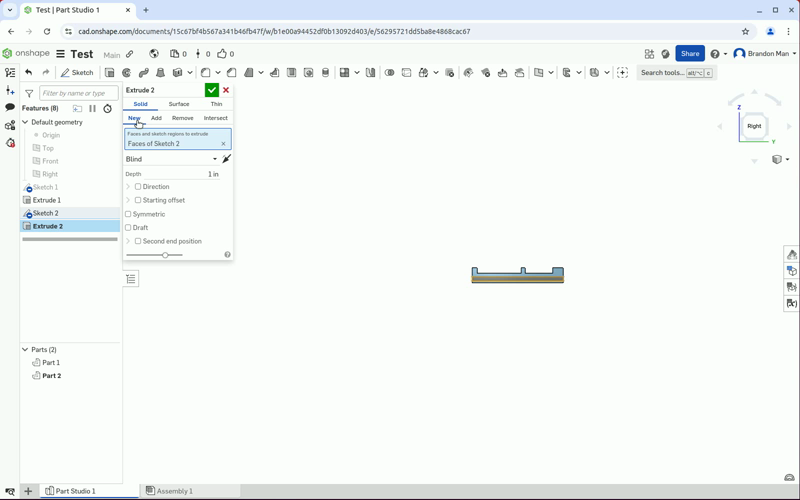
key(tab, 4)
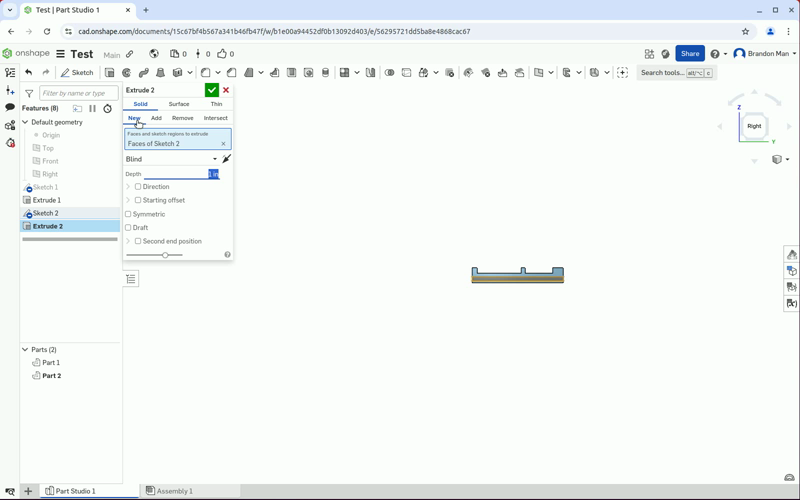
text(-23.108)
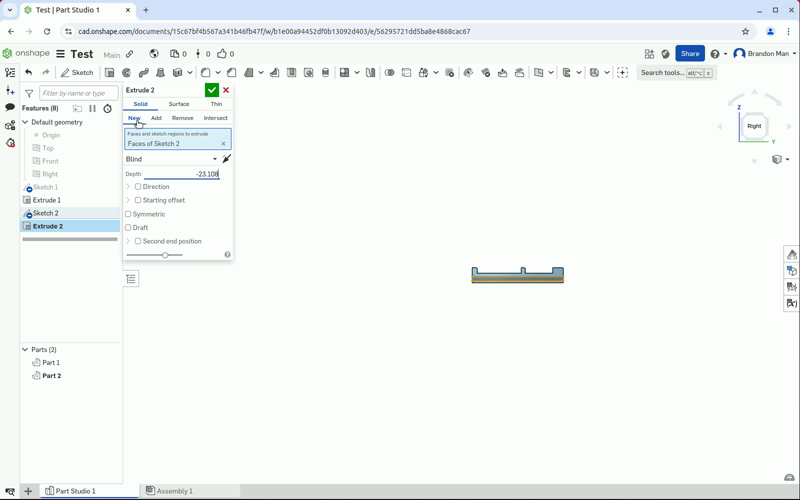
key(enter)
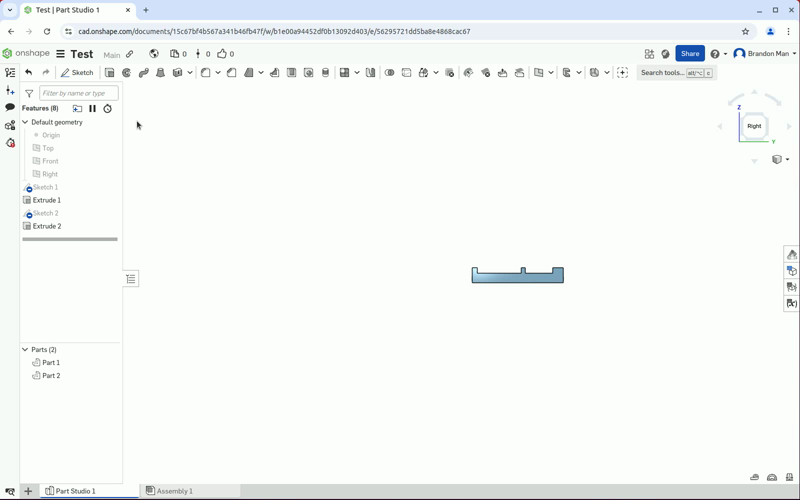
key(shift+h)
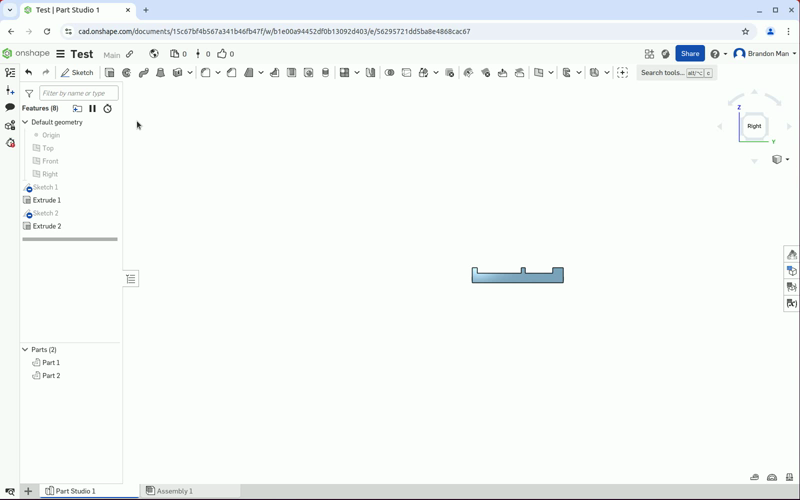
key(shift+h)
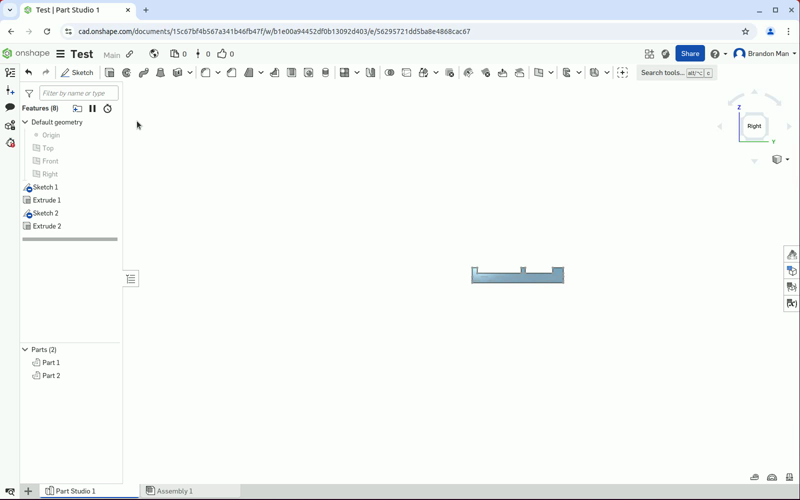
key(shift+7)
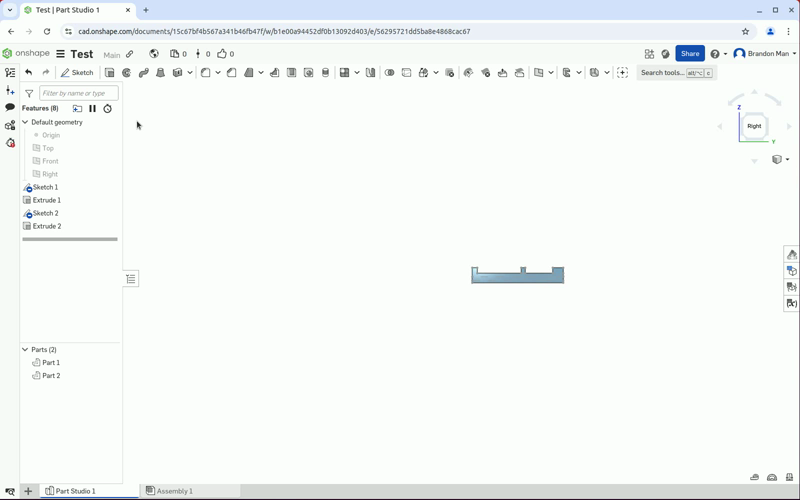
key(right, 2)
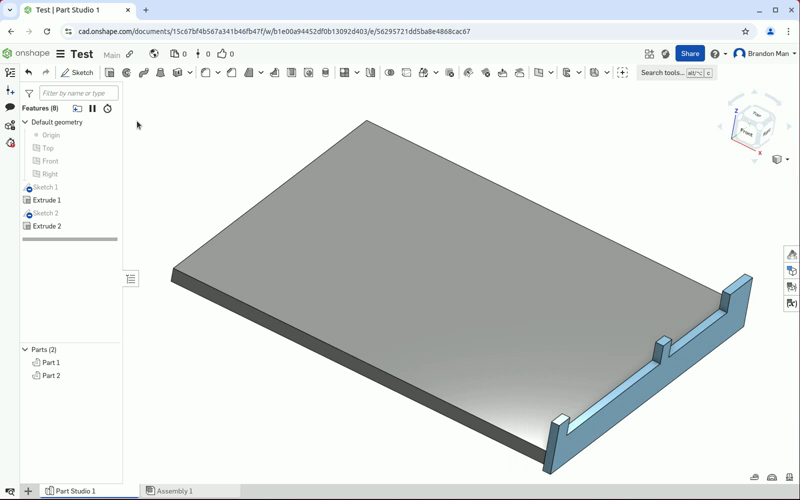
key(down, 2)
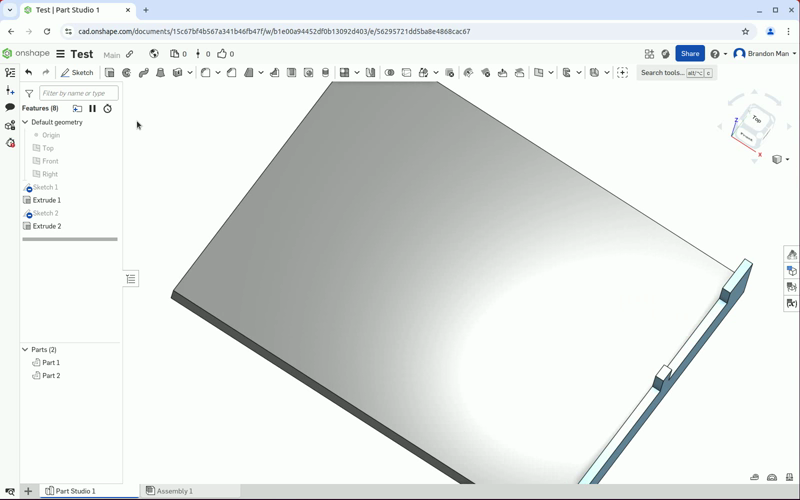
key(up, 2)
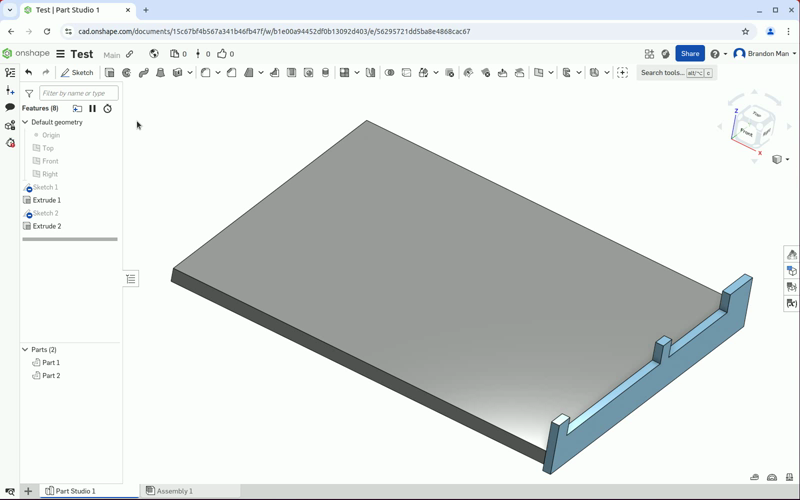
key(left, 2)
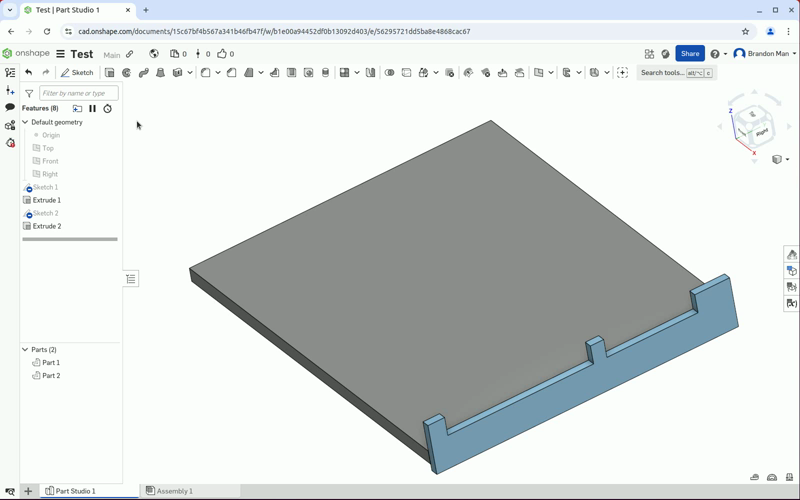
mouse_move(73, 189)
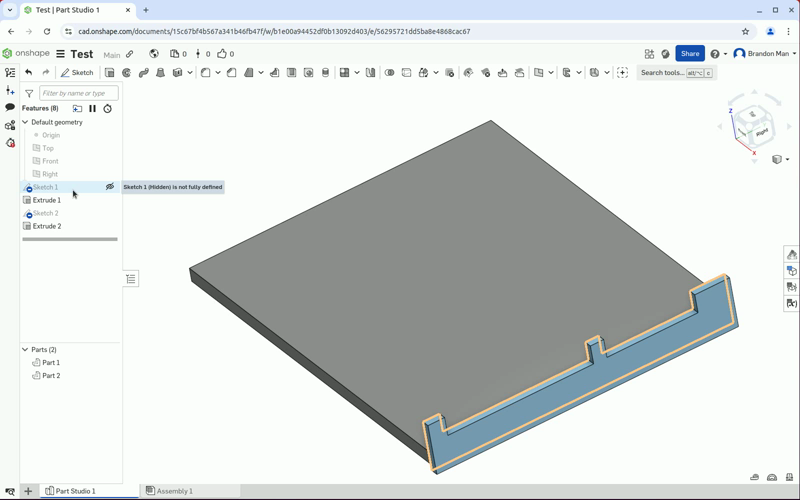
click(73, 189)